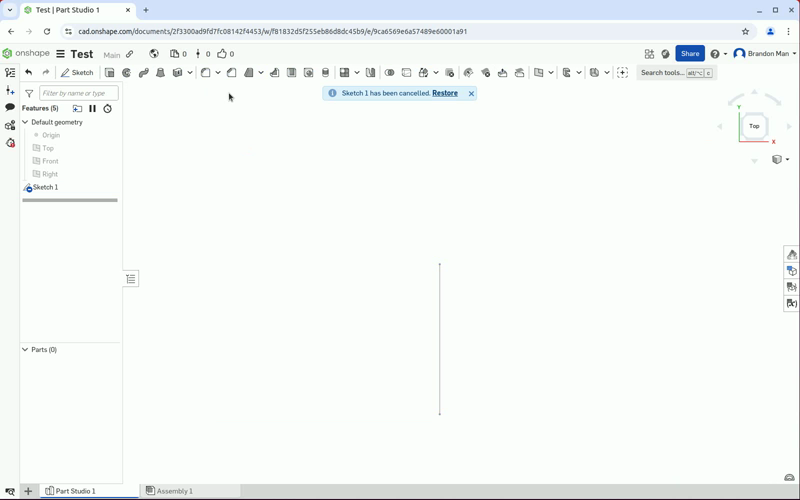
key(shift+h)
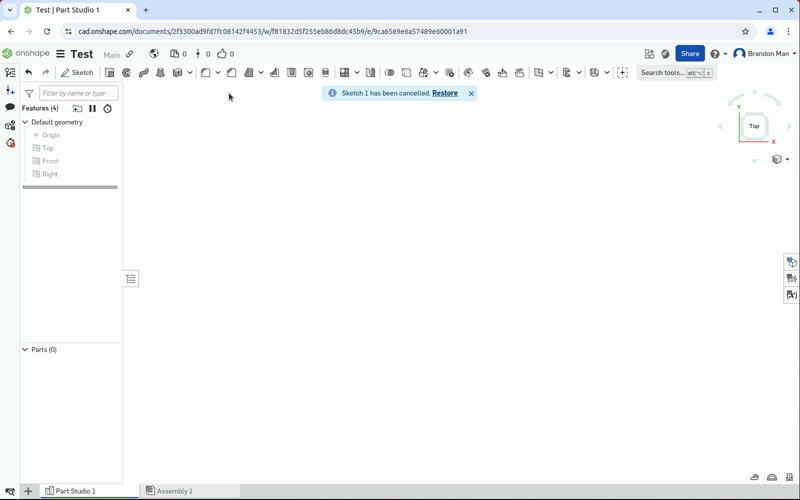
mouse_move(73, 352)
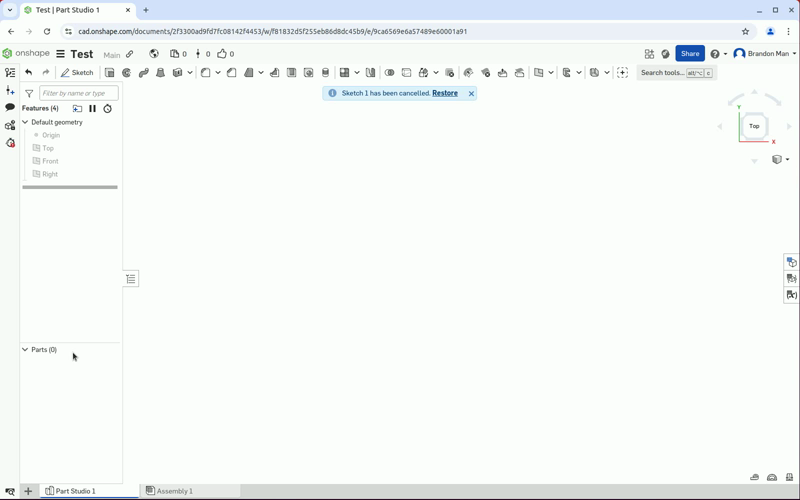
key(y)
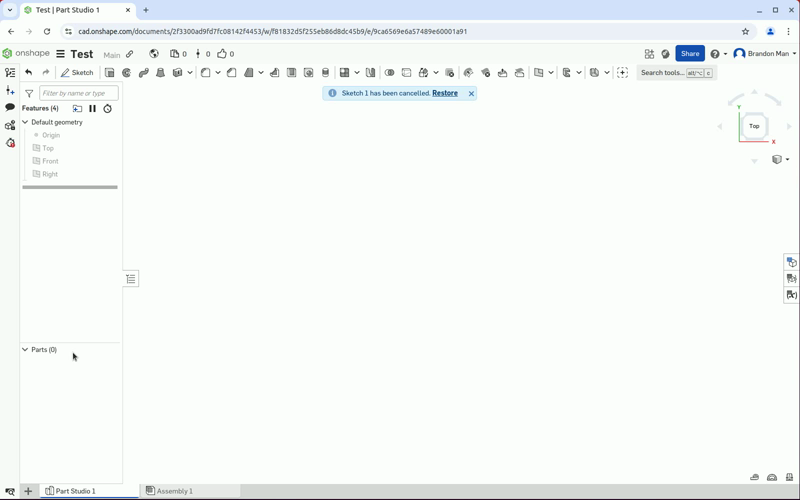
key(shift+p)
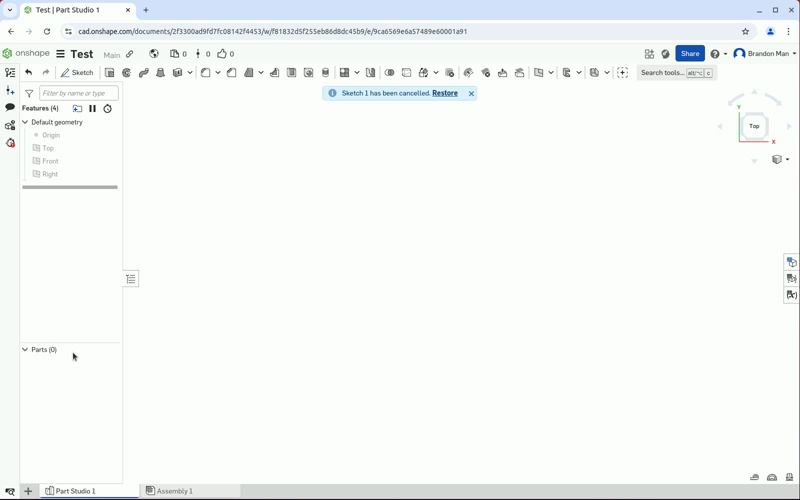
key(space)
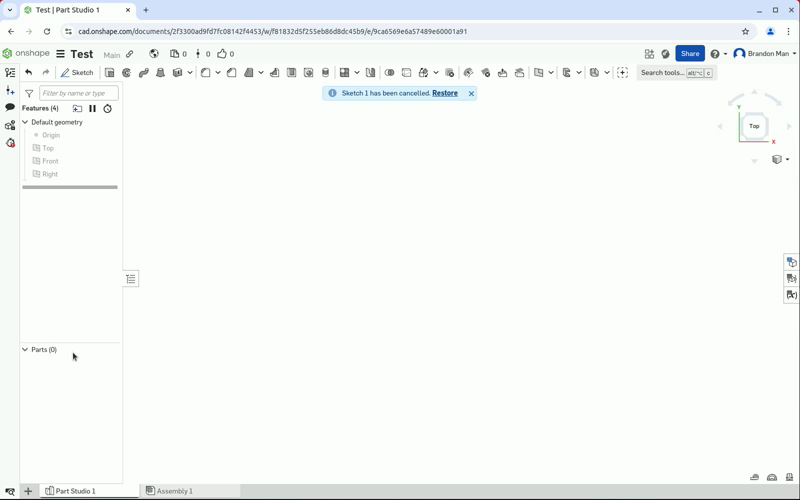
key_down(shift)
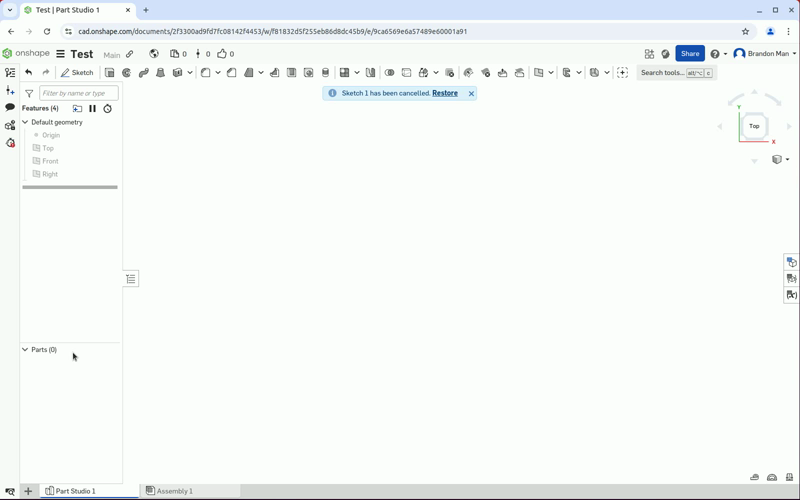
key(up)
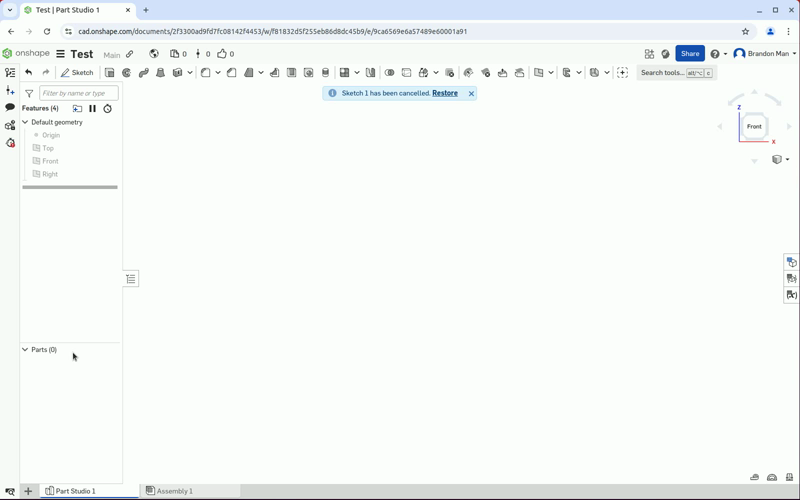
key_up(shift)
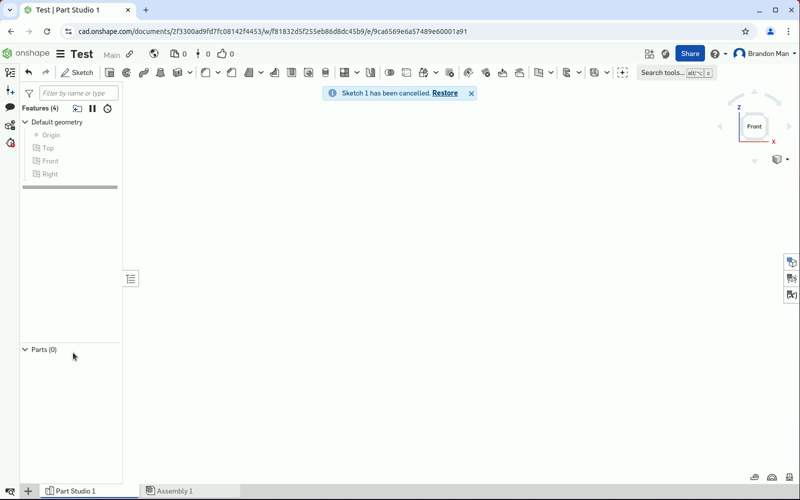
mouse_move(73, 352)
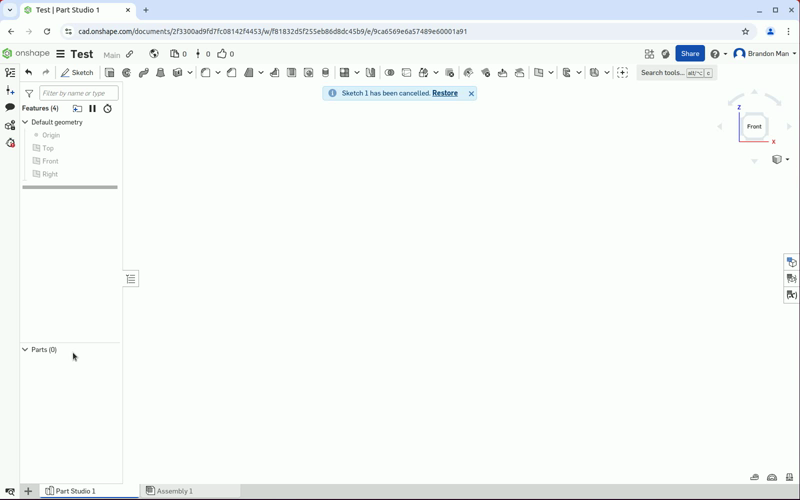
key(shift+y)
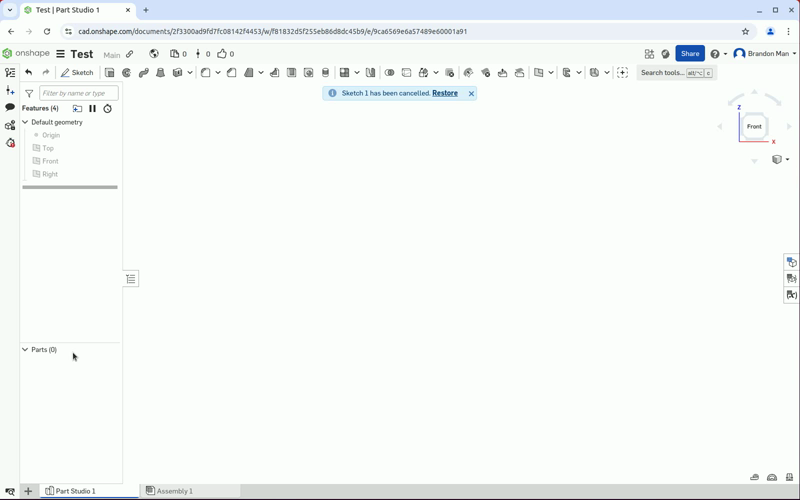
key(shift+s)
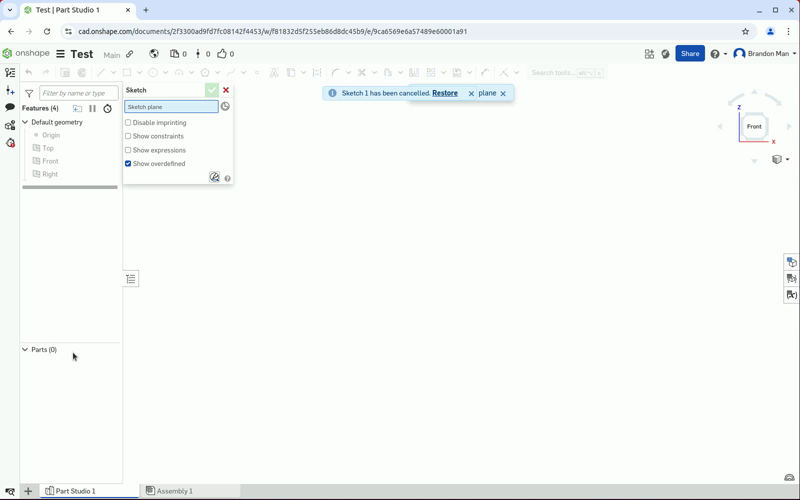
mouse_move(73, 163)
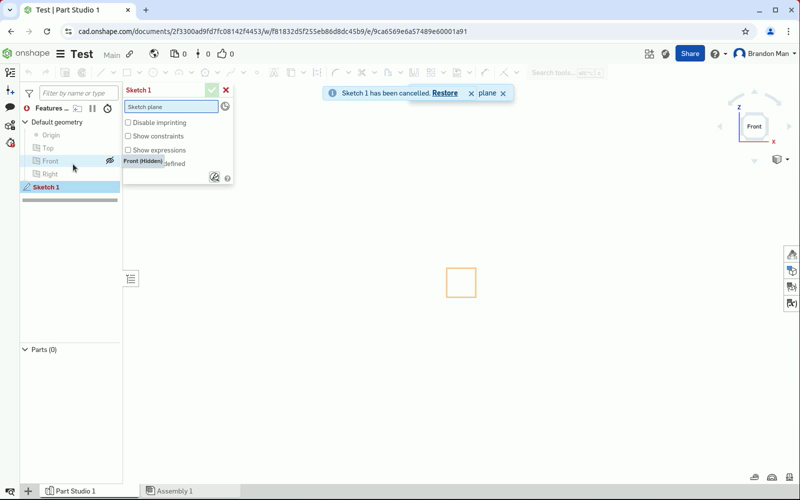
click(73, 163)
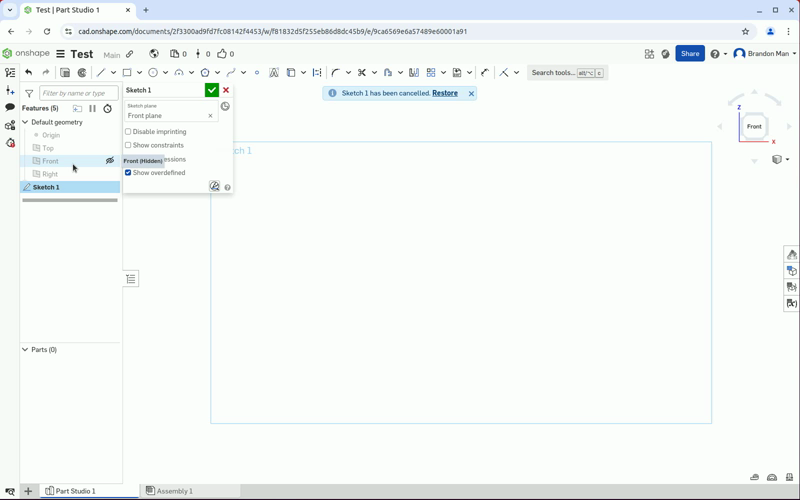
mouse_move(73, 352)
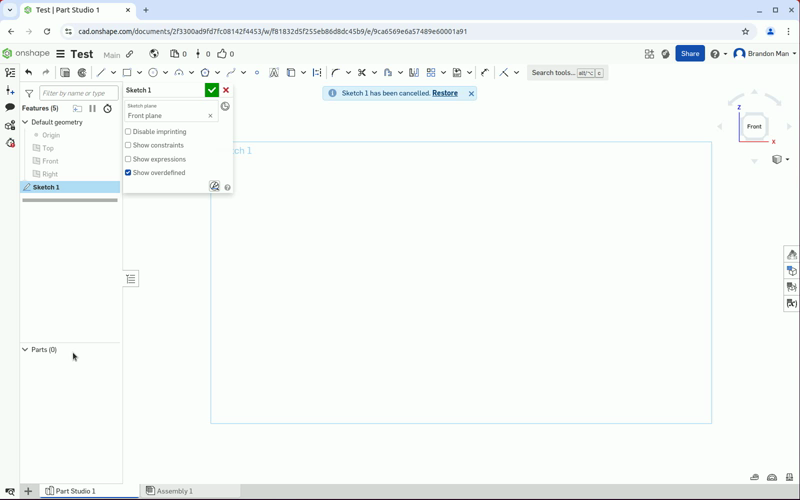
key(y)
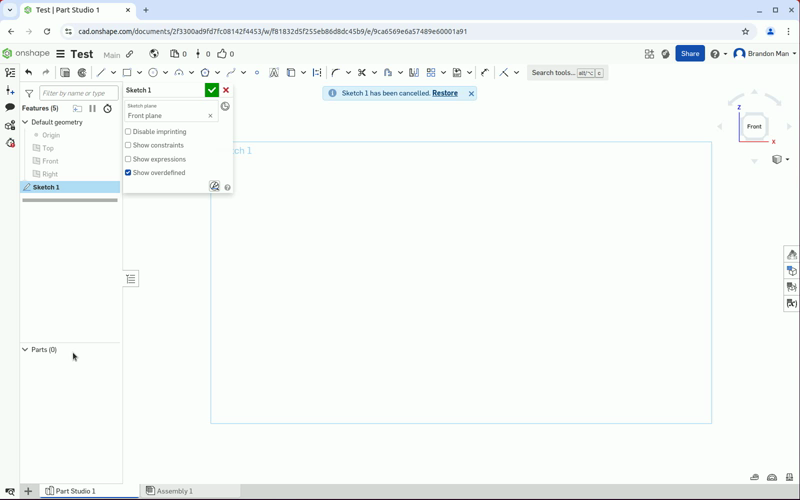
key(a)
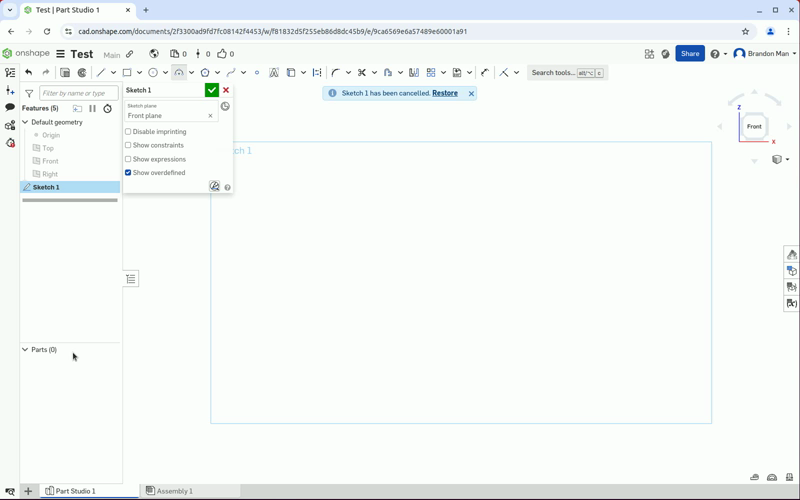
key_down(shift)
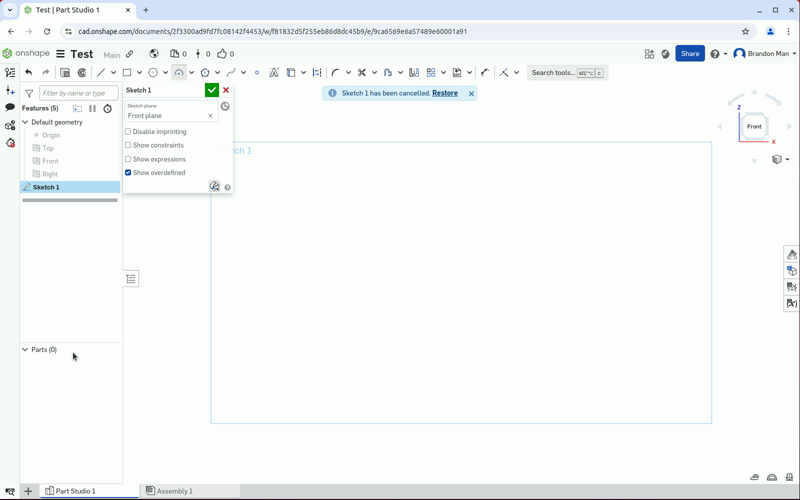
mouse_move(560, 295)
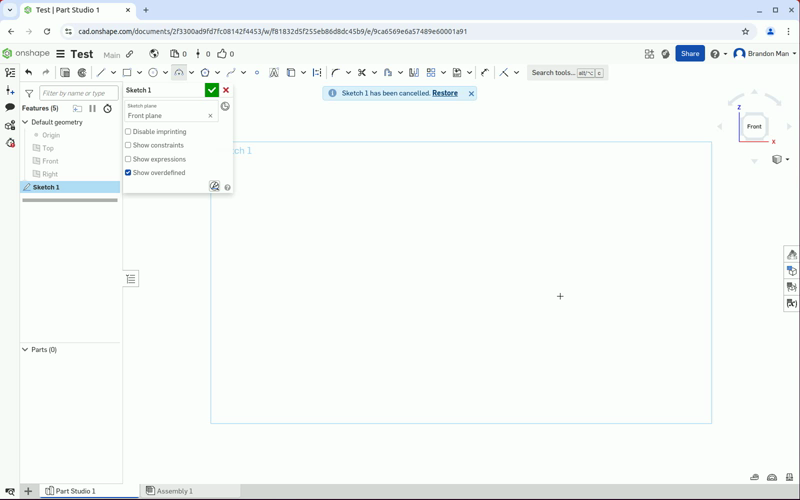
click(560, 295)
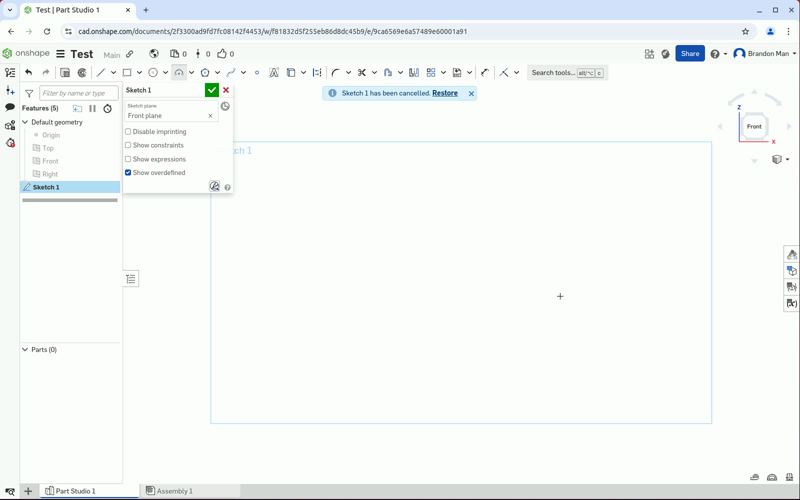
key_up(shift)
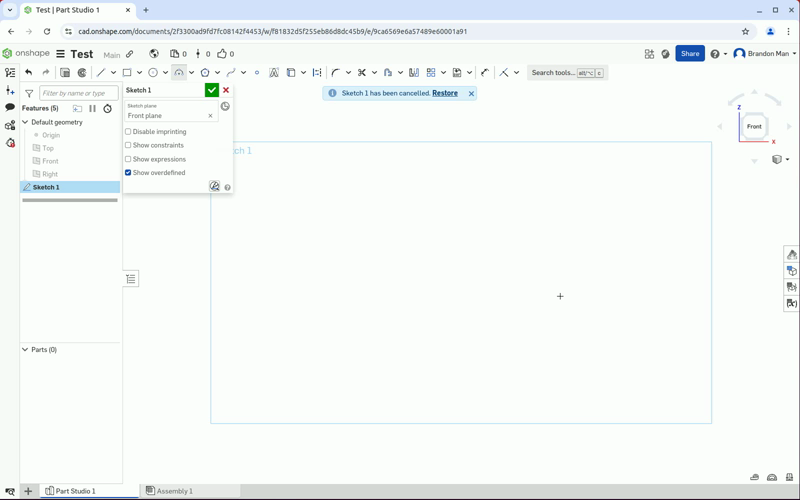
key_down(shift)
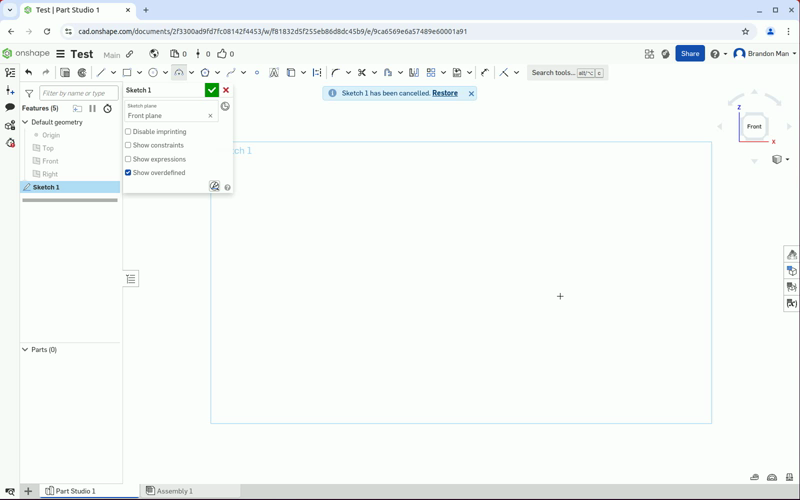
mouse_move(560, 270)
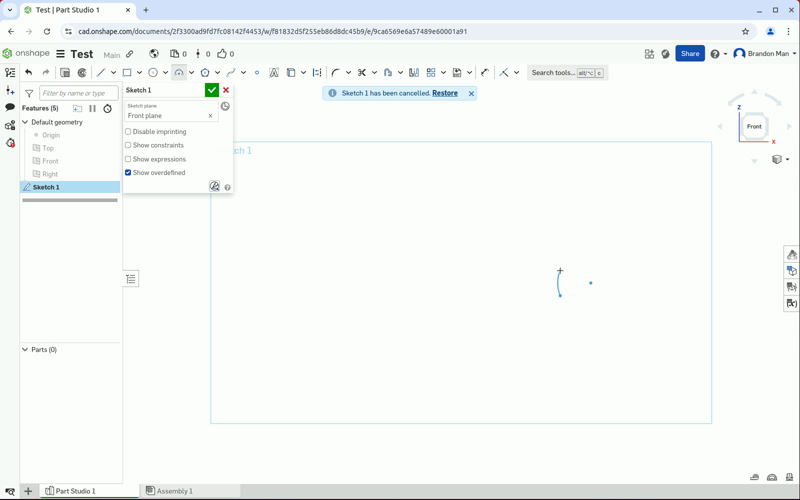
click(560, 270)
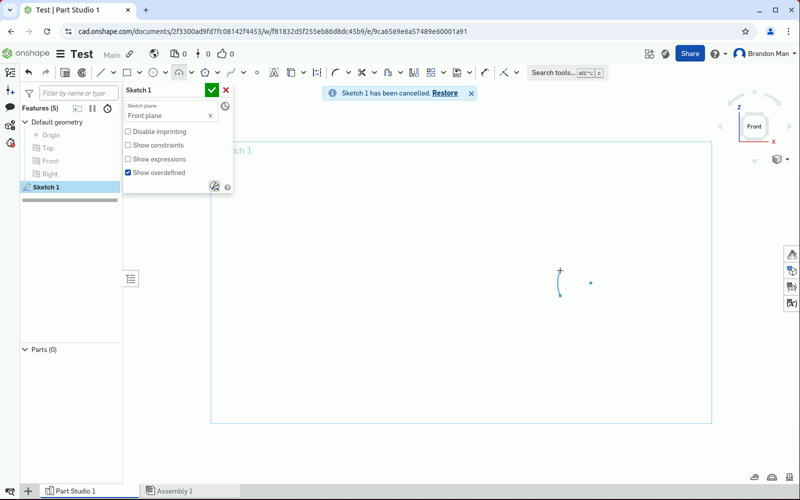
mouse_move(573, 282)
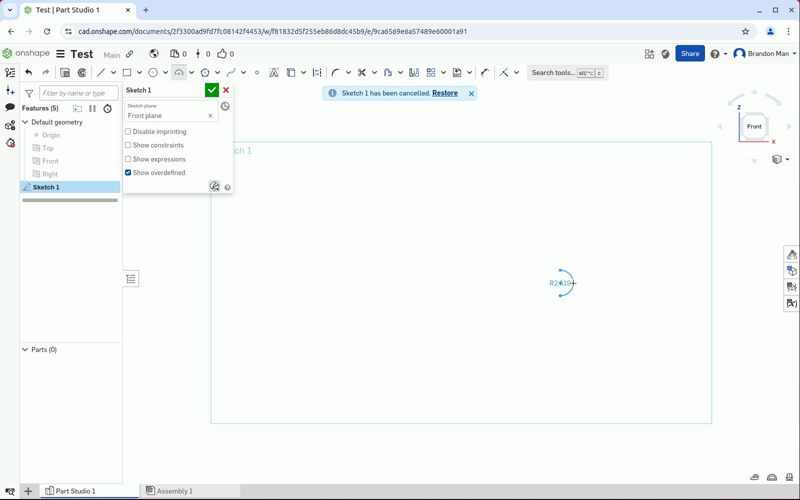
click(573, 282)
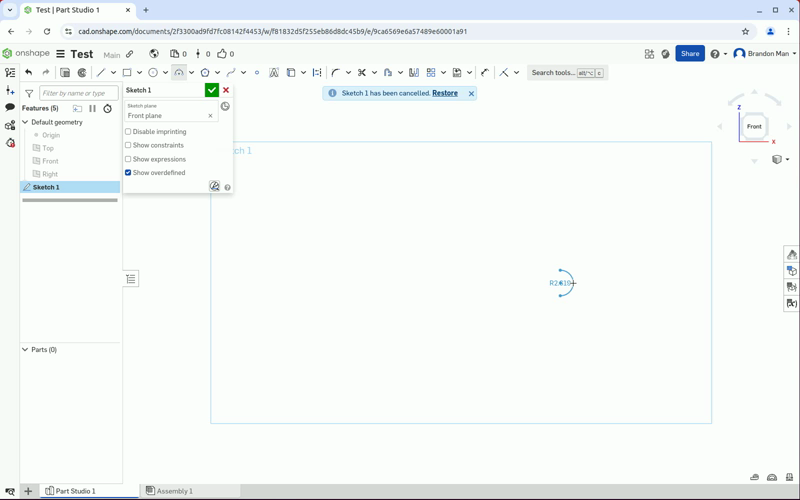
key_up(shift)
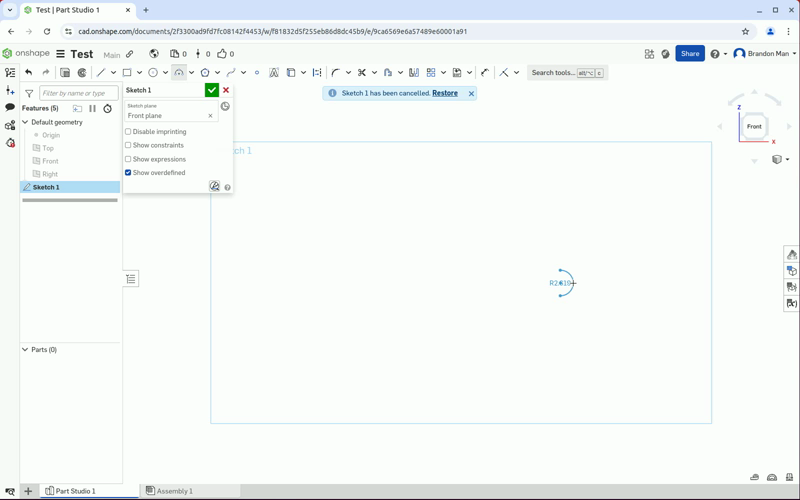
key(esc)
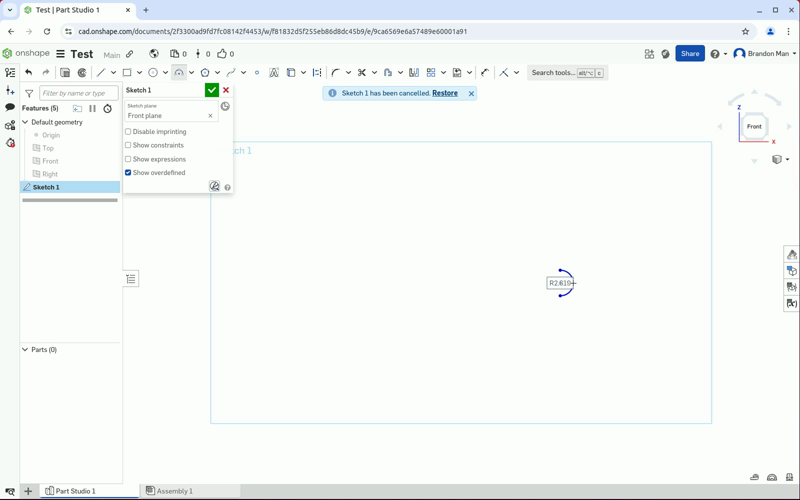
key(l)
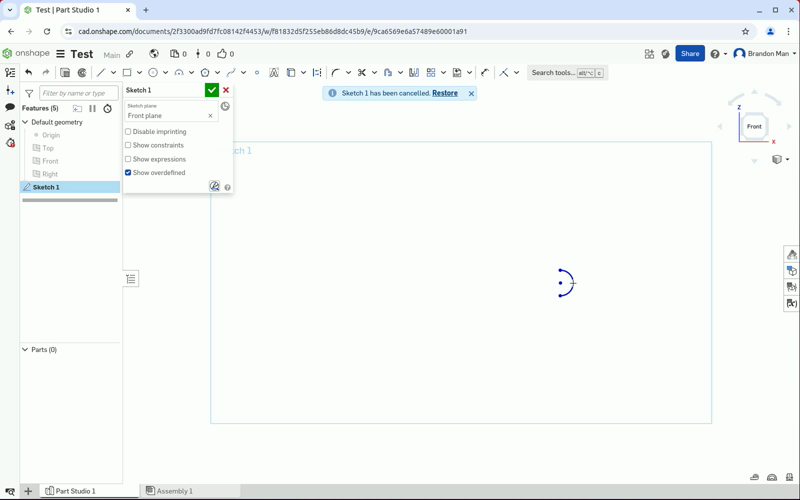
mouse_move(560, 270)
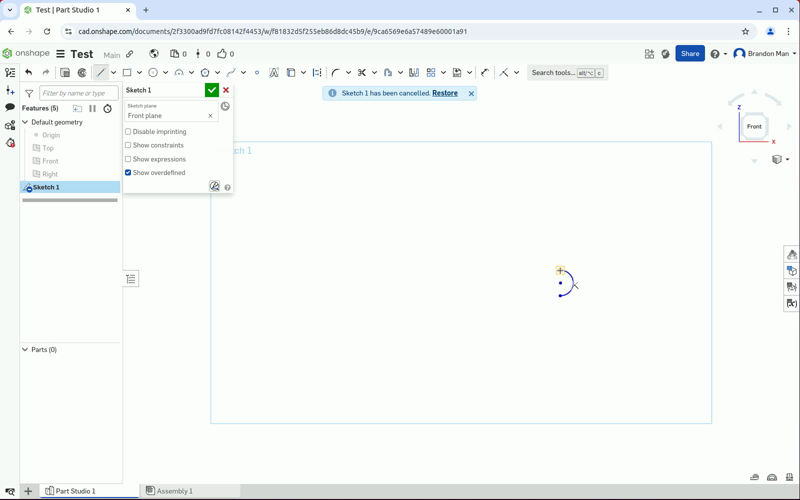
click(560, 270)
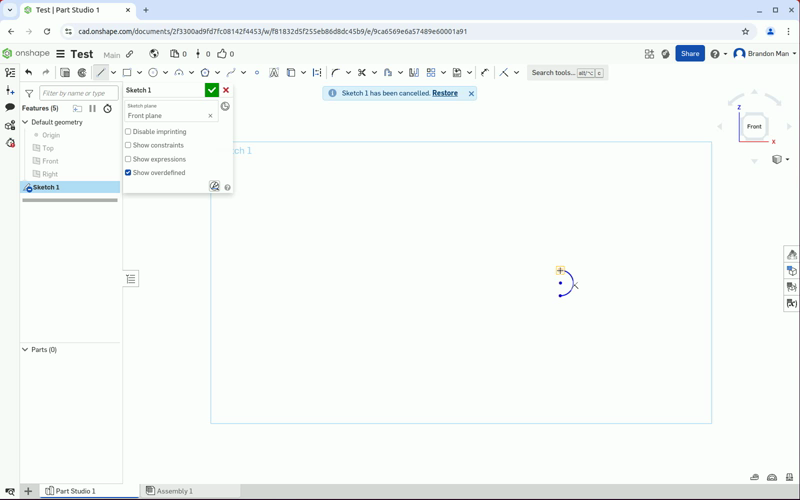
key_down(shift)
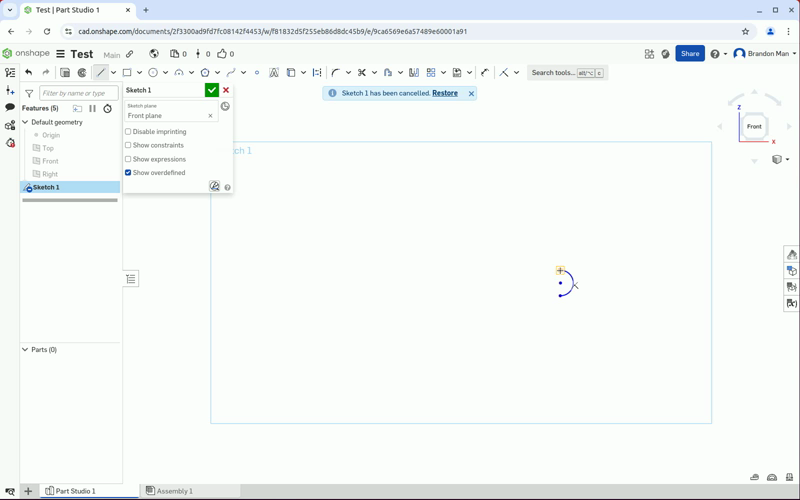
mouse_move(589, 270)
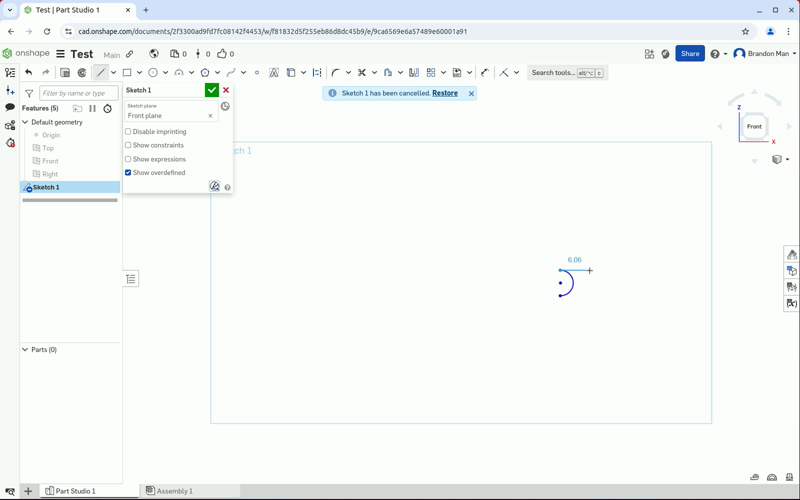
mouse_move(560, 276)
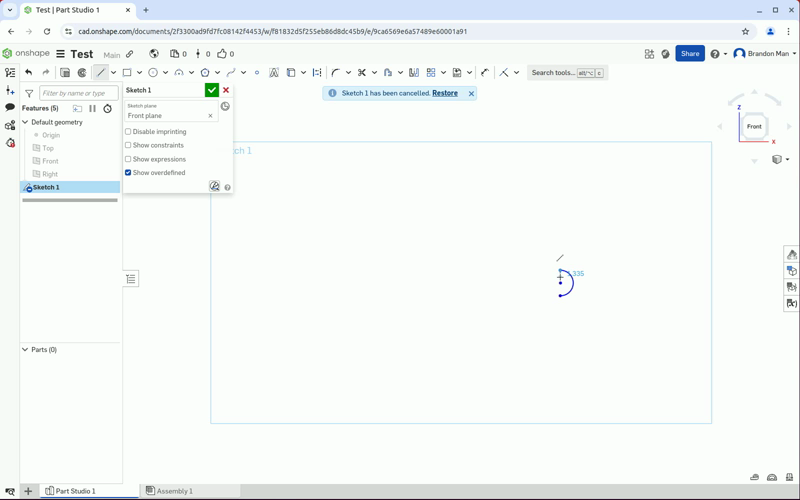
scroll(6)
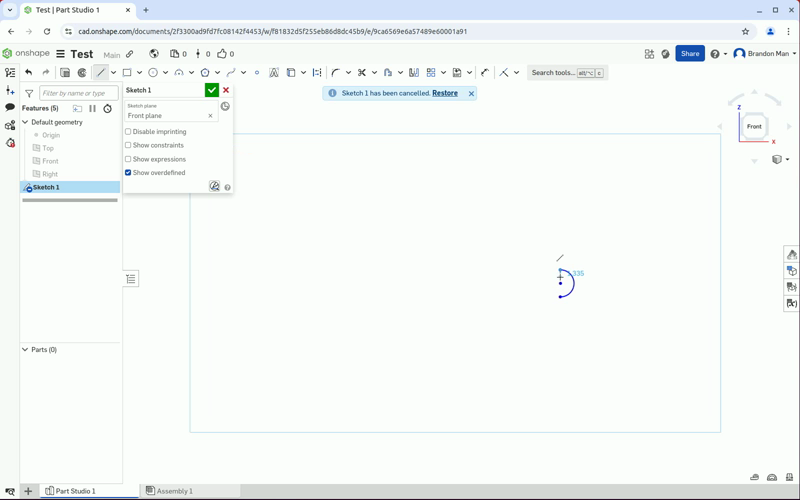
scroll(6)
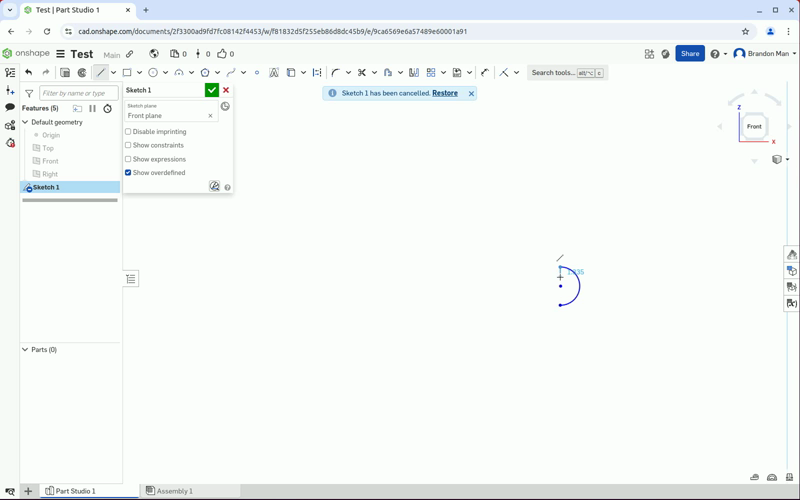
scroll(6)
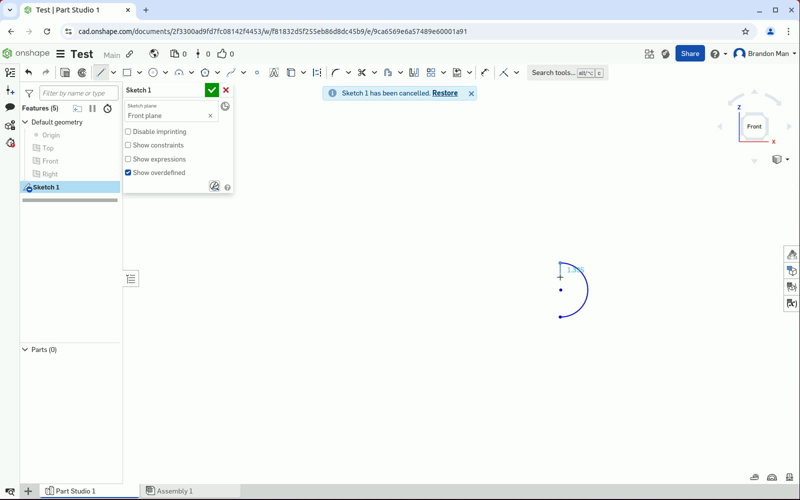
scroll(6)
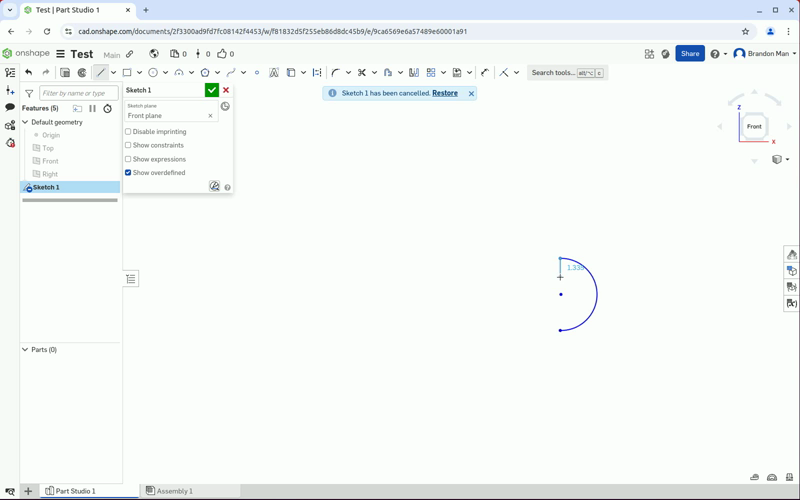
scroll(6)
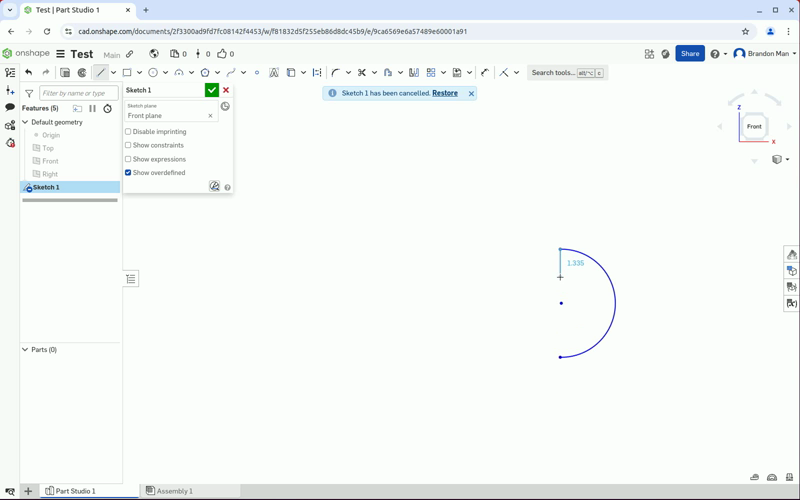
scroll(6)
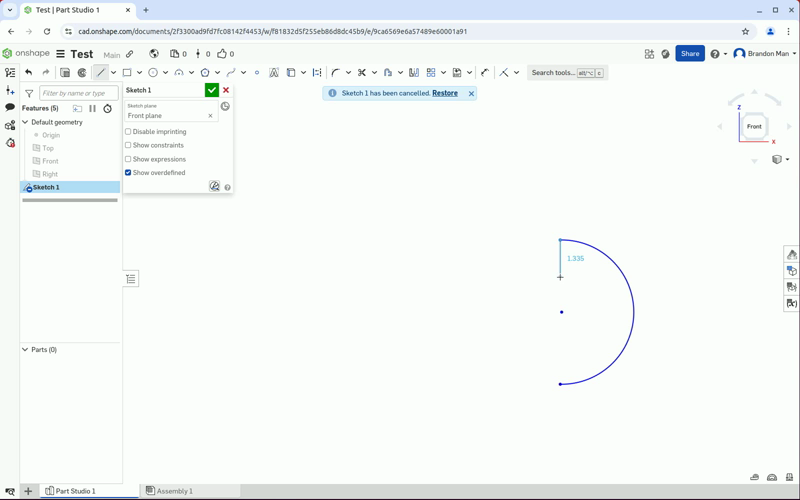
scroll(6)
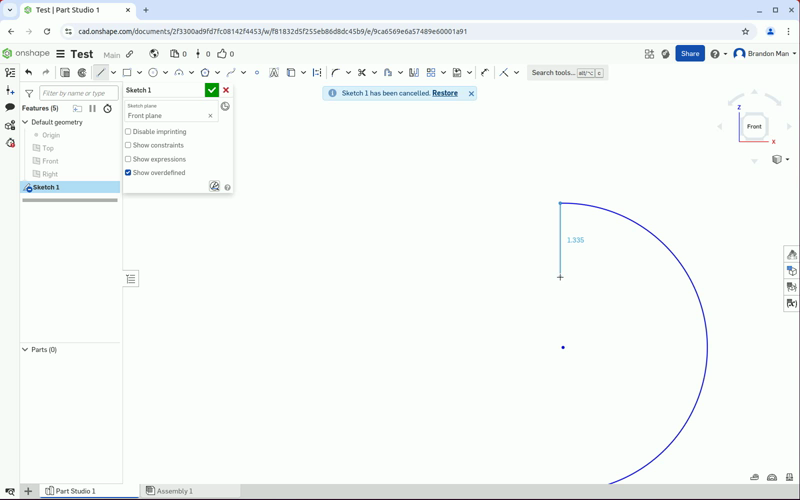
click(560, 276)
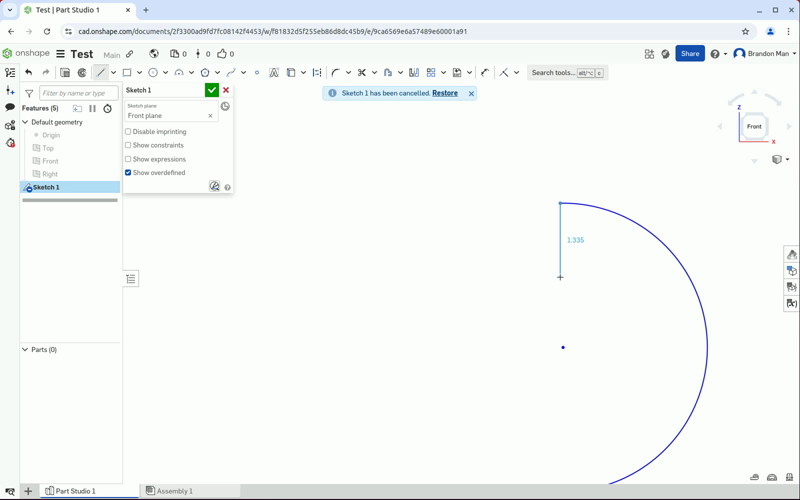
scroll(-6)
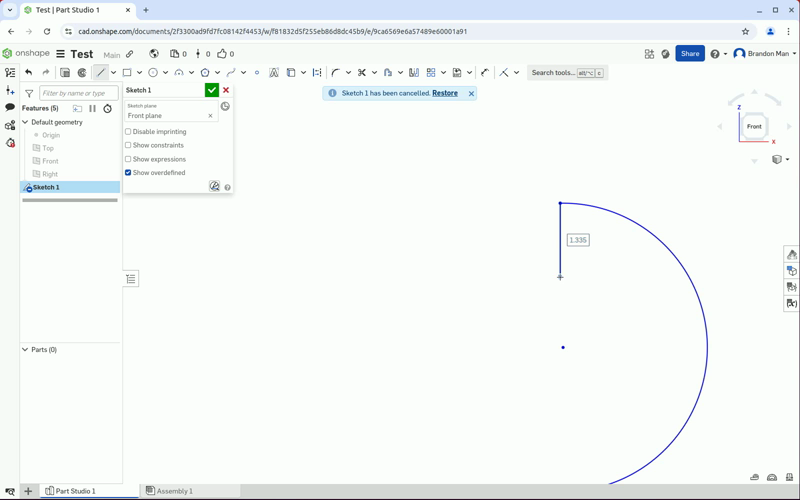
scroll(-6)
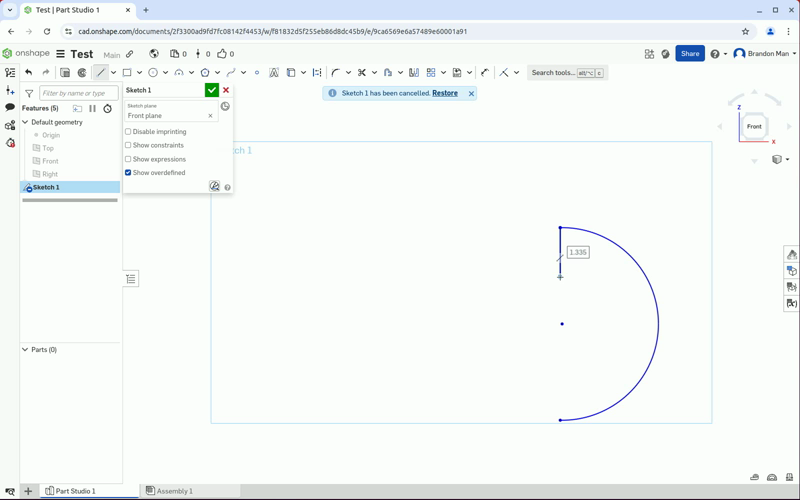
scroll(-6)
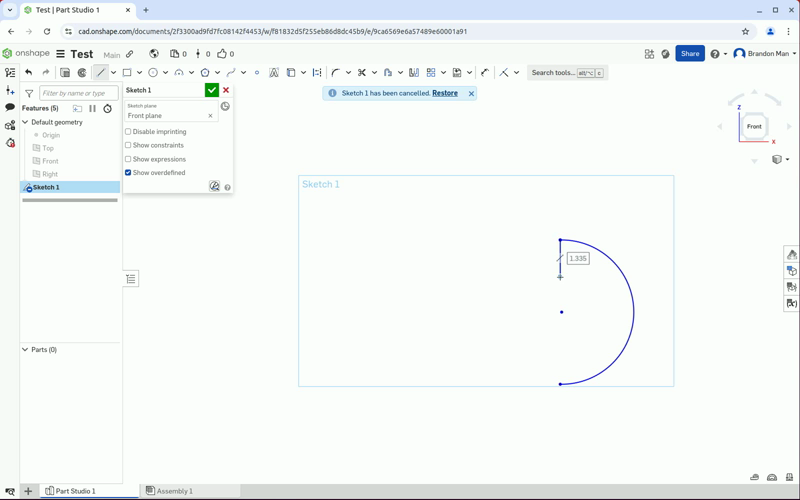
scroll(-6)
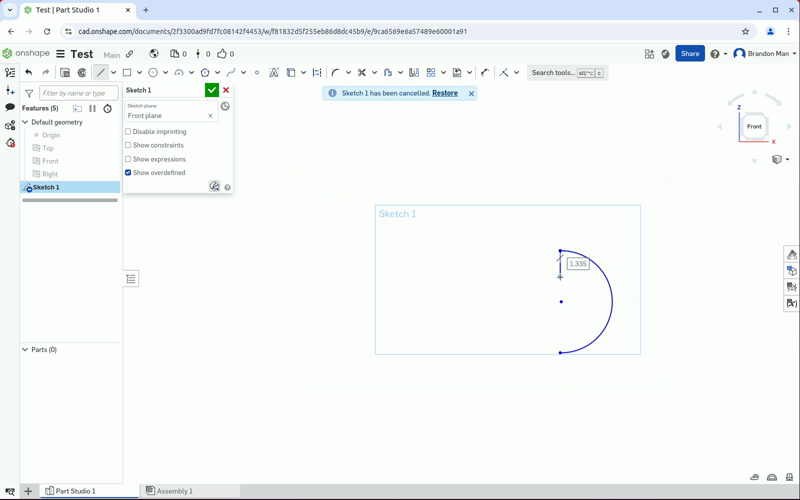
scroll(-6)
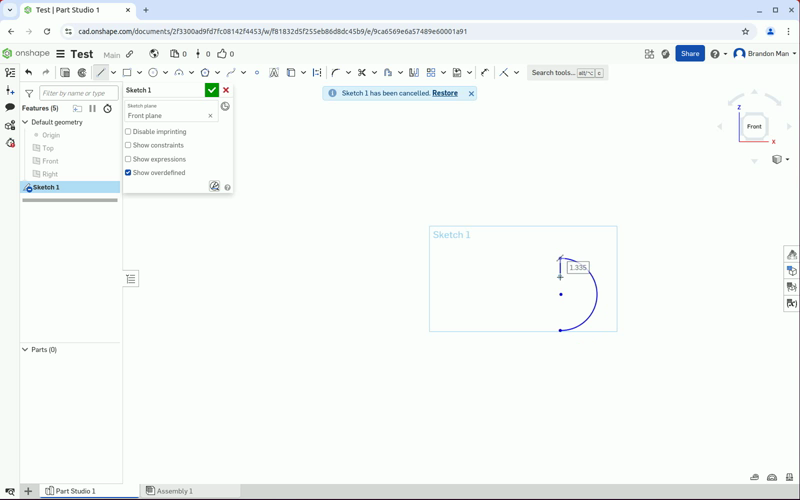
scroll(-6)
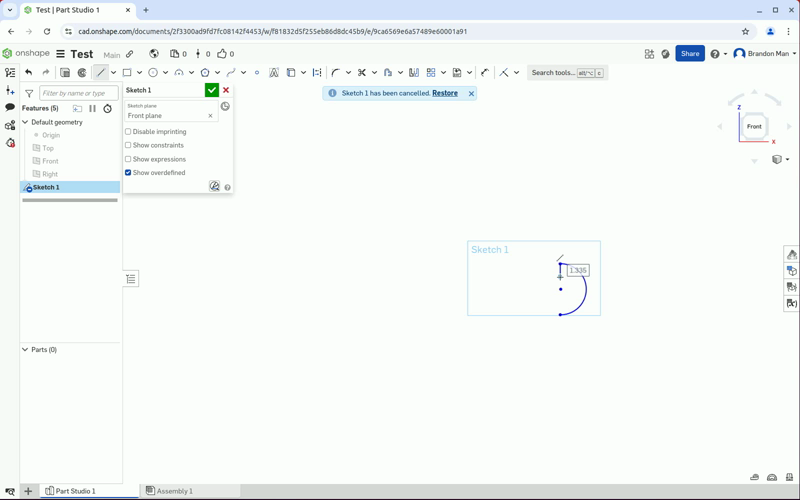
scroll(-6)
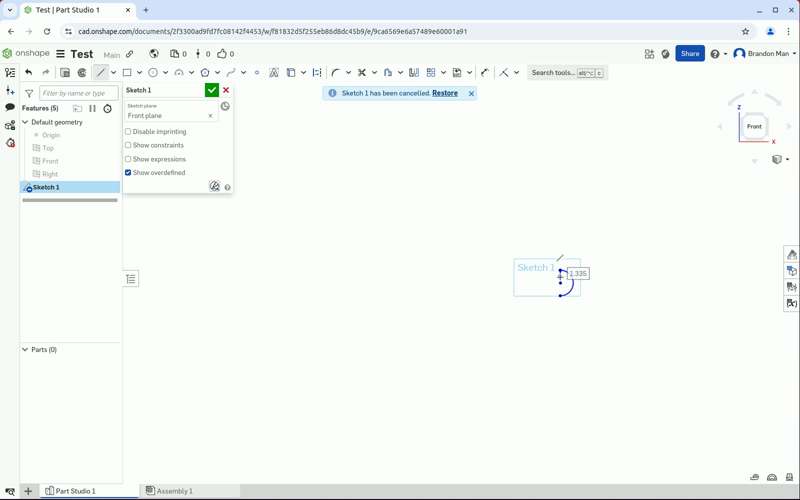
key_up(shift)
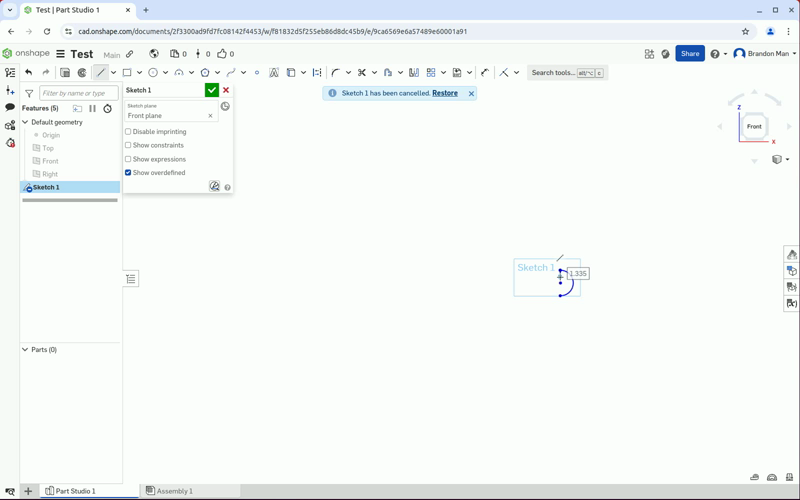
key(esc)
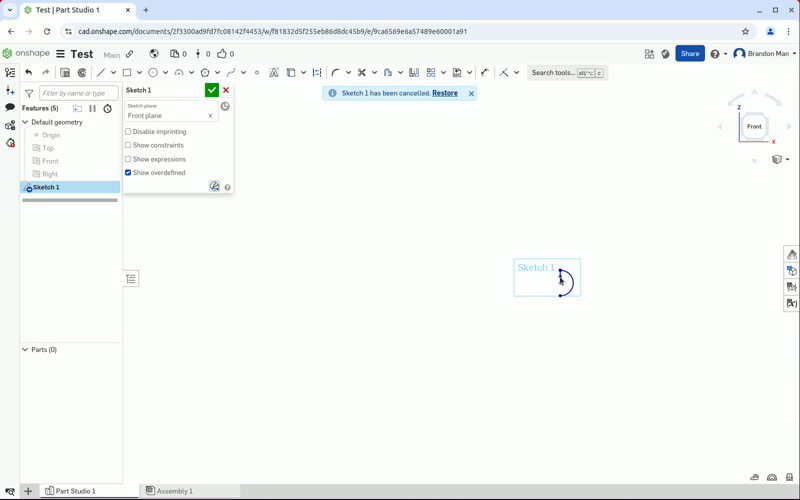
key(a)
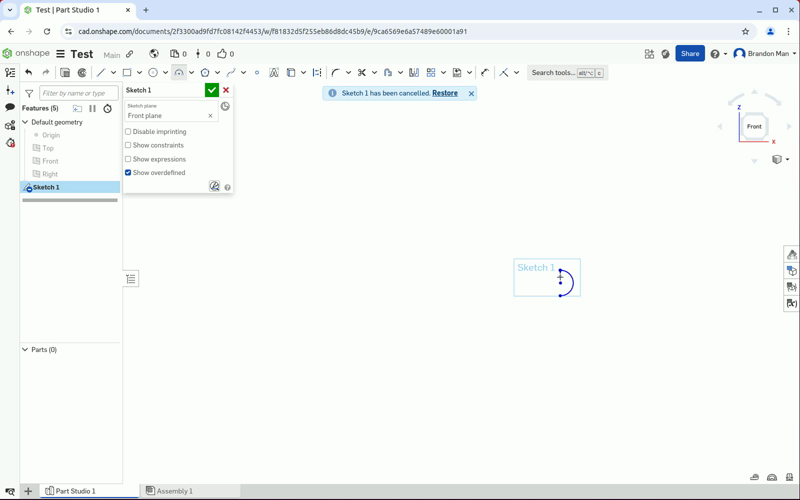
mouse_move(560, 276)
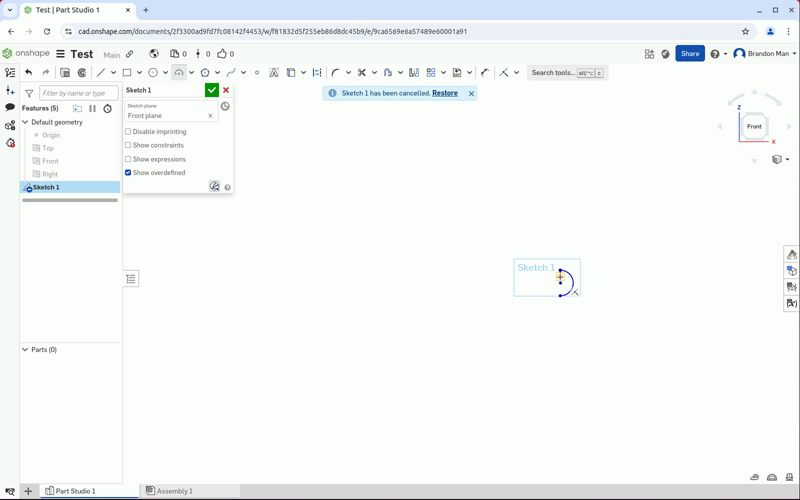
click(560, 276)
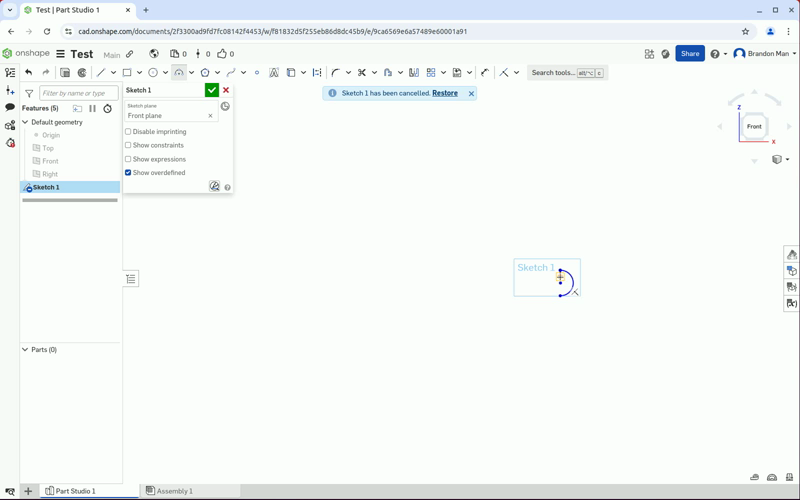
key_down(shift)
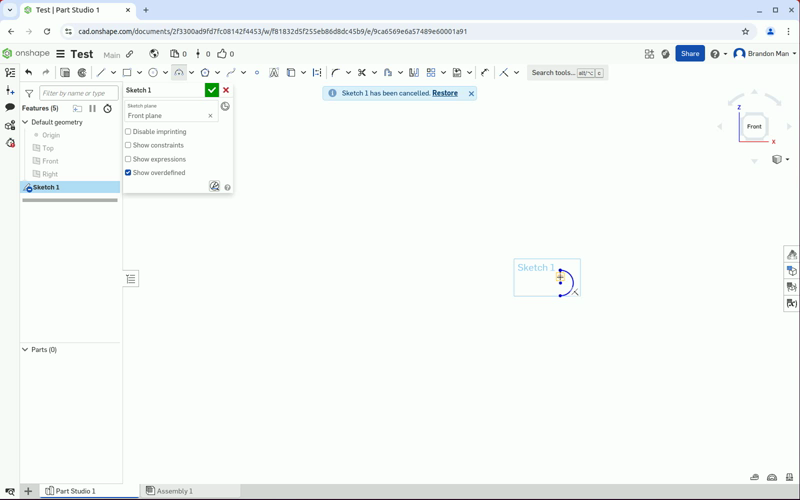
mouse_move(560, 289)
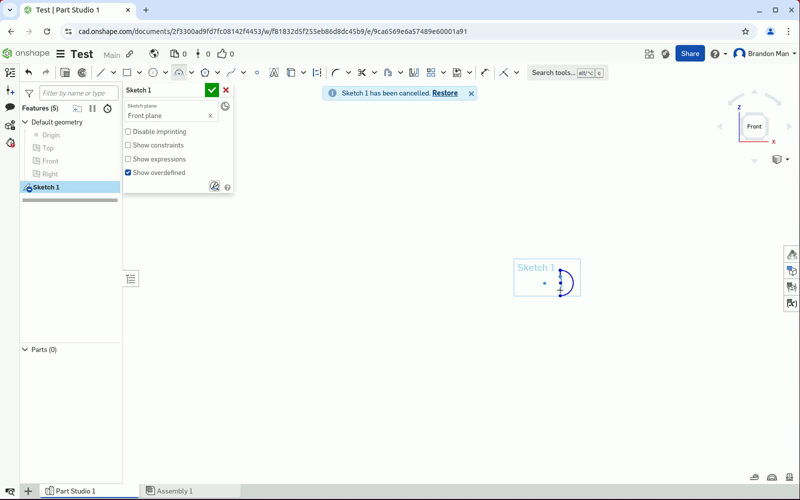
click(560, 289)
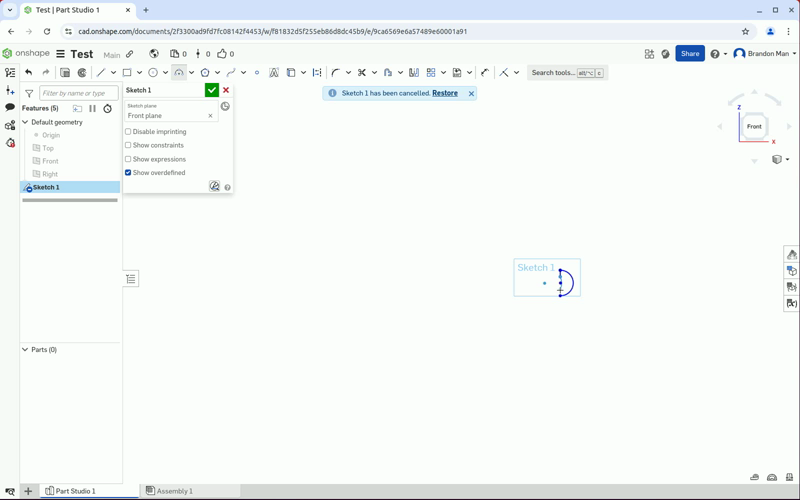
mouse_move(566, 282)
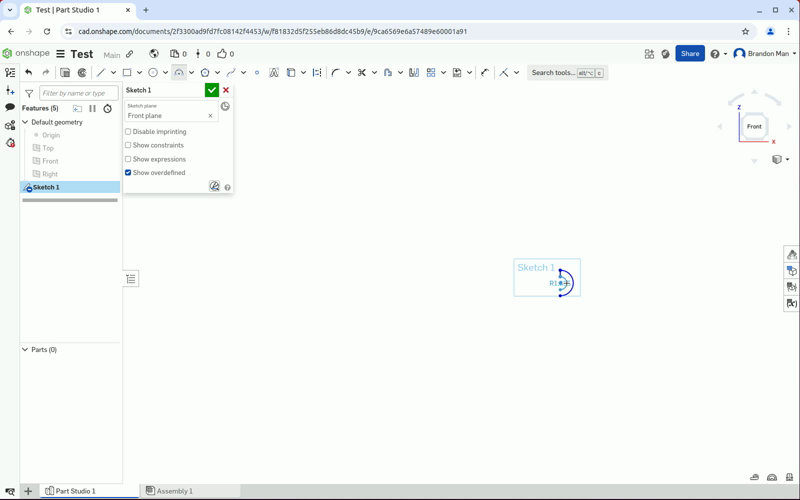
click(566, 282)
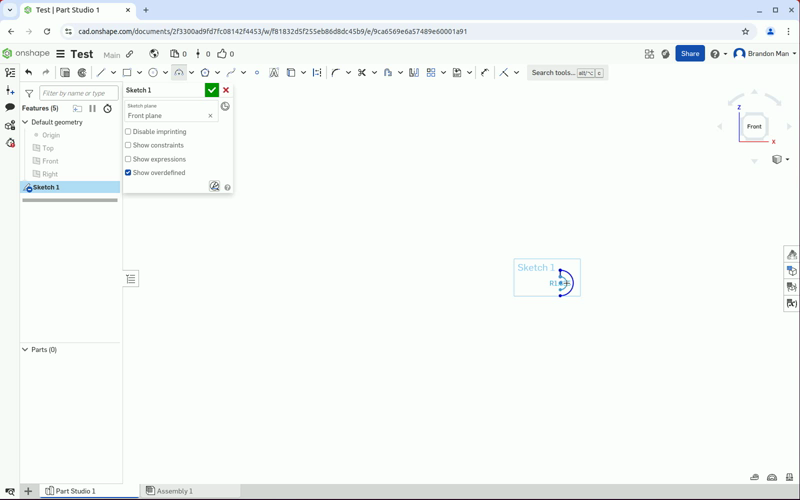
key_up(shift)
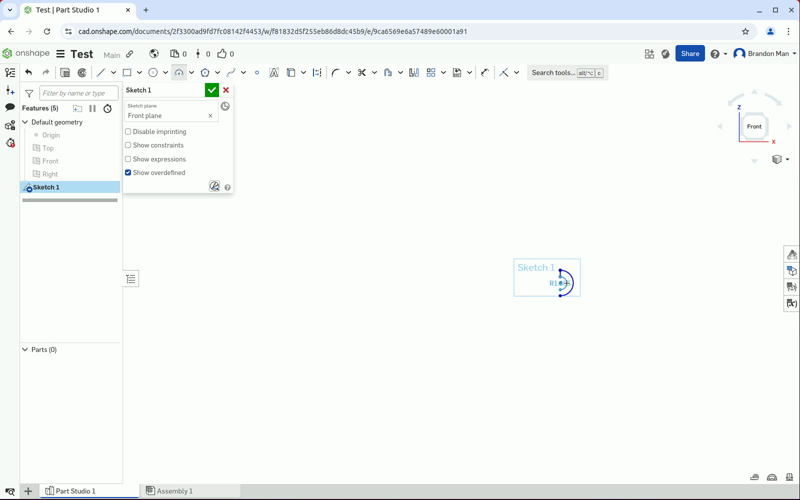
key(esc)
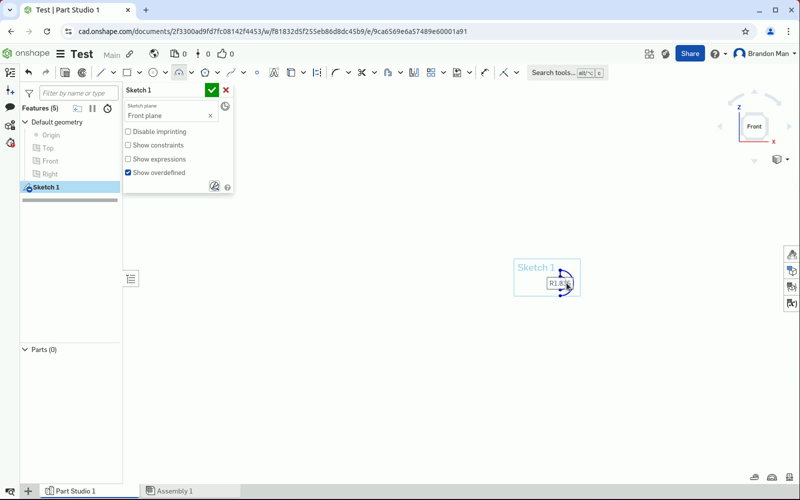
key(l)
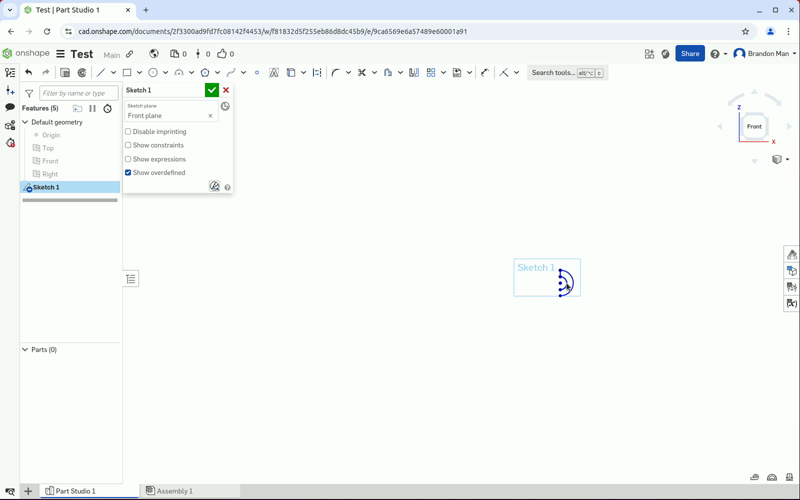
mouse_move(560, 289)
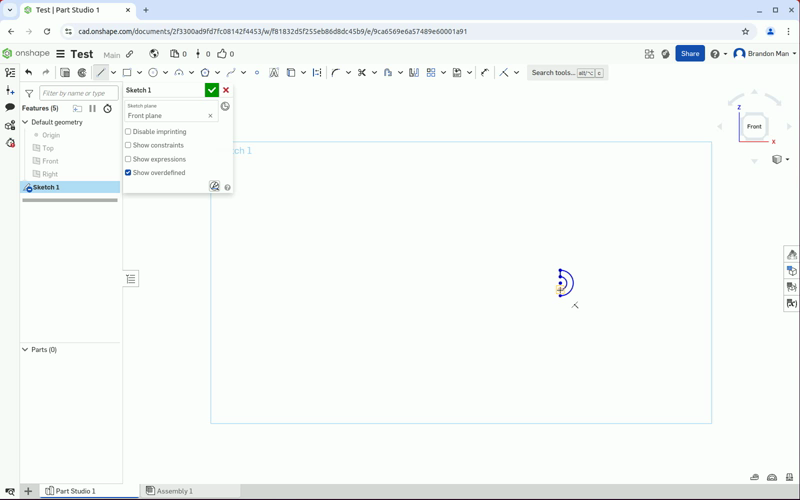
click(560, 289)
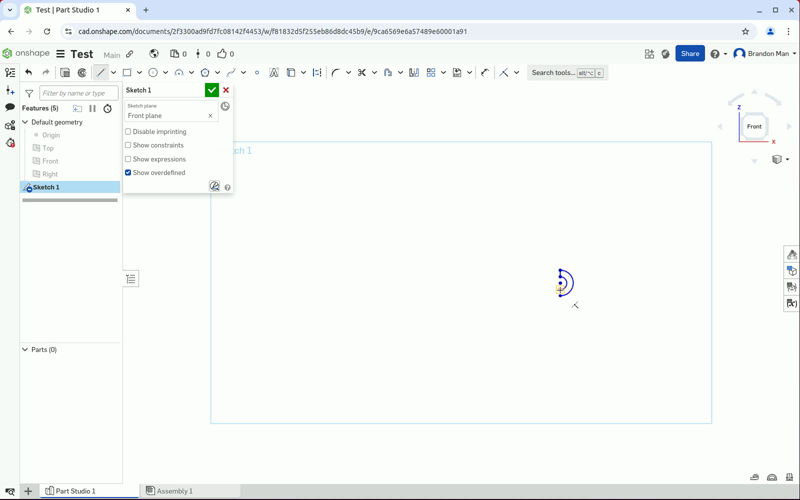
mouse_move(589, 289)
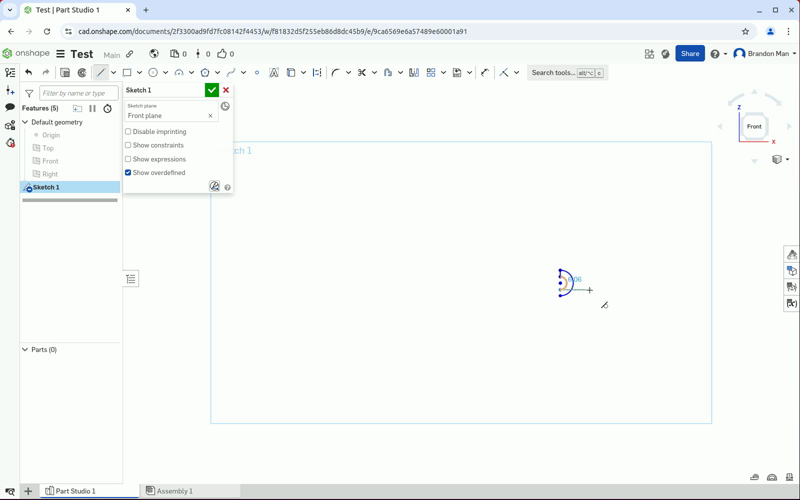
key_down(shift)
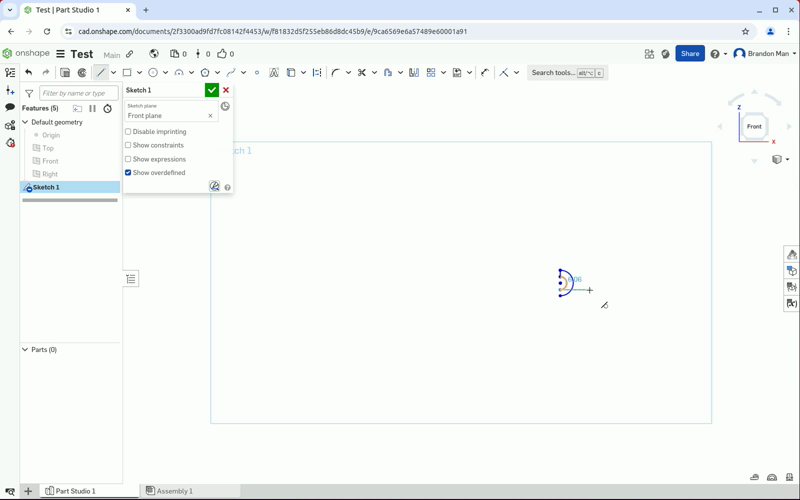
mouse_move(560, 295)
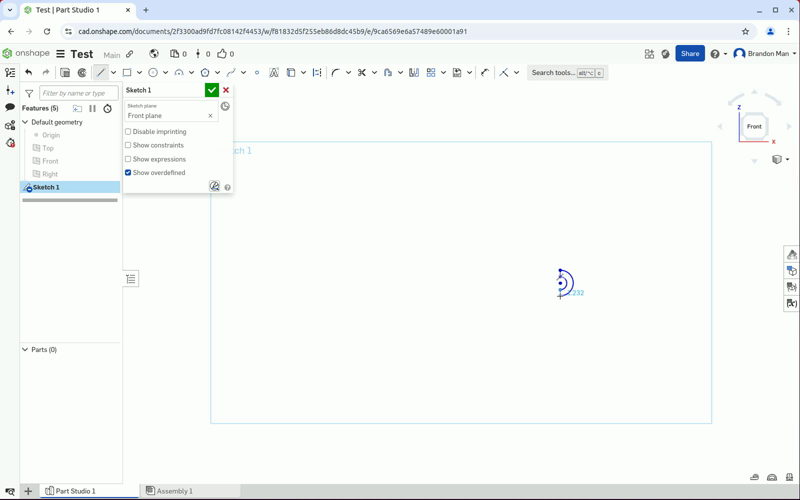
scroll(6)
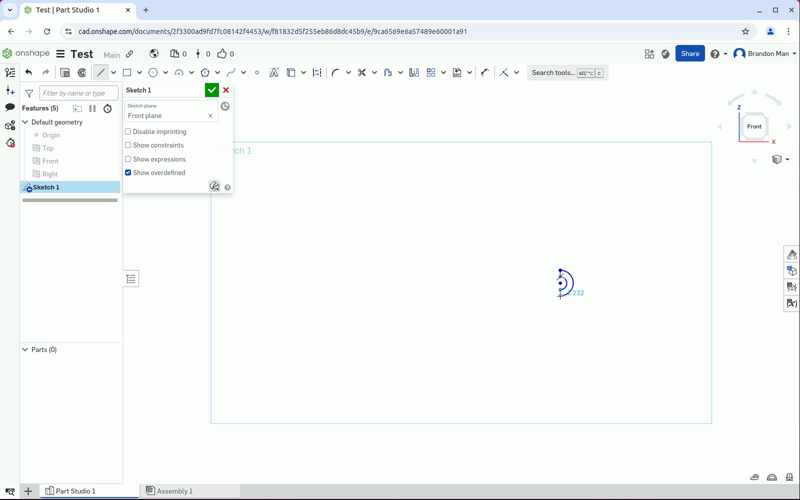
scroll(6)
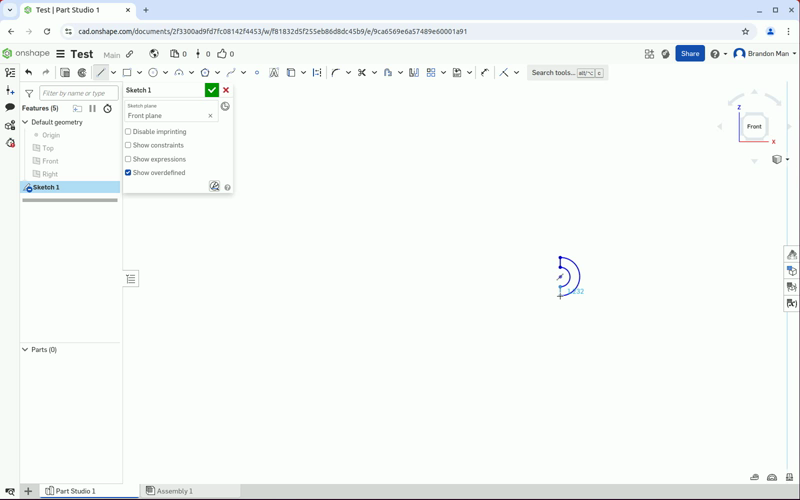
scroll(6)
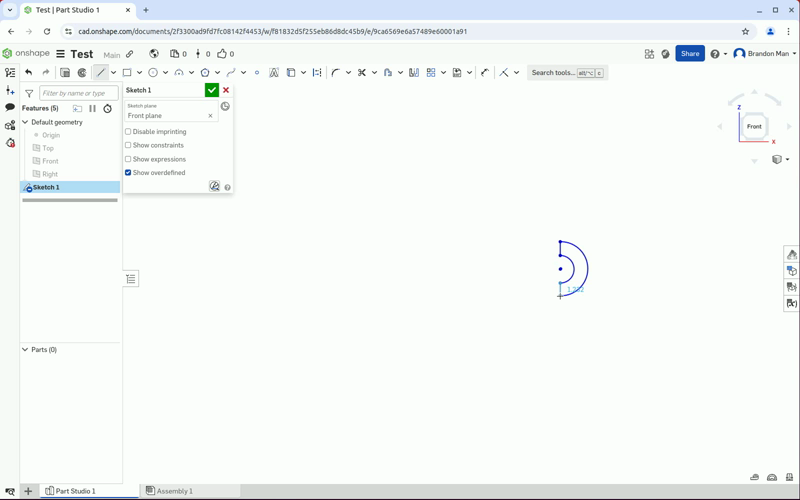
scroll(6)
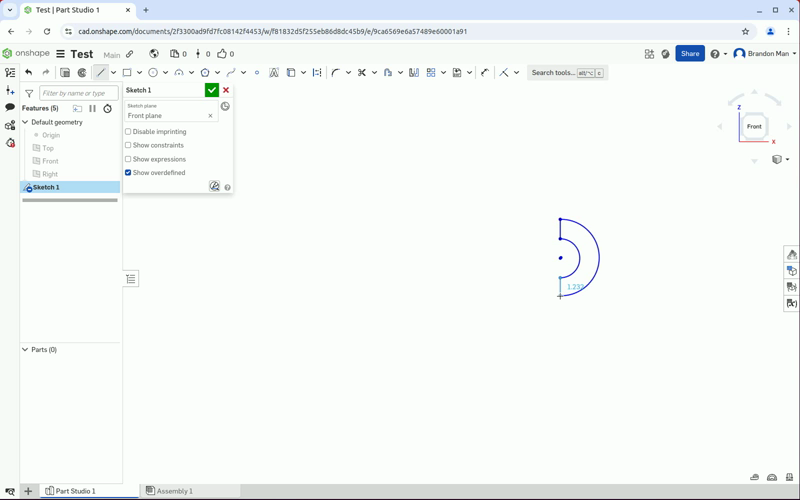
scroll(6)
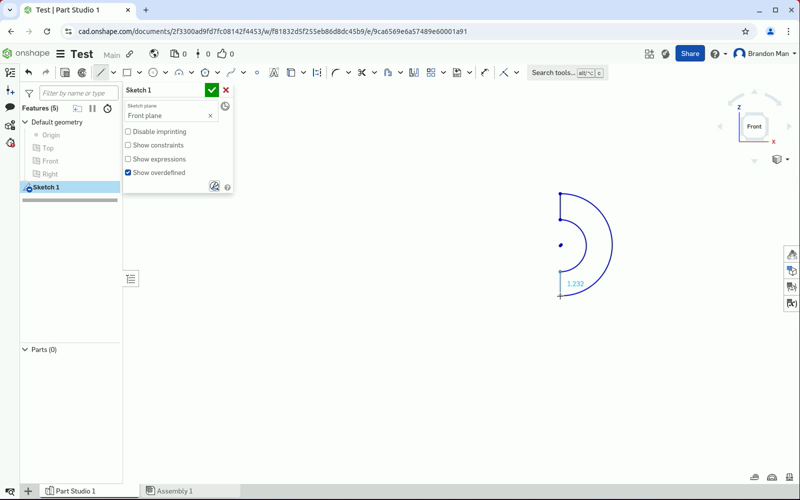
scroll(6)
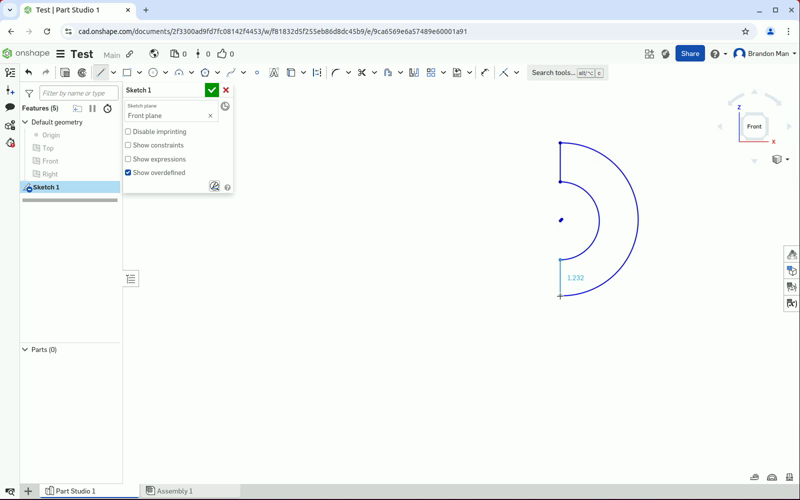
scroll(6)
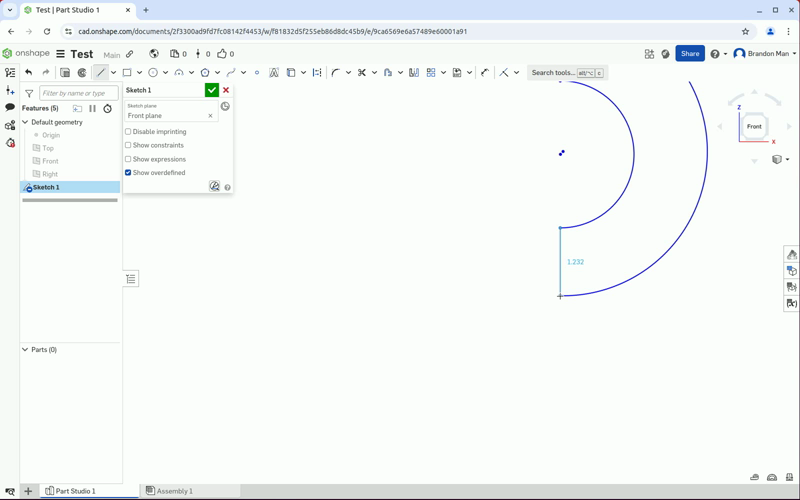
key_up(shift)
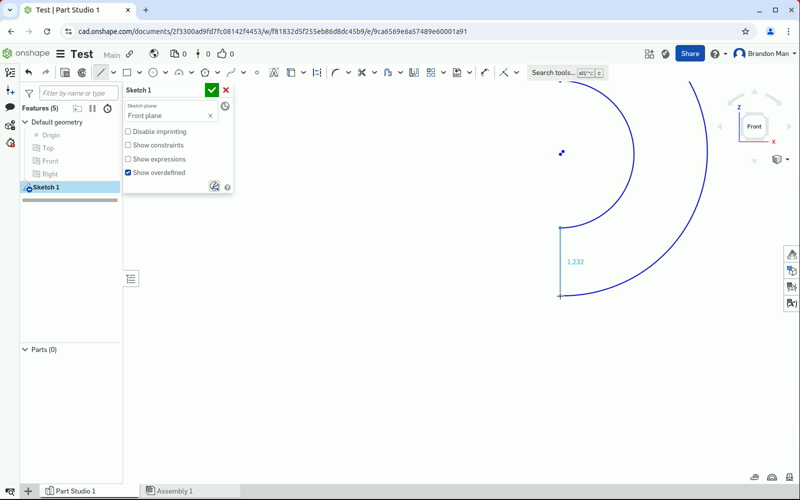
click(560, 295)
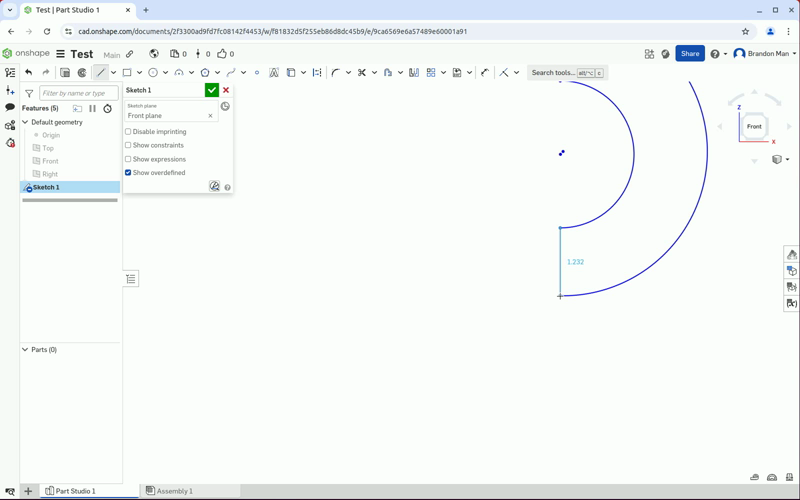
scroll(-6)
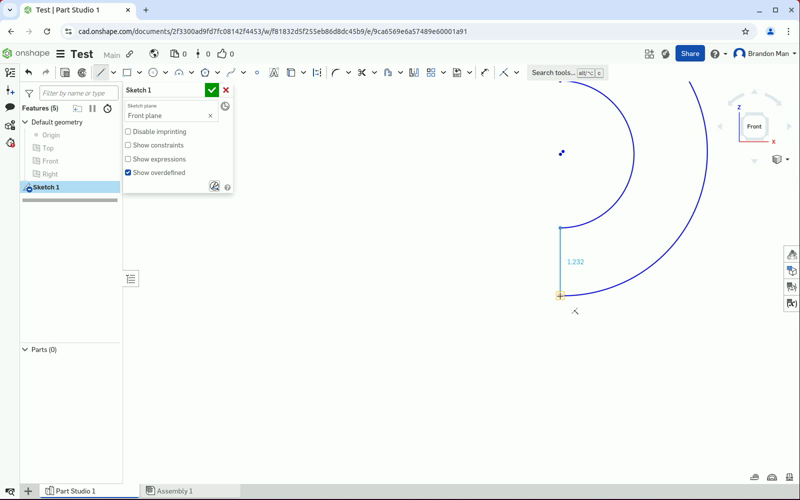
scroll(-6)
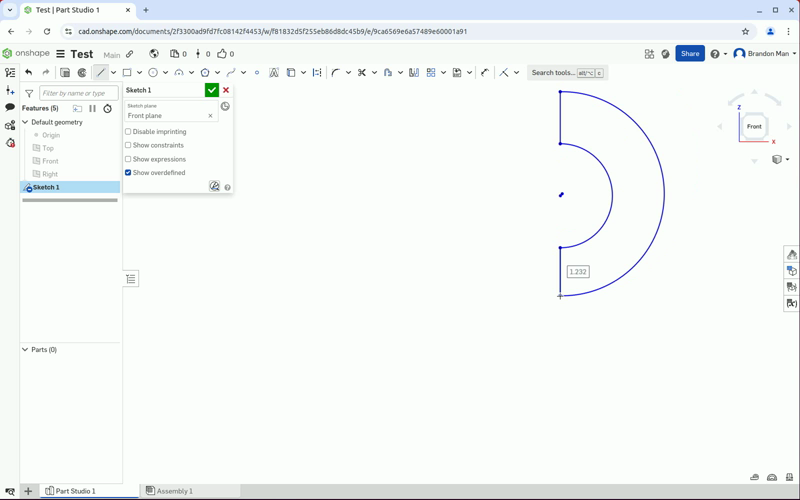
scroll(-6)
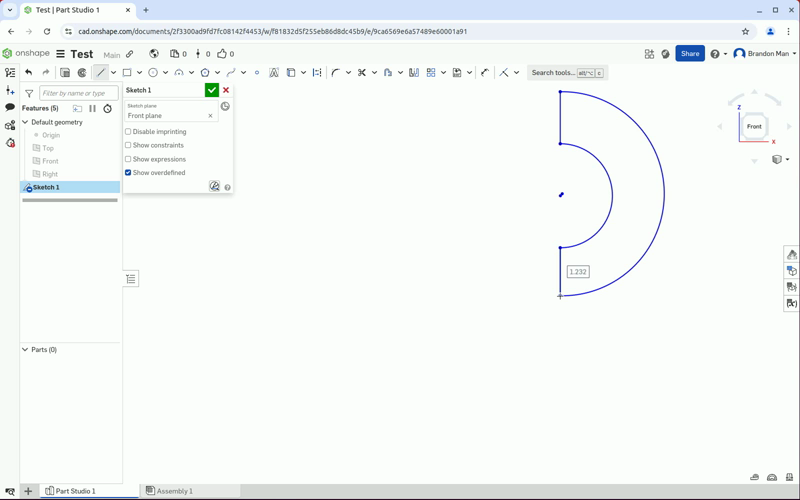
scroll(-6)
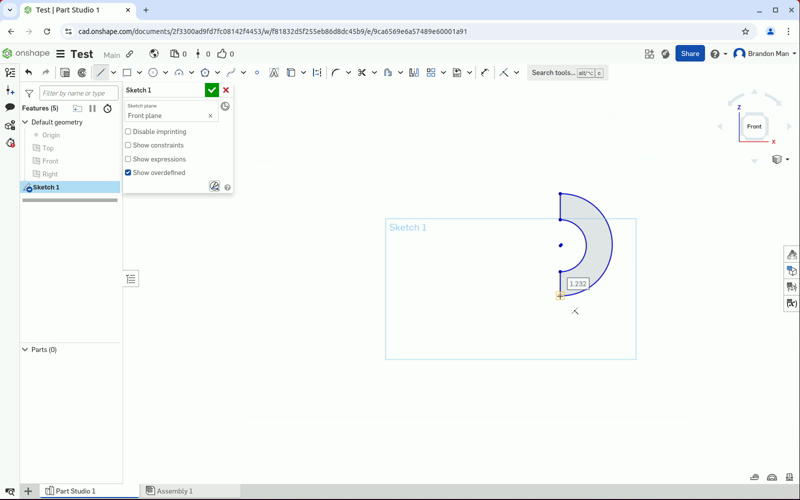
scroll(-6)
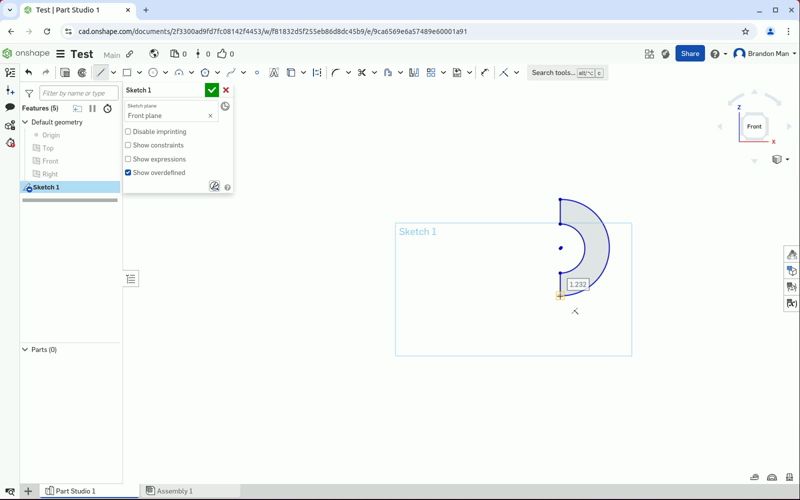
scroll(-6)
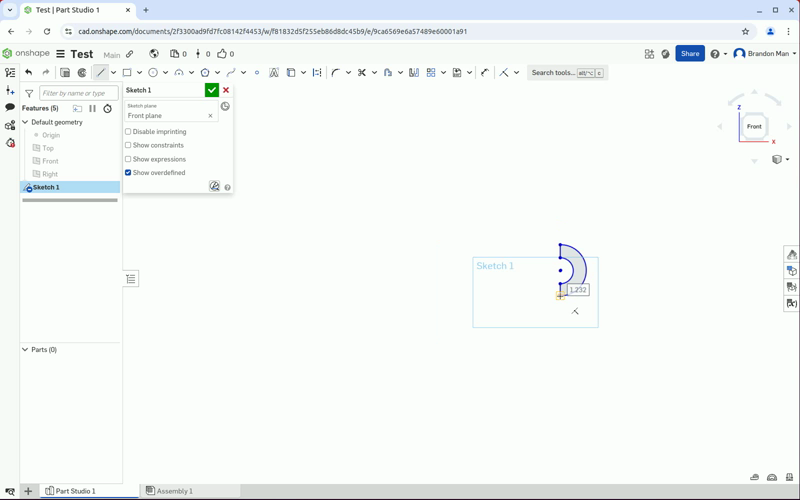
scroll(-6)
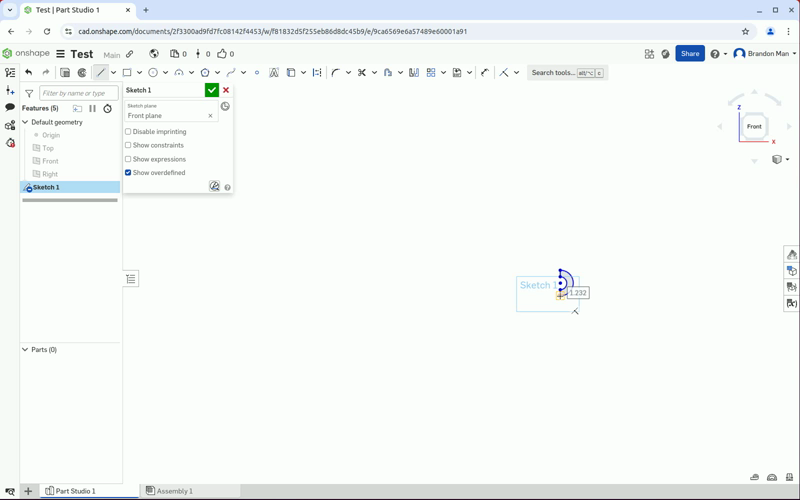
key(esc)
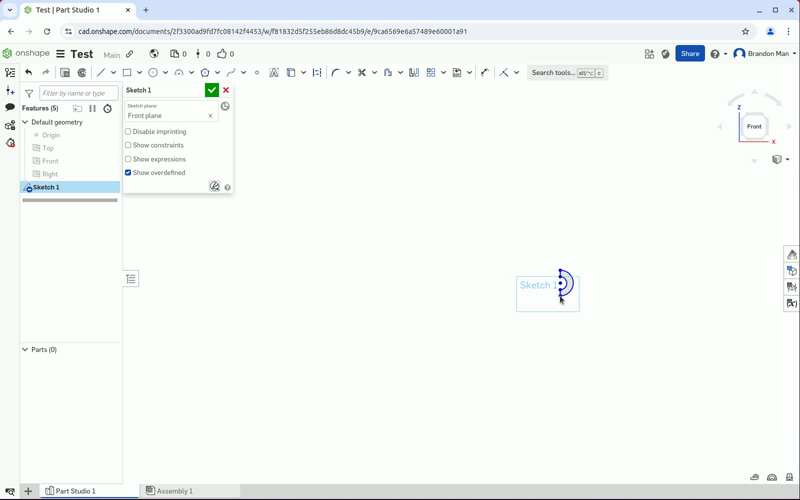
mouse_move(564, 278)
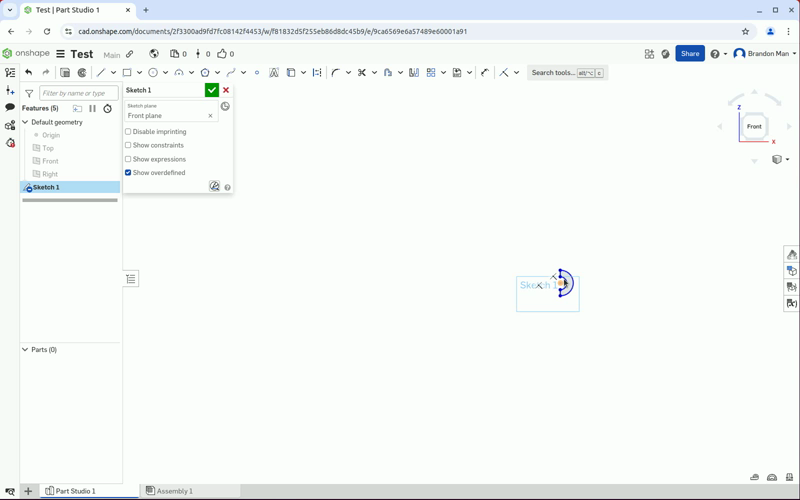
scroll(6)
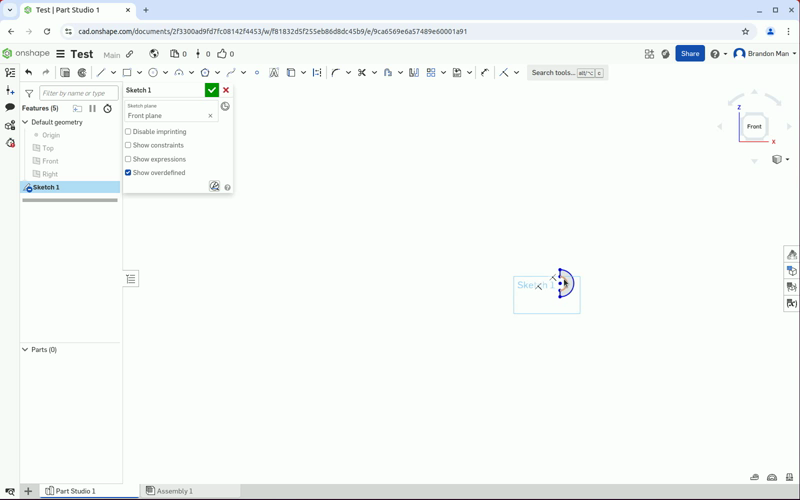
scroll(6)
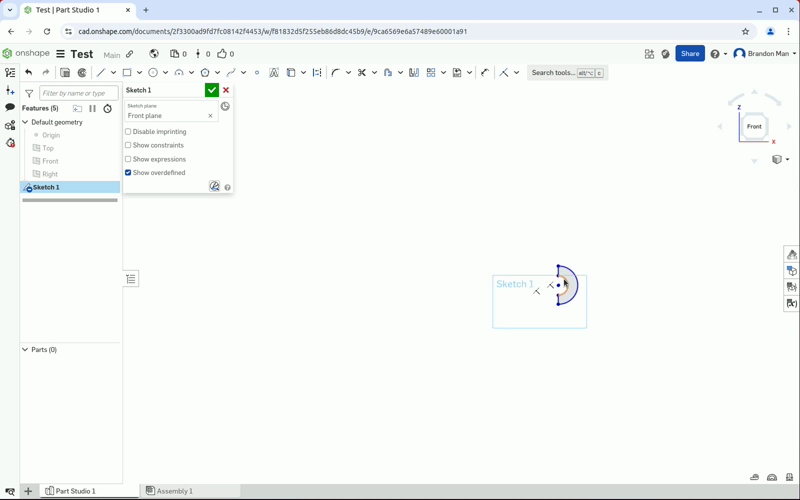
scroll(6)
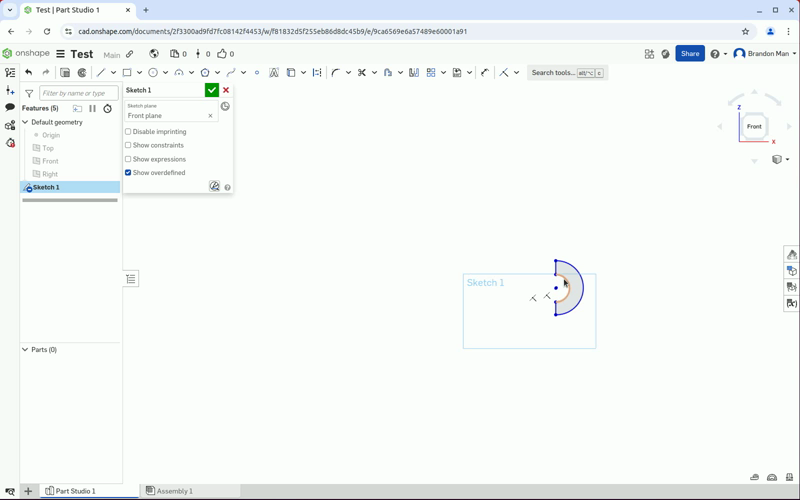
scroll(6)
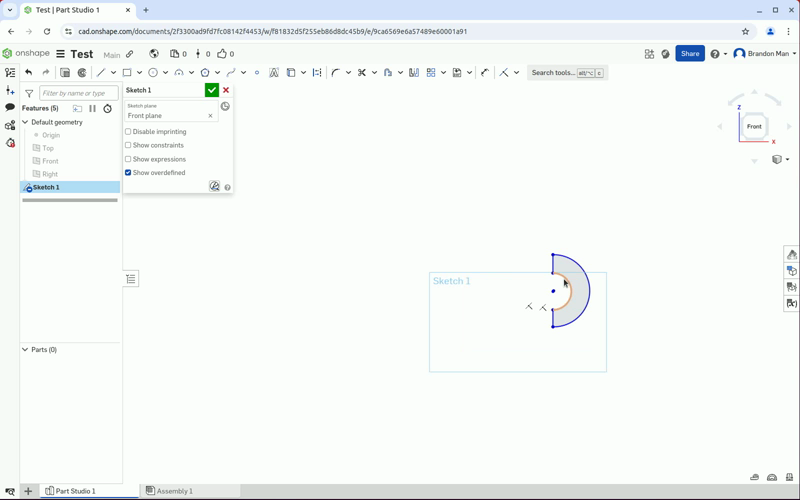
scroll(6)
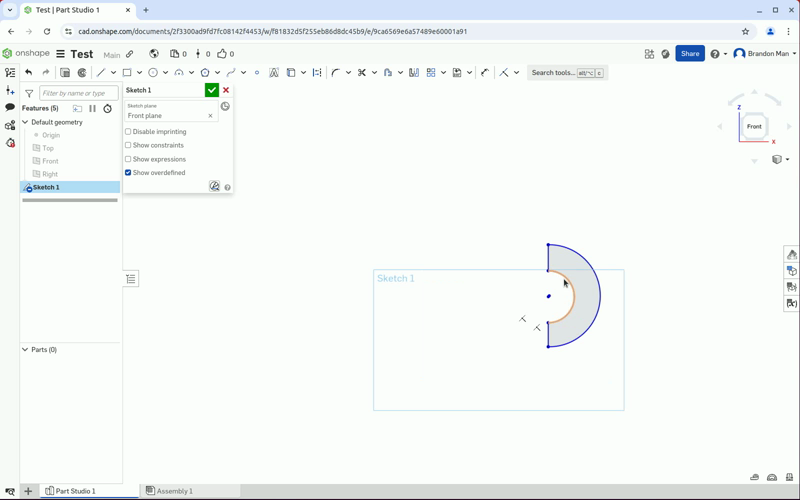
scroll(6)
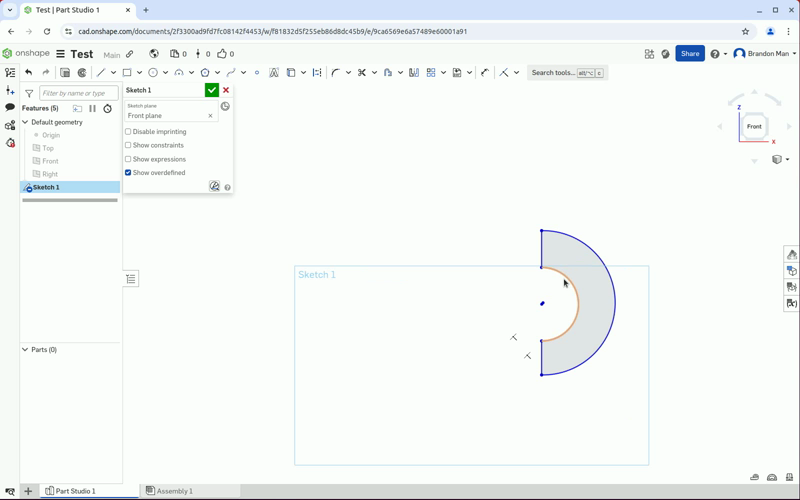
scroll(6)
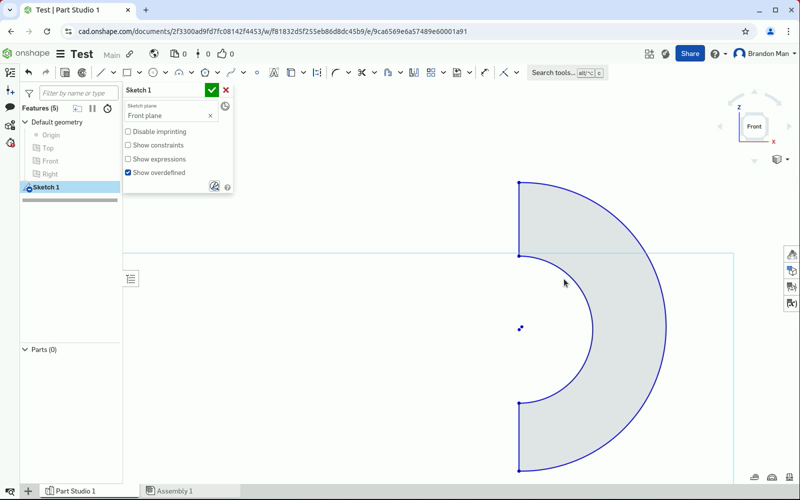
click(564, 278)
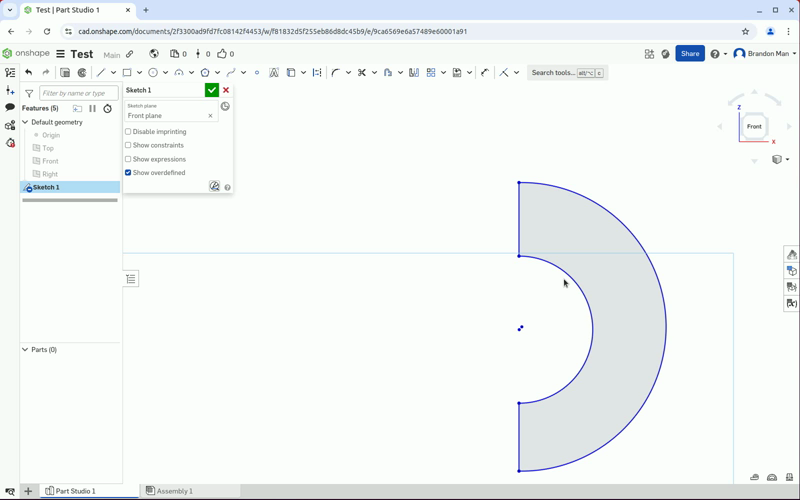
scroll(-6)
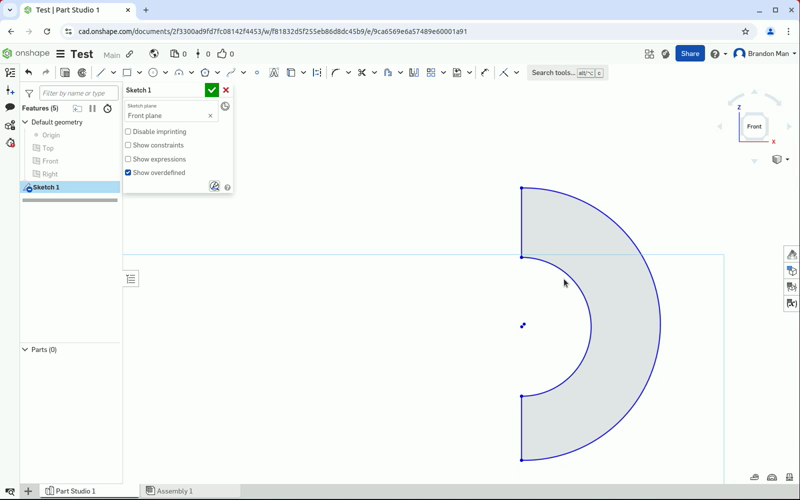
scroll(-6)
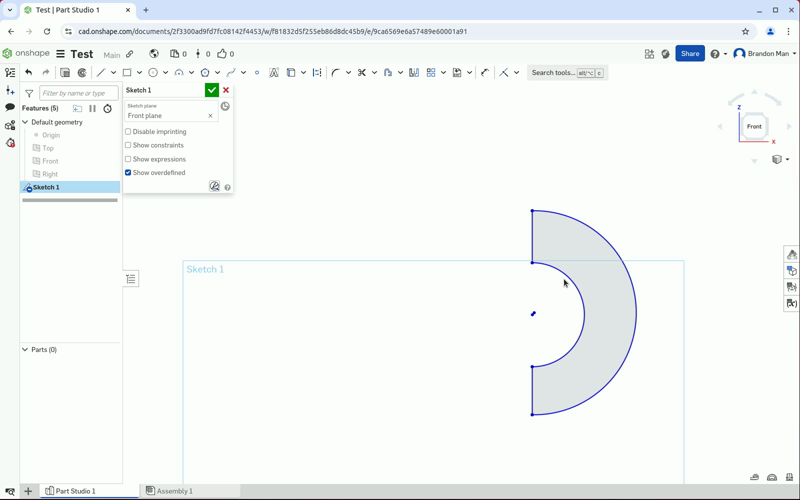
scroll(-6)
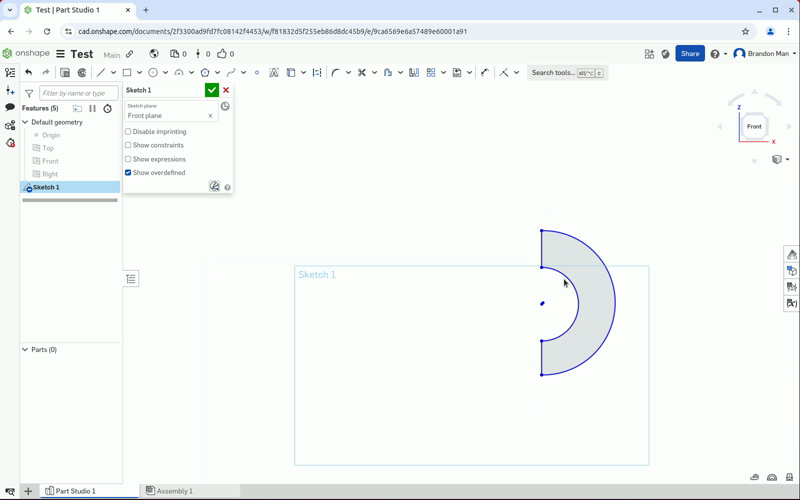
scroll(-6)
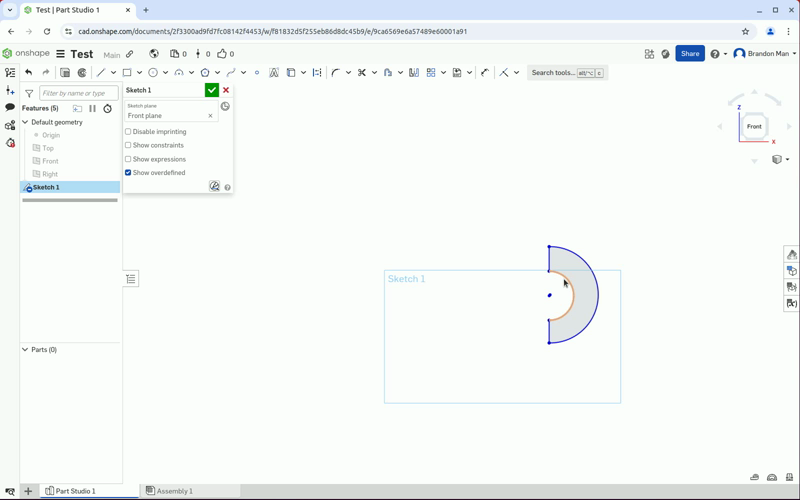
scroll(-6)
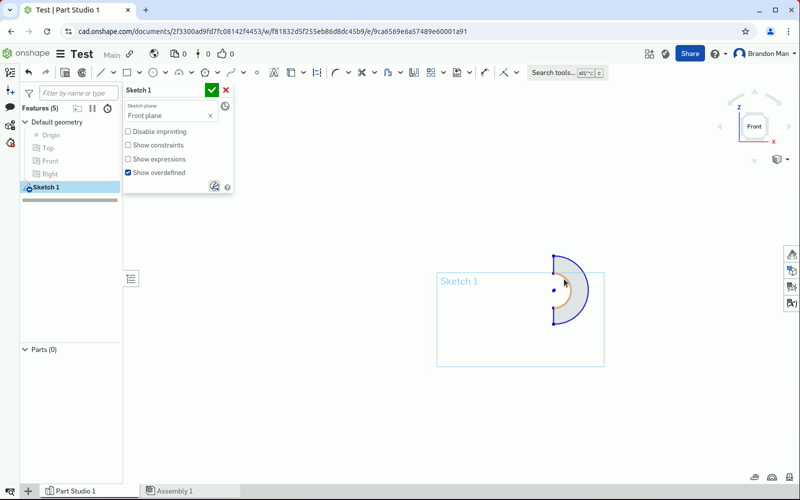
scroll(-6)
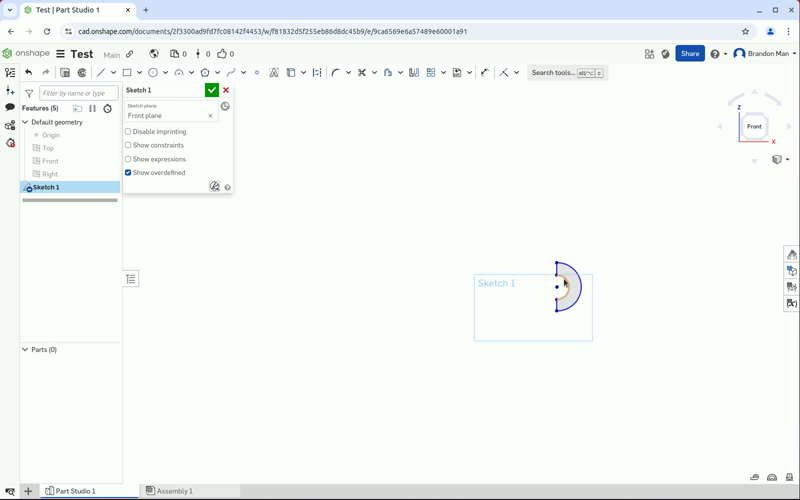
scroll(-6)
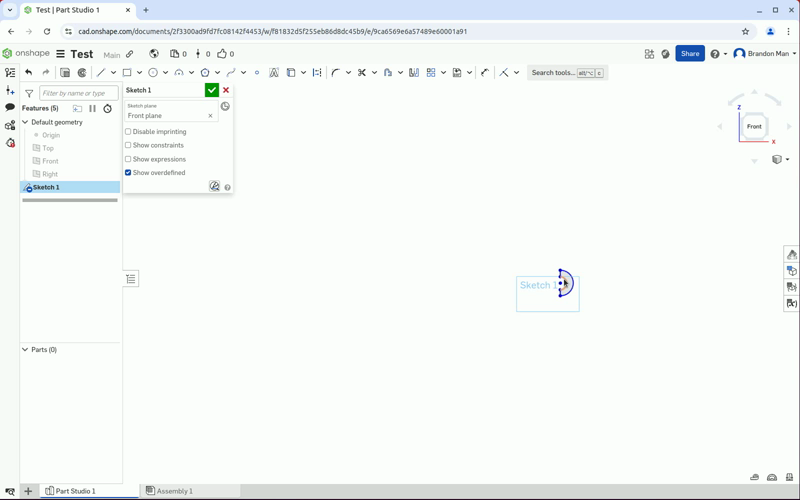
mouse_move(73, 352)
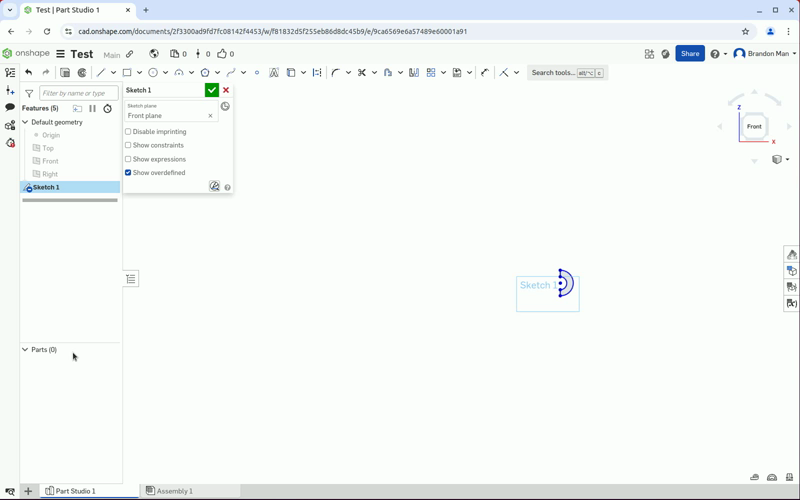
key(shift+y)
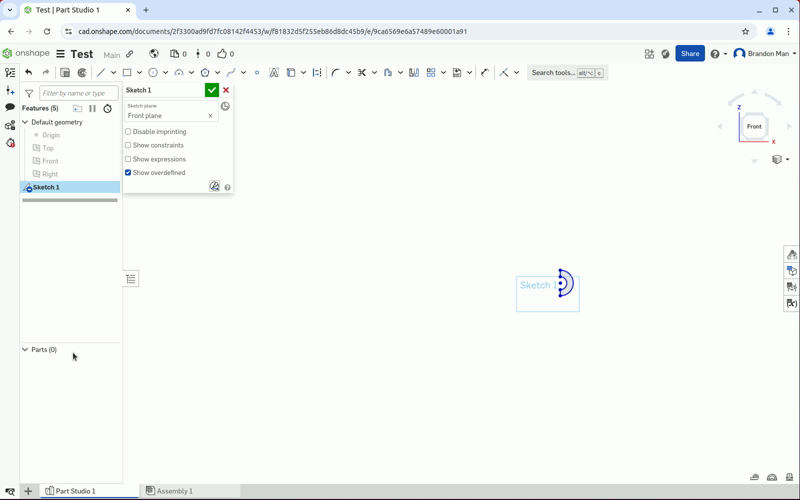
key(shift+e)
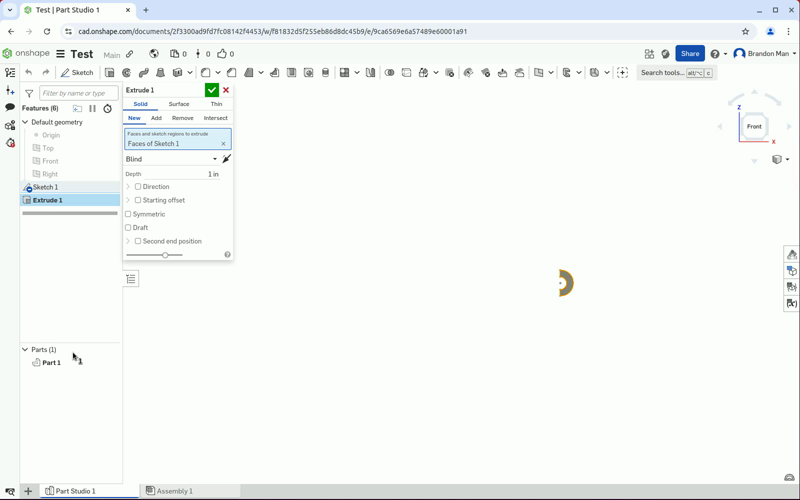
mouse_move(143, 106)
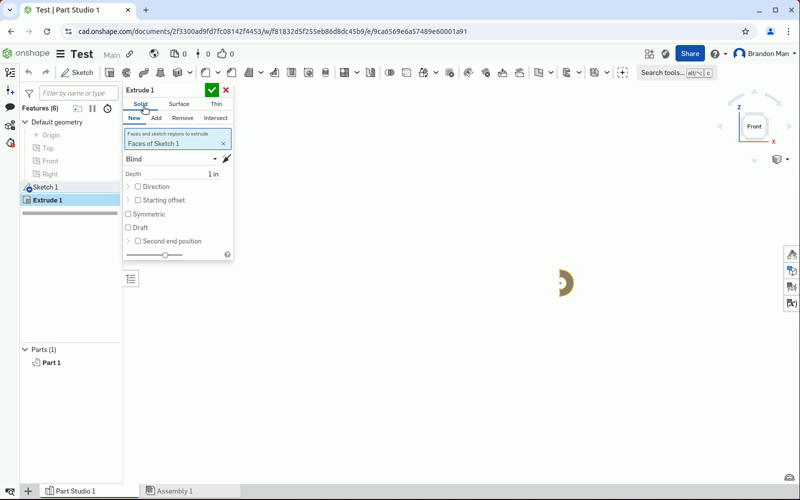
click(143, 106)
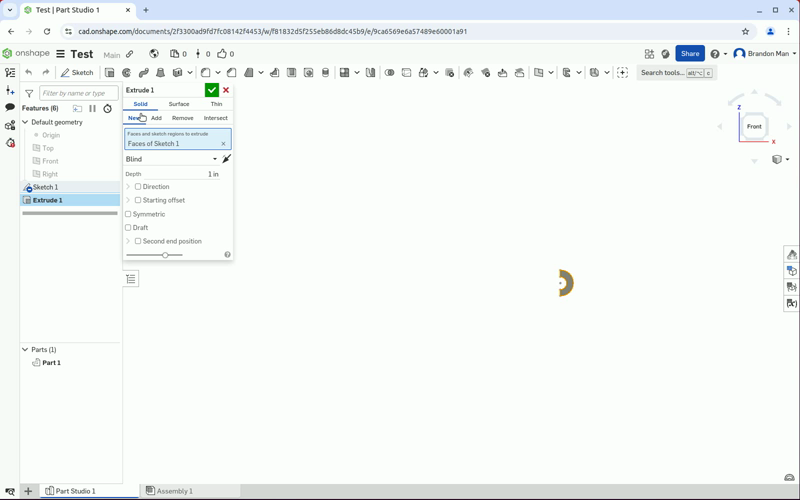
mouse_move(137, 120)
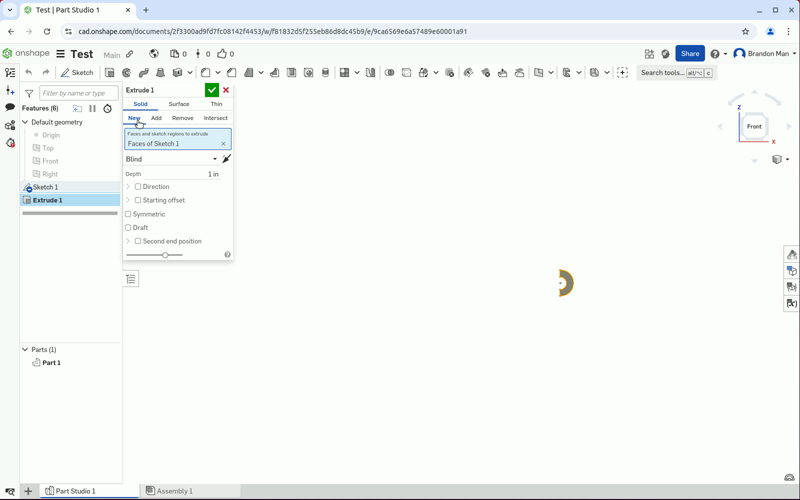
click(137, 120)
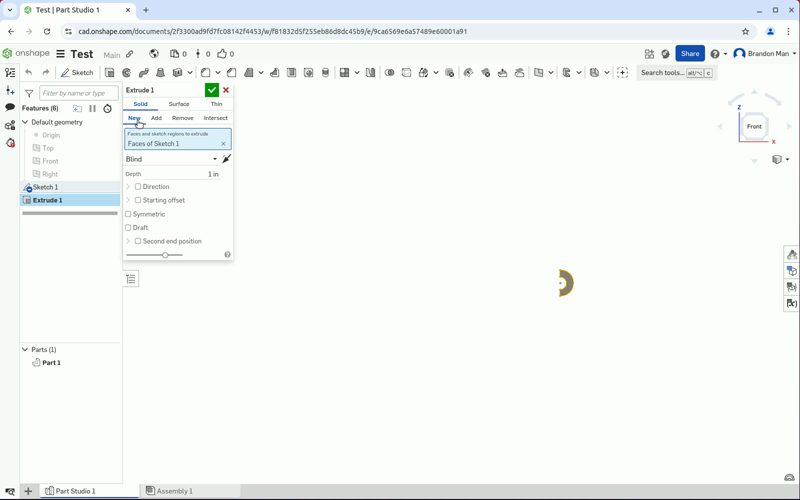
key(tab, 4)
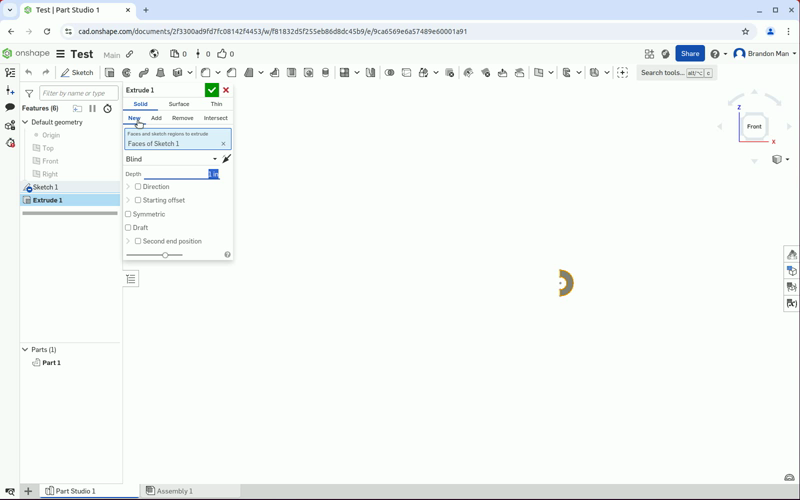
text(0.482)
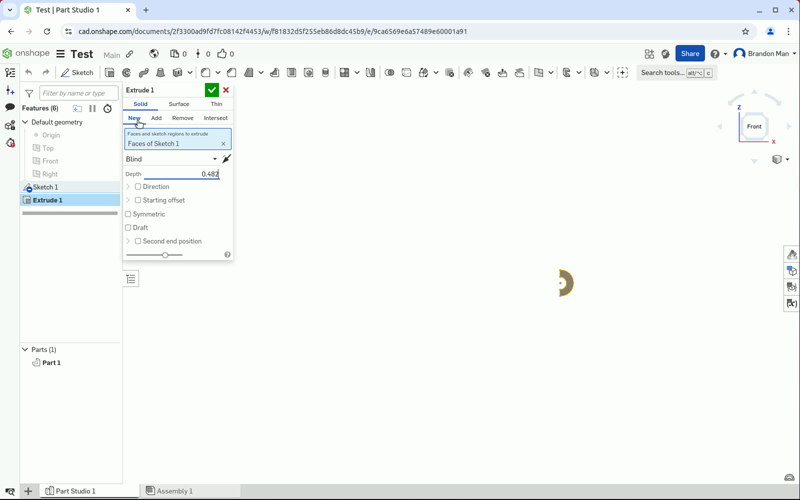
key(tab, 3)
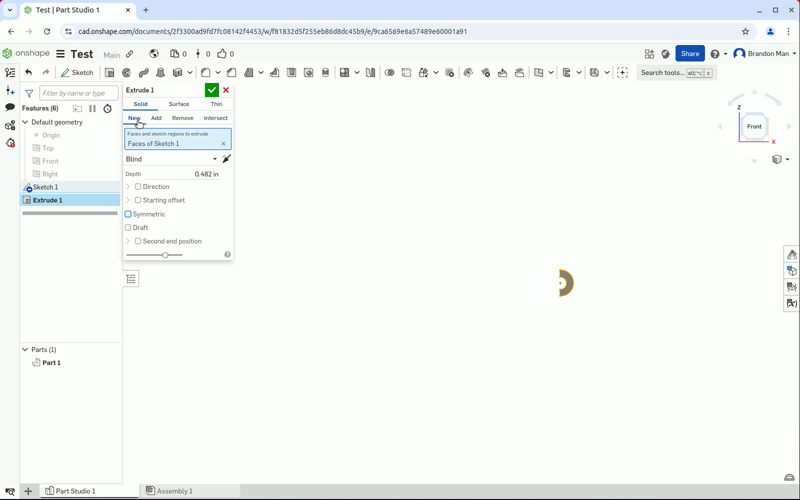
key(space)
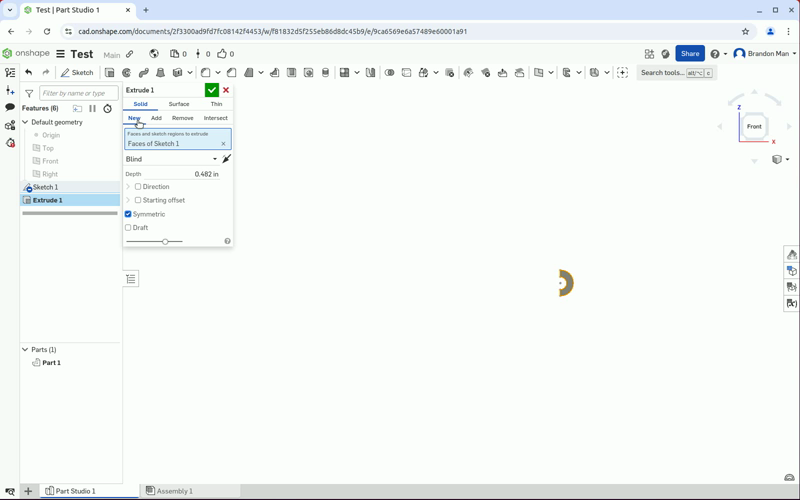
key(enter)
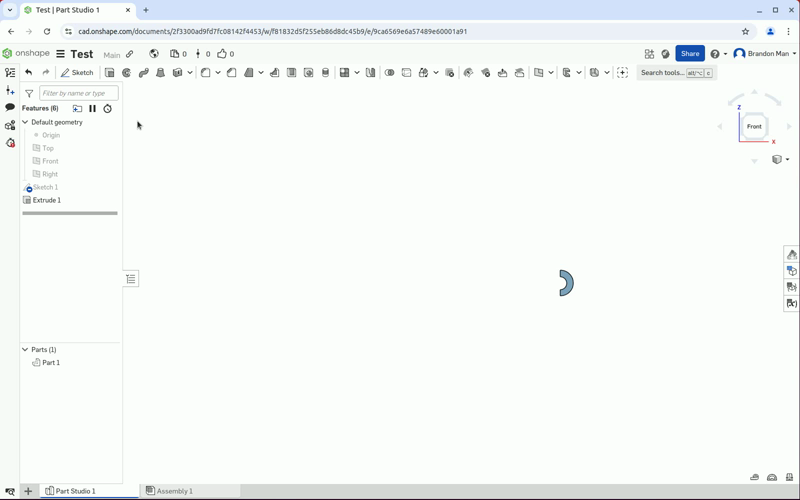
key(shift+h)
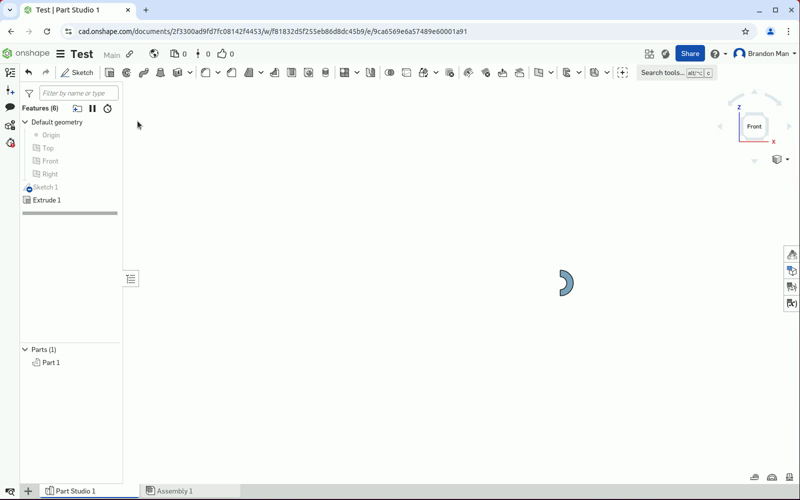
key(shift+h)
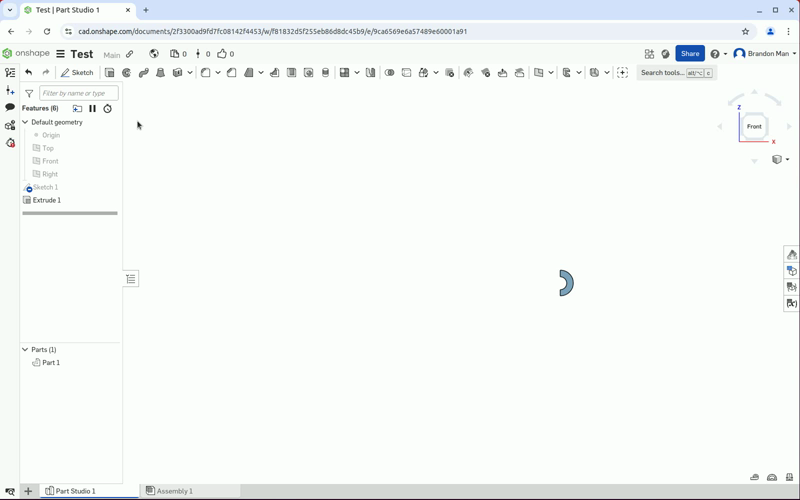
mouse_move(73, 189)
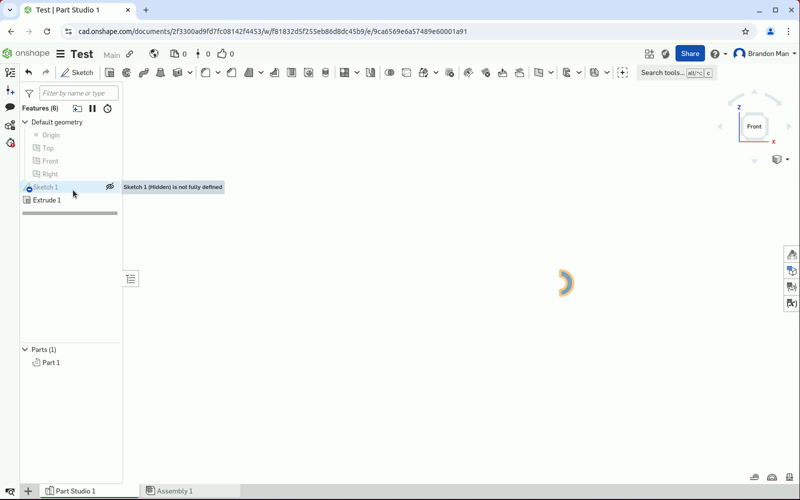
click(73, 189)
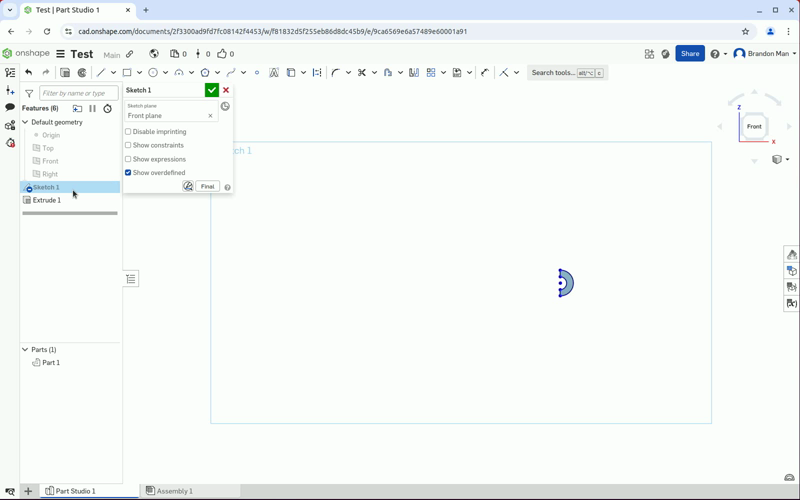
mouse_move(229, 92)
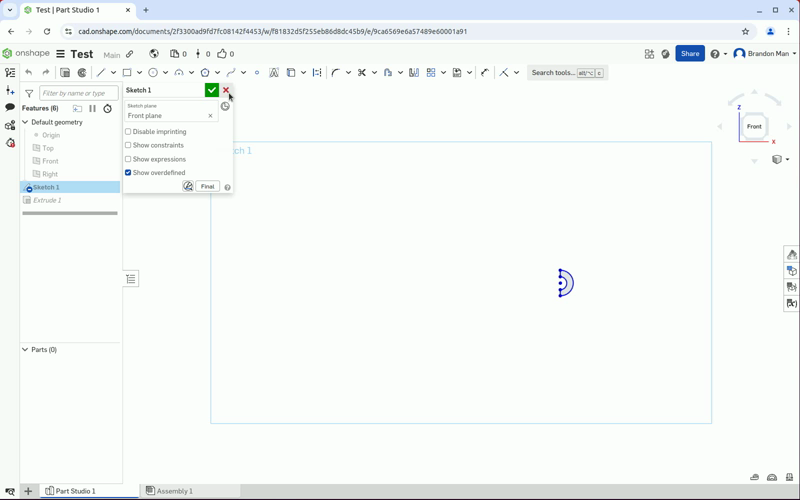
click(229, 92)
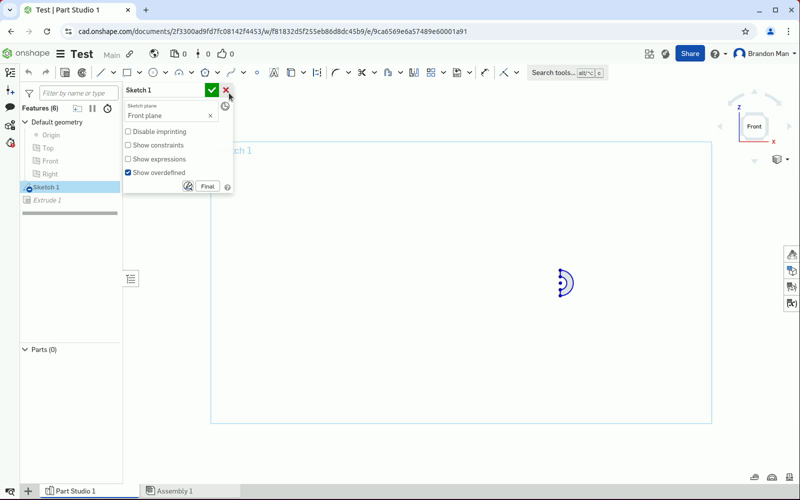
key(shift+s)
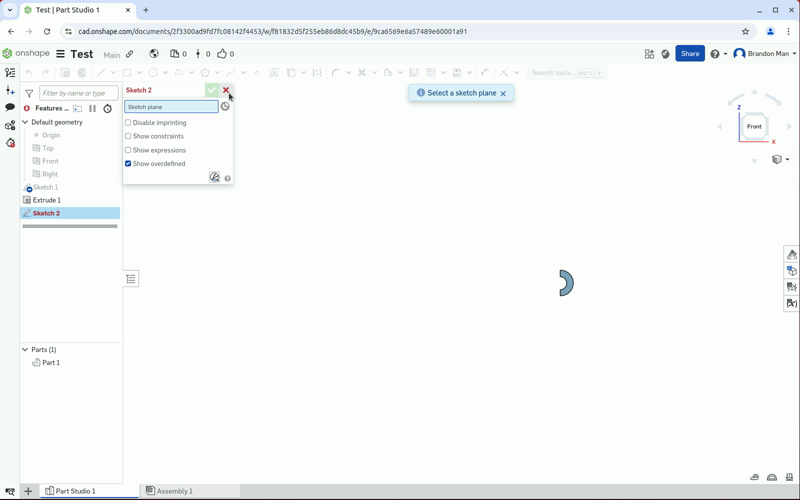
mouse_move(73, 163)
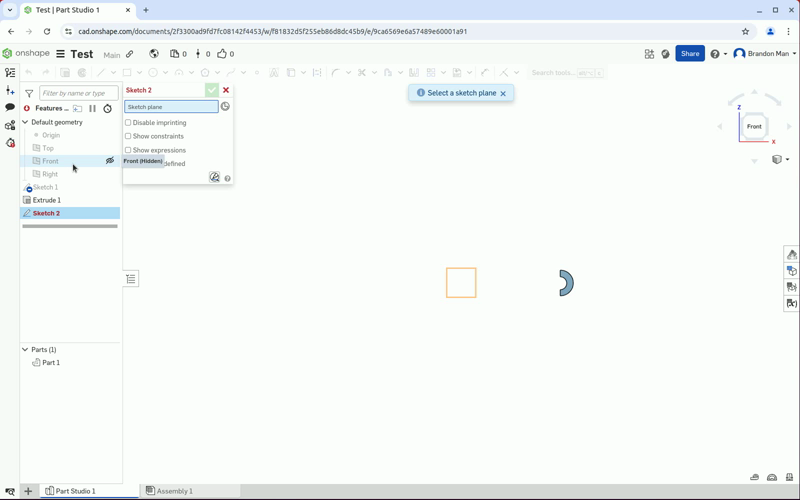
click(73, 163)
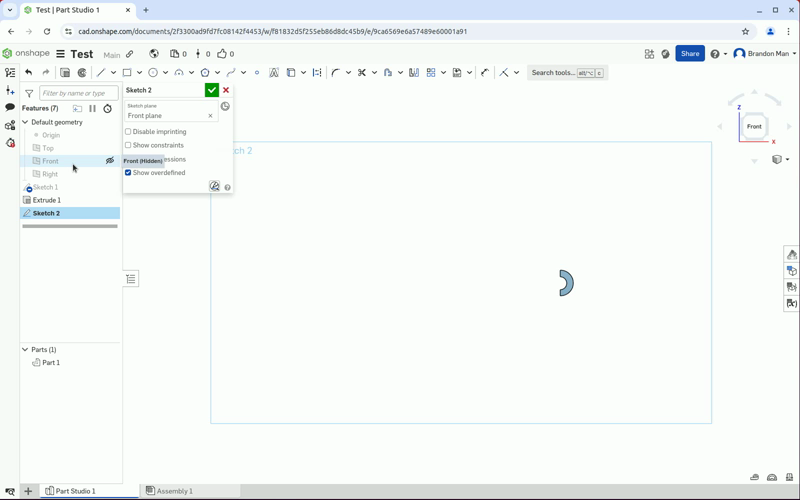
mouse_move(73, 352)
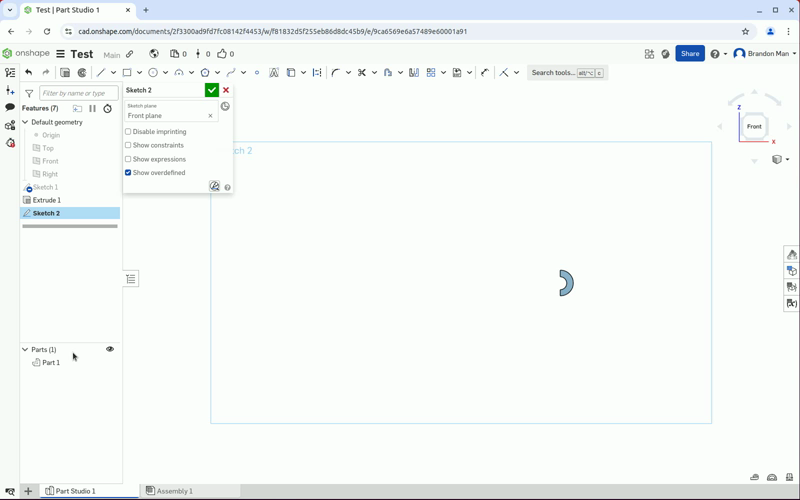
key(y)
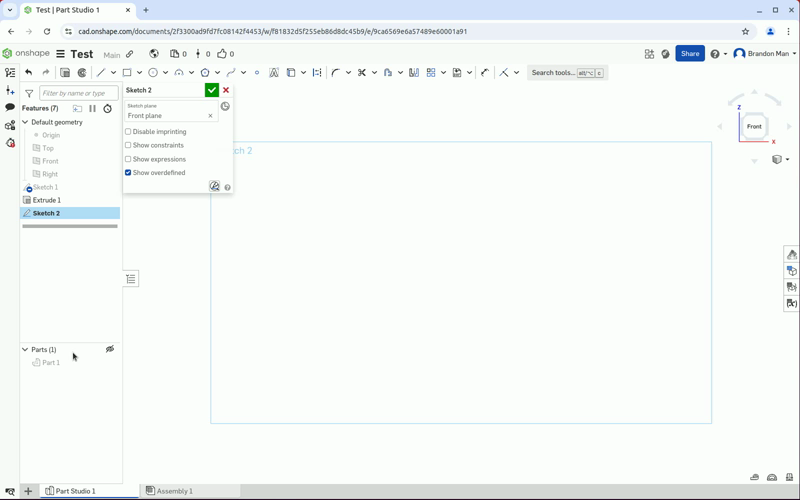
key(l)
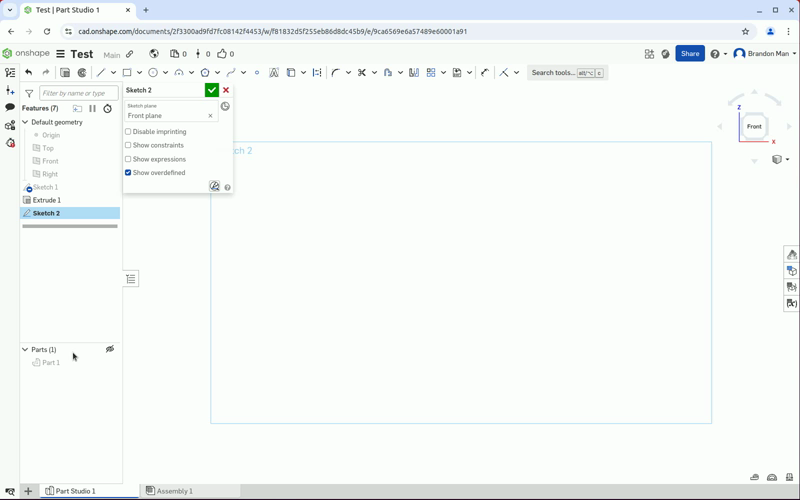
key_down(shift)
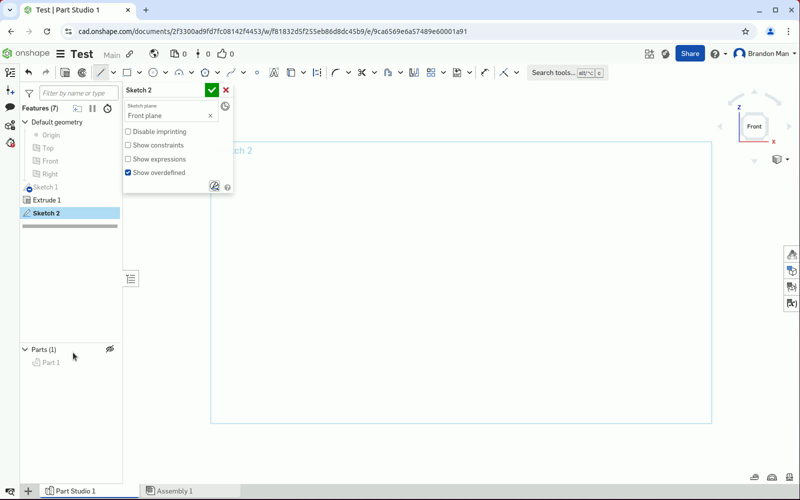
mouse_move(361, 295)
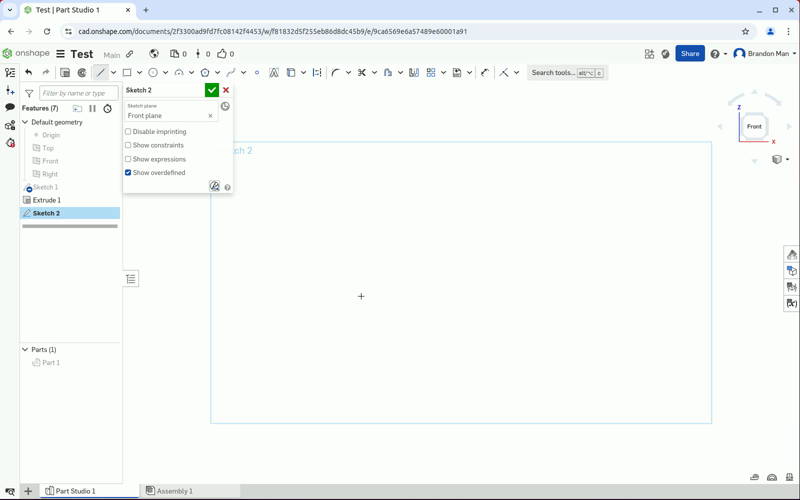
click(361, 295)
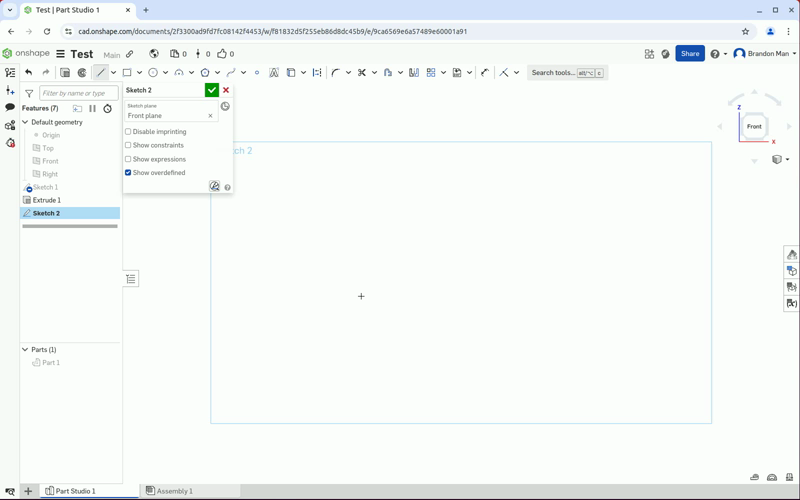
key_up(shift)
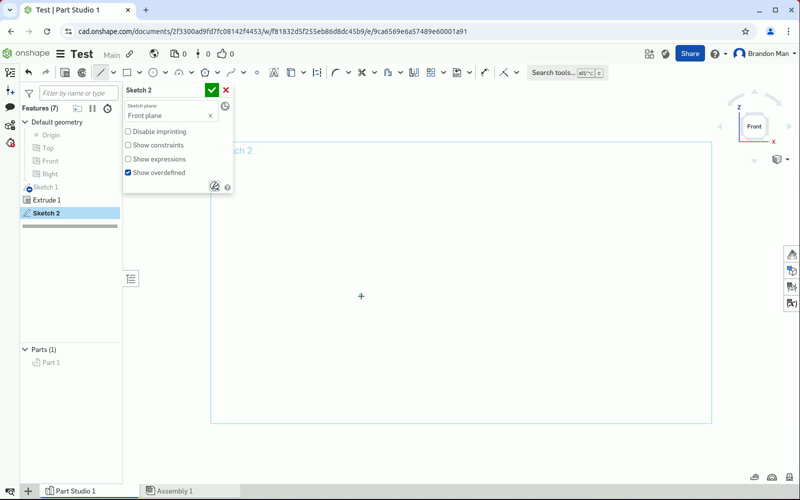
key_down(shift)
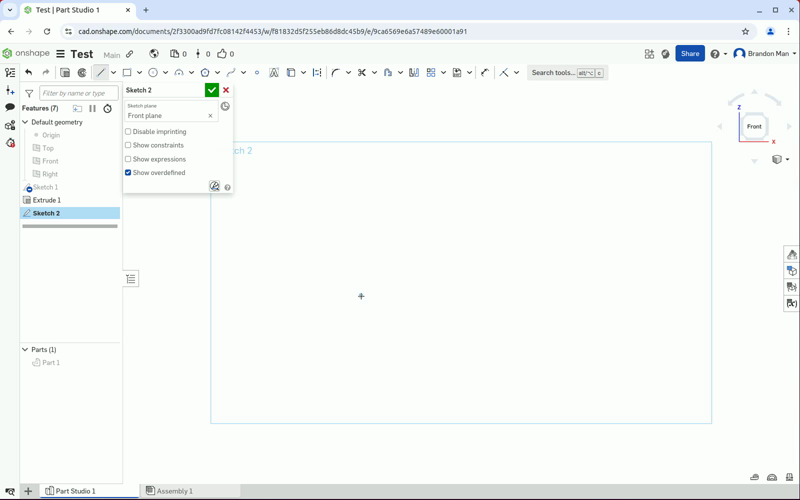
mouse_move(391, 295)
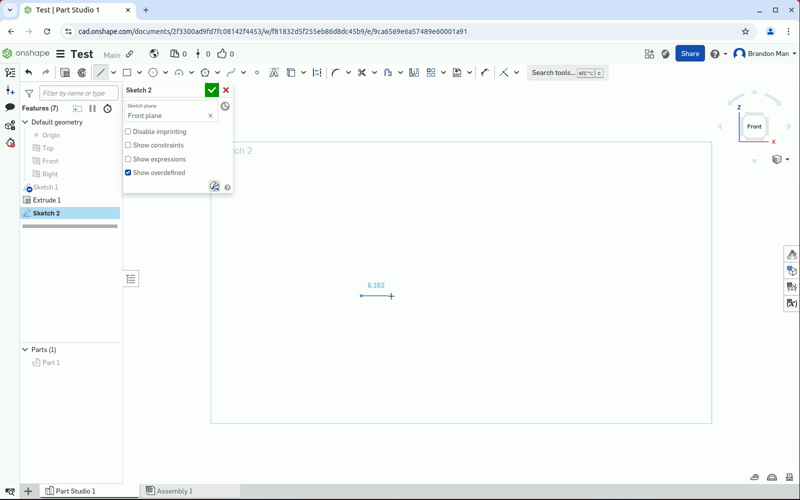
mouse_move(361, 289)
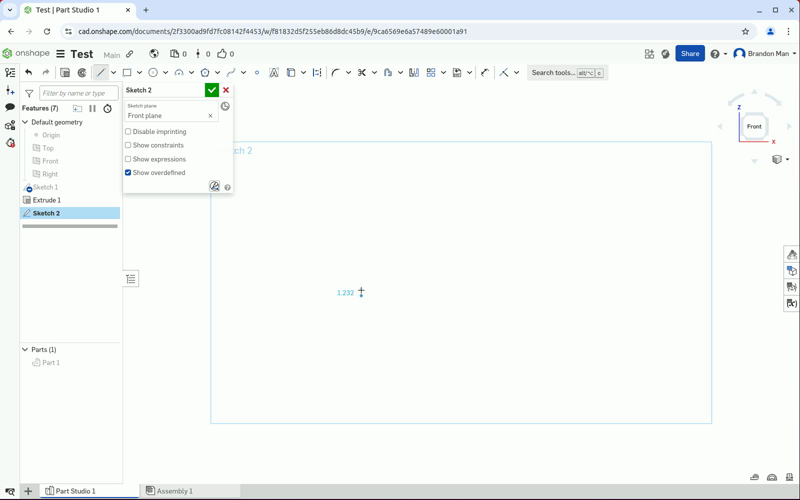
scroll(6)
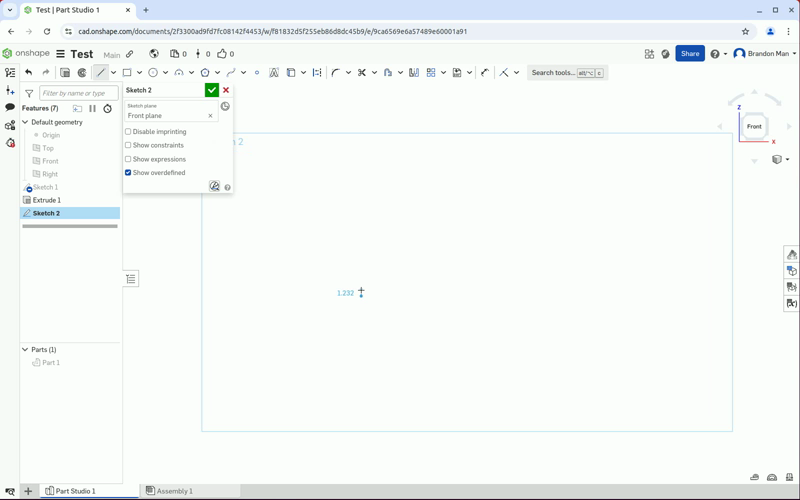
scroll(6)
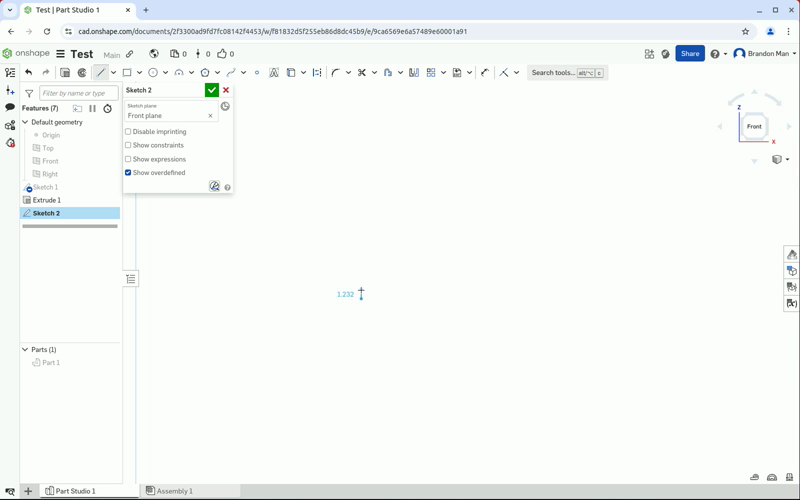
scroll(6)
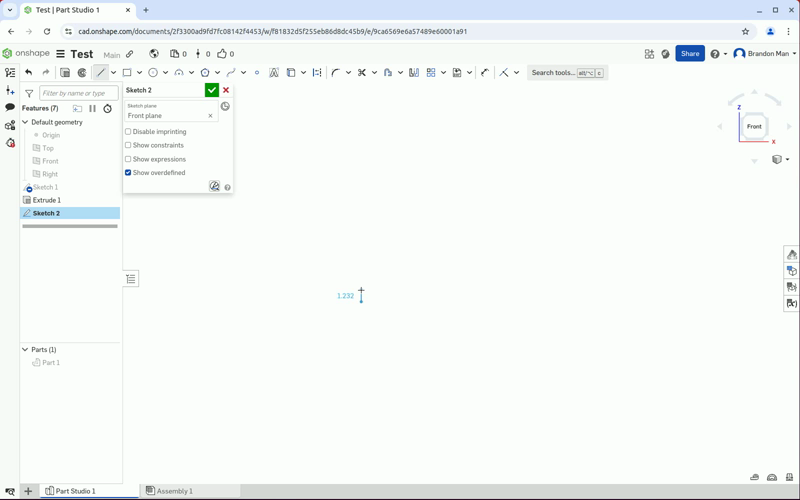
scroll(6)
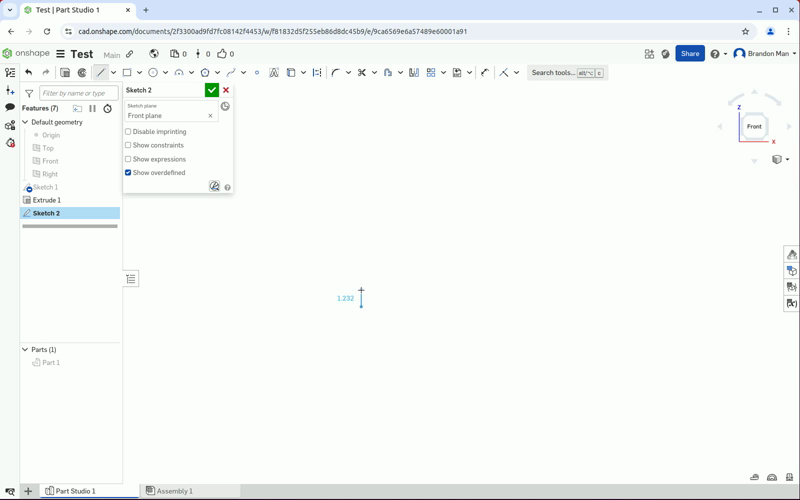
scroll(6)
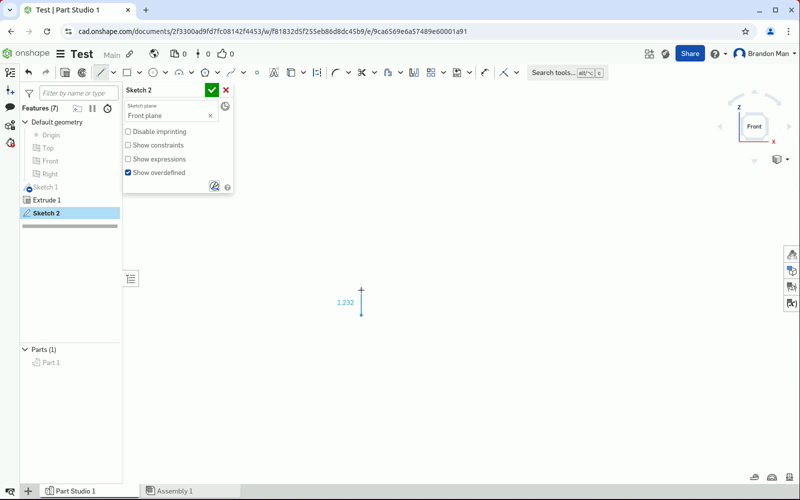
scroll(6)
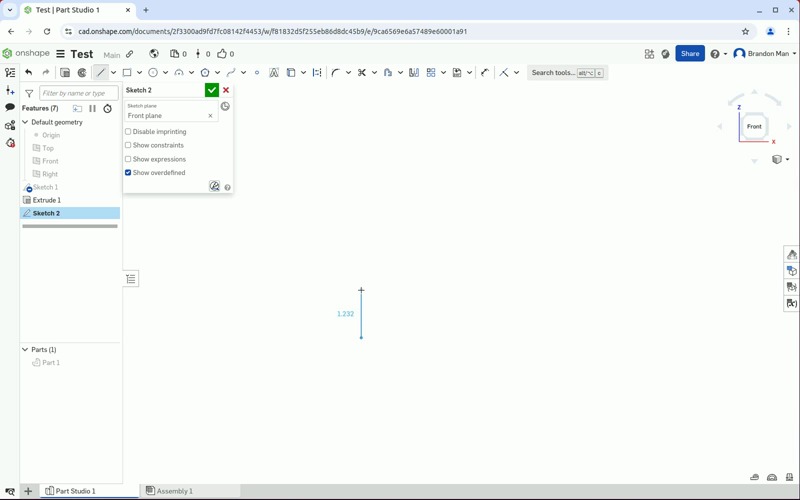
scroll(6)
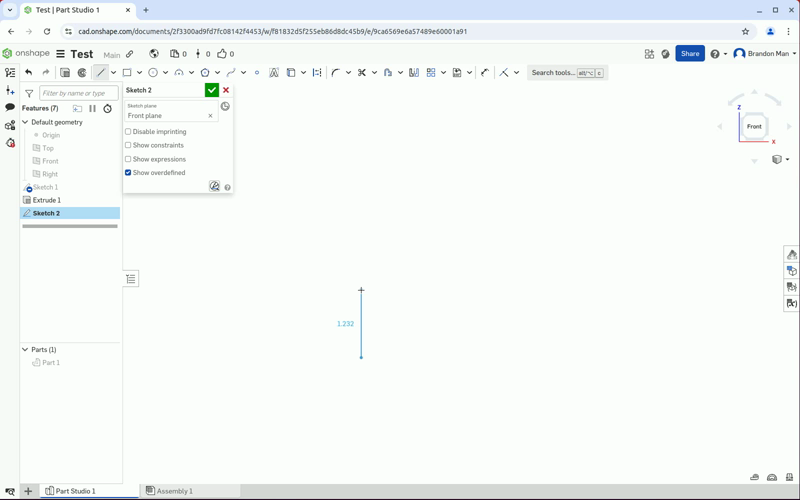
click(361, 289)
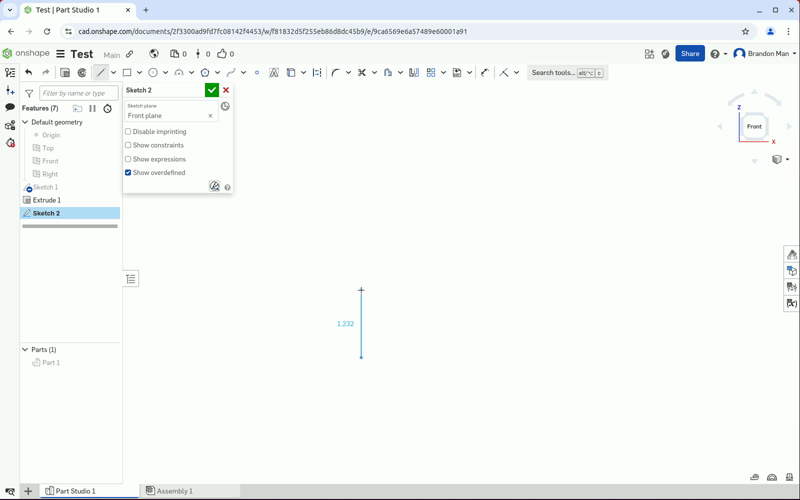
scroll(-6)
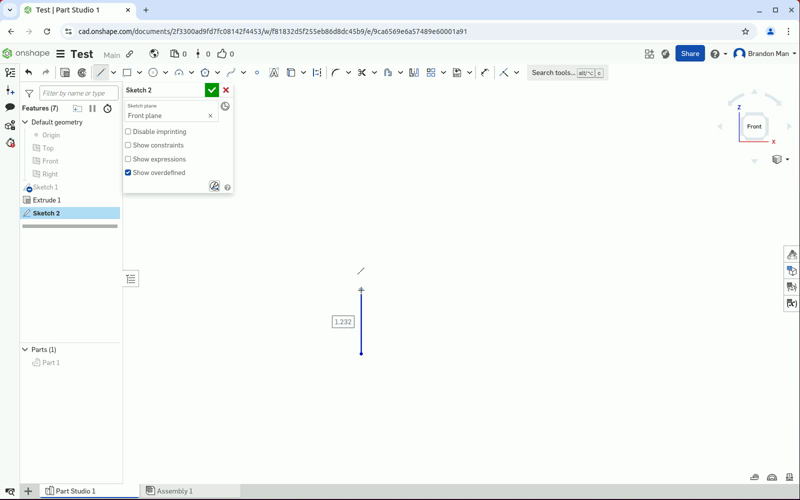
scroll(-6)
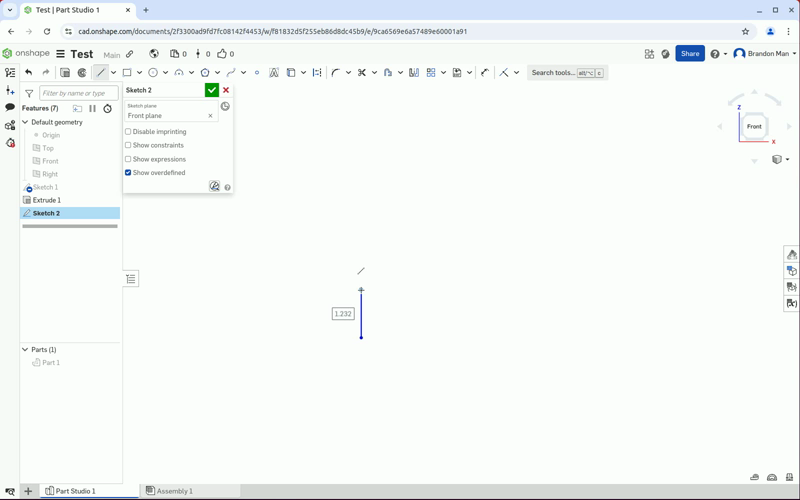
scroll(-6)
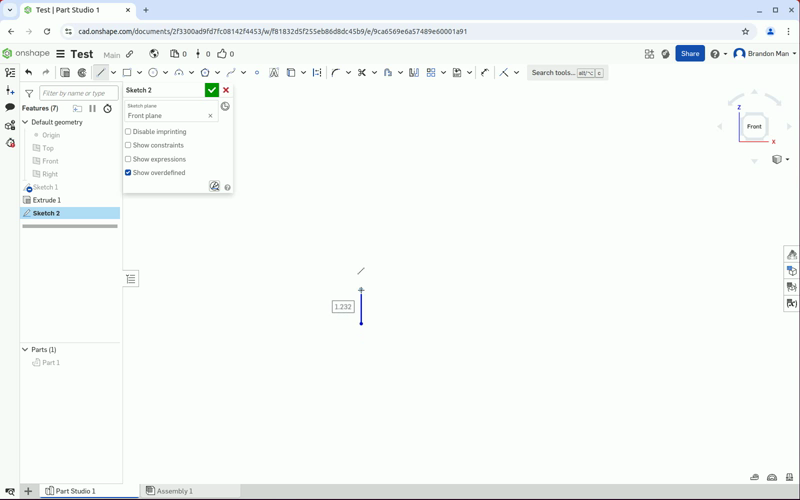
scroll(-6)
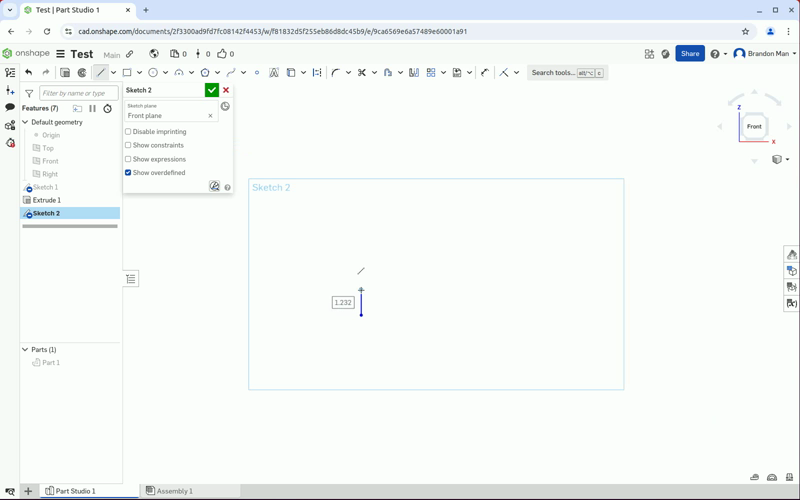
scroll(-6)
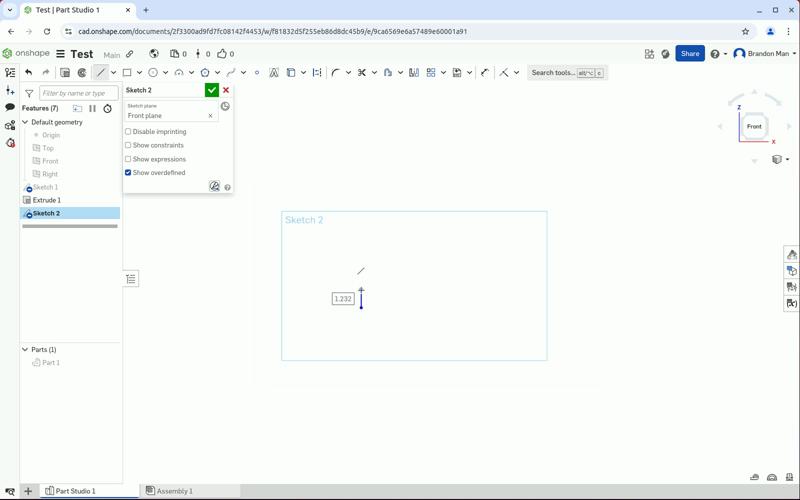
scroll(-6)
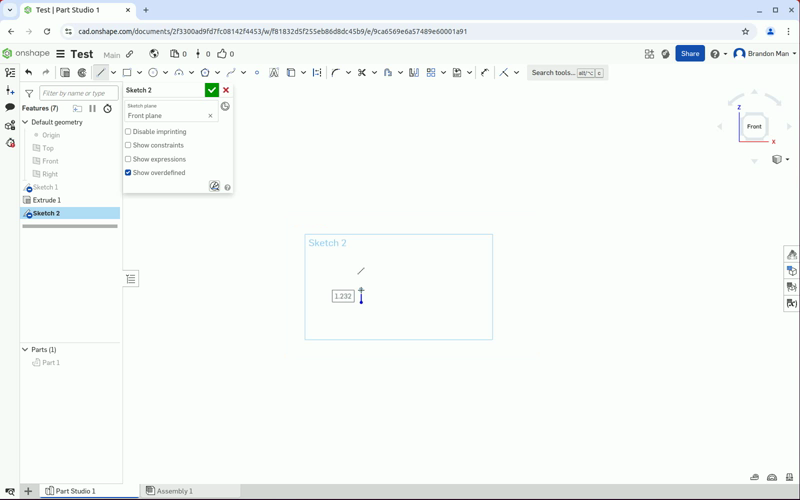
scroll(-6)
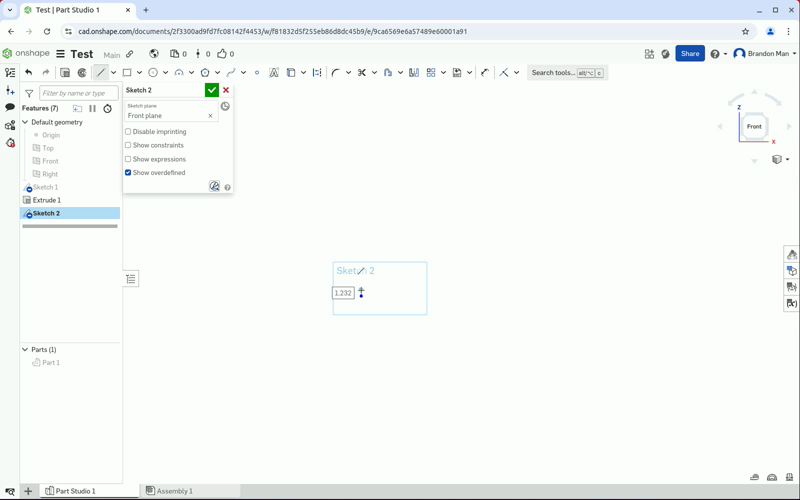
key_up(shift)
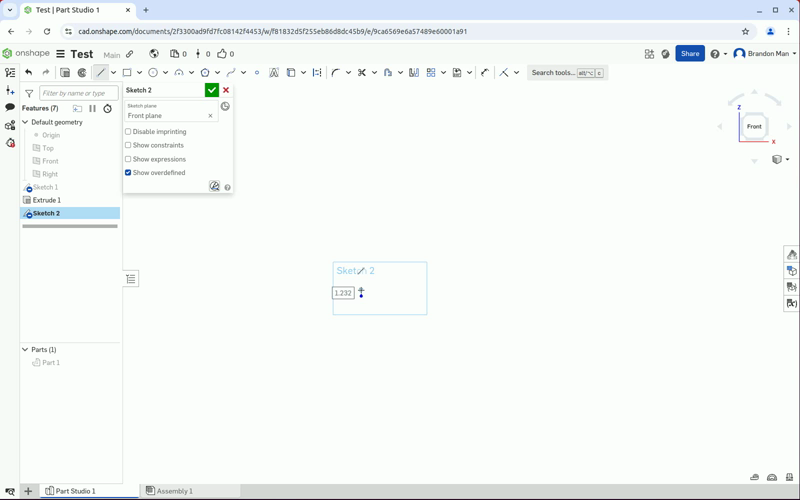
key(esc)
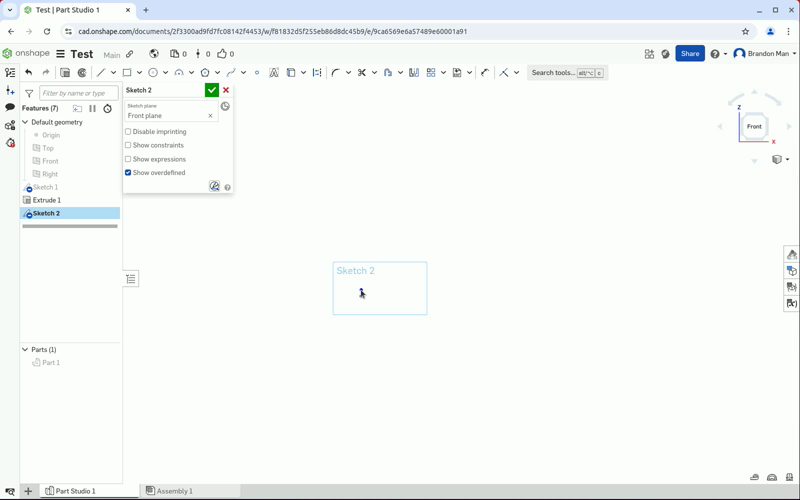
key(a)
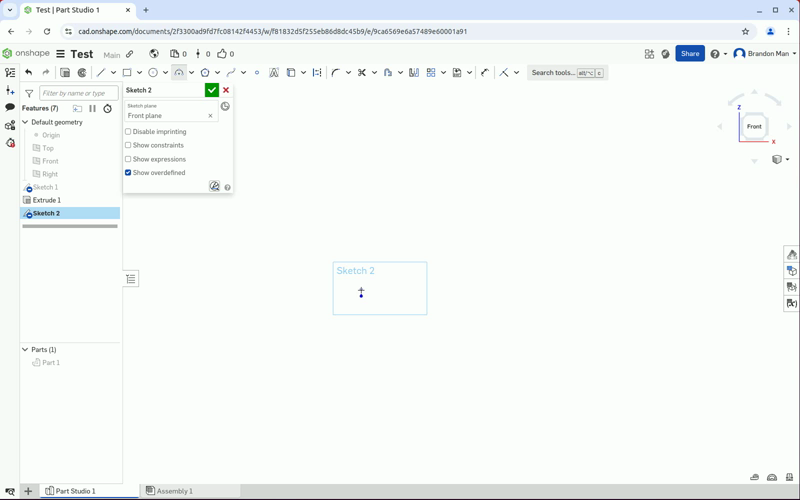
mouse_move(361, 289)
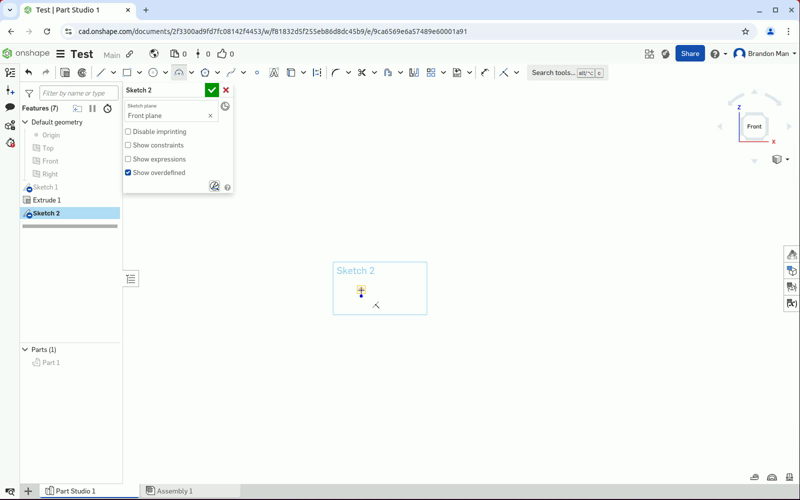
click(361, 289)
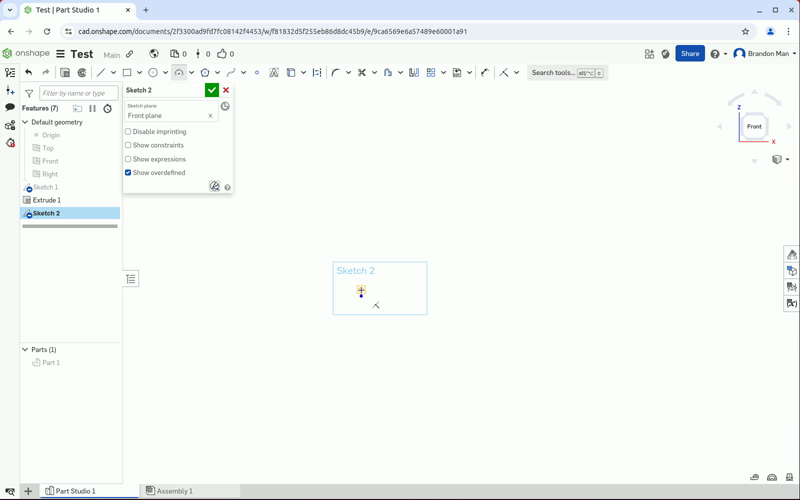
key_down(shift)
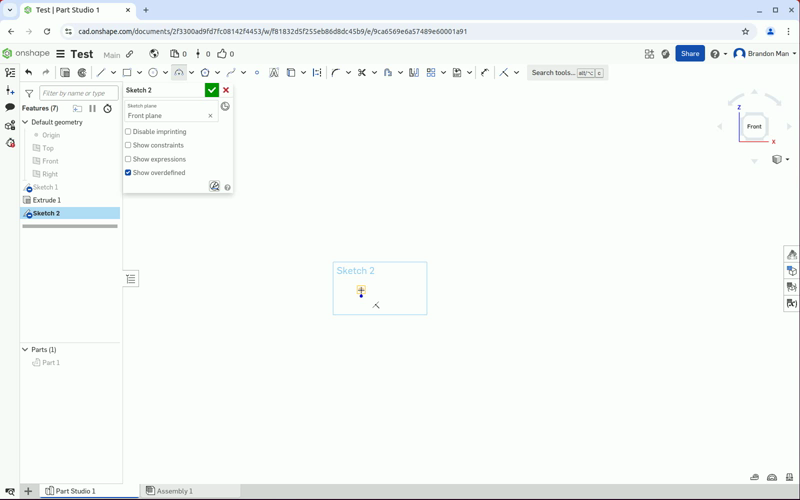
mouse_move(361, 276)
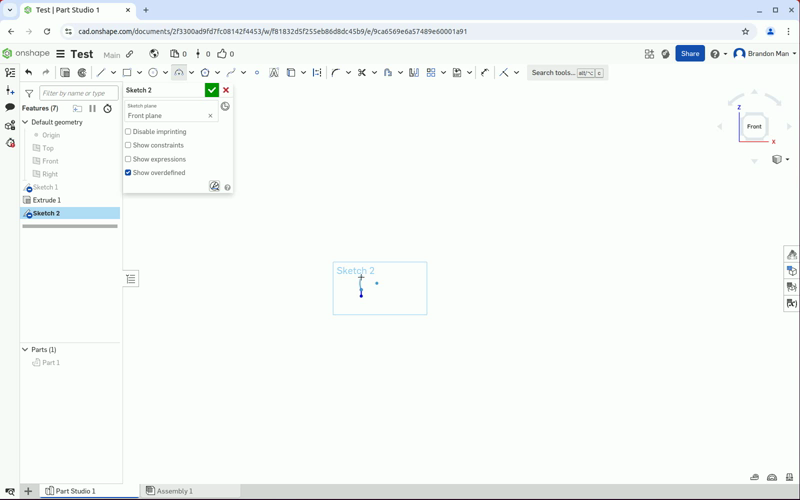
click(361, 276)
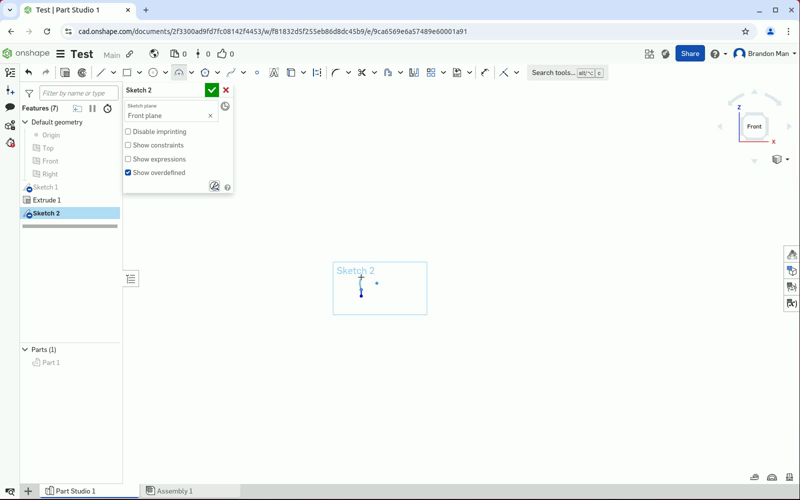
mouse_move(354, 282)
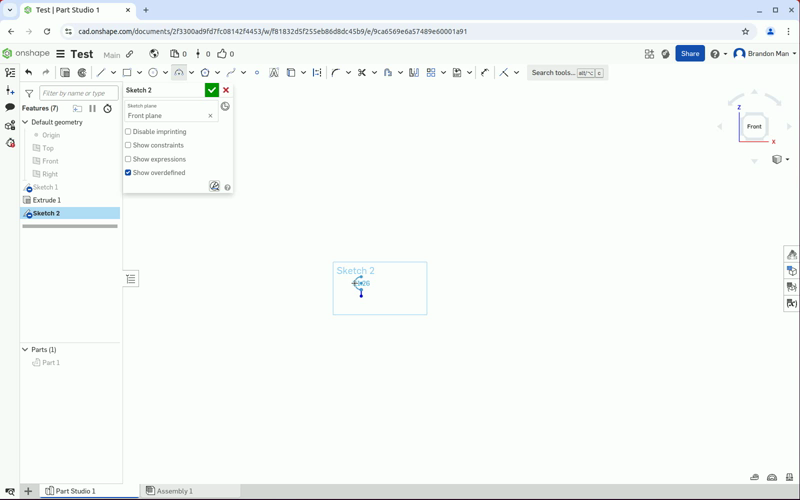
click(354, 282)
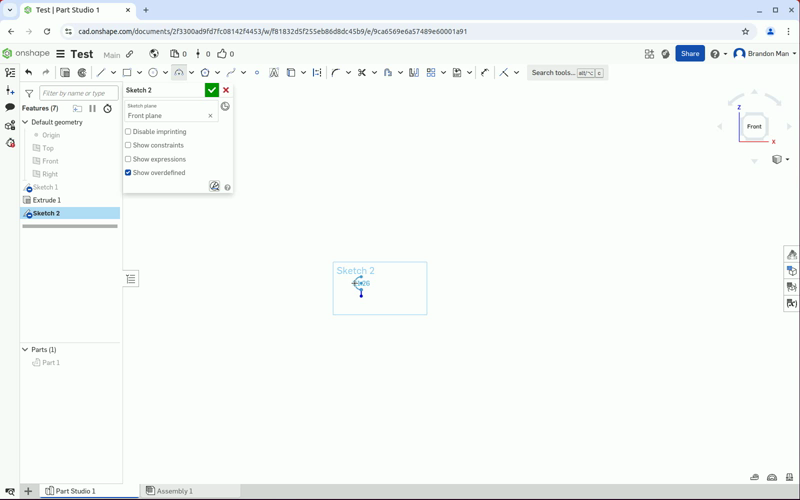
key_up(shift)
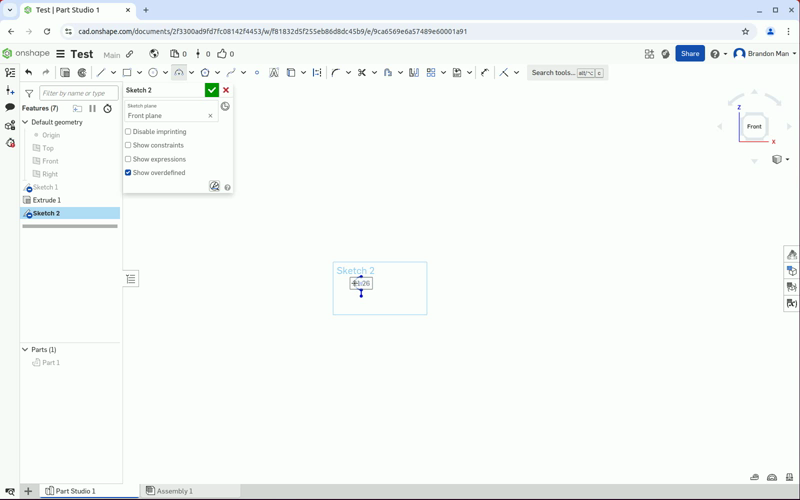
key(esc)
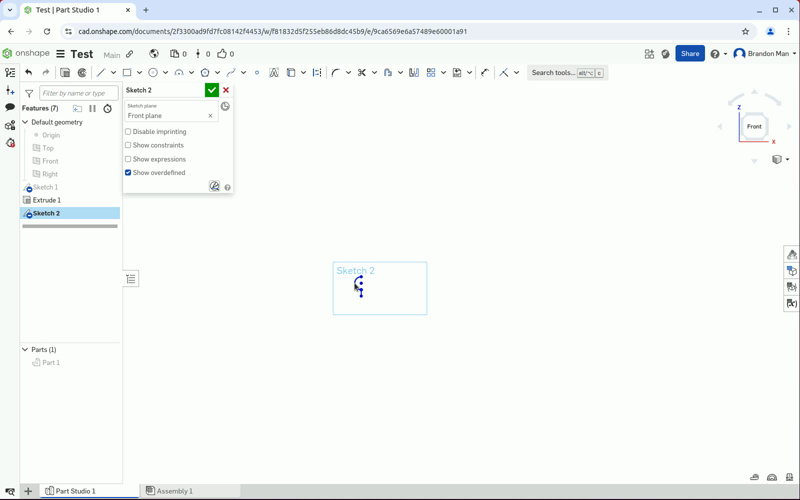
key(l)
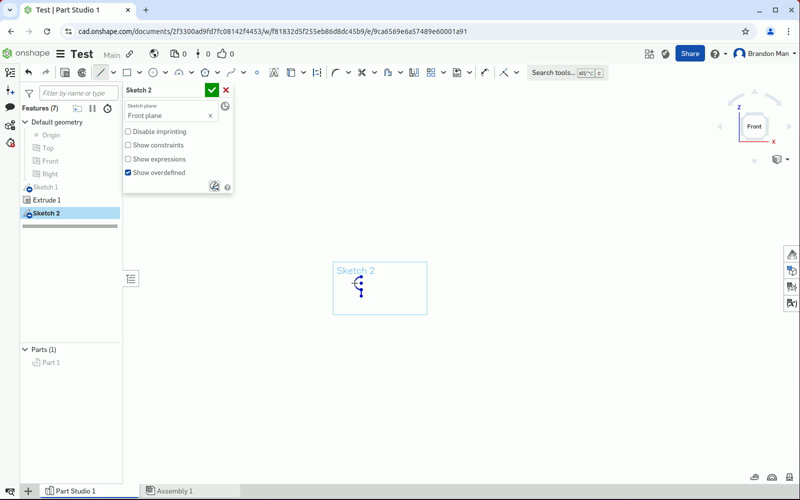
mouse_move(361, 276)
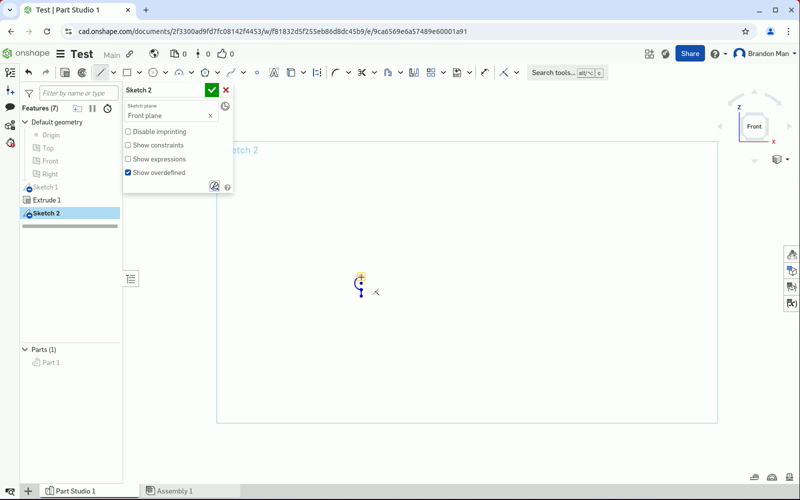
click(361, 276)
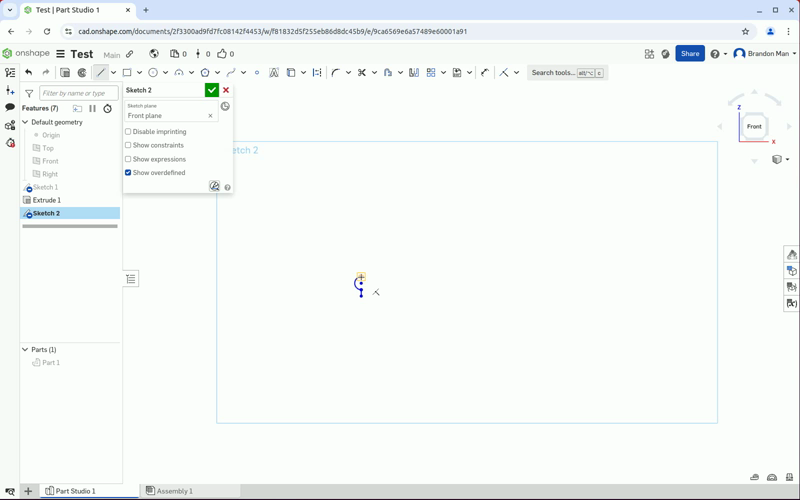
key_down(shift)
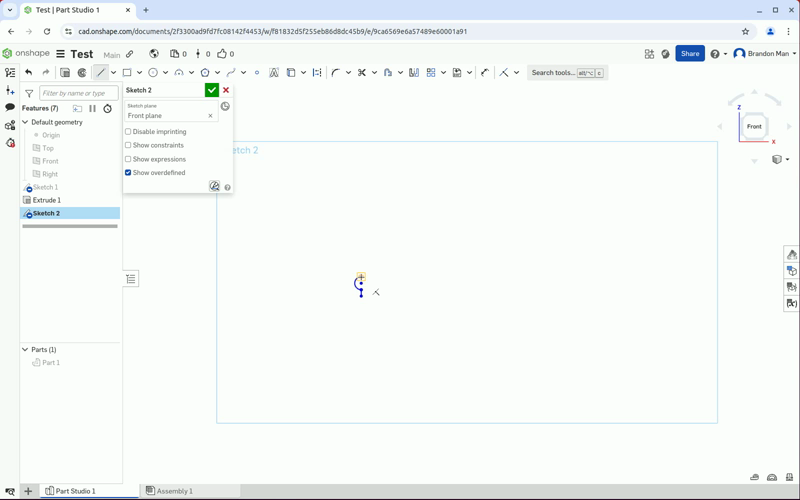
mouse_move(391, 276)
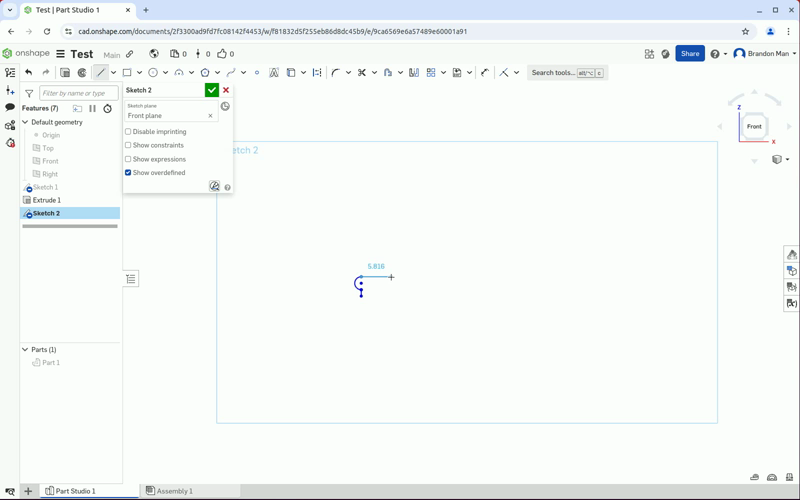
mouse_move(361, 270)
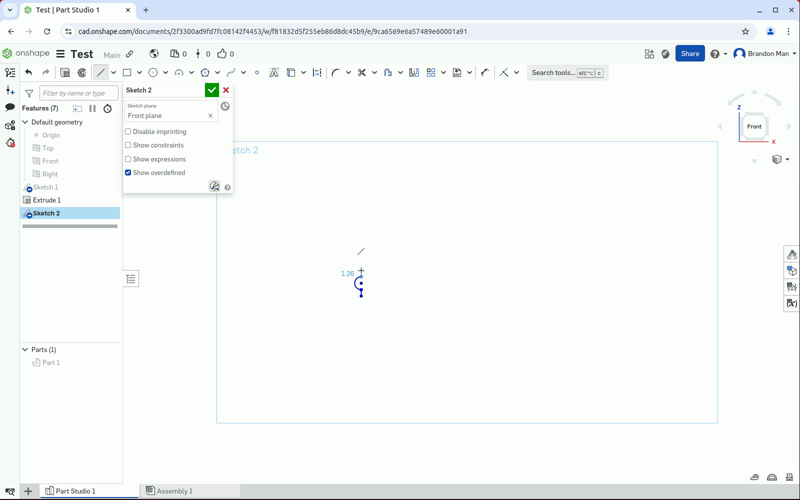
scroll(6)
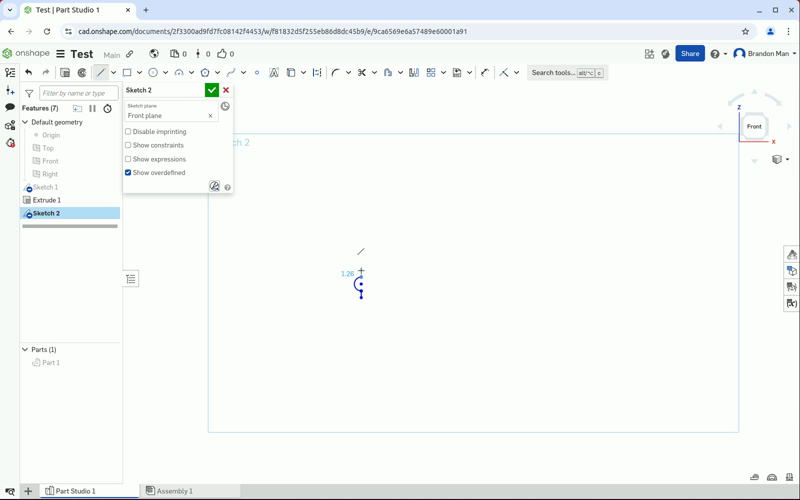
scroll(6)
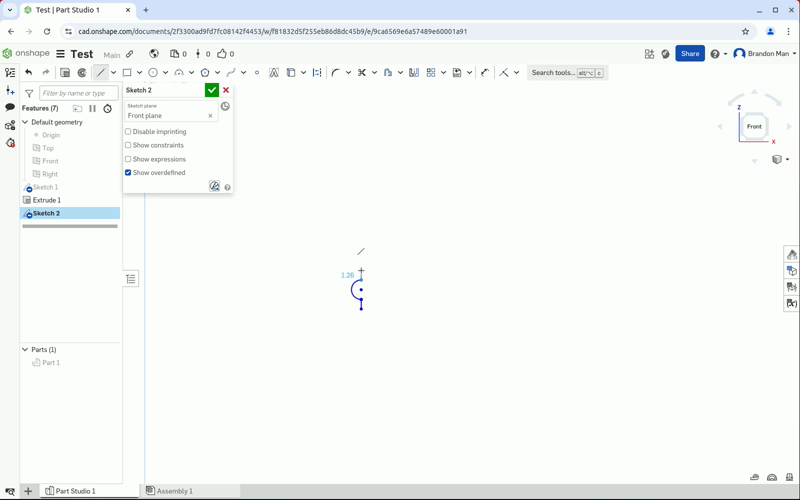
scroll(6)
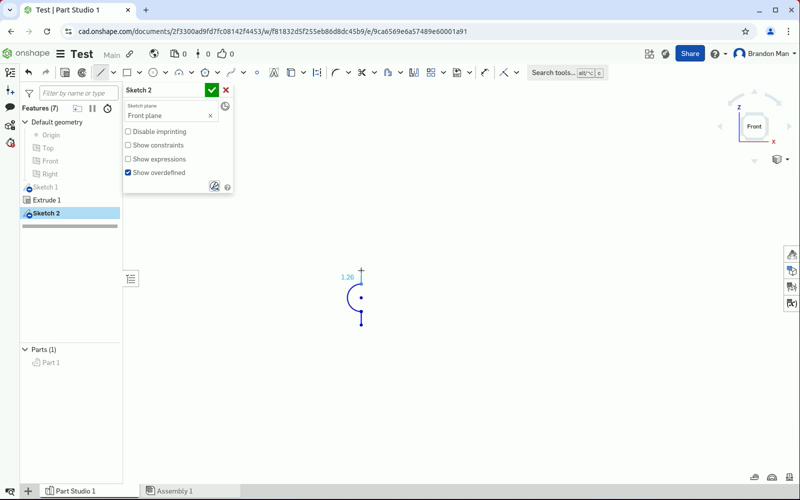
scroll(6)
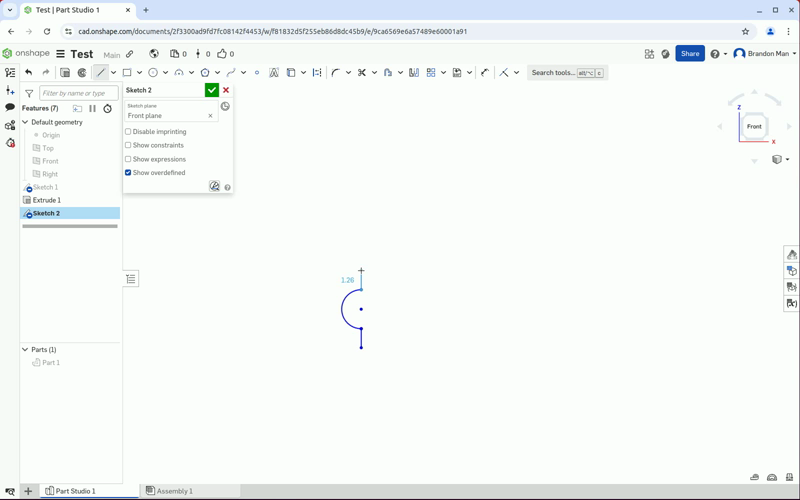
scroll(6)
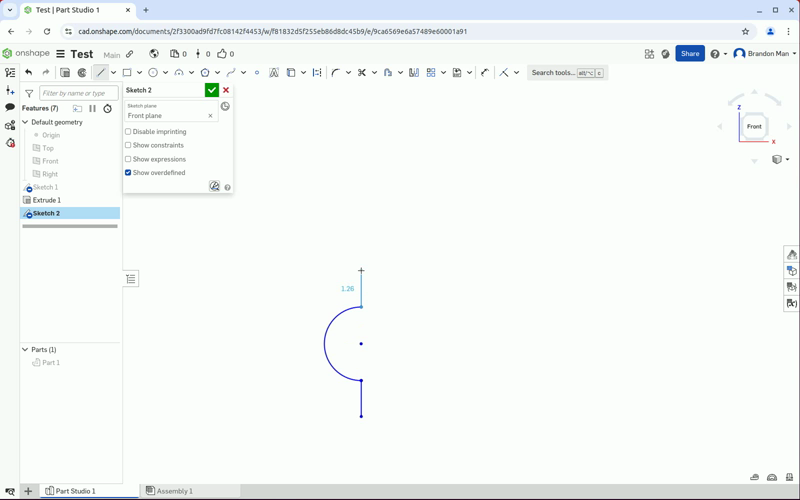
scroll(6)
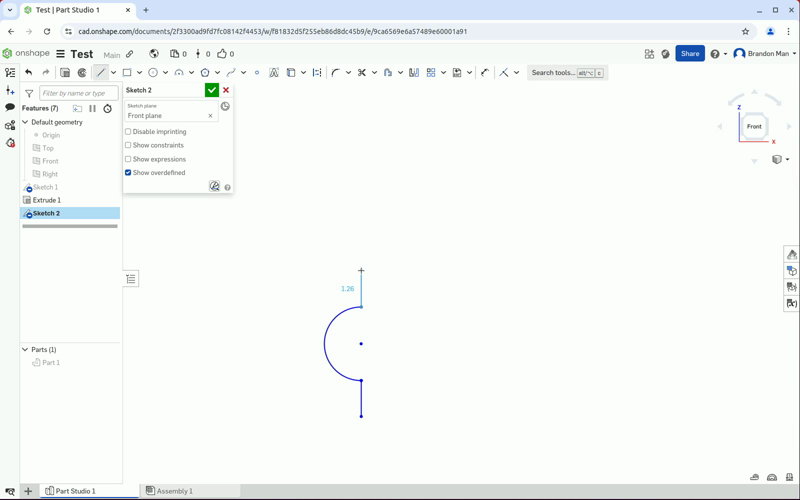
scroll(6)
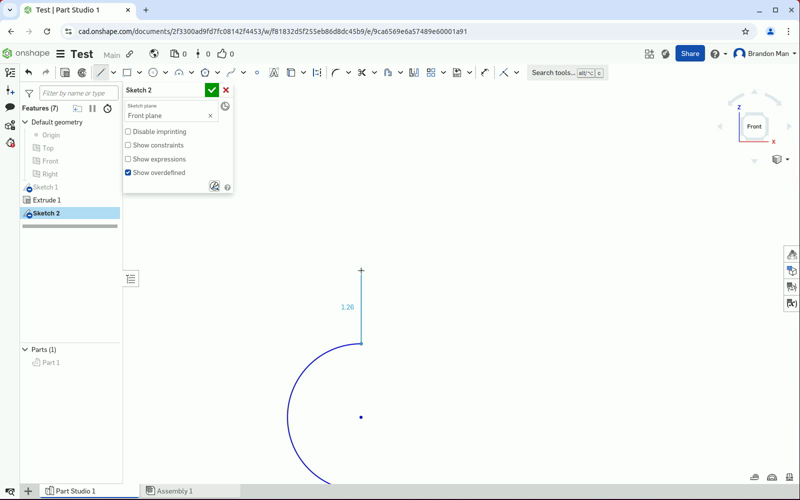
click(361, 270)
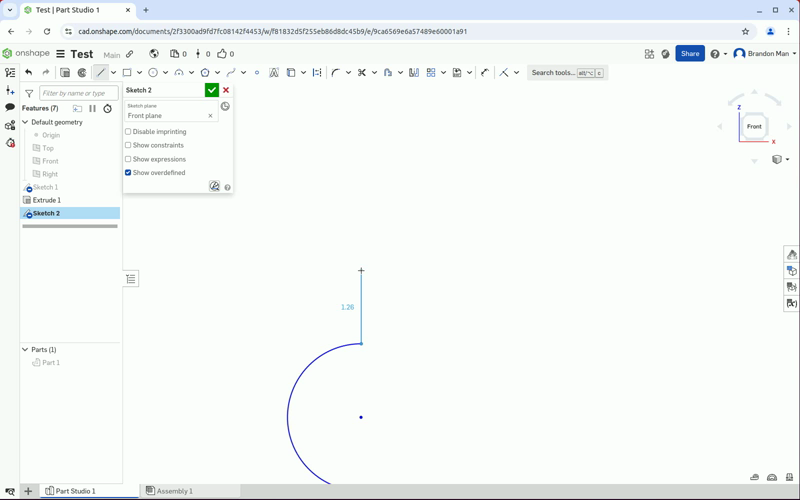
scroll(-6)
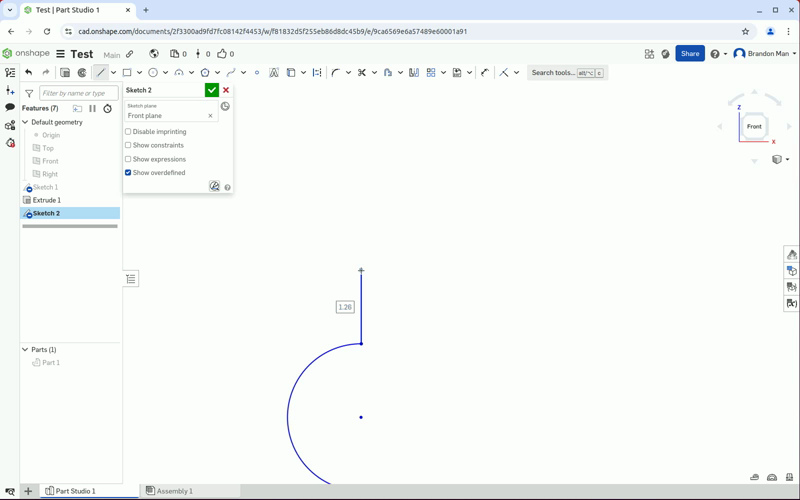
scroll(-6)
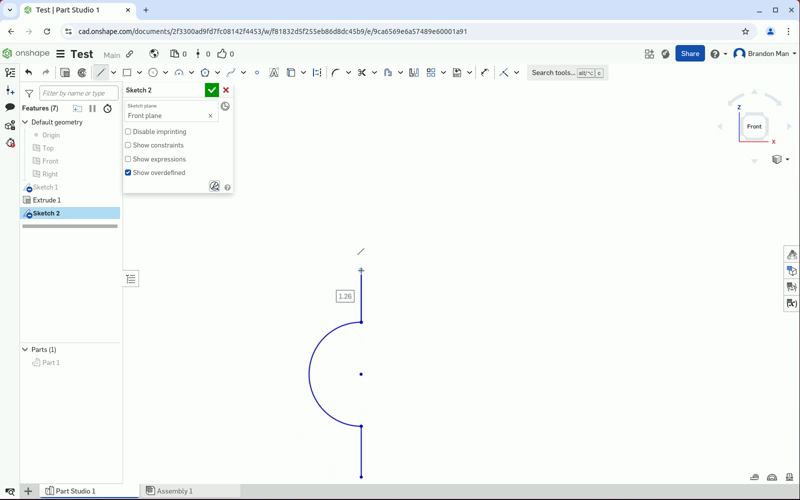
scroll(-6)
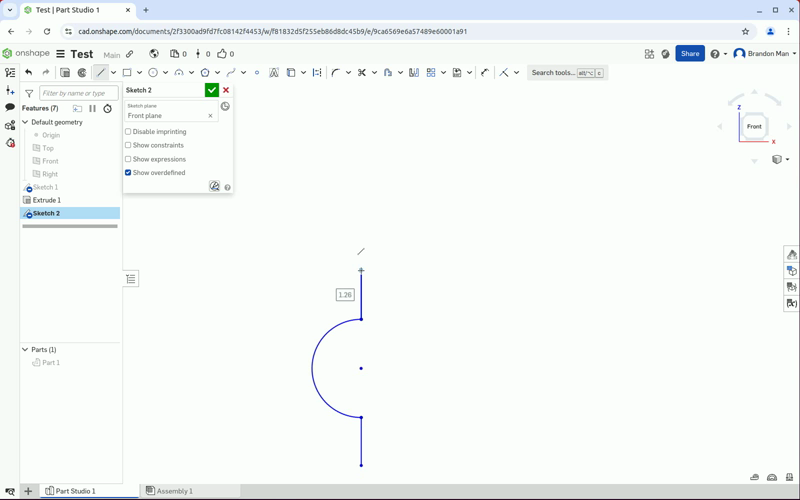
scroll(-6)
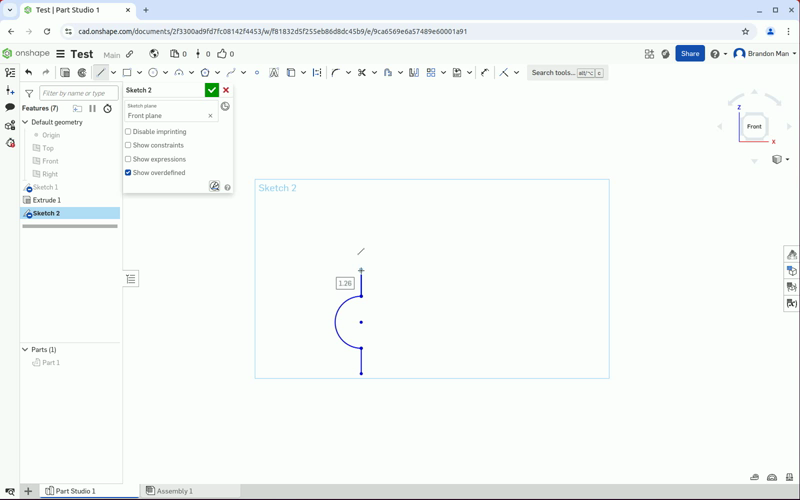
scroll(-6)
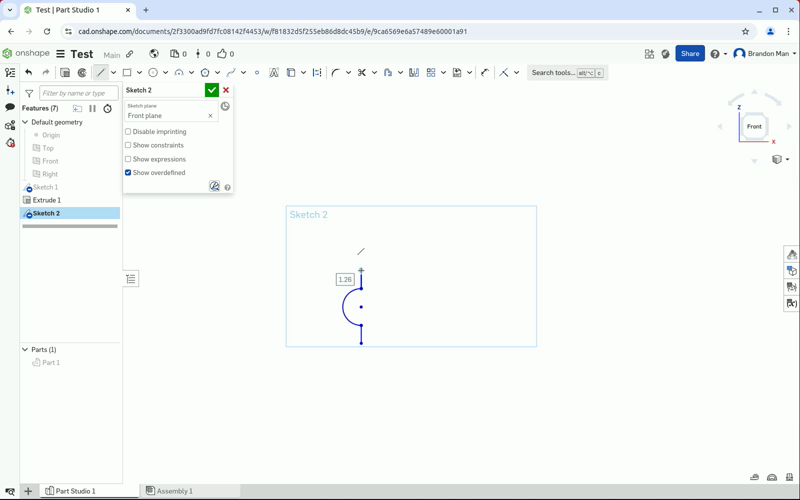
scroll(-6)
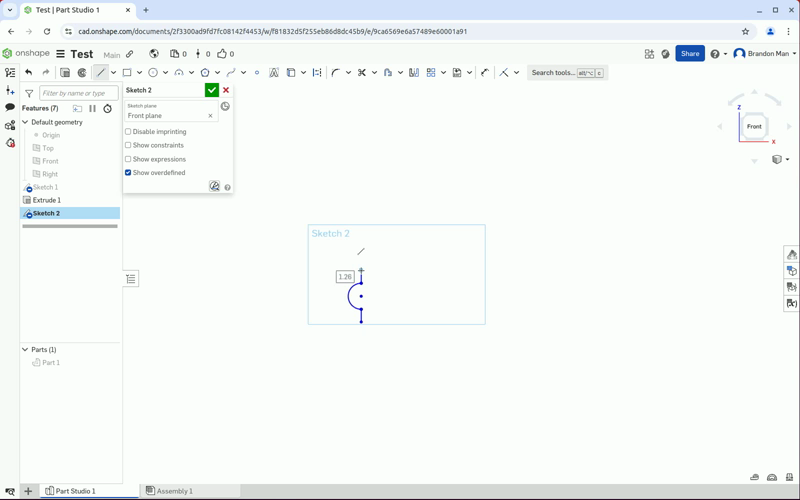
scroll(-6)
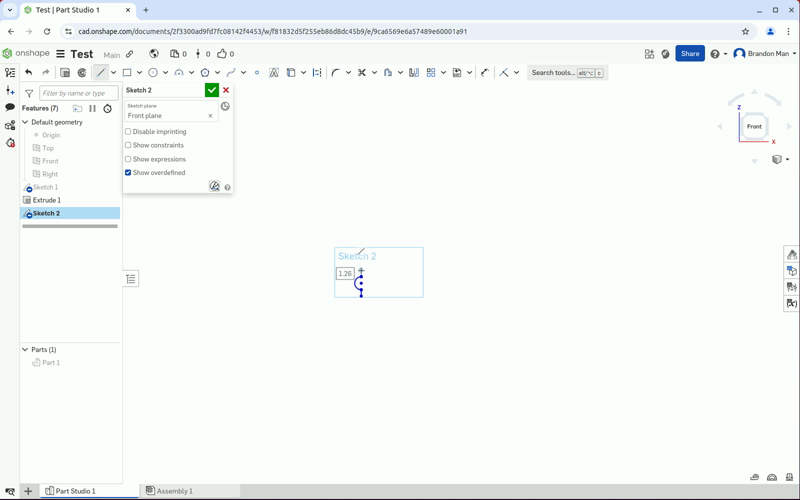
key_up(shift)
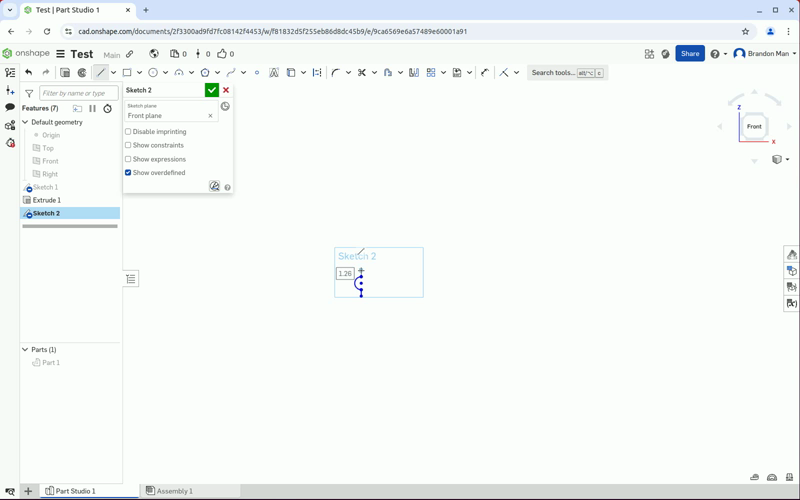
key(esc)
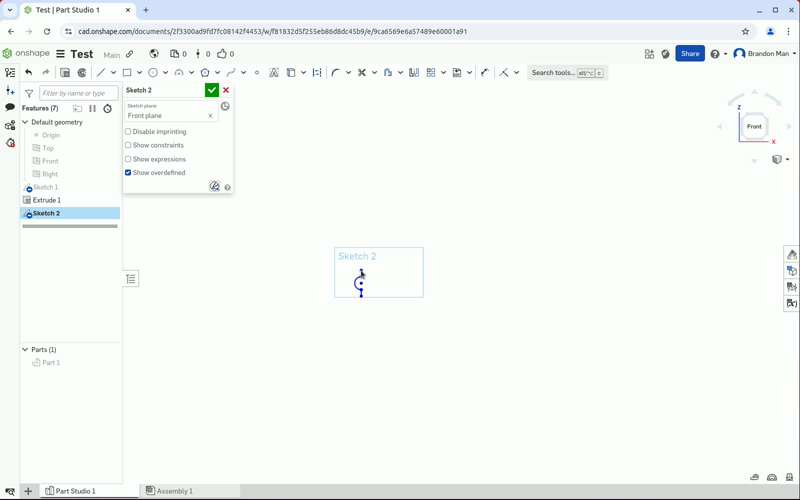
key(a)
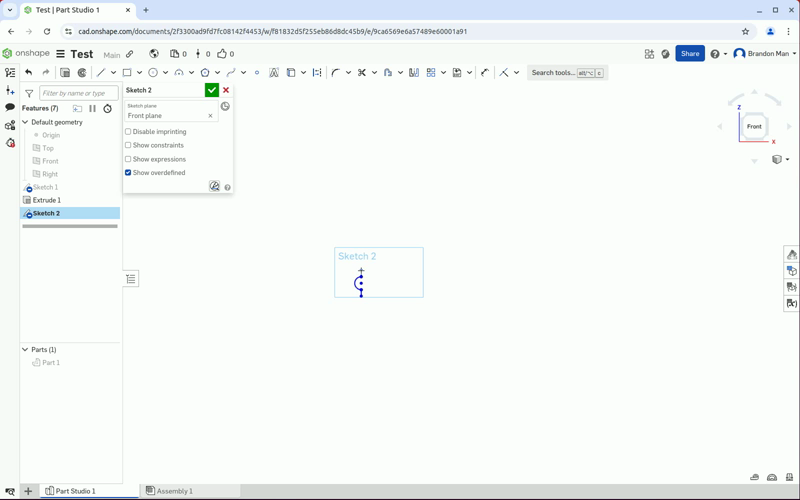
mouse_move(361, 270)
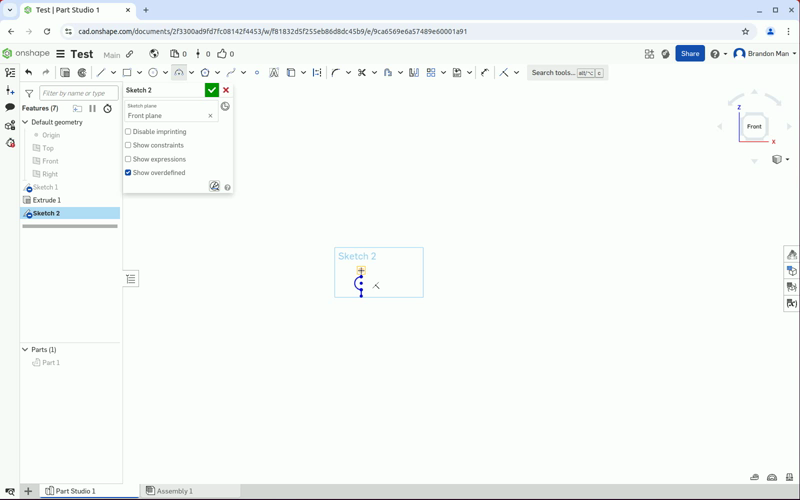
click(361, 270)
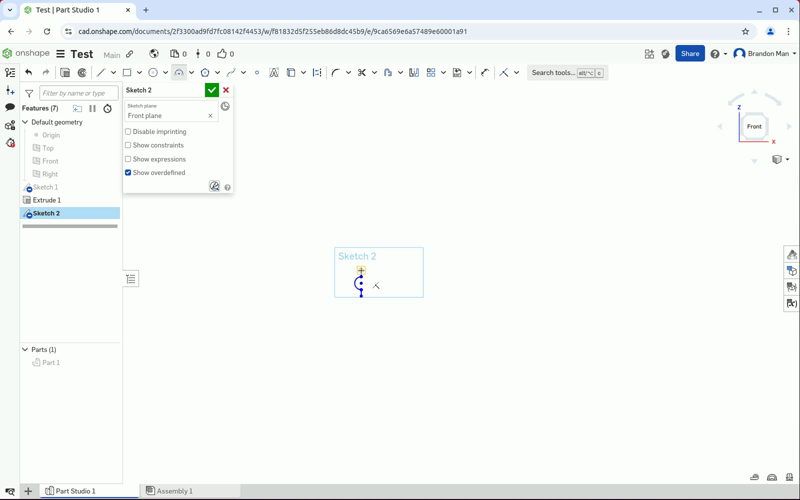
mouse_move(361, 295)
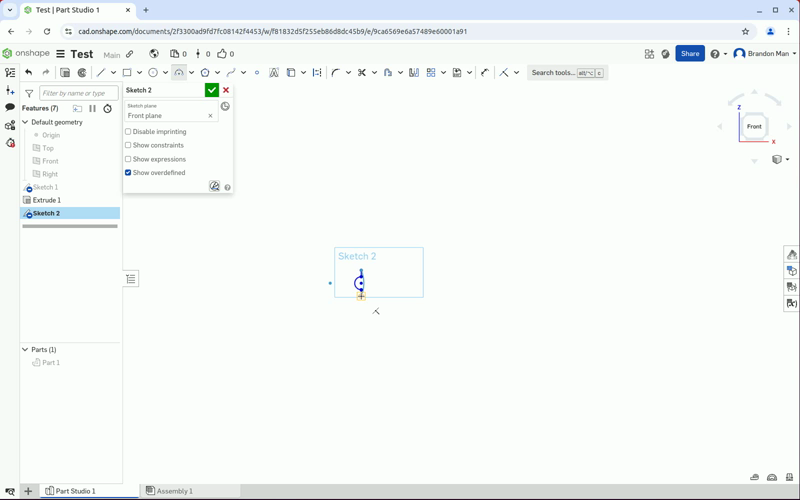
click(361, 295)
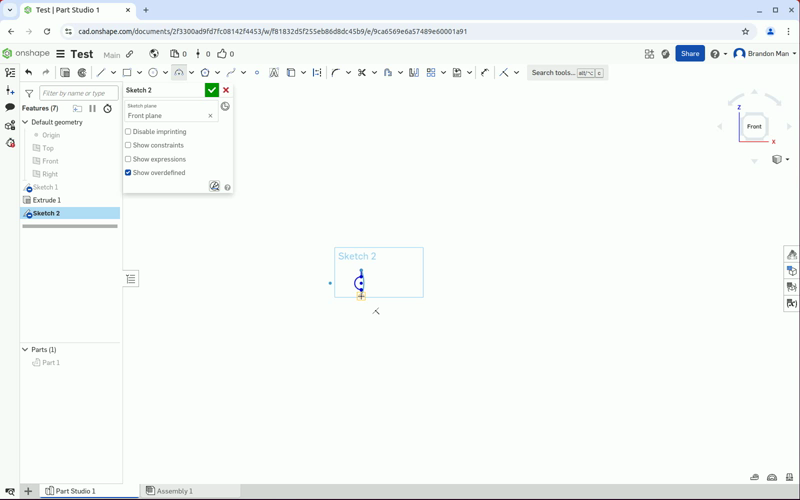
key_down(shift)
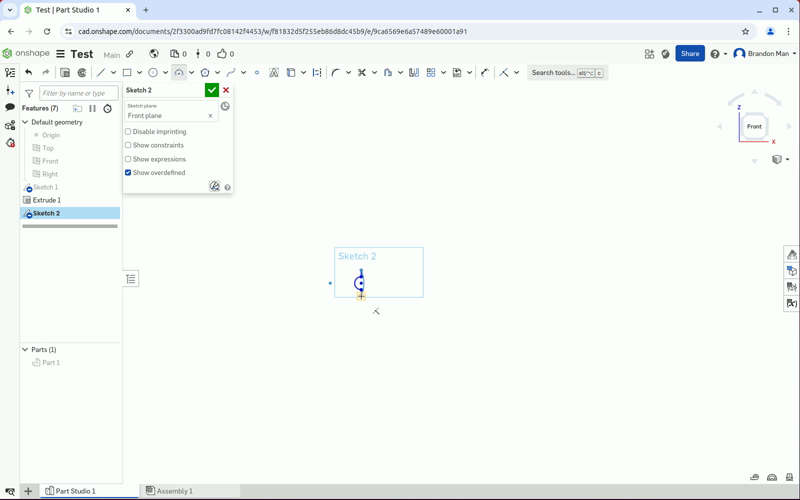
mouse_move(348, 282)
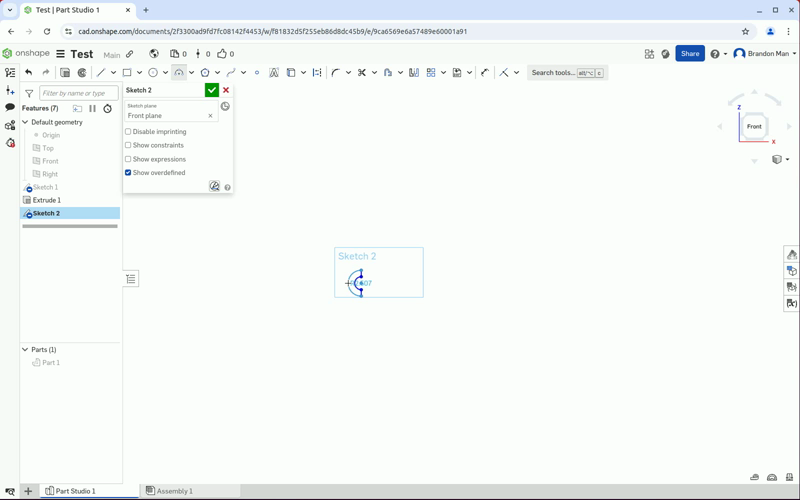
click(348, 282)
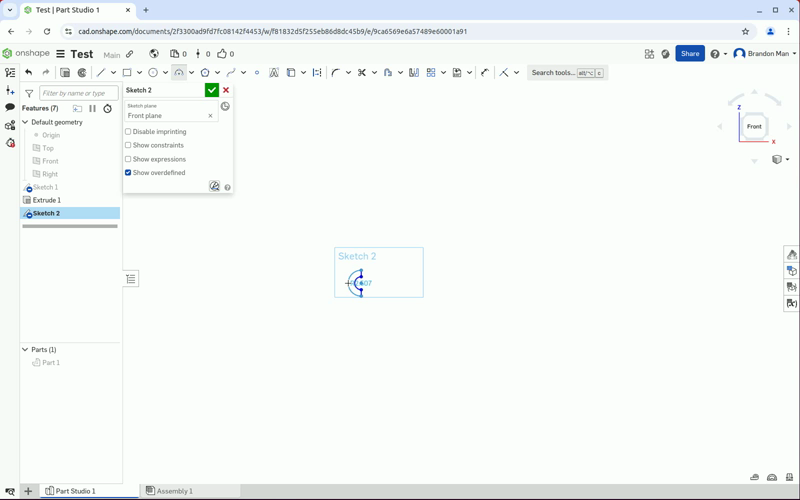
key_up(shift)
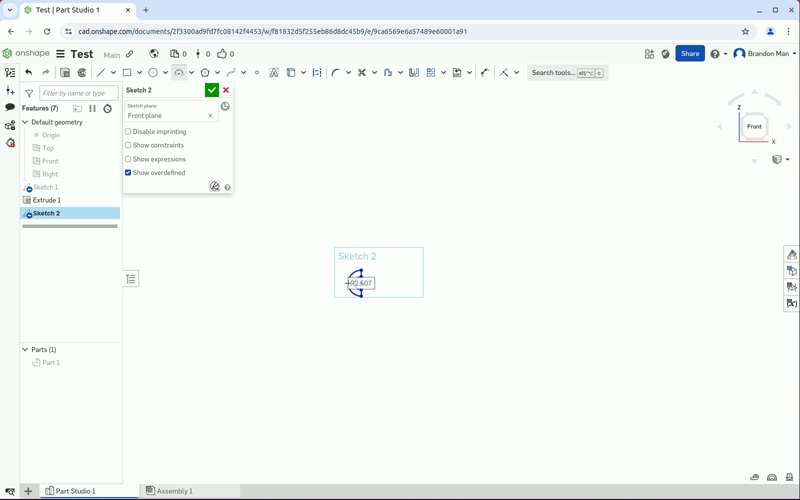
key(esc)
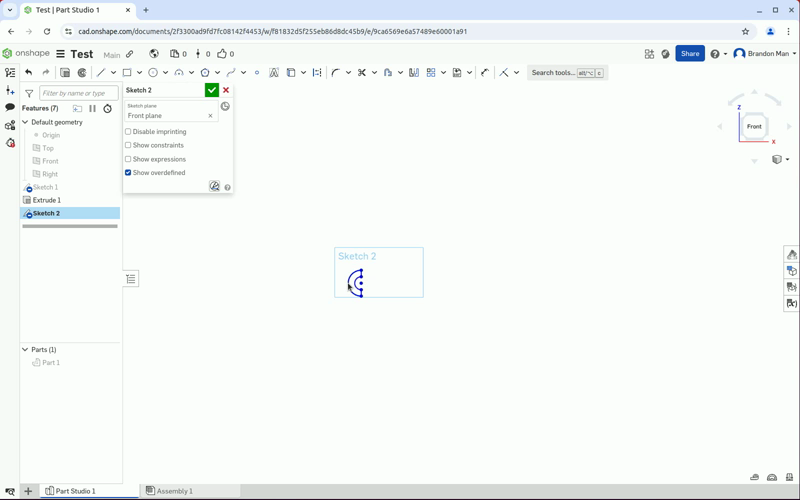
mouse_move(350, 278)
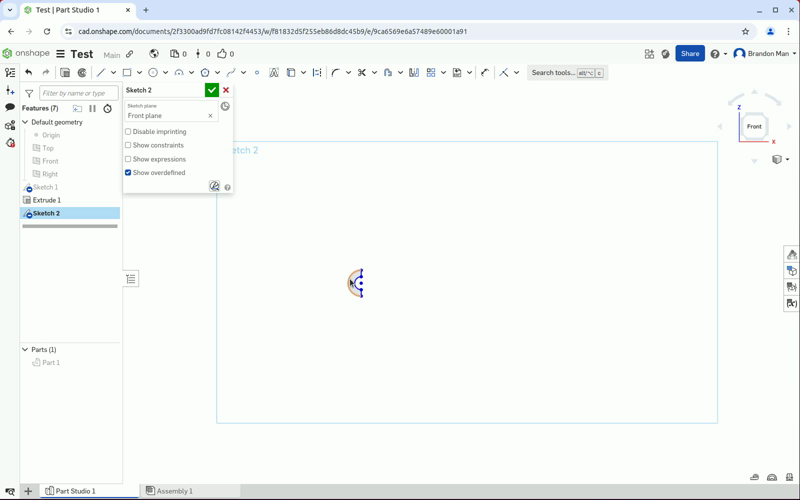
scroll(6)
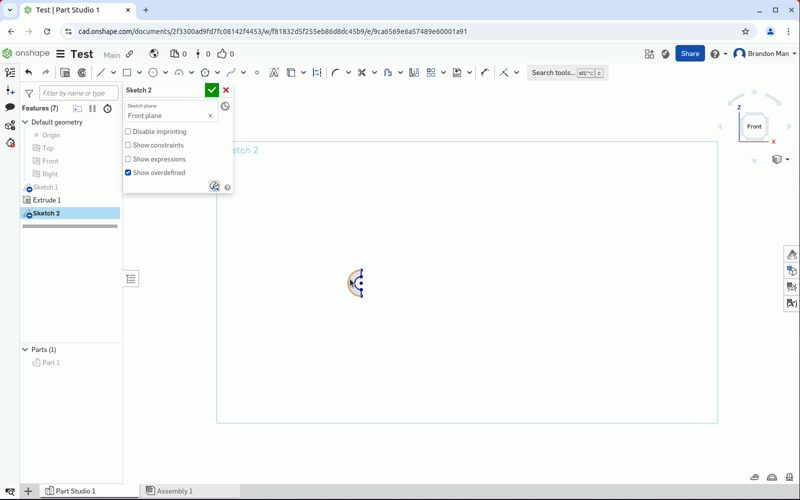
scroll(6)
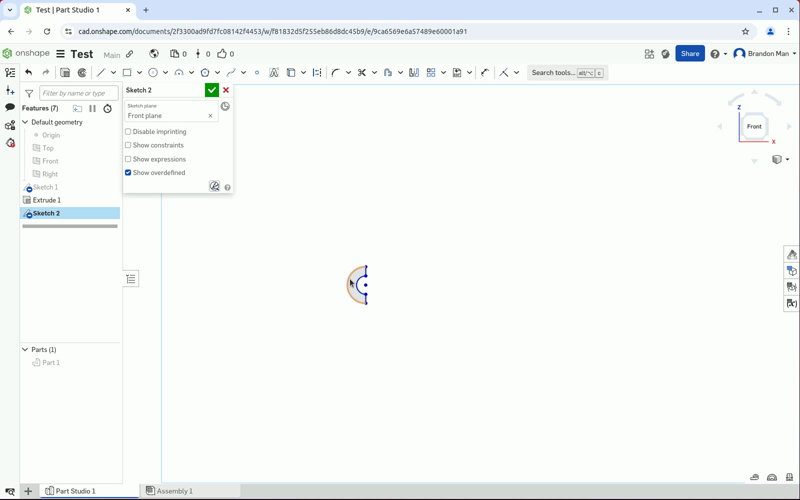
scroll(6)
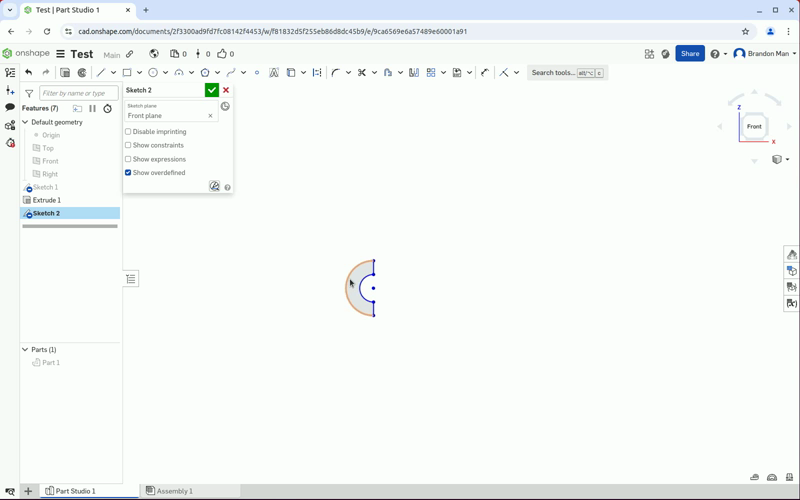
scroll(6)
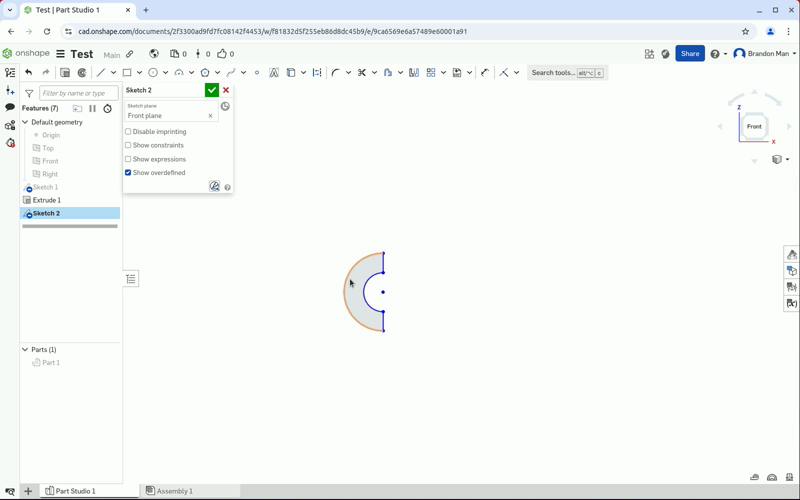
scroll(6)
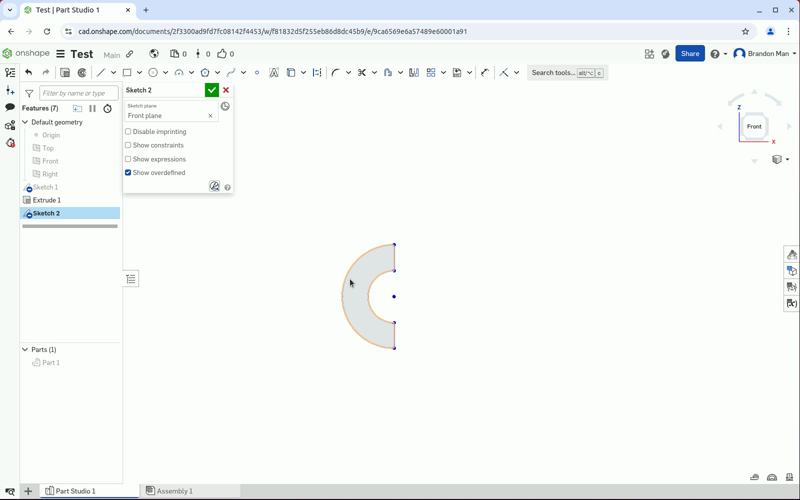
scroll(6)
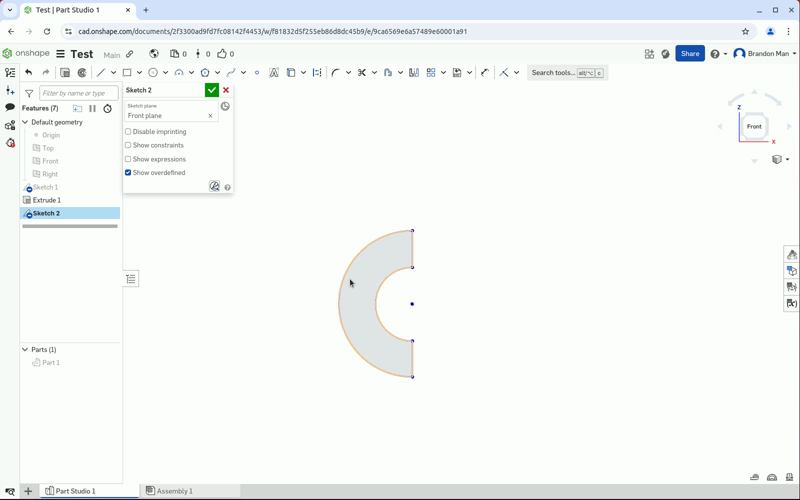
scroll(6)
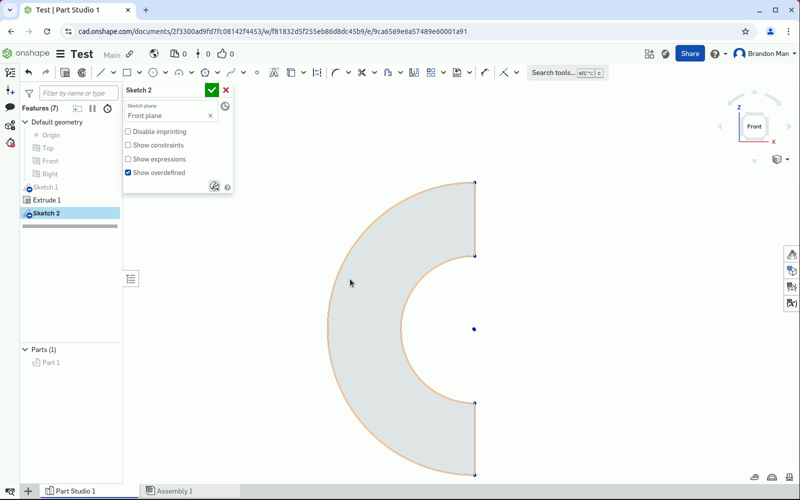
click(350, 278)
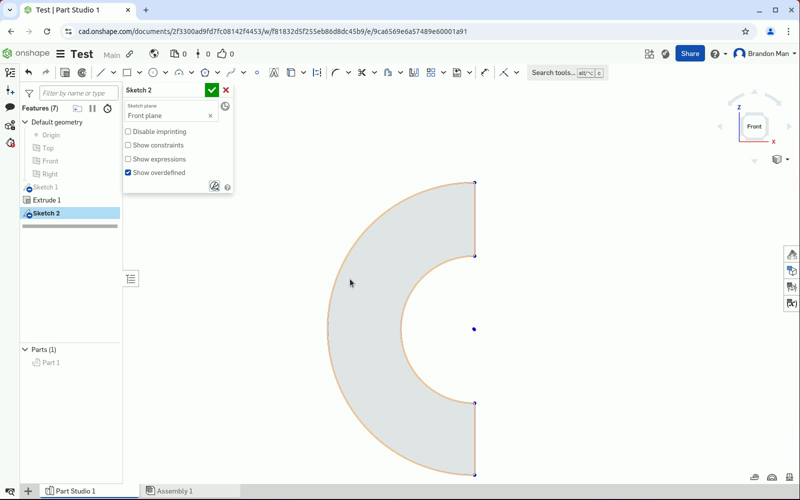
scroll(-6)
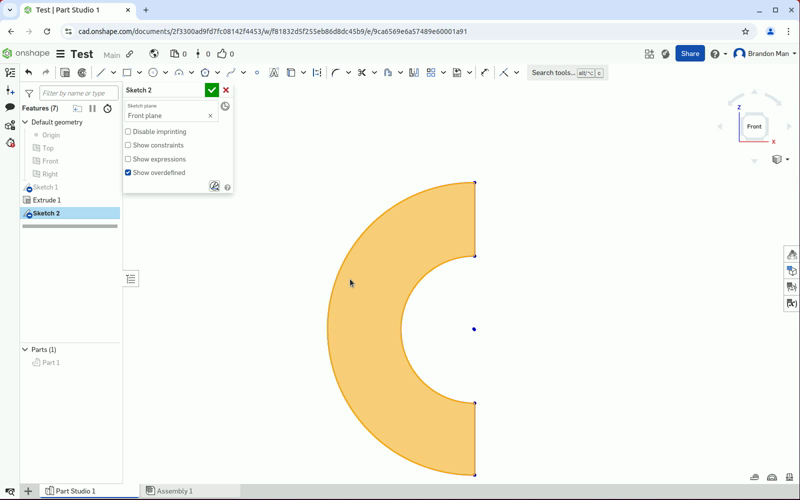
scroll(-6)
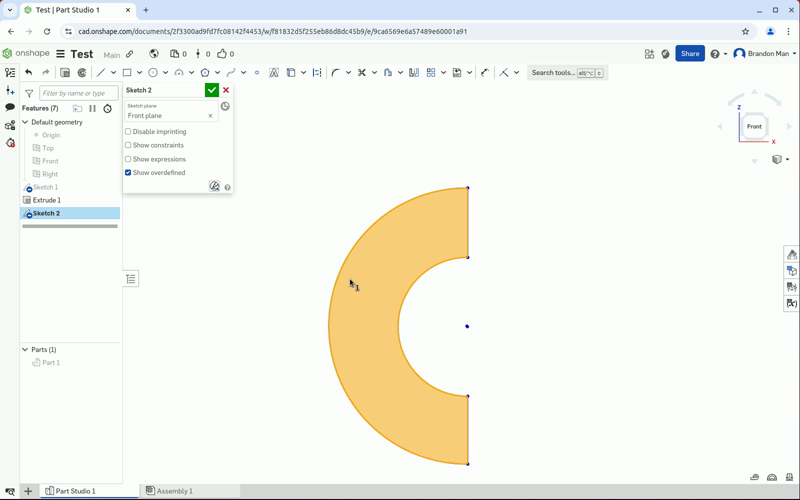
scroll(-6)
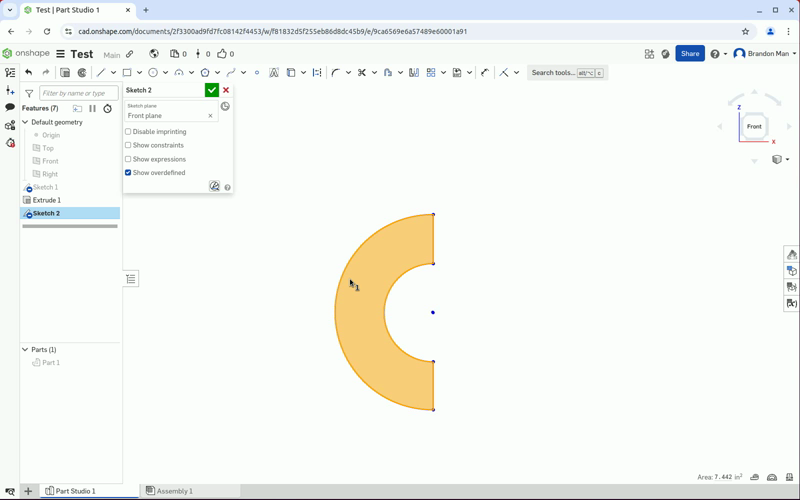
scroll(-6)
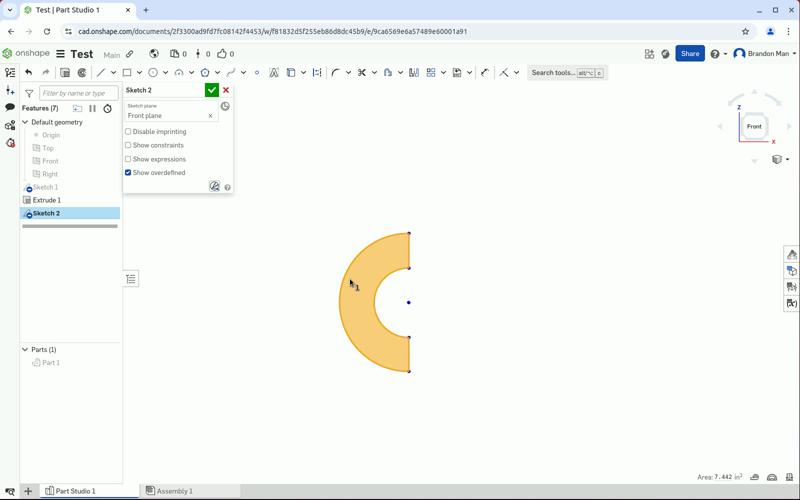
scroll(-6)
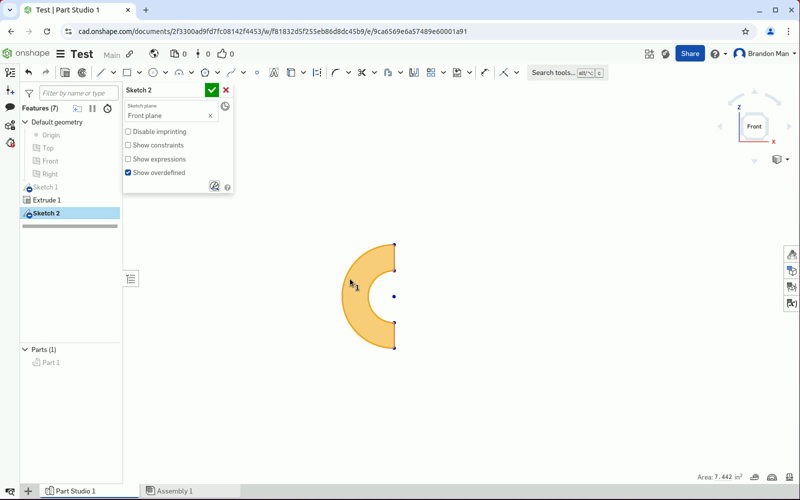
scroll(-6)
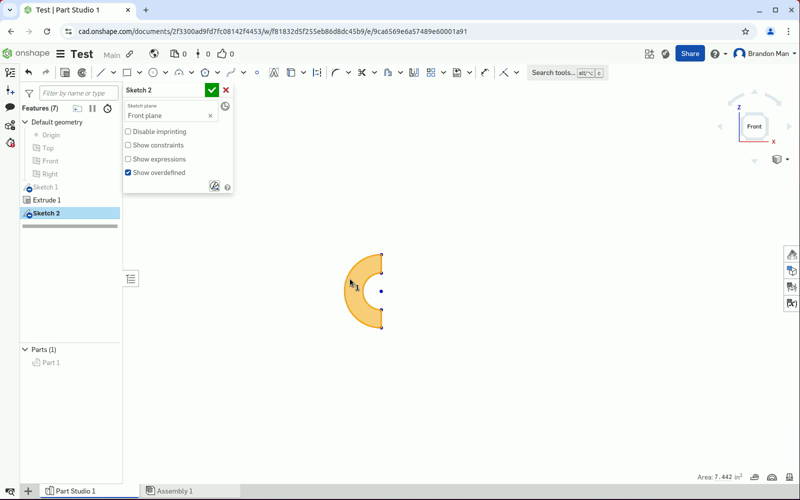
scroll(-6)
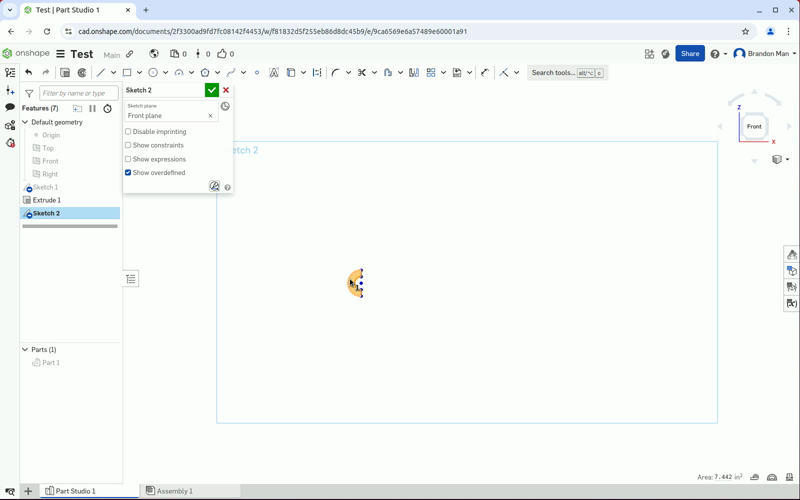
mouse_move(73, 352)
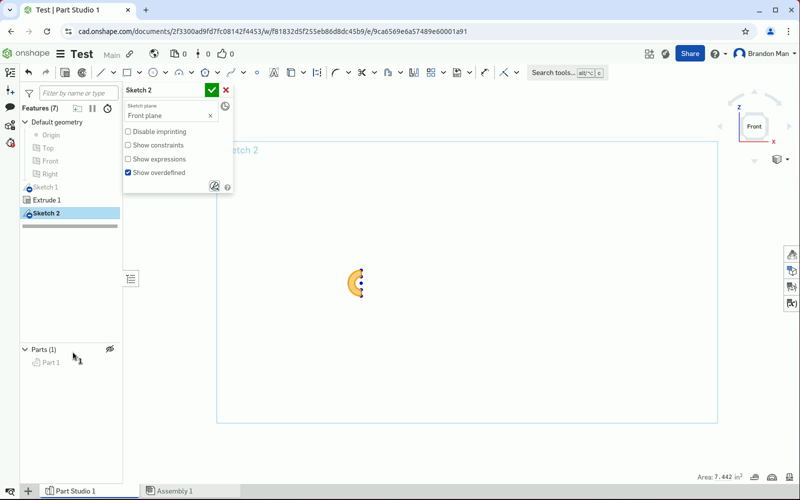
key(shift+y)
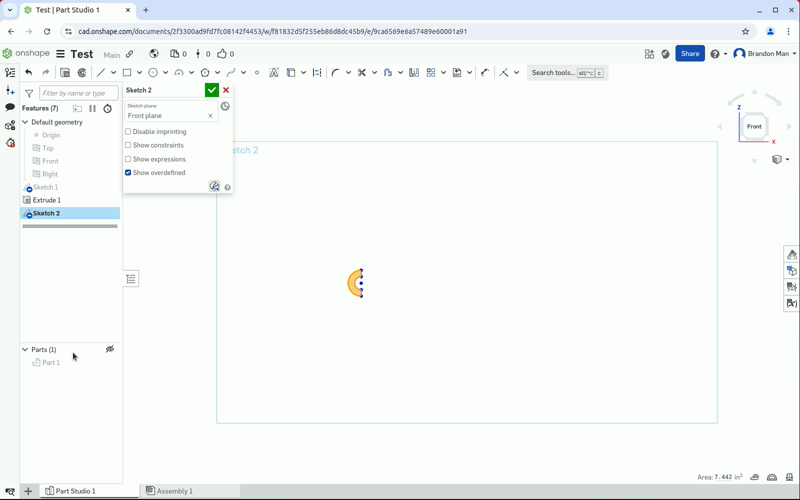
key(shift+e)
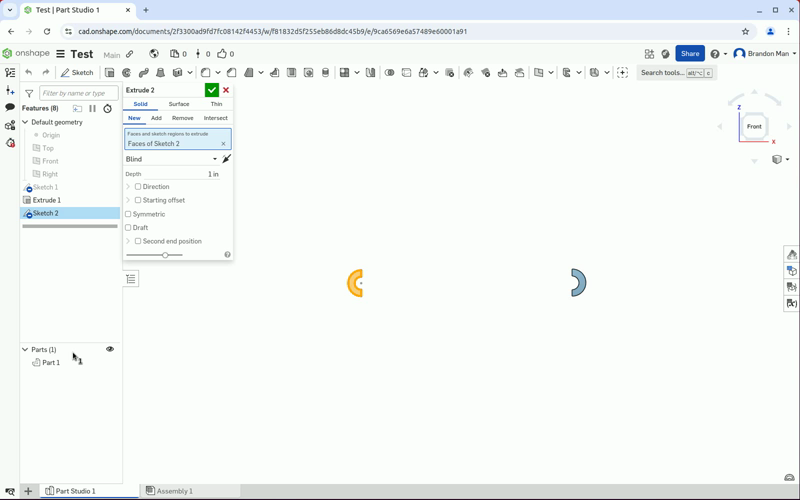
mouse_move(143, 106)
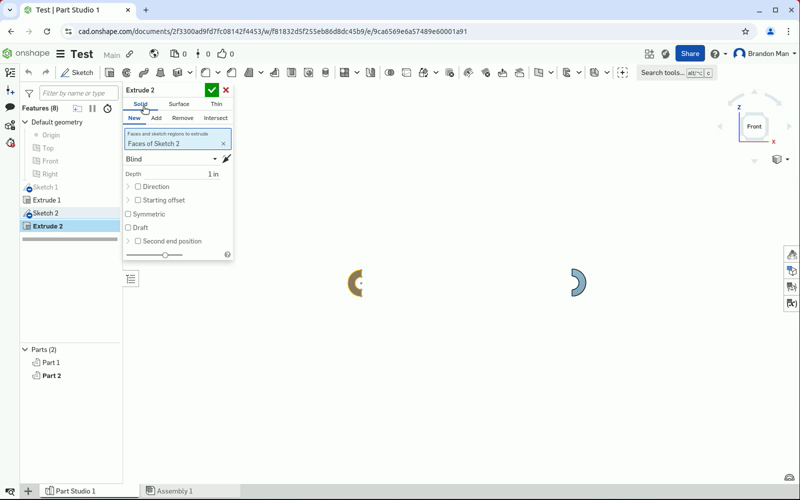
click(143, 106)
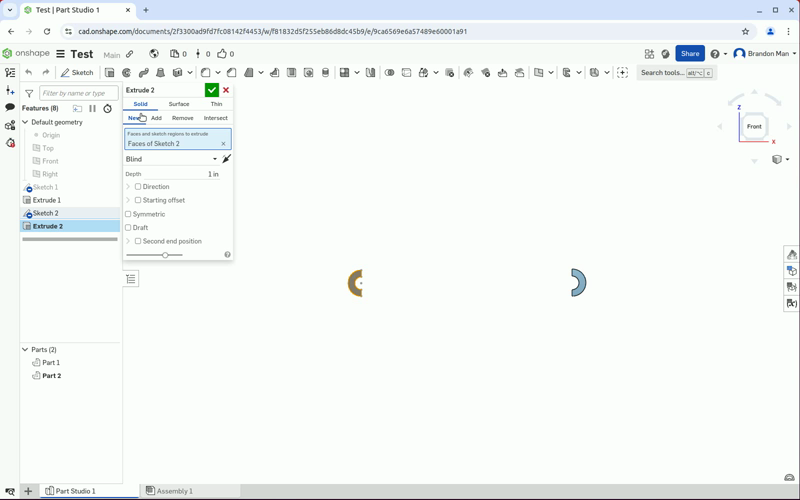
mouse_move(137, 120)
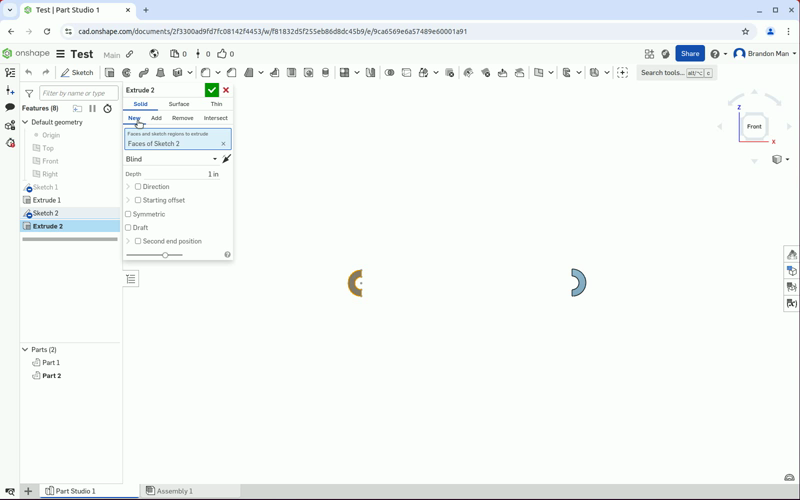
click(137, 120)
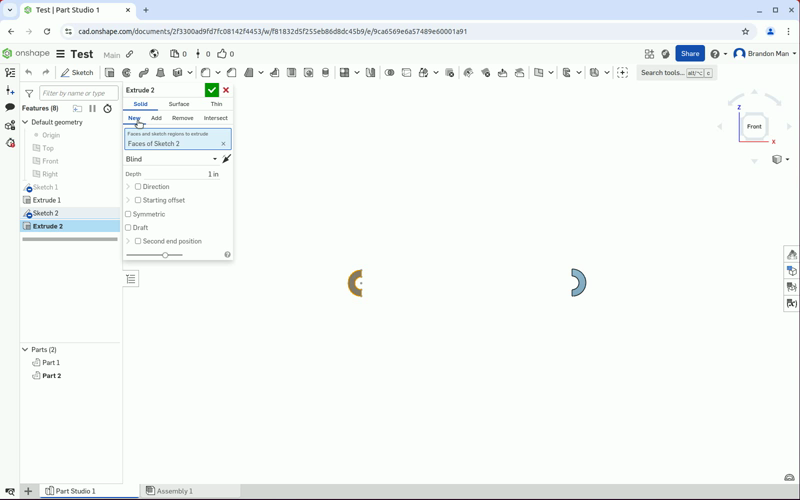
key(tab, 4)
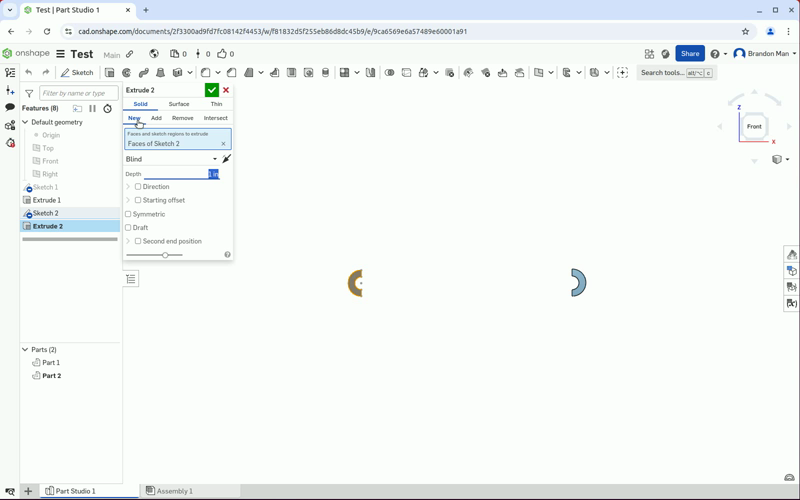
text(0.482)
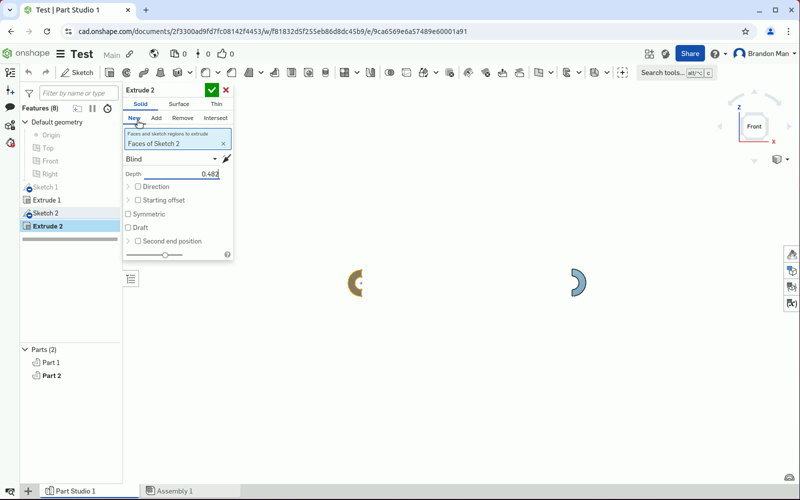
key(tab, 3)
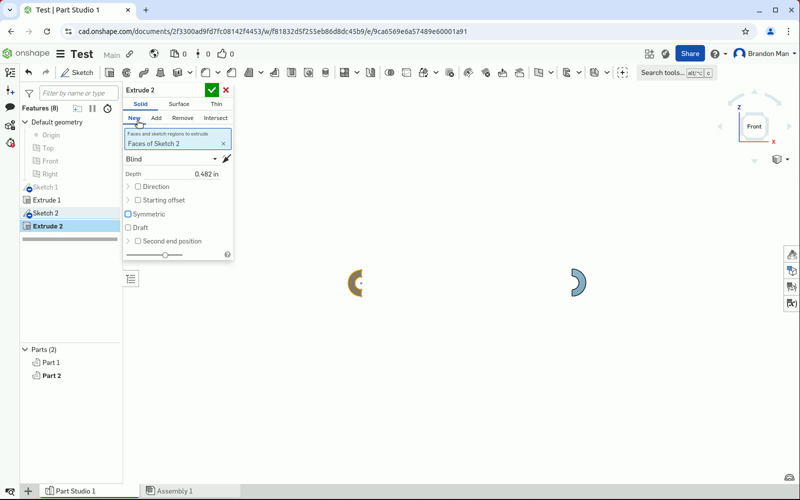
key(space)
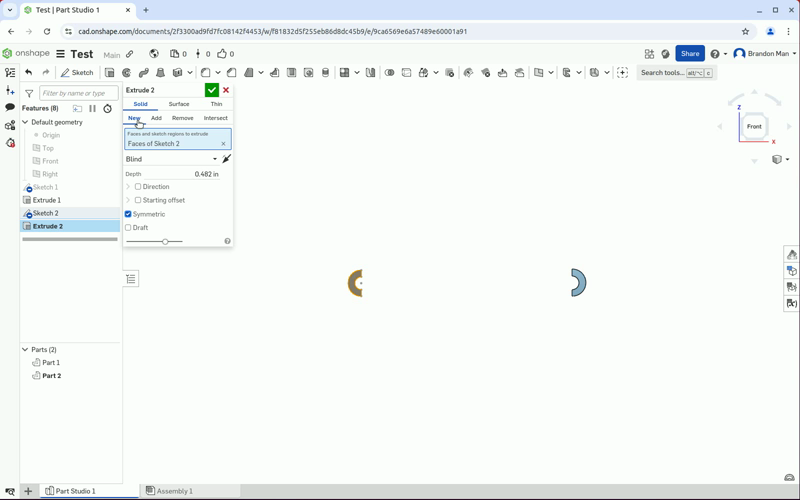
key(enter)
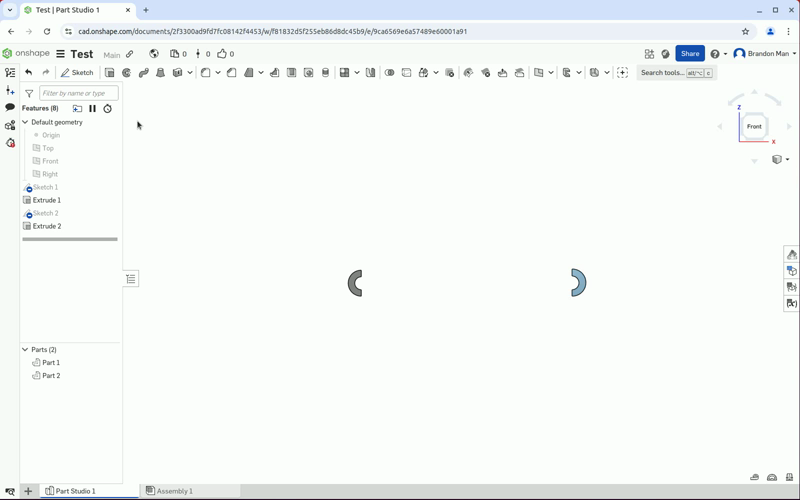
key(shift+h)
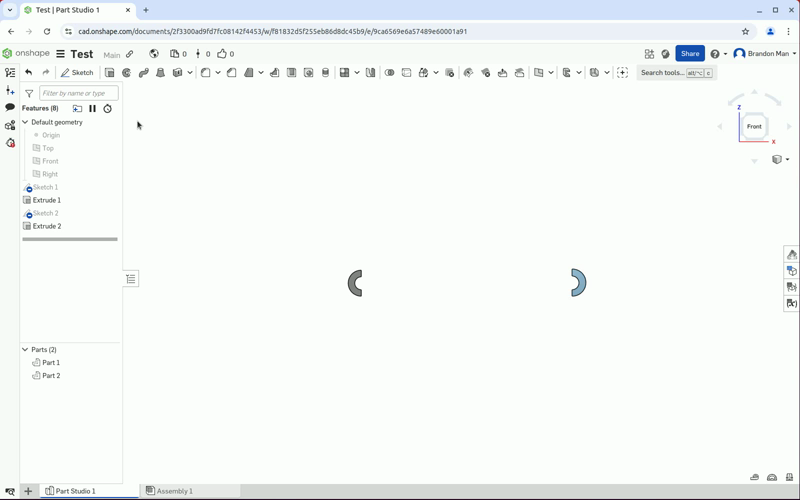
key(shift+h)
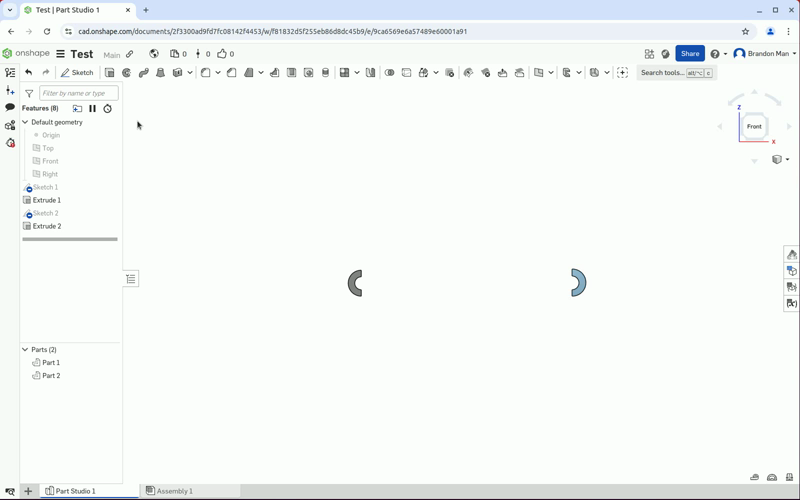
mouse_move(73, 189)
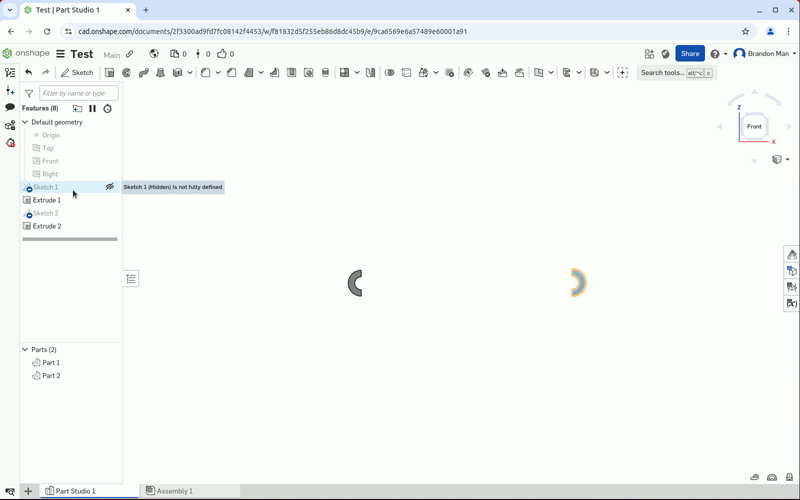
click(73, 189)
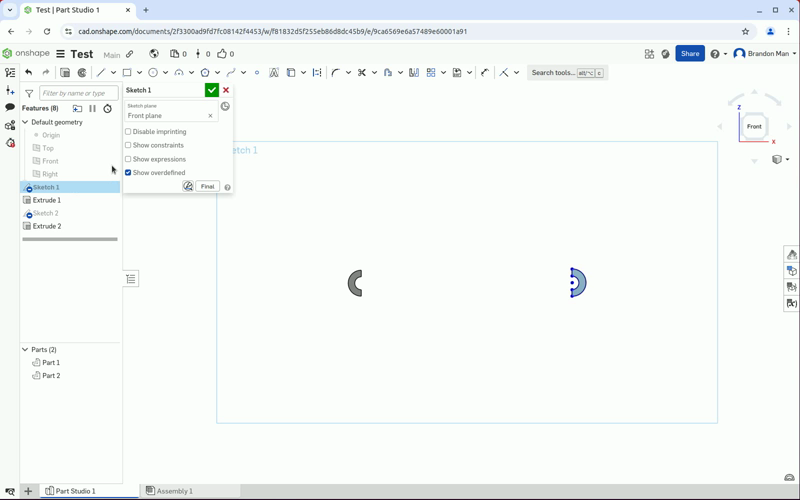
mouse_move(229, 92)
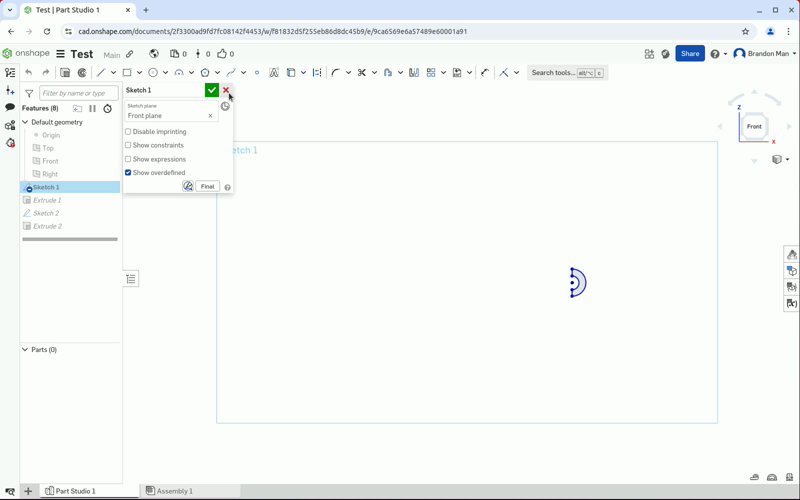
click(229, 92)
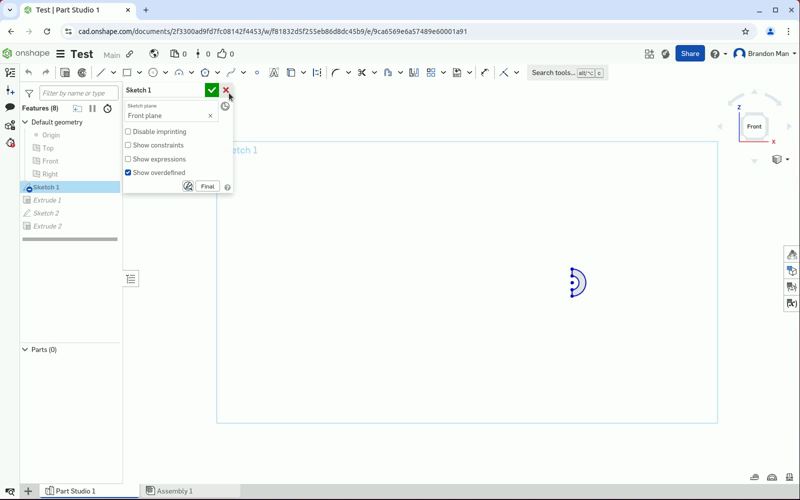
key(shift+s)
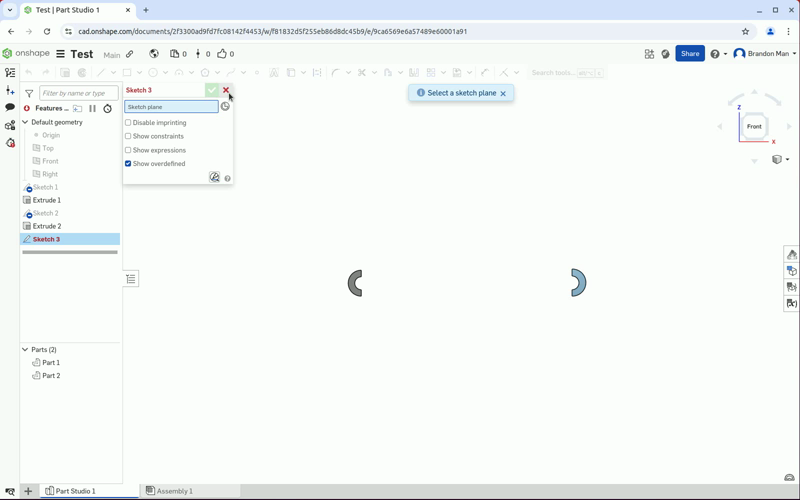
mouse_move(73, 163)
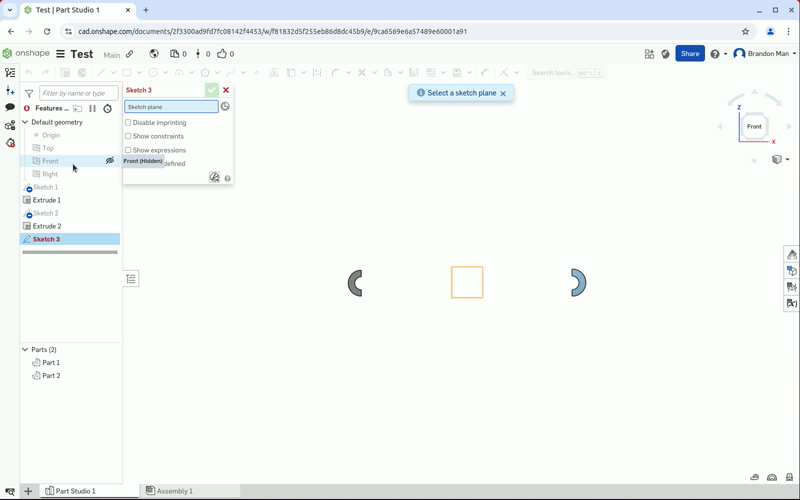
click(73, 163)
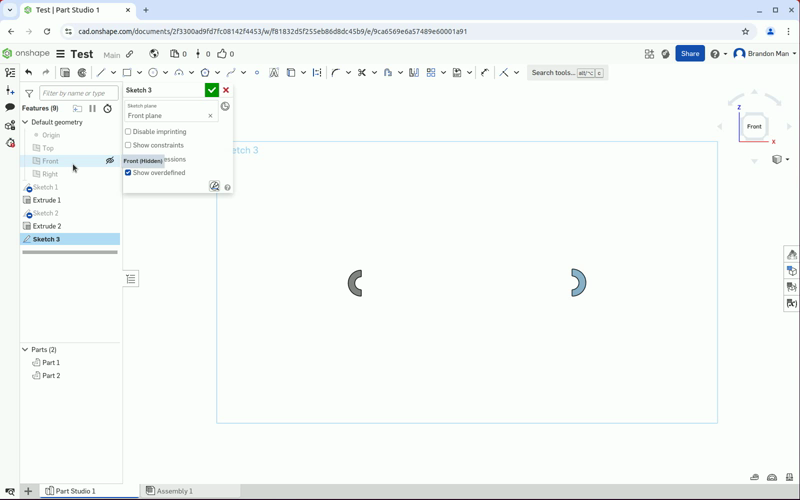
mouse_move(73, 352)
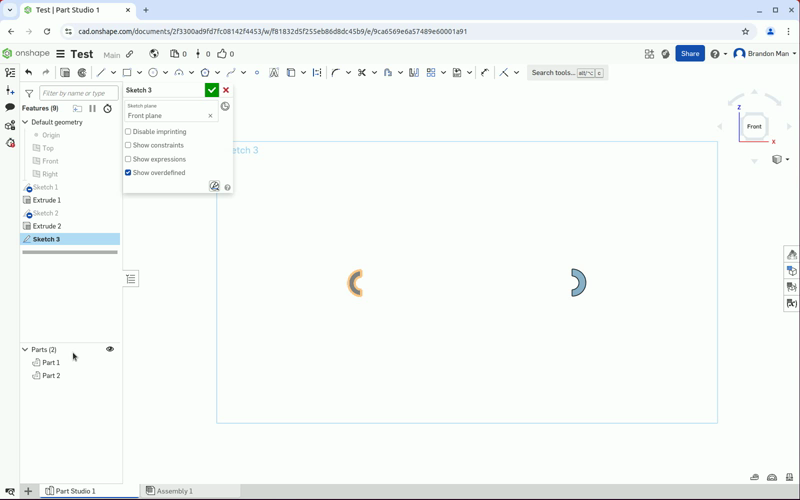
key(y)
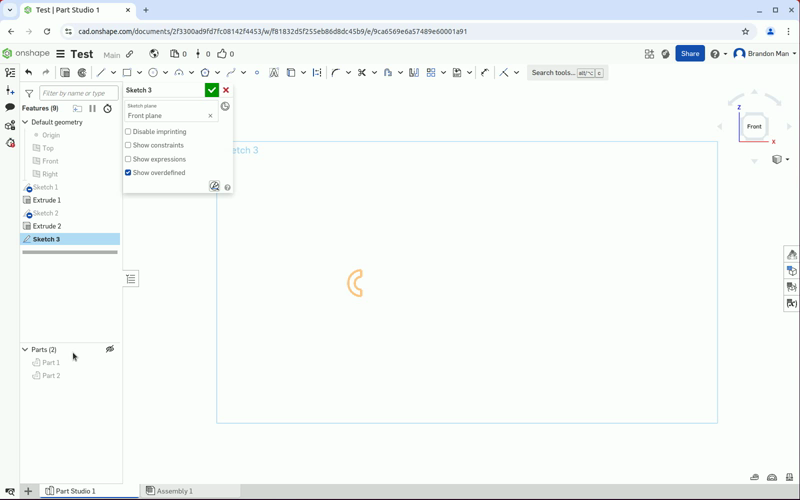
key(l)
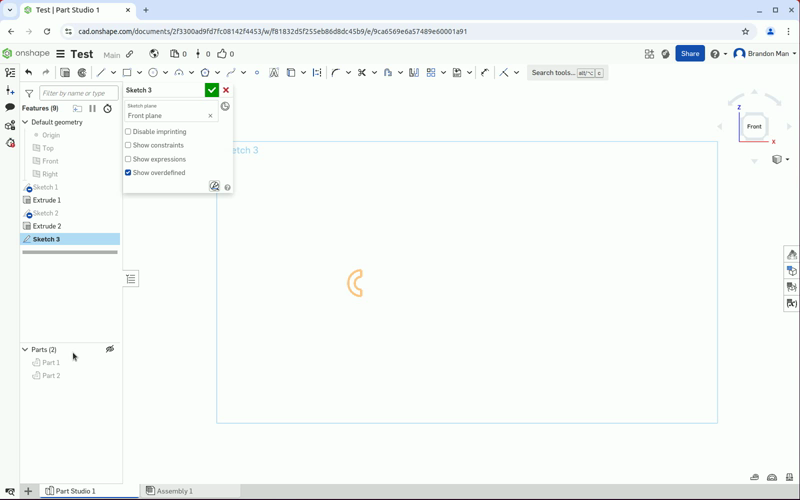
key_down(shift)
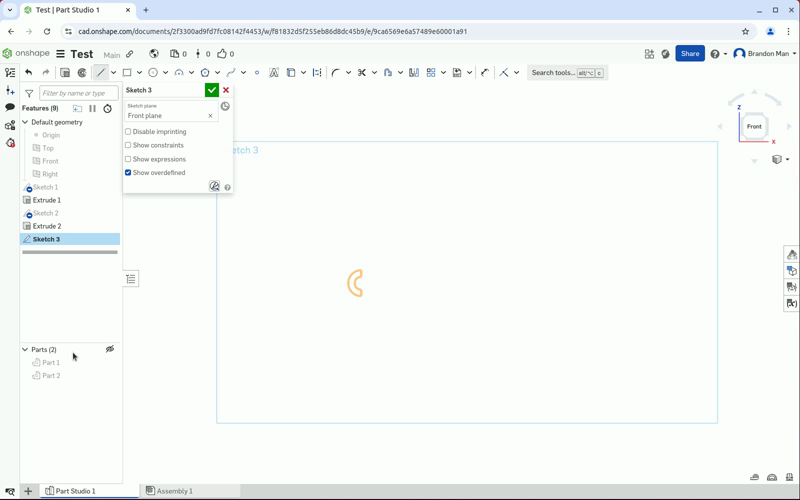
mouse_move(361, 295)
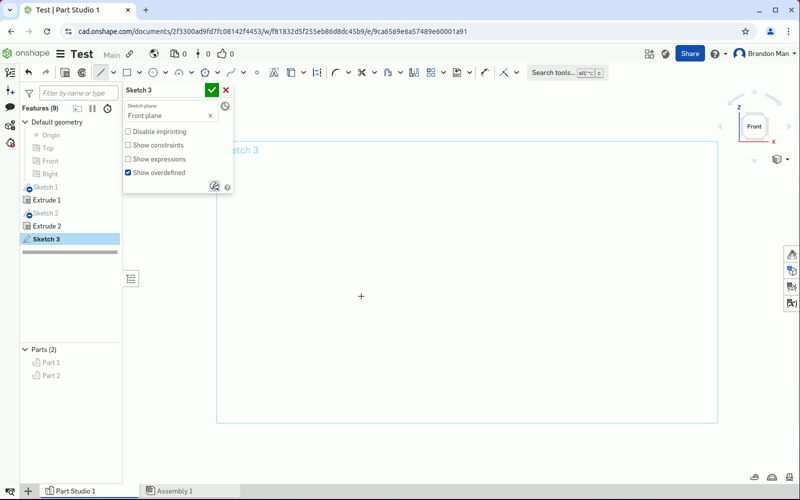
click(361, 295)
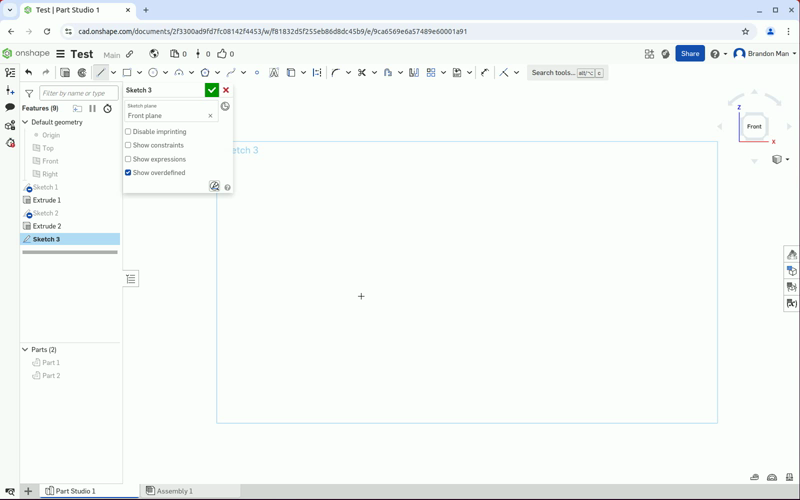
key_up(shift)
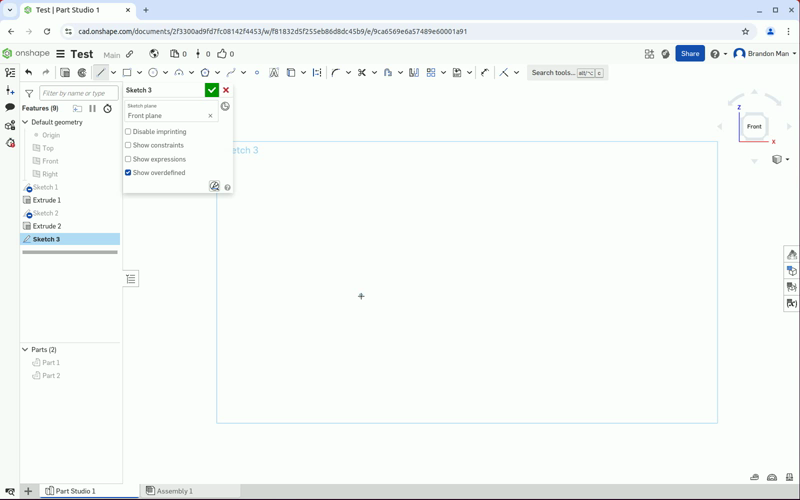
key_down(shift)
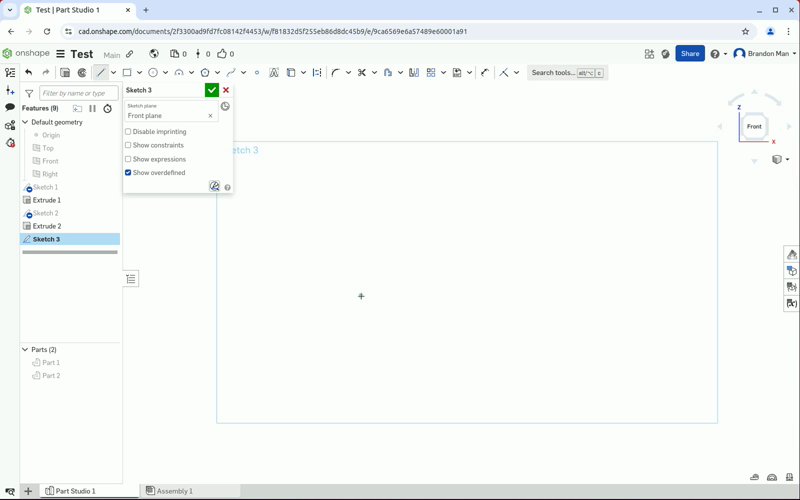
mouse_move(560, 295)
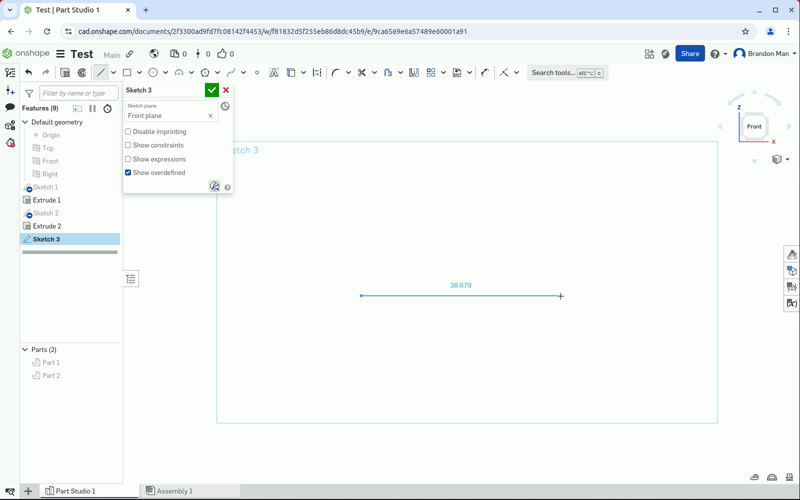
click(560, 295)
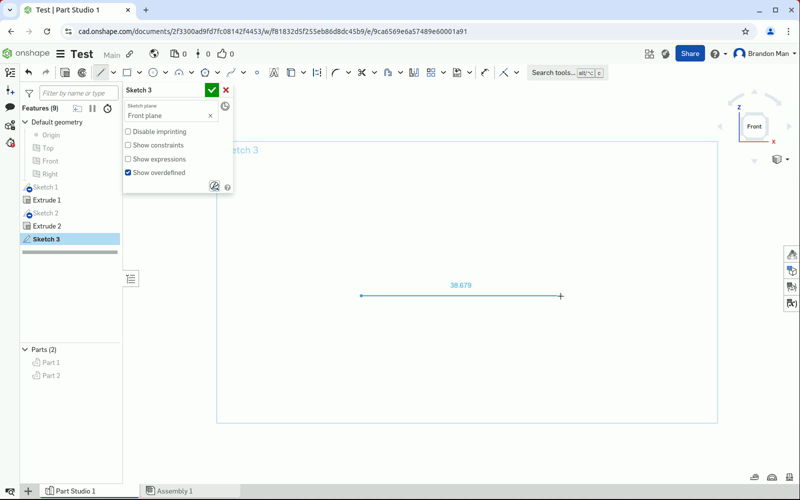
key_up(shift)
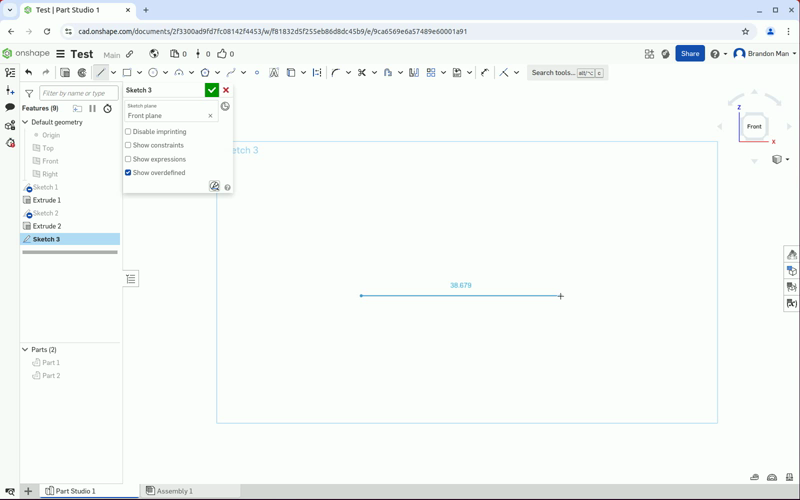
key_down(shift)
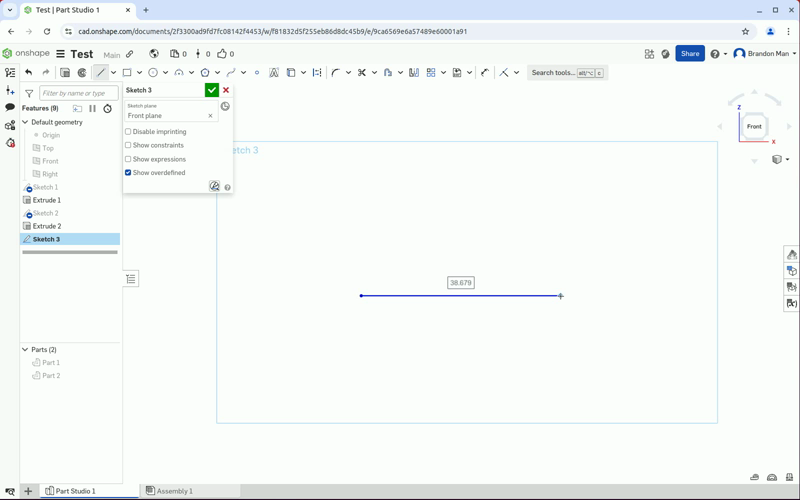
mouse_move(589, 295)
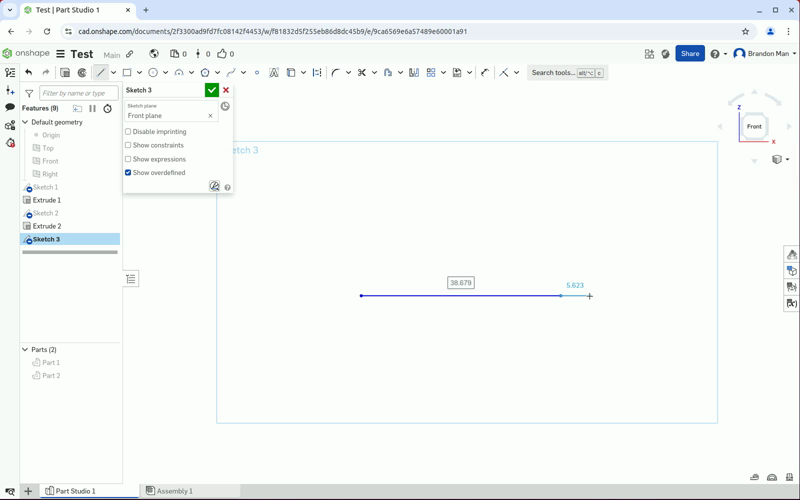
mouse_move(560, 289)
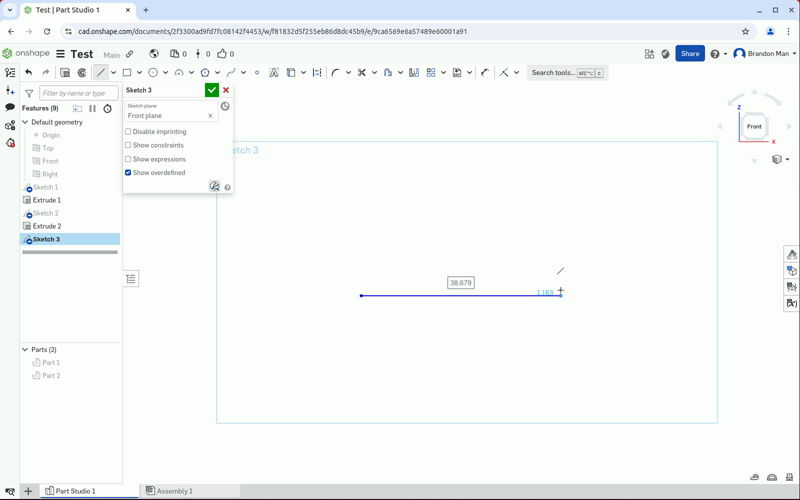
scroll(6)
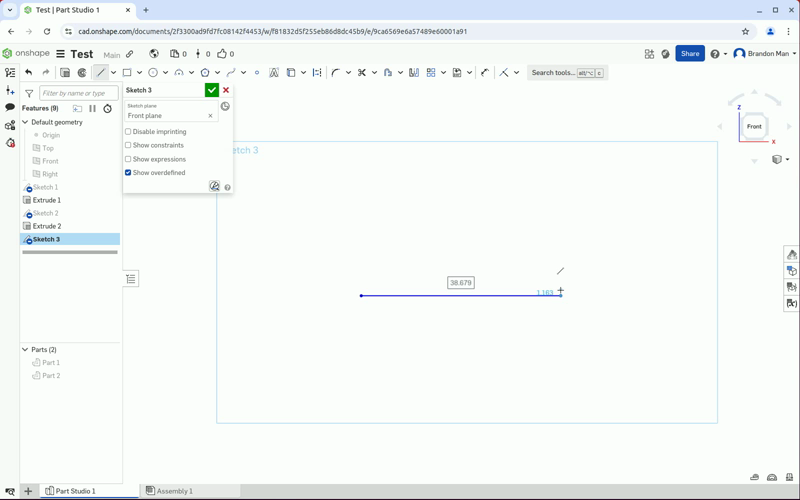
scroll(6)
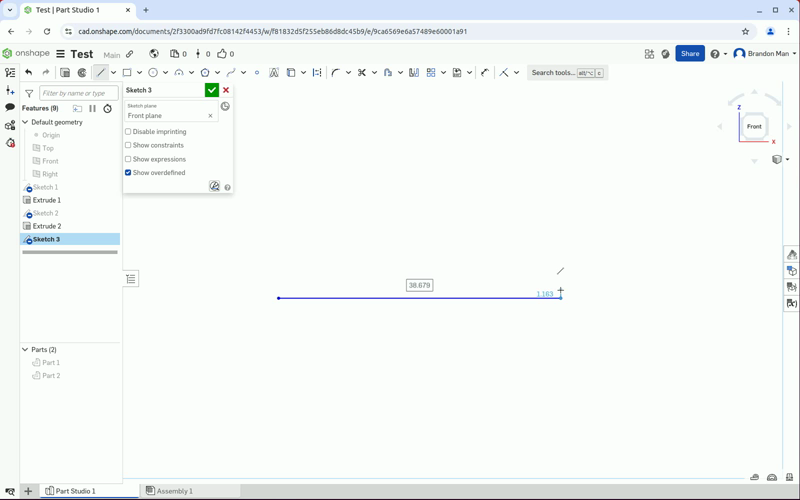
scroll(6)
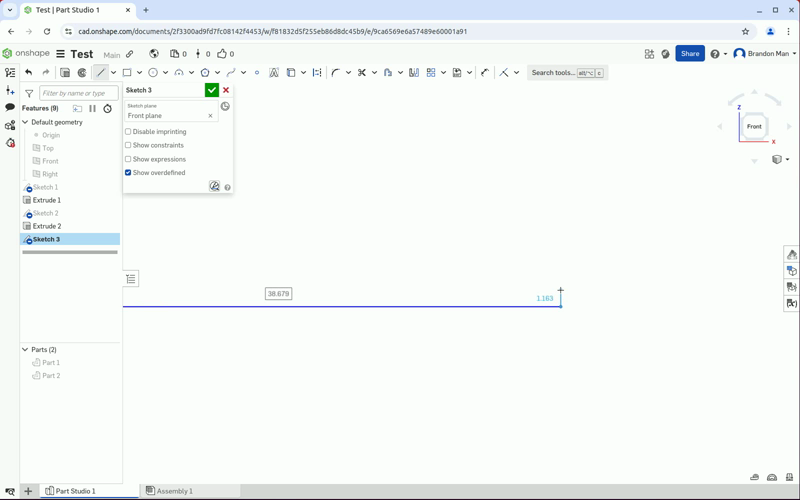
scroll(6)
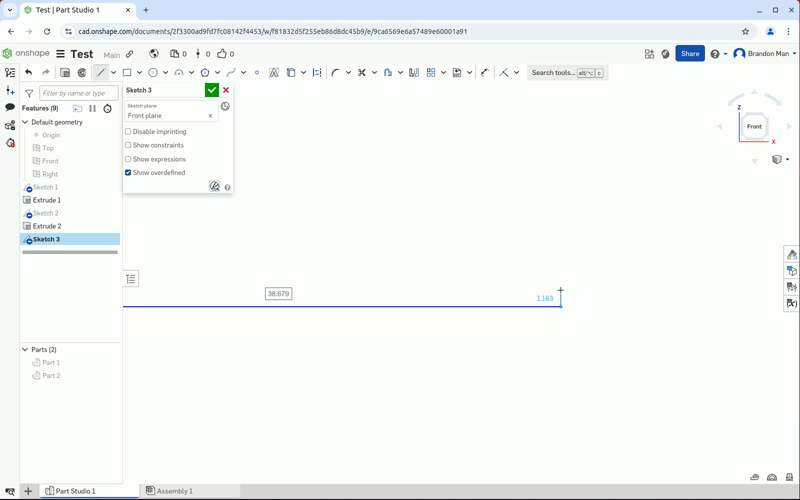
scroll(6)
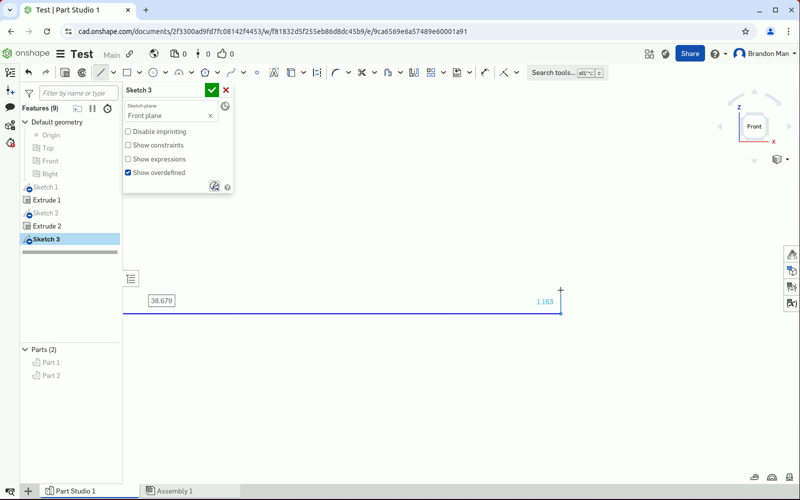
scroll(6)
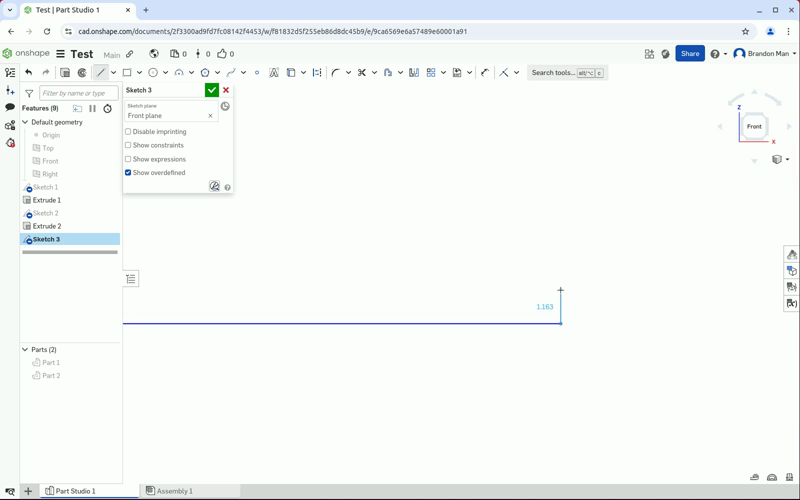
scroll(6)
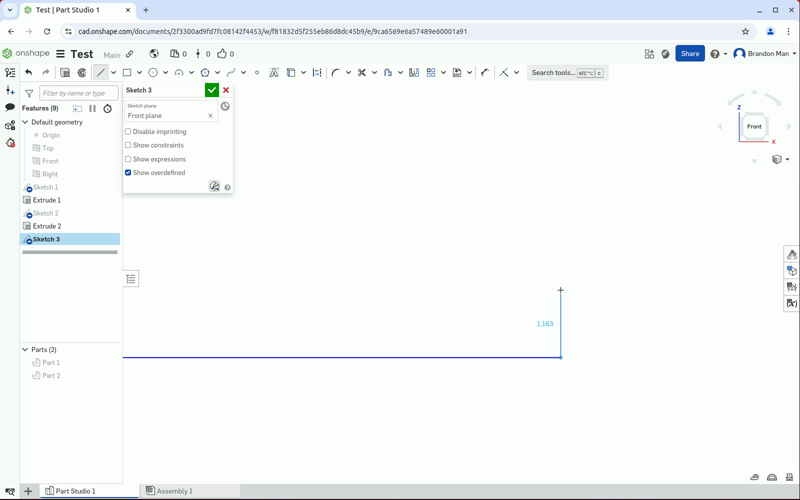
click(560, 289)
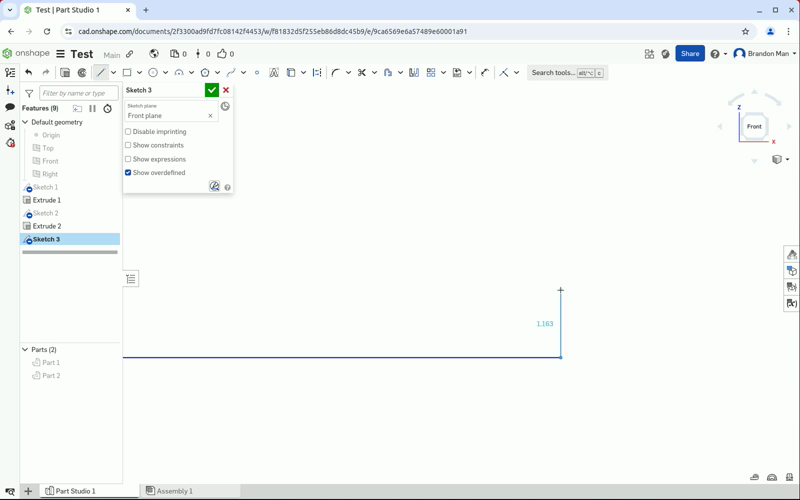
scroll(-6)
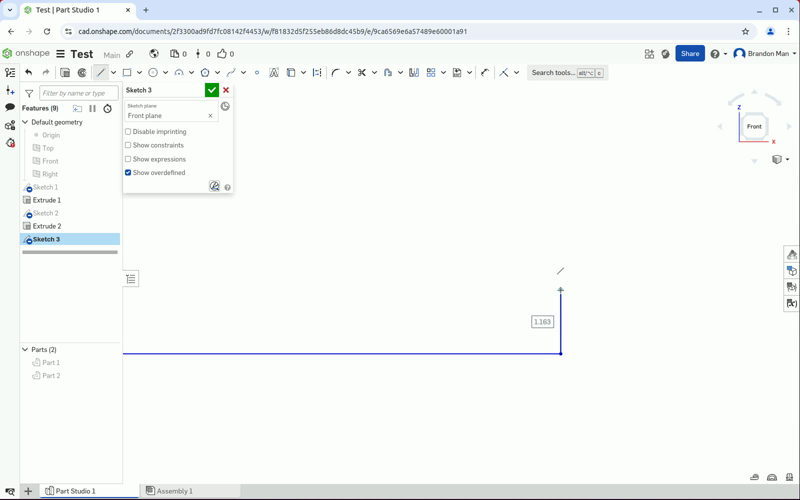
scroll(-6)
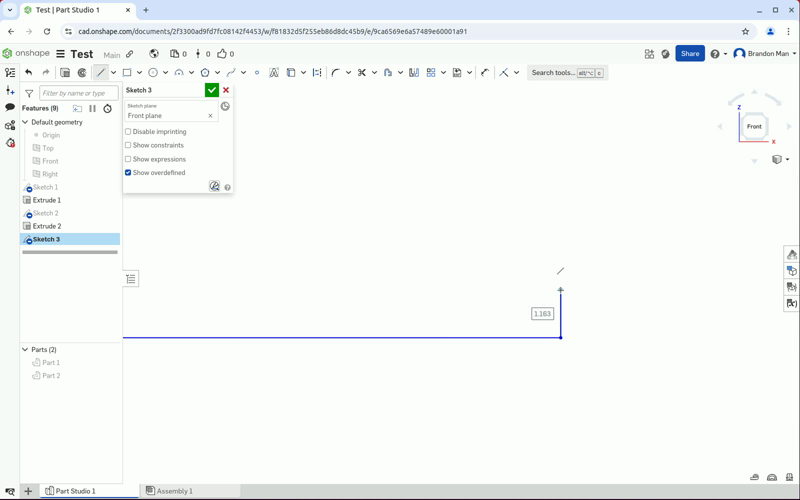
scroll(-6)
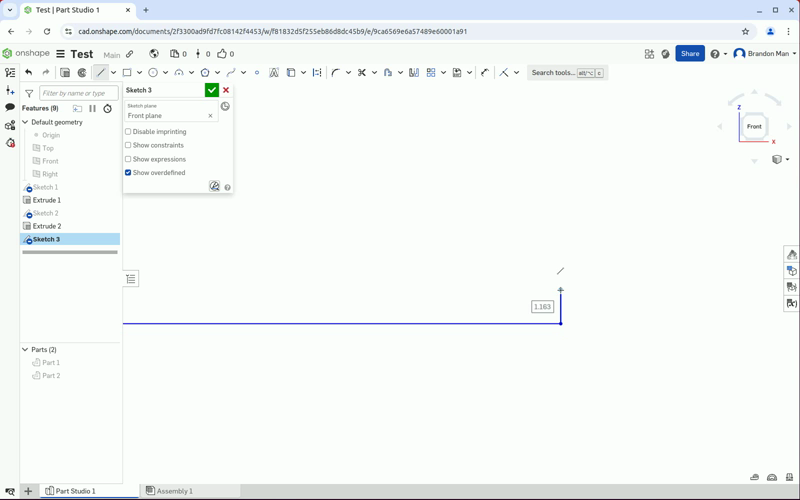
scroll(-6)
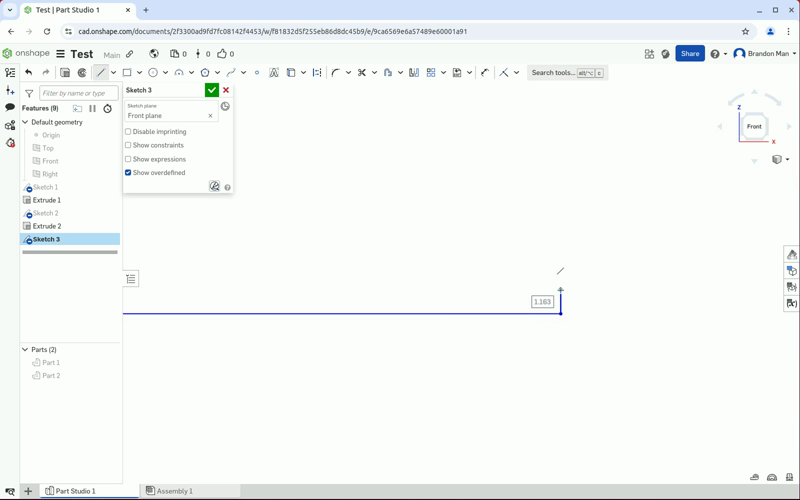
scroll(-6)
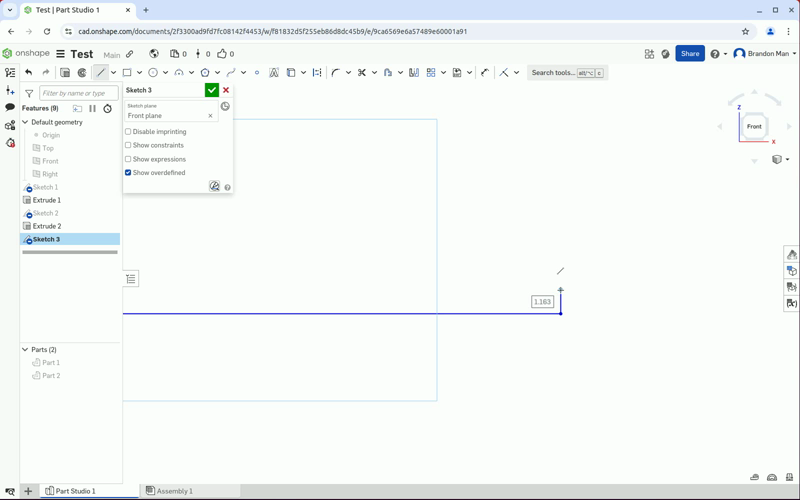
scroll(-6)
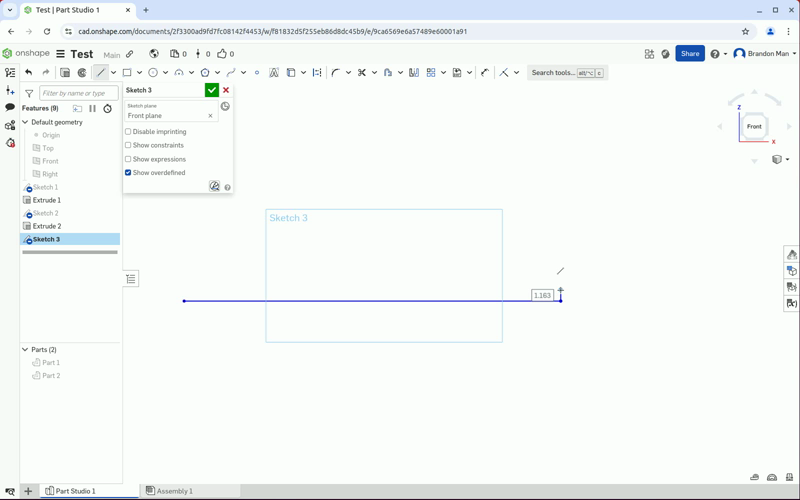
scroll(-6)
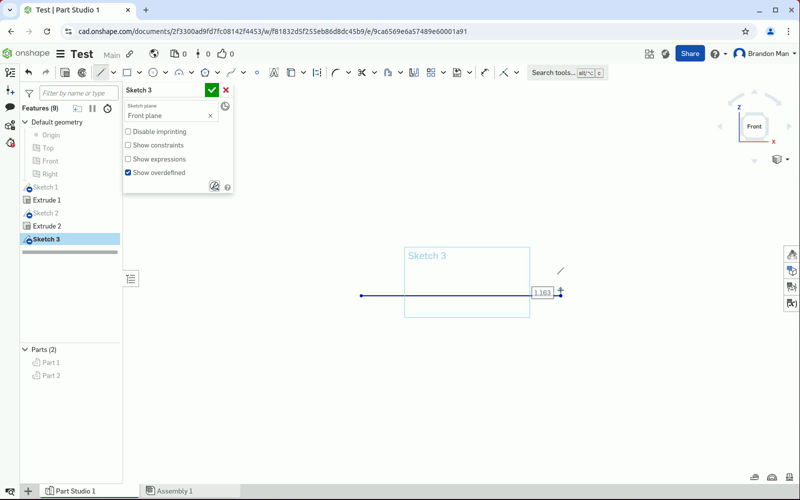
key_up(shift)
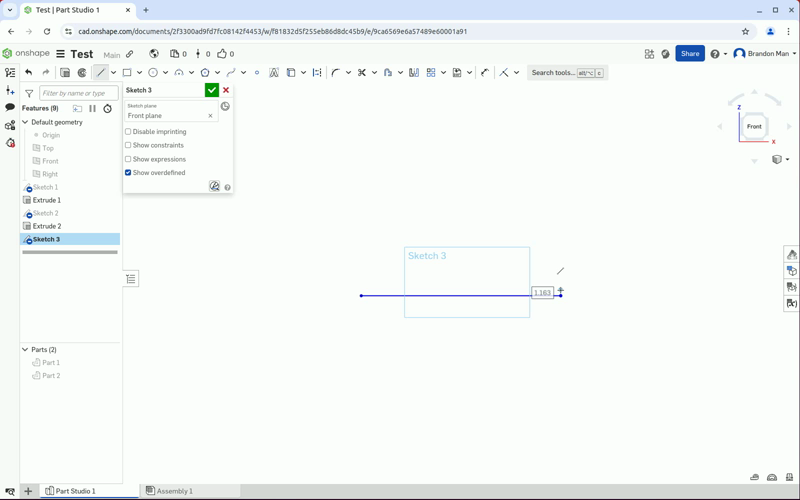
key(esc)
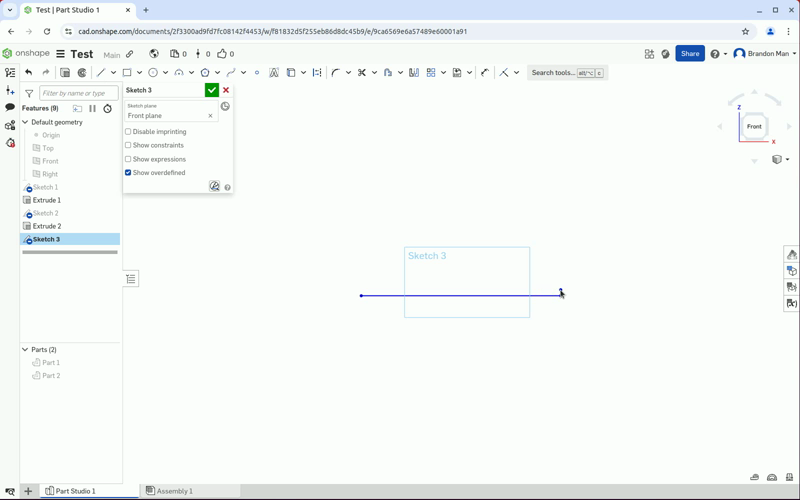
key(a)
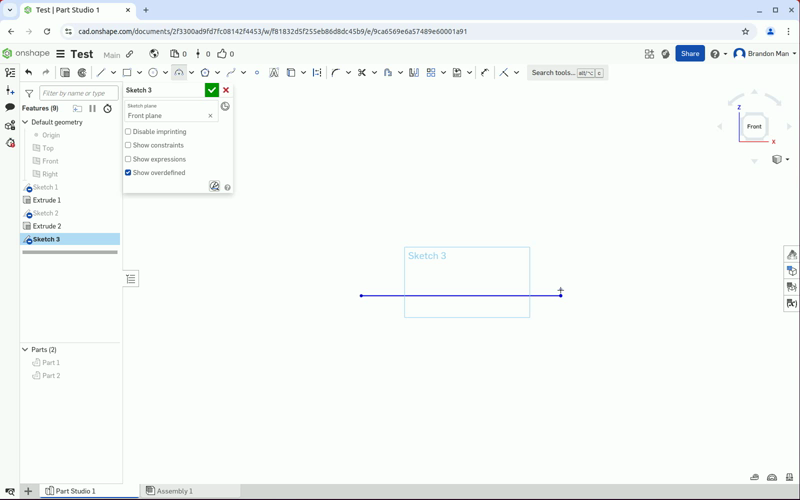
mouse_move(560, 289)
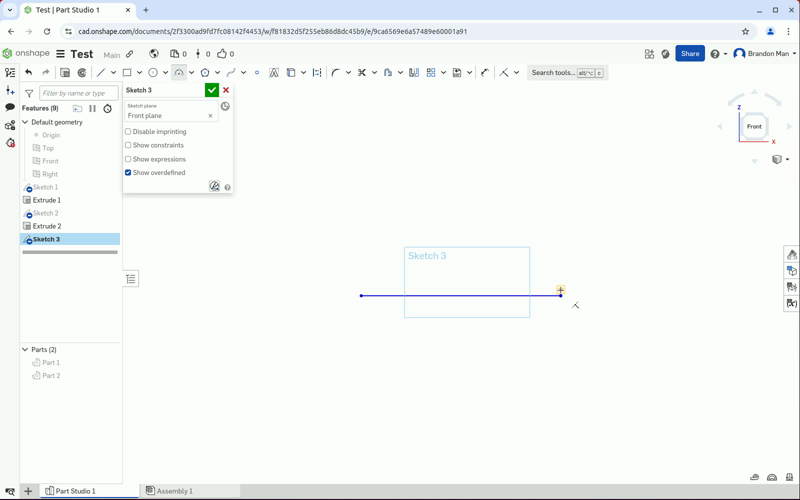
click(560, 289)
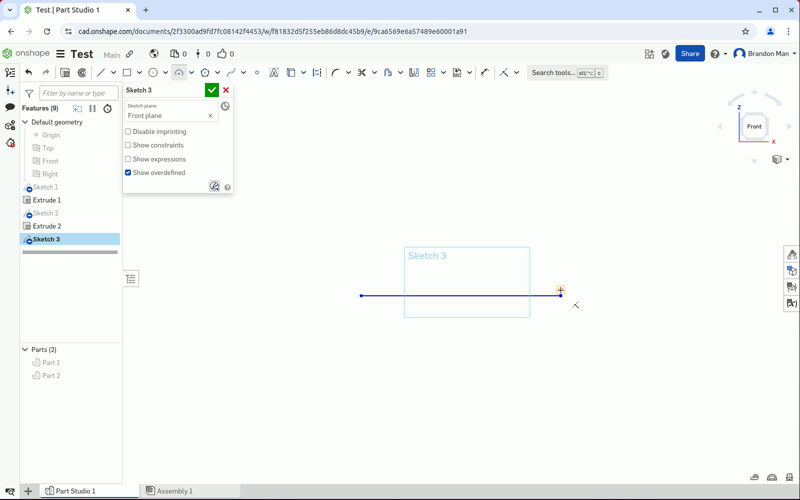
key_down(shift)
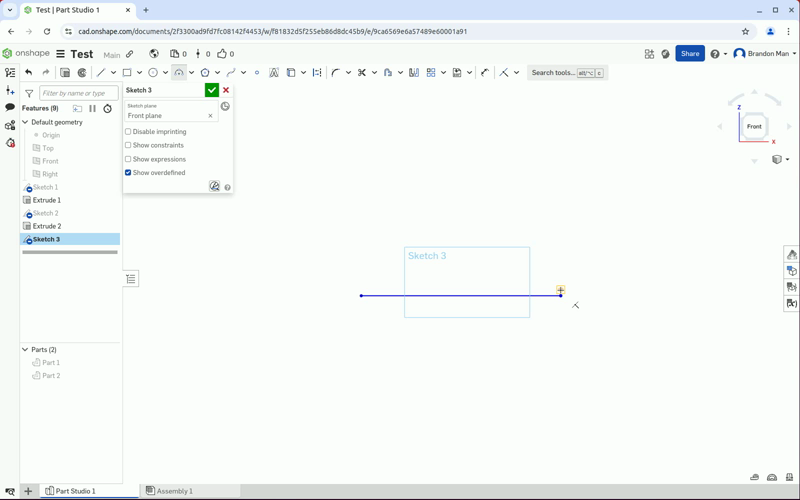
mouse_move(560, 276)
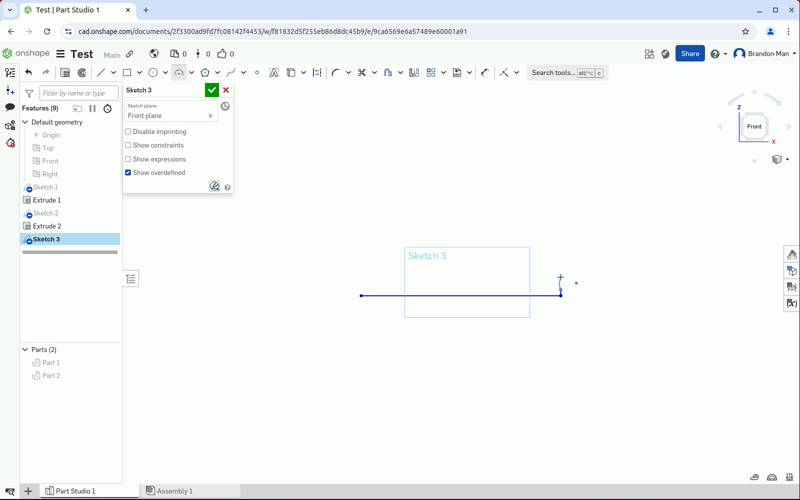
click(560, 276)
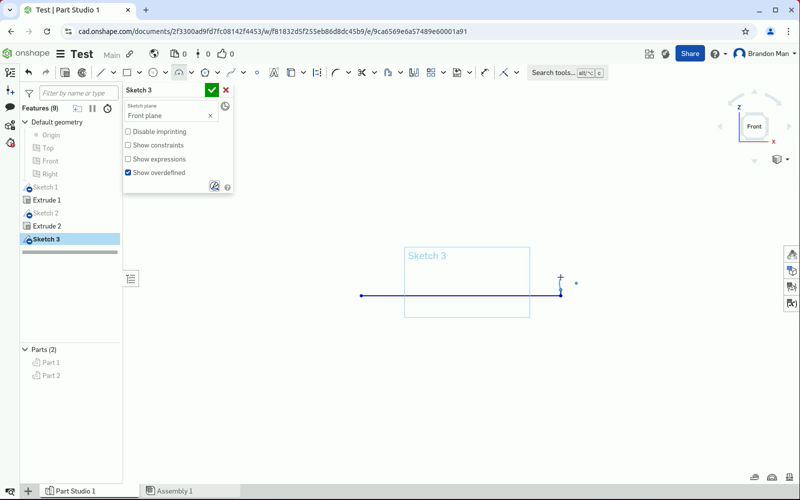
mouse_move(554, 283)
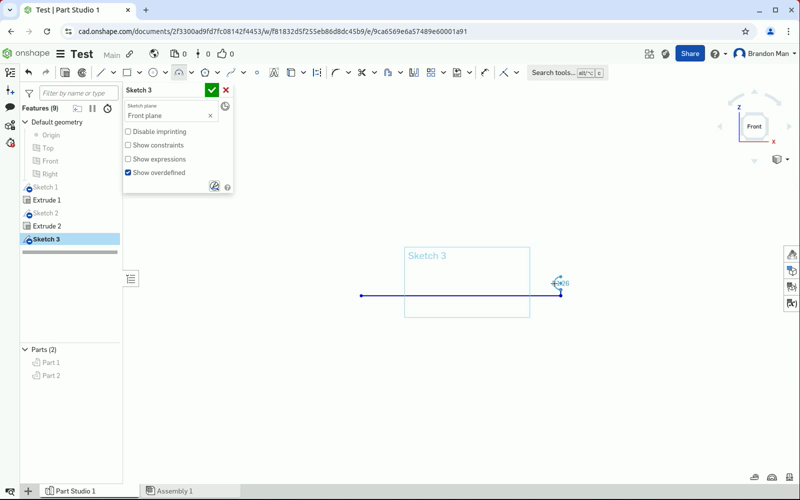
click(554, 283)
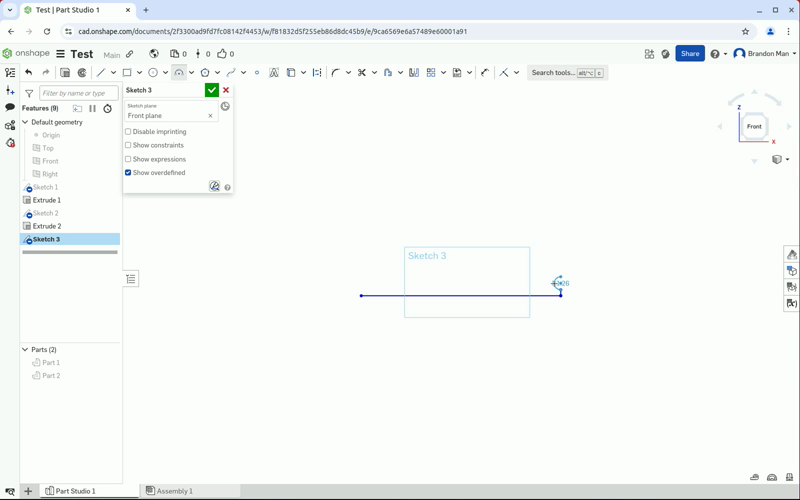
key_up(shift)
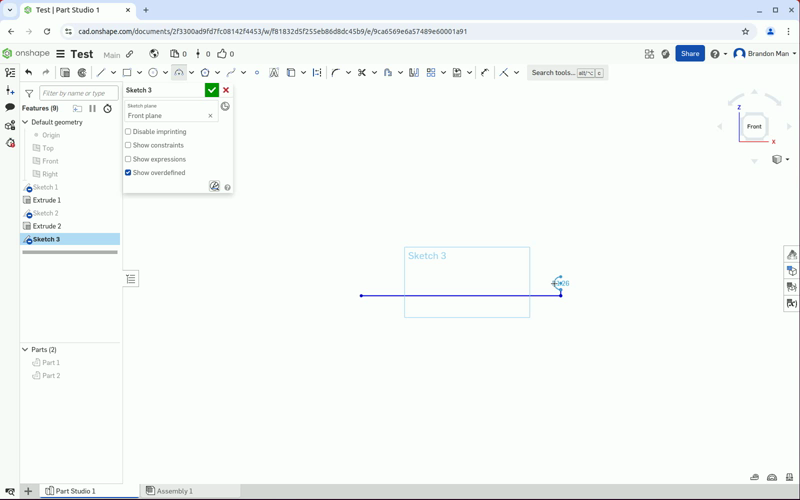
key(esc)
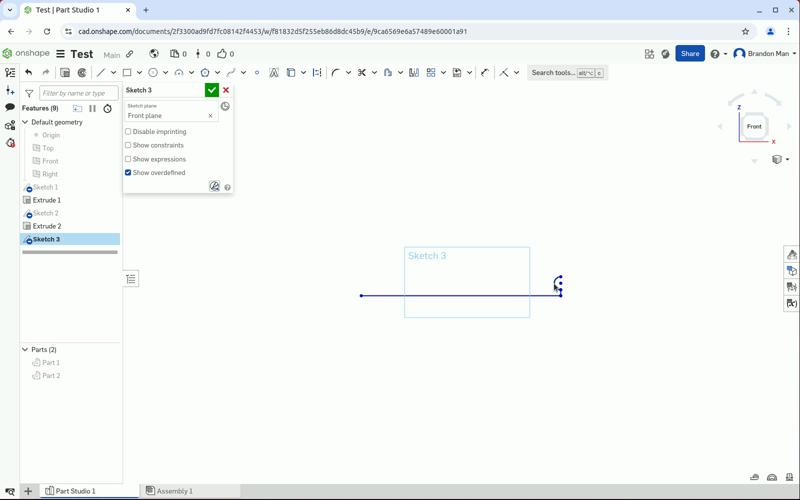
key(l)
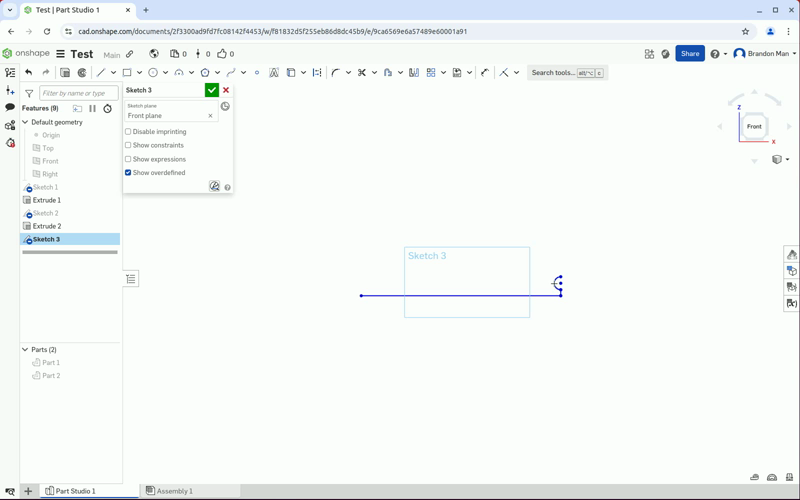
mouse_move(560, 276)
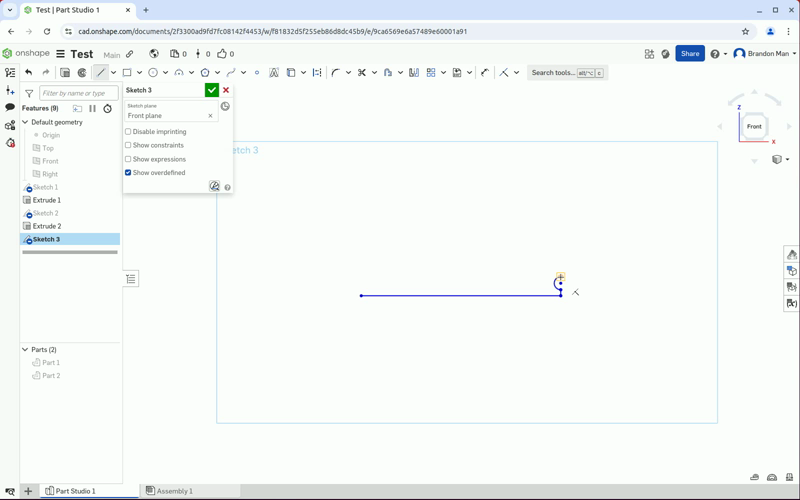
click(560, 276)
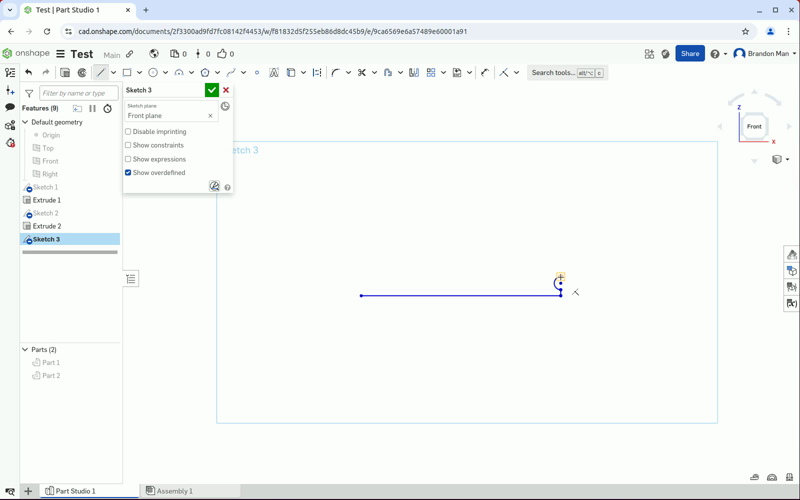
key_down(shift)
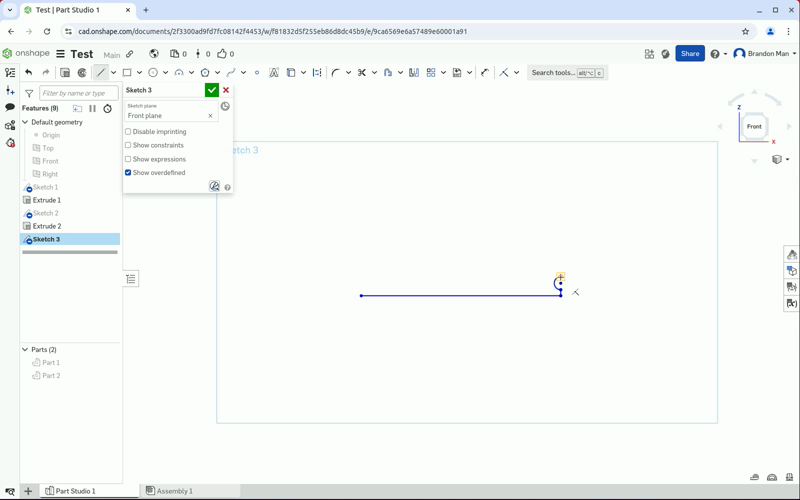
mouse_move(589, 276)
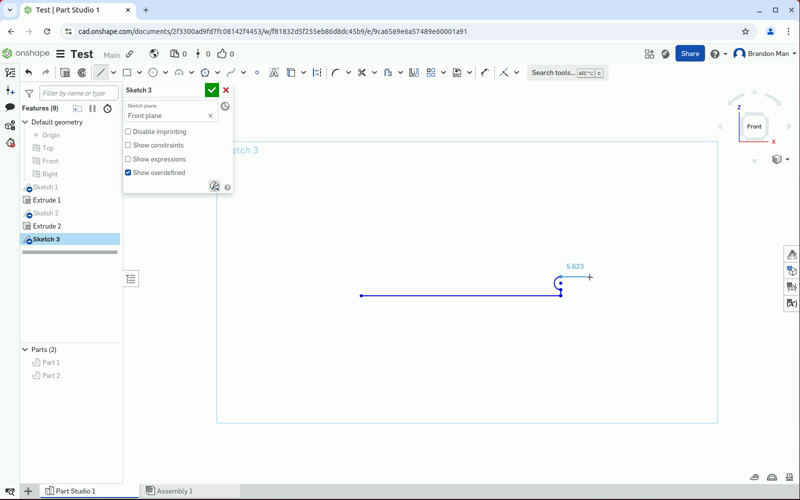
mouse_move(560, 270)
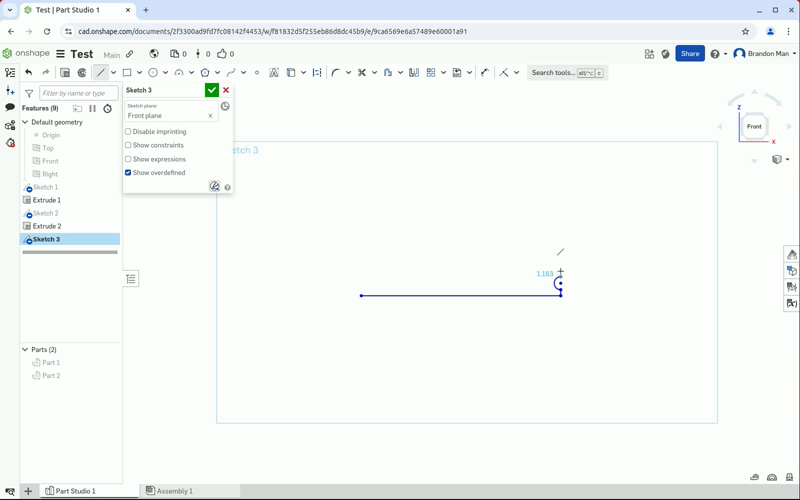
scroll(6)
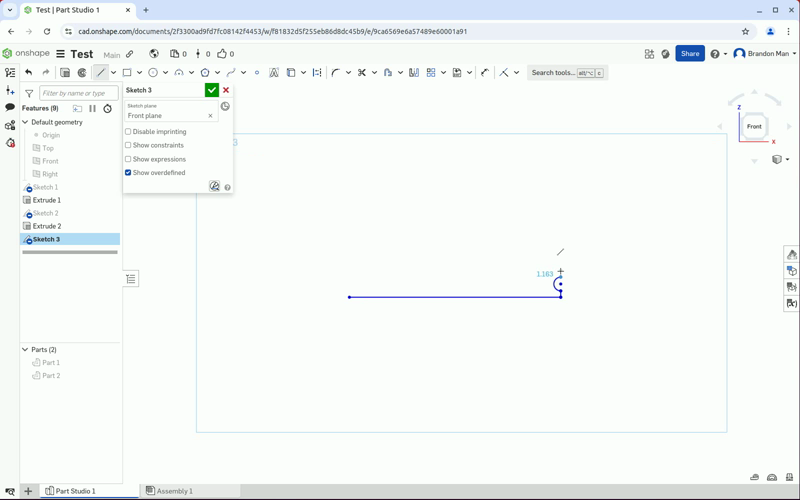
scroll(6)
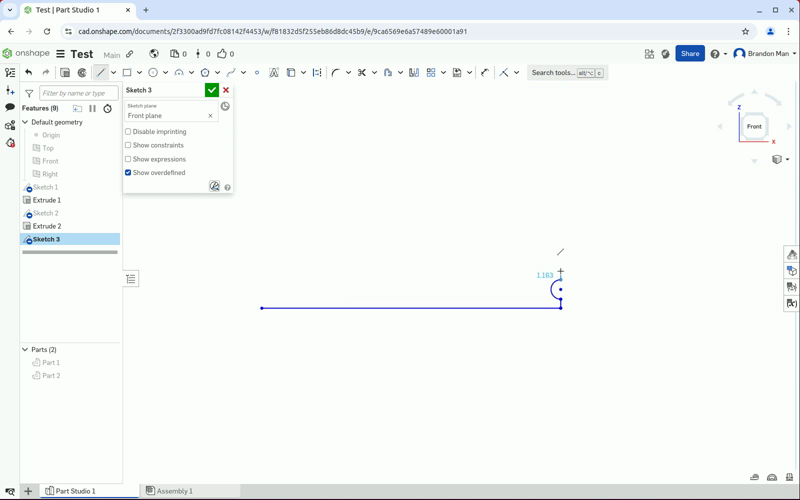
scroll(6)
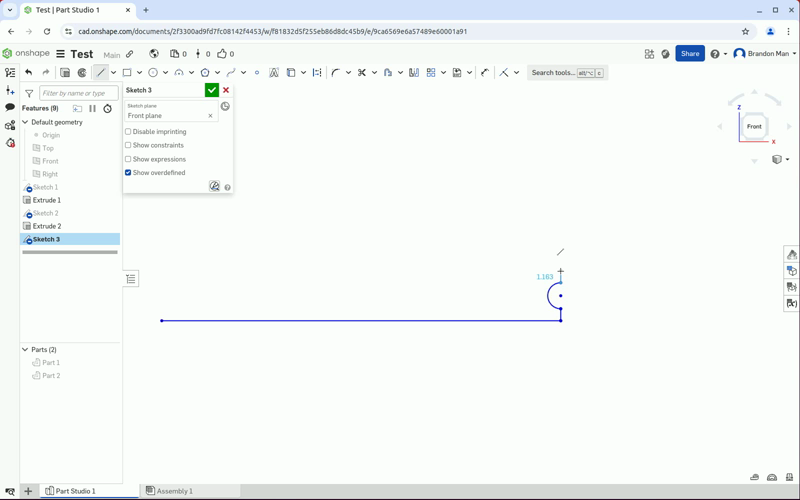
scroll(6)
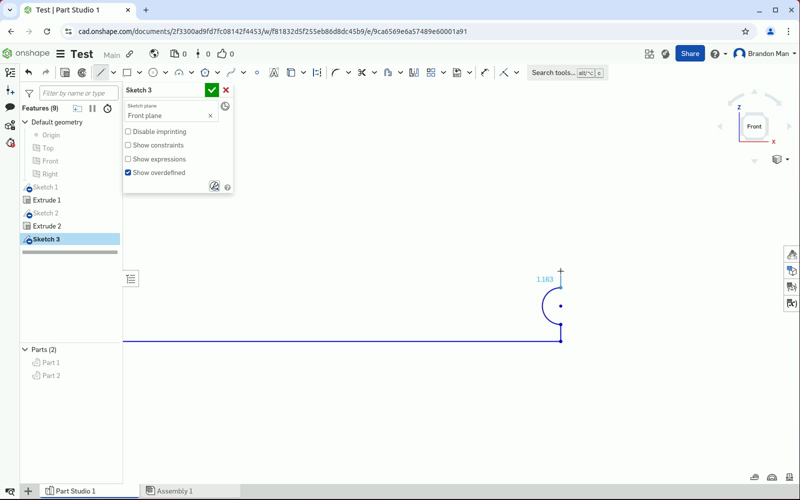
scroll(6)
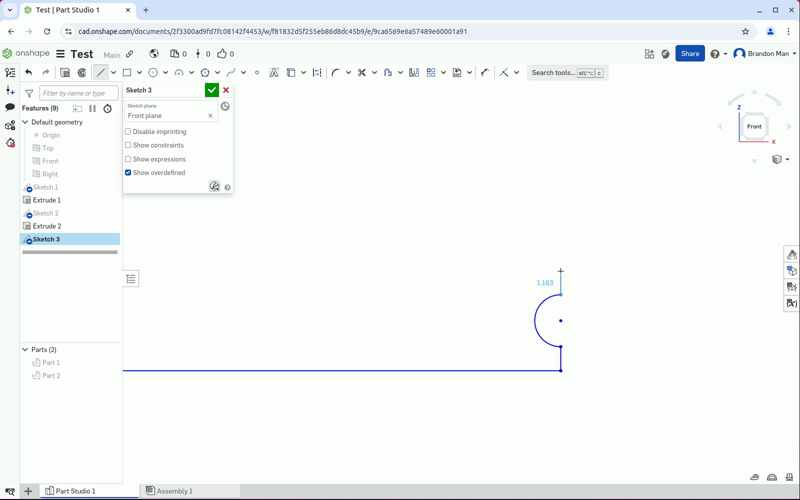
scroll(6)
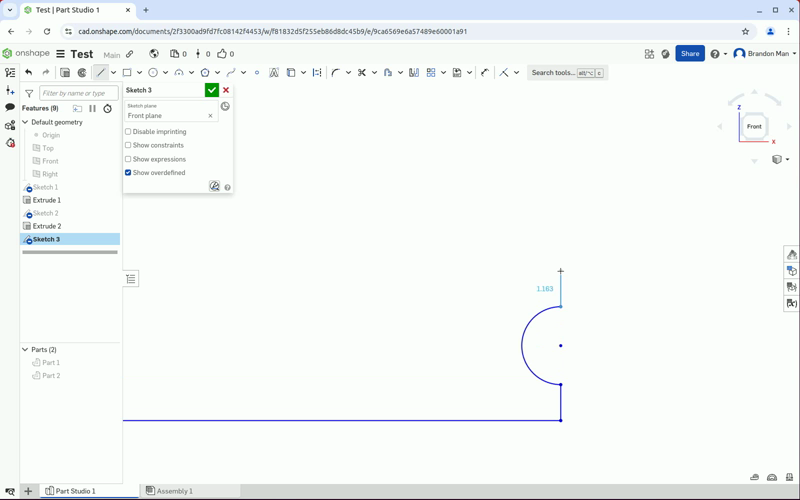
scroll(6)
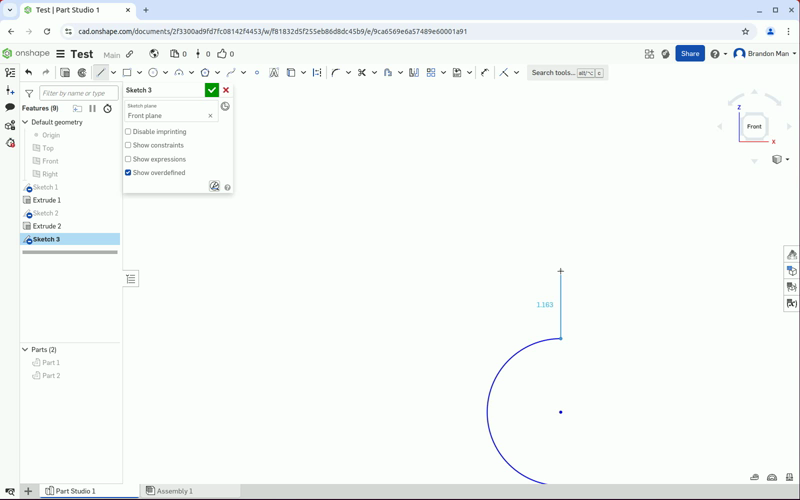
click(560, 270)
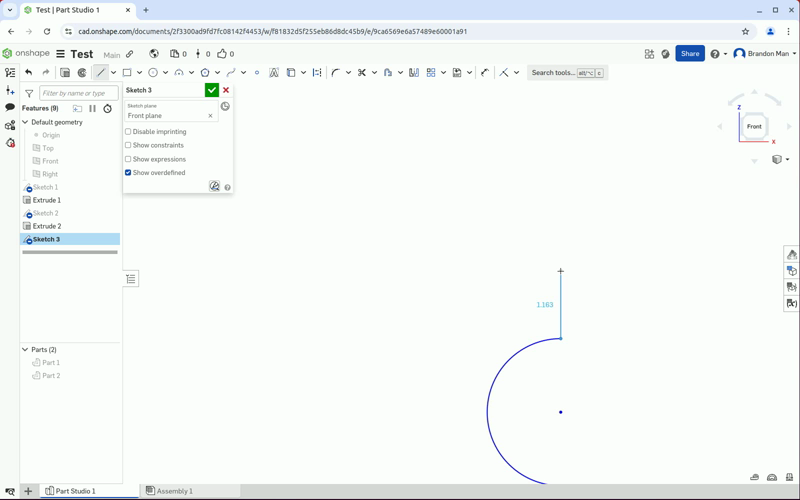
scroll(-6)
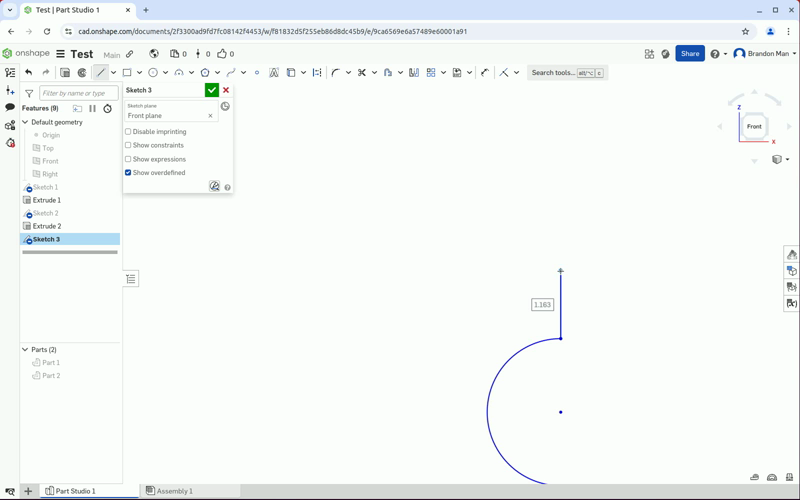
scroll(-6)
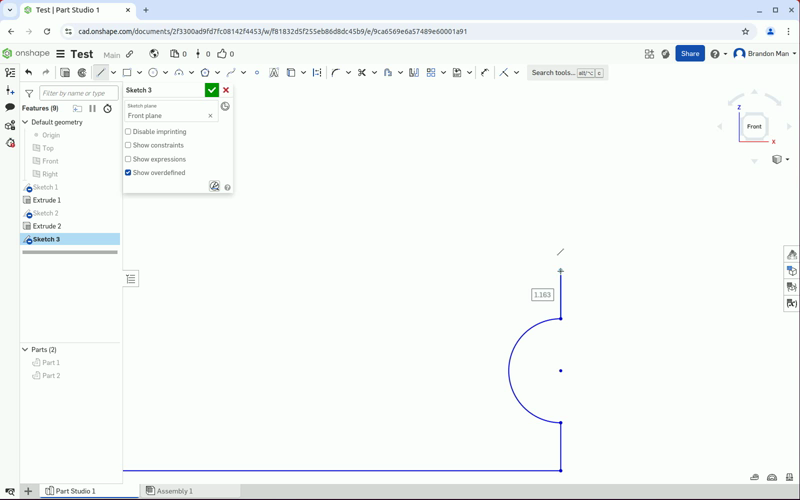
scroll(-6)
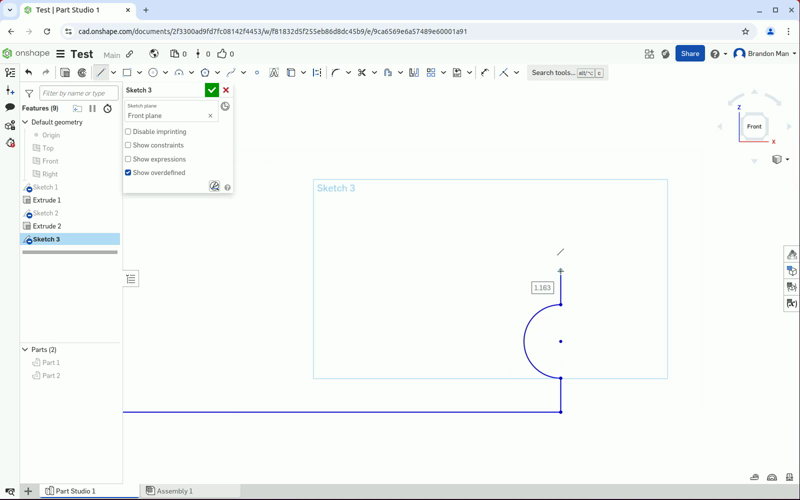
scroll(-6)
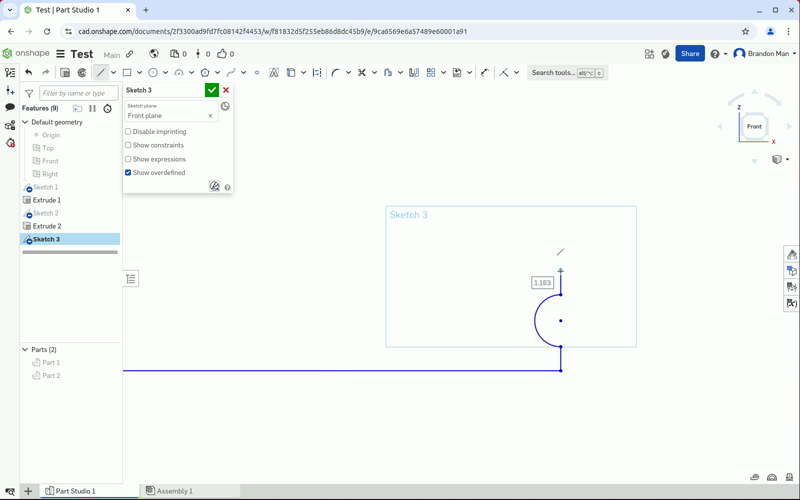
scroll(-6)
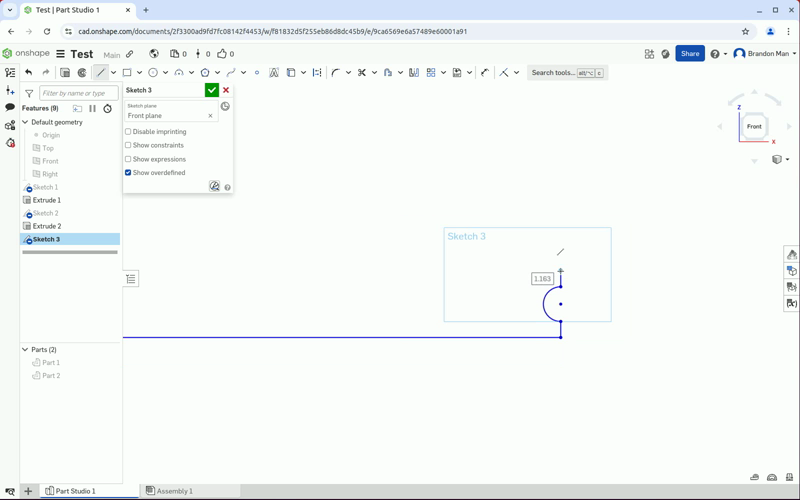
scroll(-6)
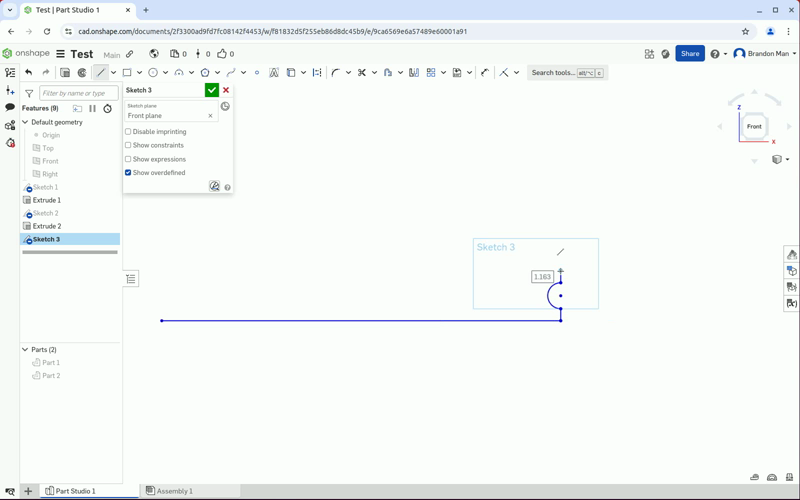
scroll(-6)
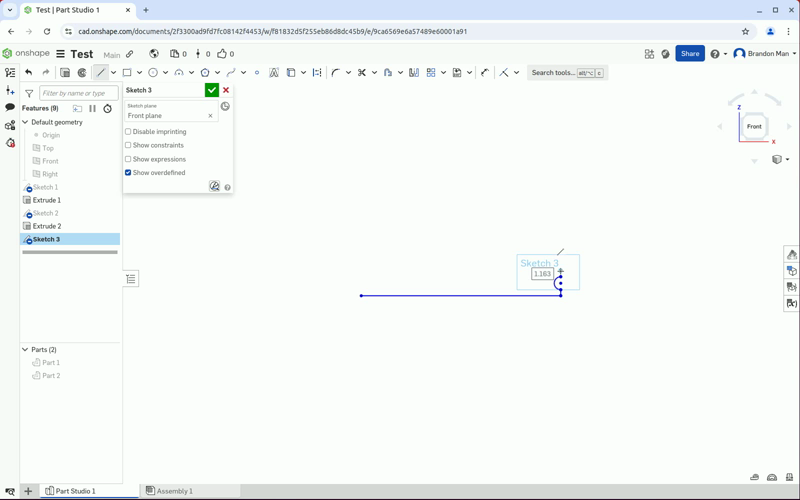
key_up(shift)
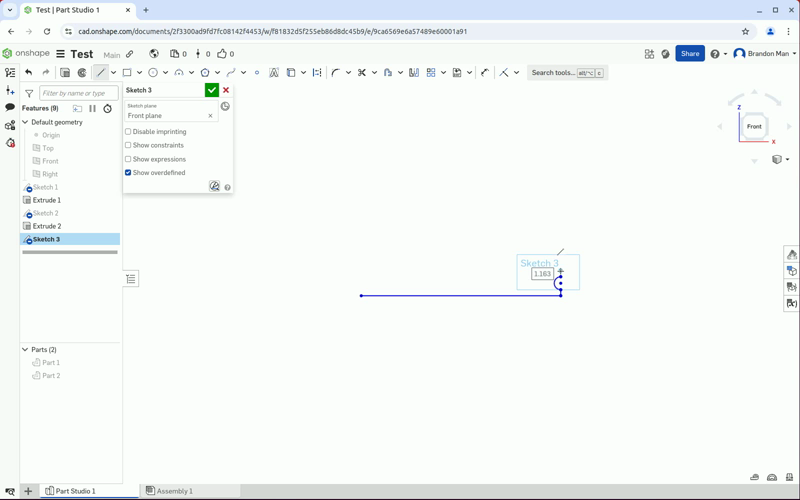
key_down(shift)
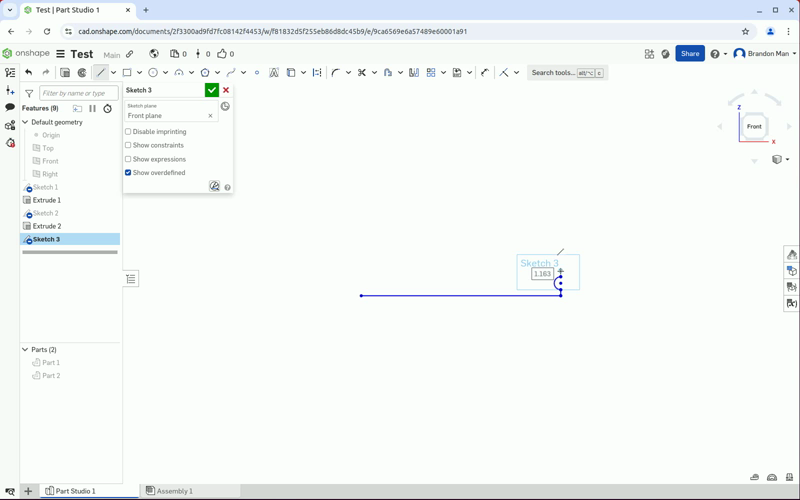
mouse_move(361, 270)
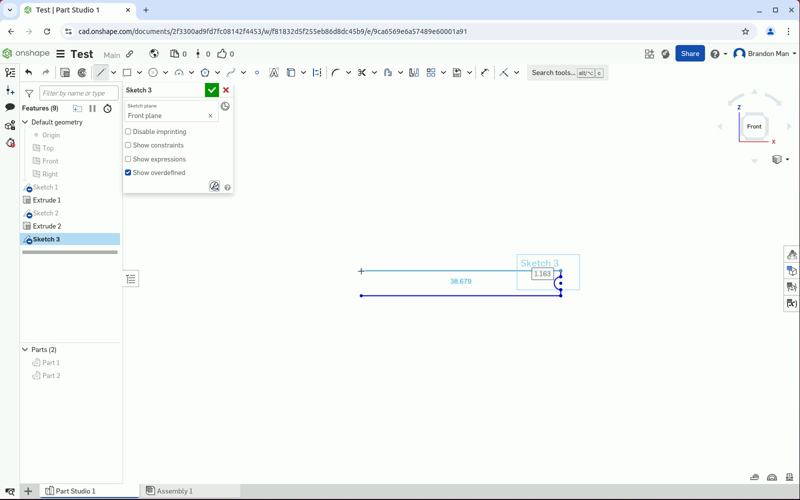
click(361, 270)
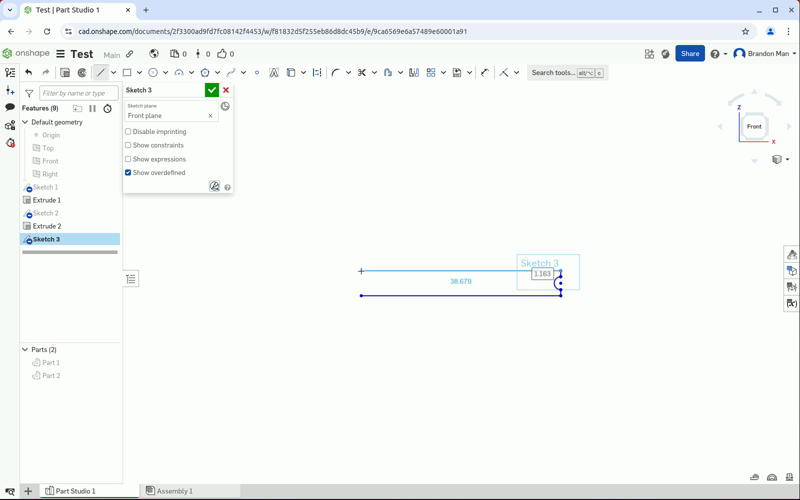
key_up(shift)
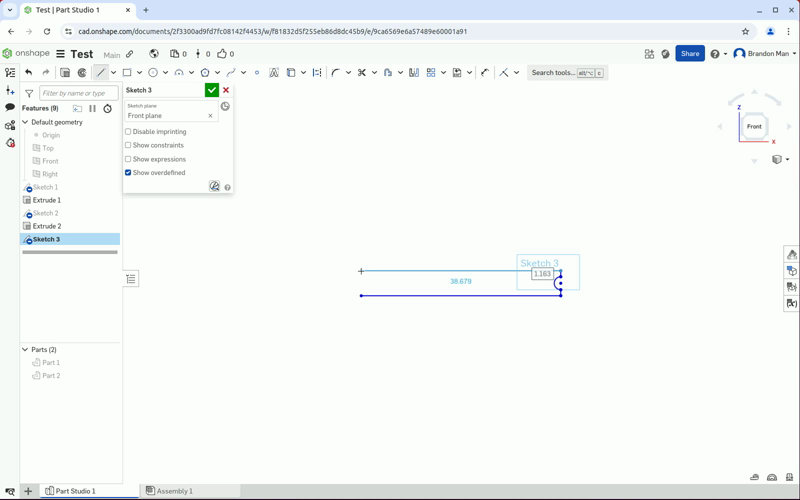
key_down(shift)
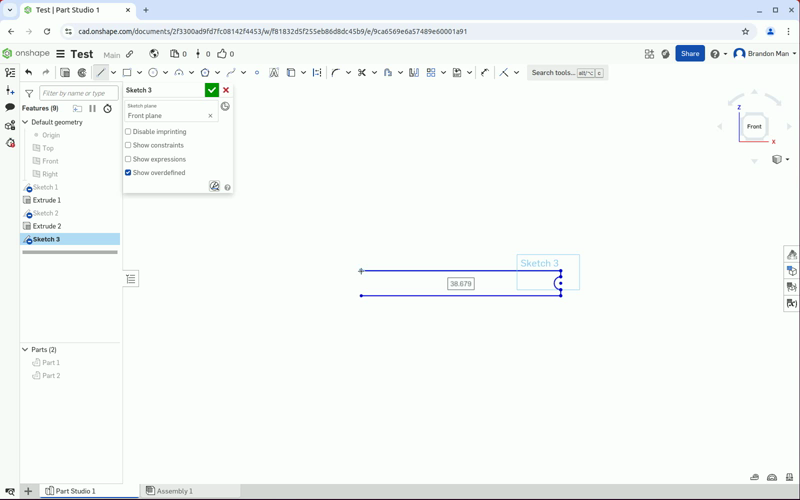
mouse_move(391, 270)
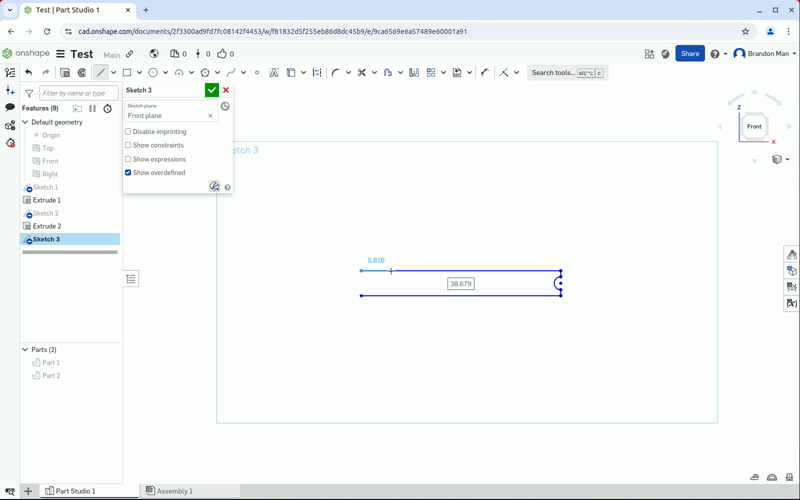
mouse_move(361, 276)
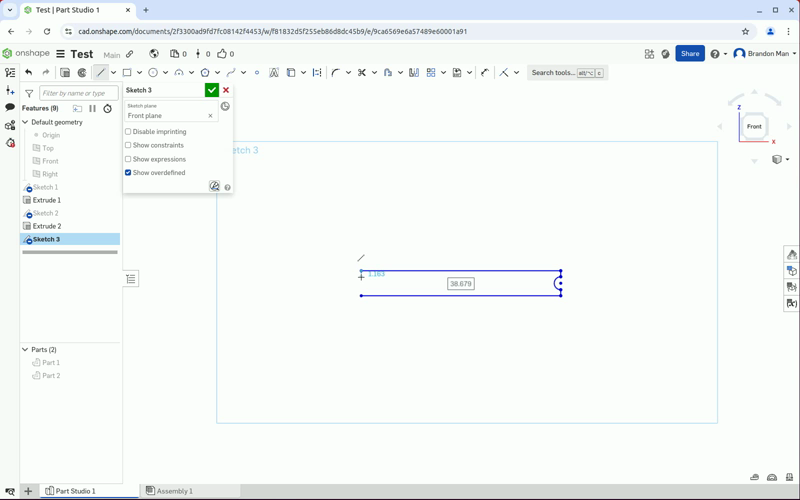
scroll(6)
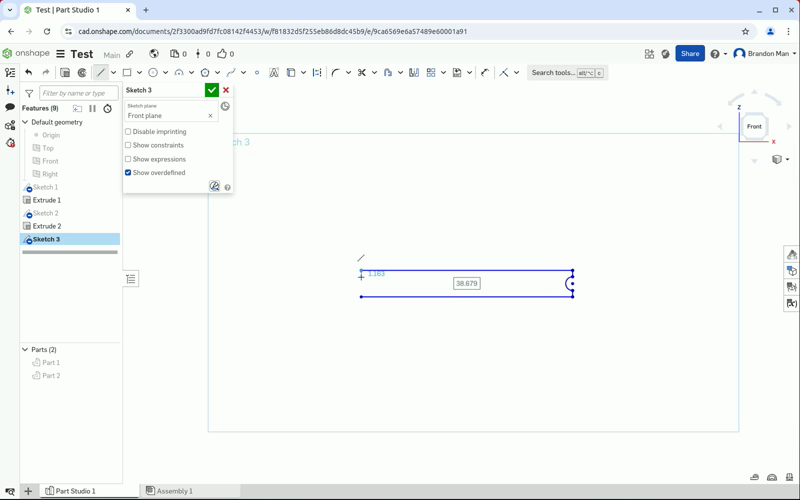
scroll(6)
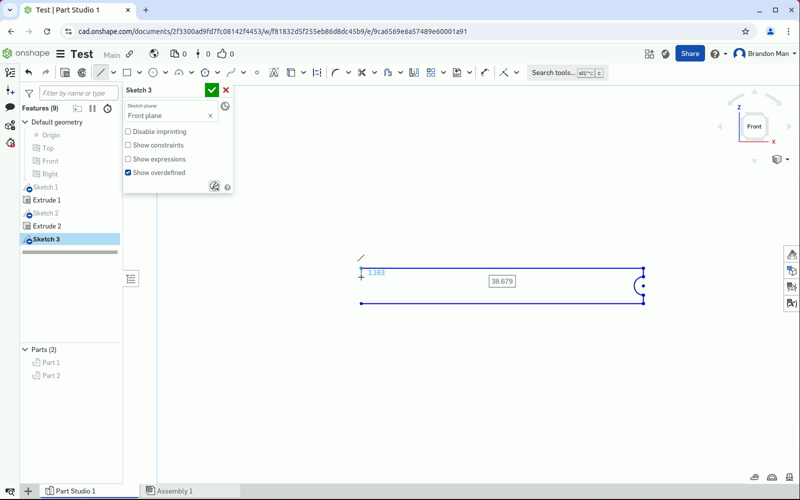
scroll(6)
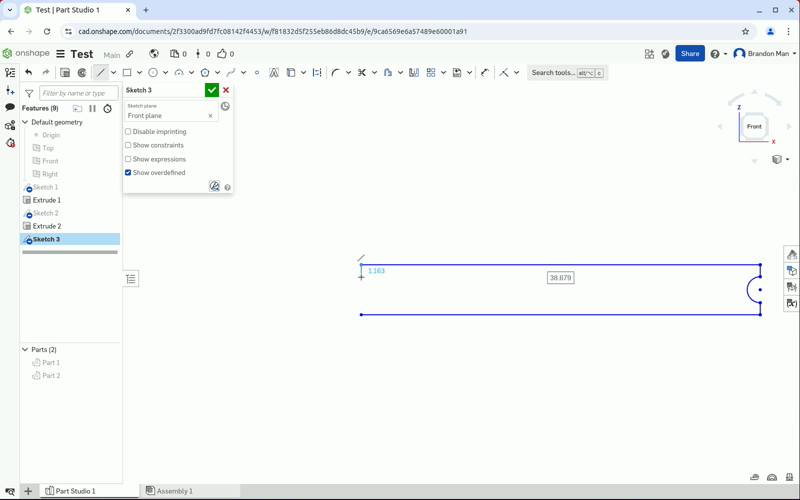
scroll(6)
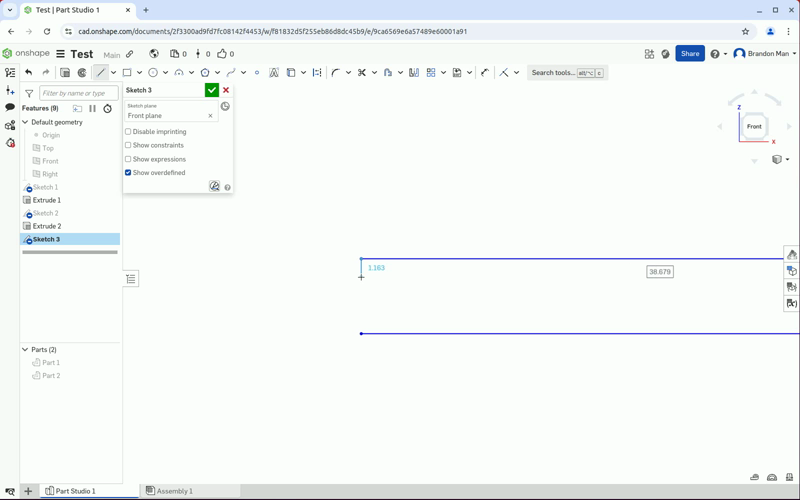
scroll(6)
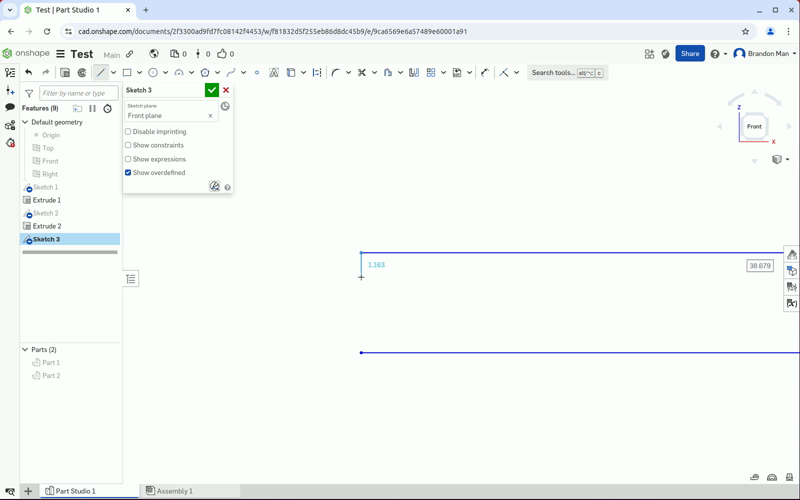
scroll(6)
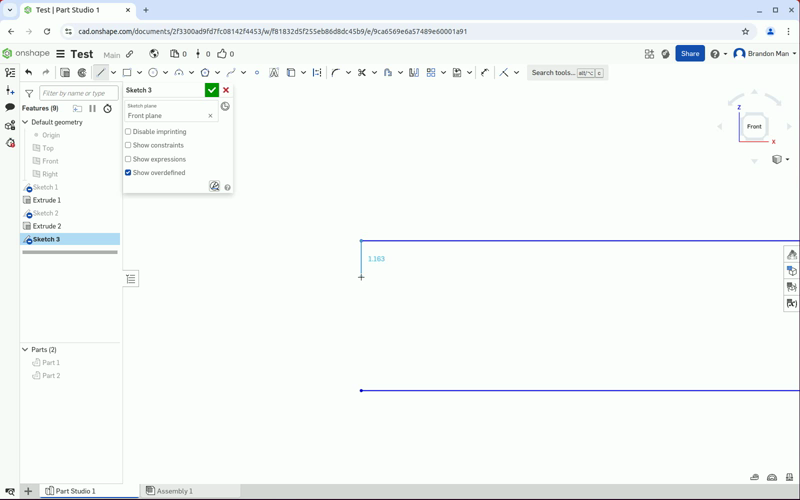
scroll(6)
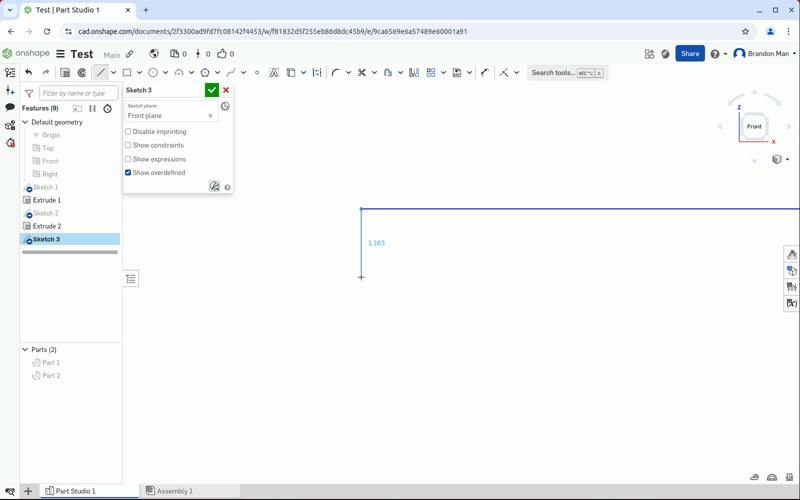
click(361, 276)
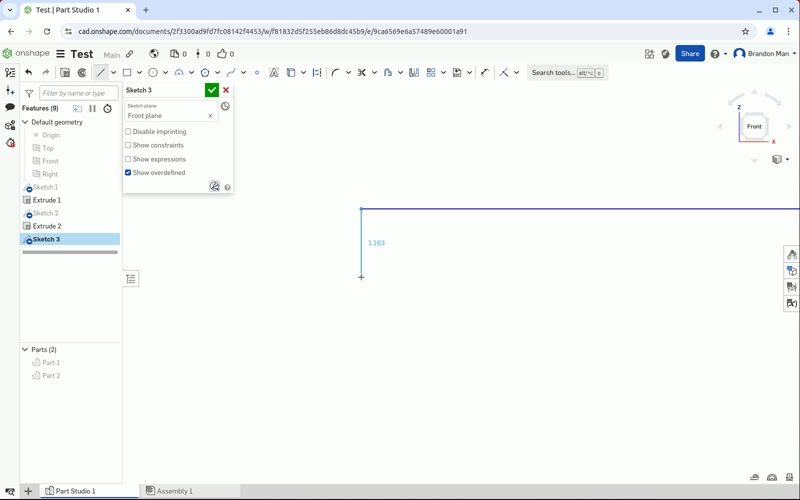
scroll(-6)
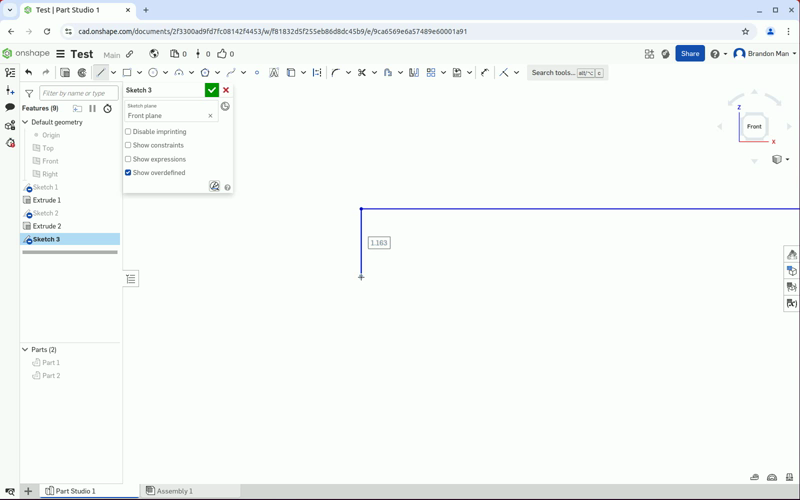
scroll(-6)
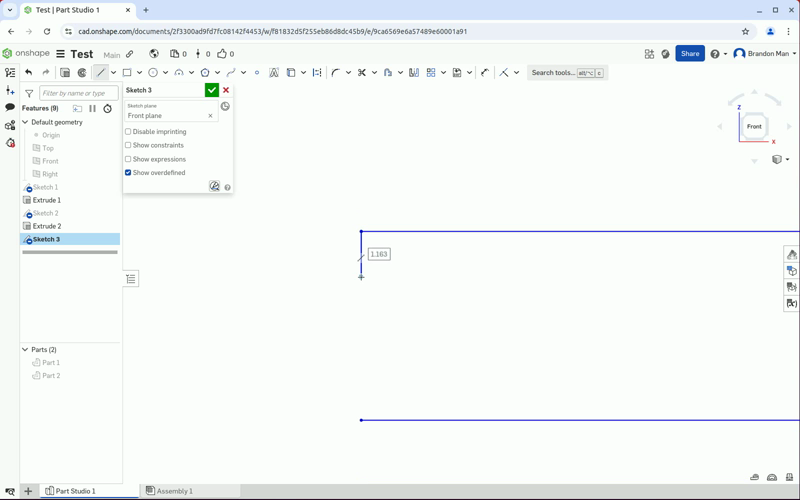
scroll(-6)
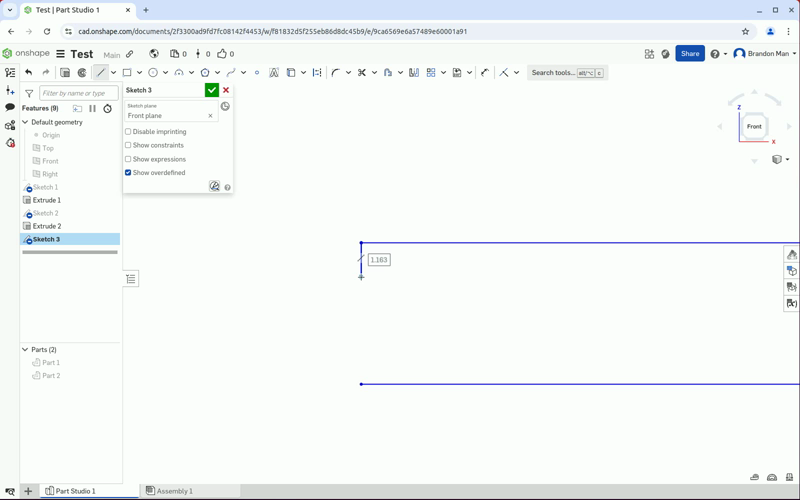
scroll(-6)
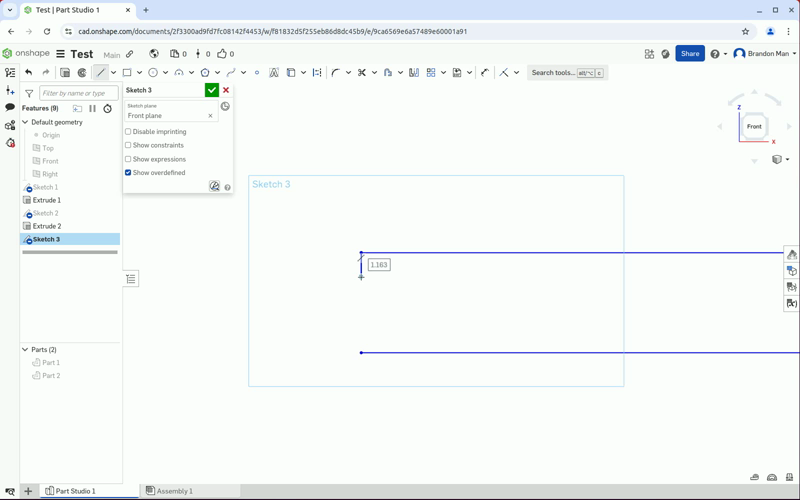
scroll(-6)
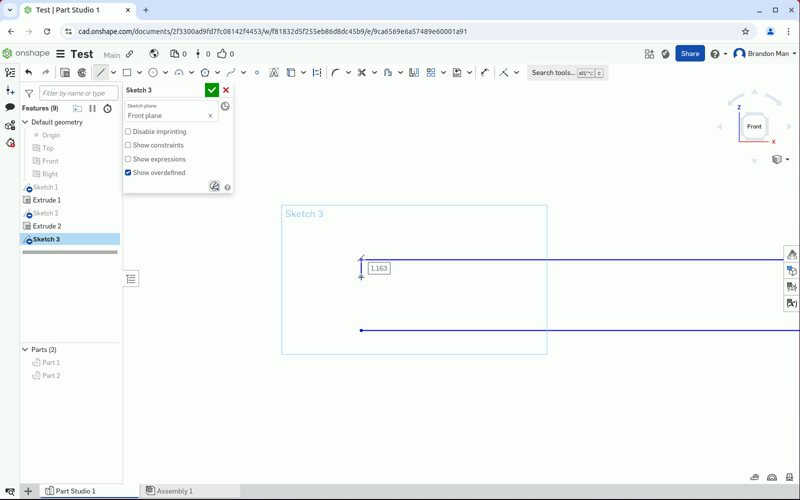
scroll(-6)
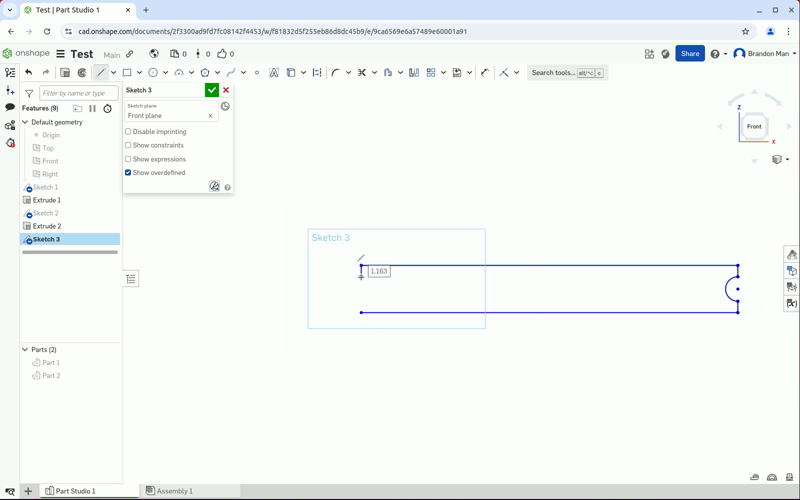
scroll(-6)
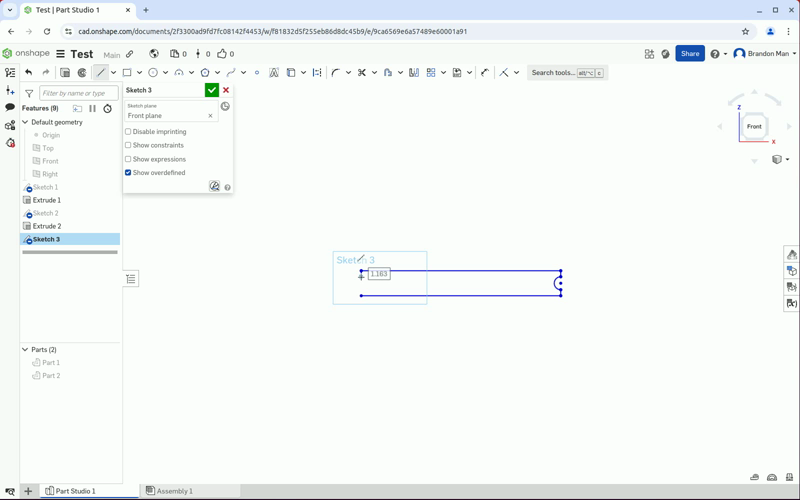
key_up(shift)
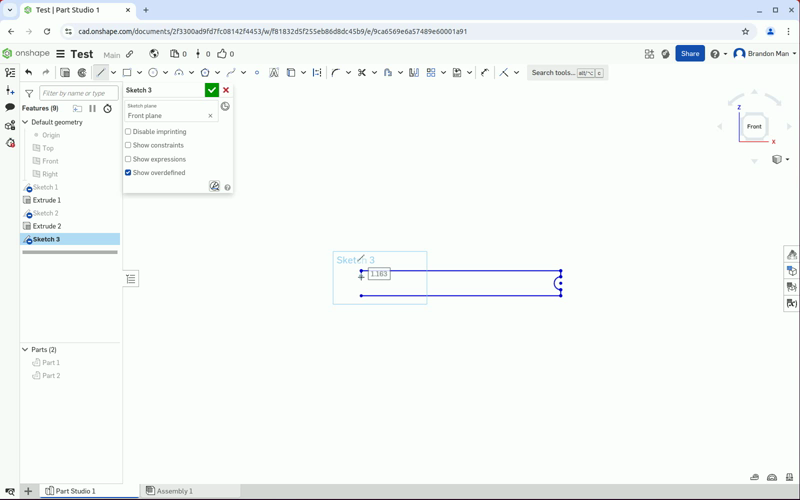
key(esc)
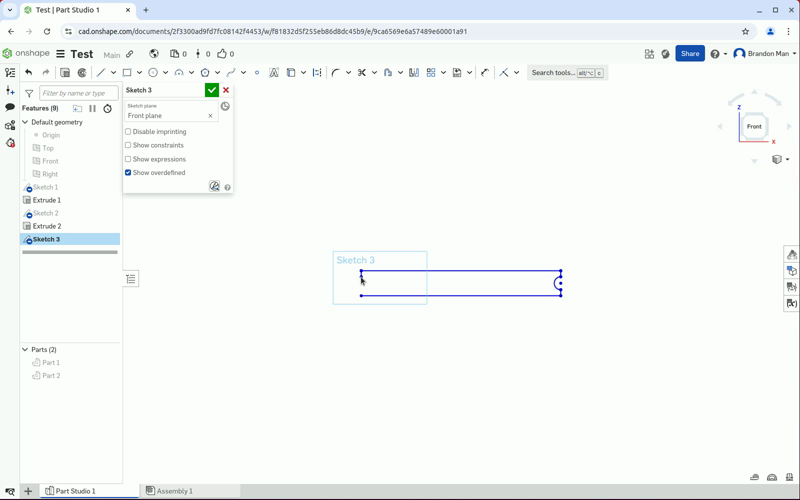
key(a)
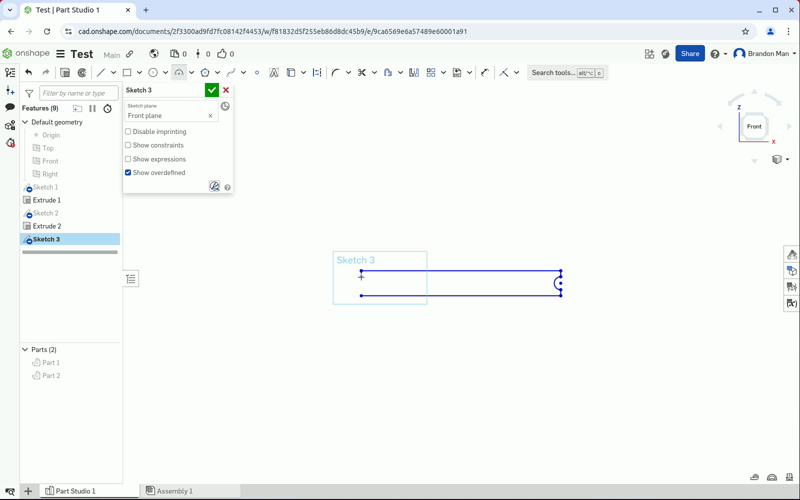
mouse_move(361, 276)
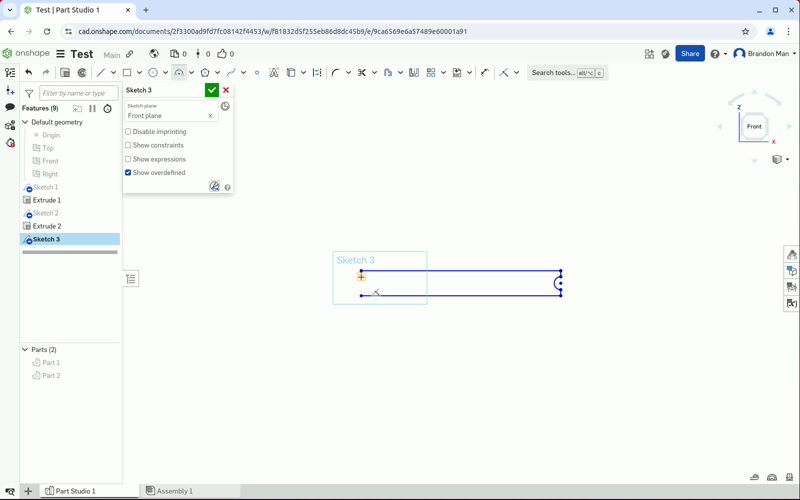
click(361, 276)
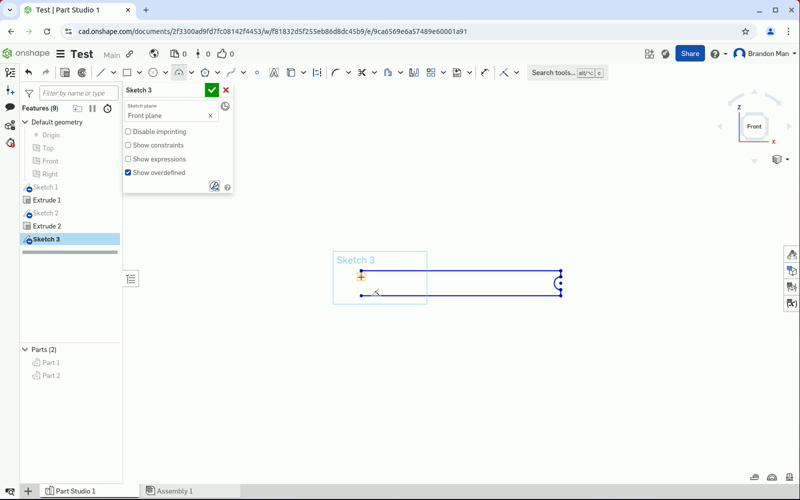
key_down(shift)
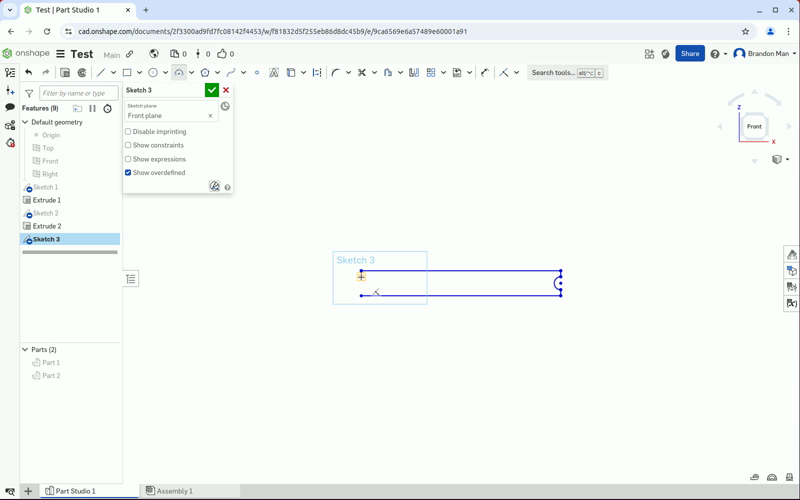
mouse_move(361, 289)
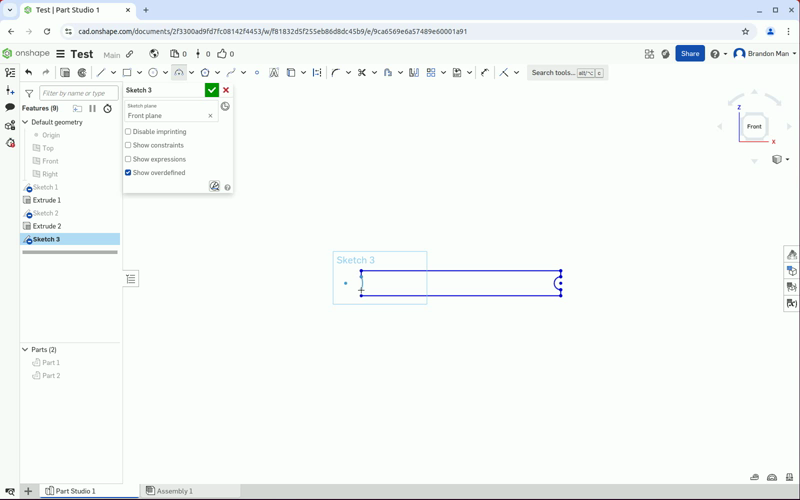
click(361, 289)
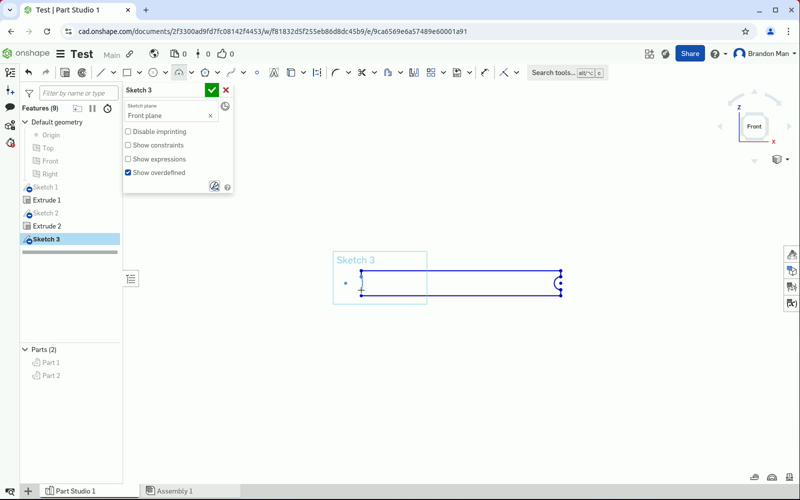
mouse_move(367, 283)
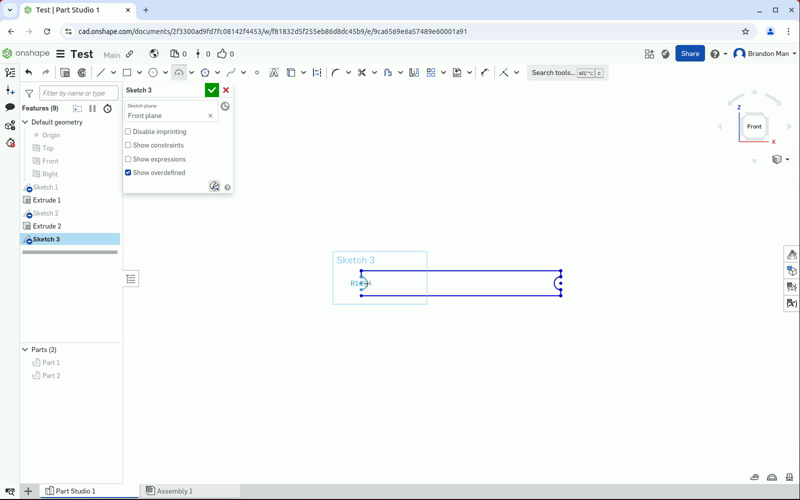
click(367, 283)
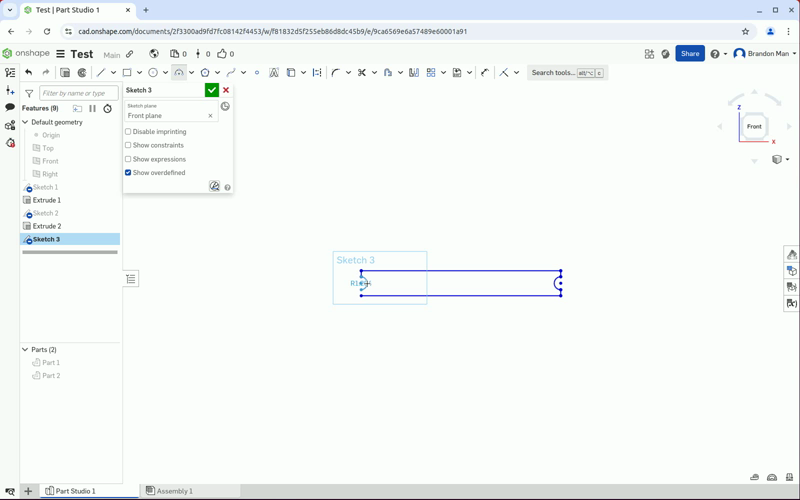
key_up(shift)
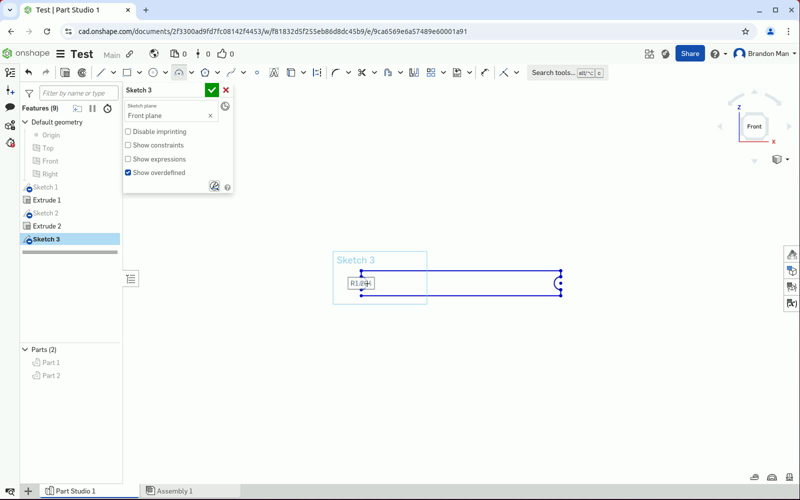
key(esc)
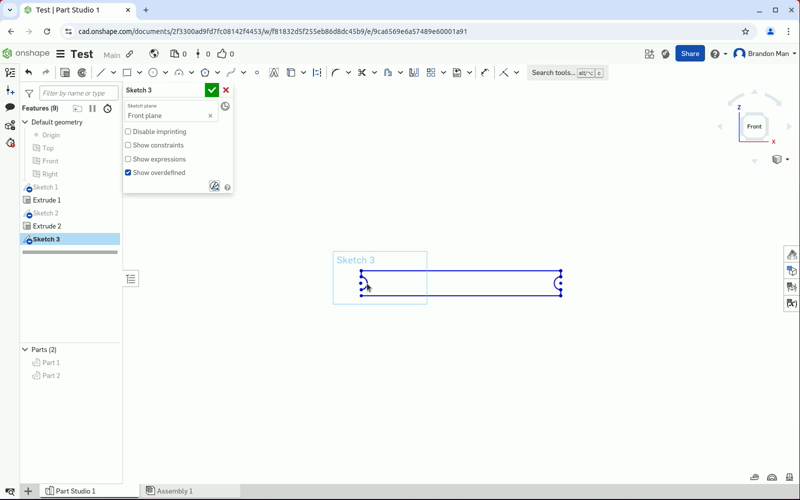
key(l)
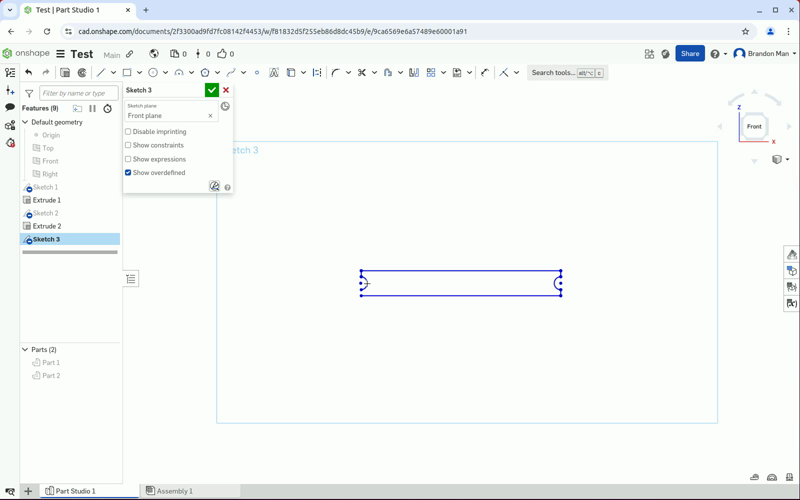
mouse_move(361, 289)
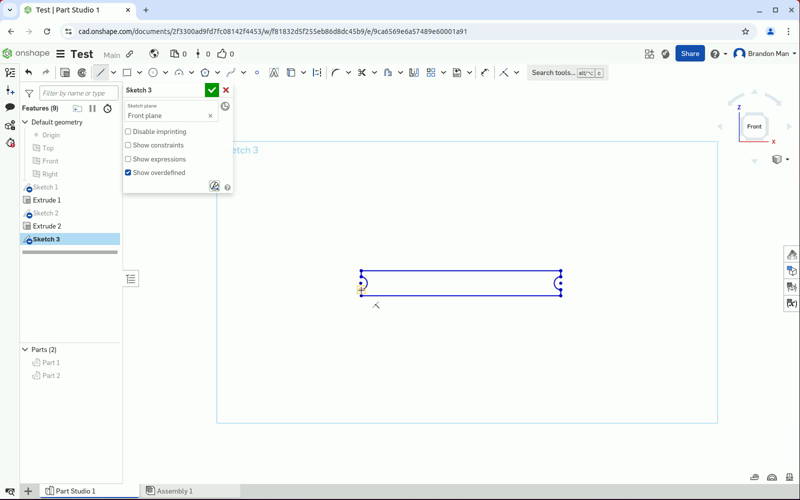
click(361, 289)
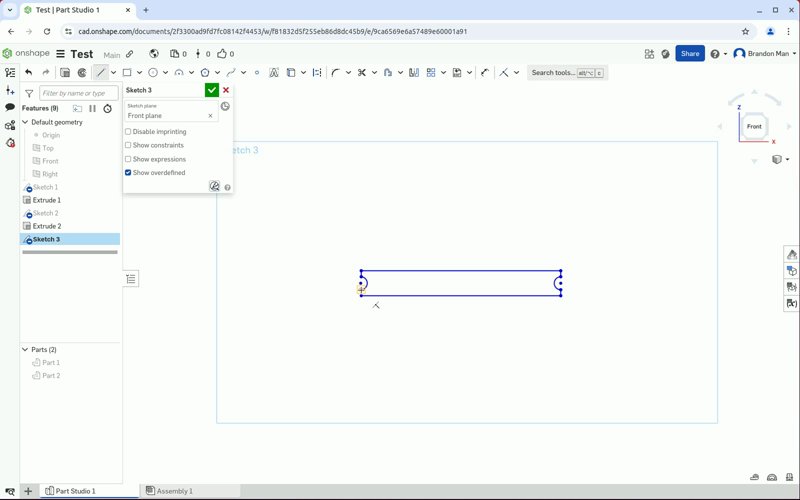
mouse_move(391, 289)
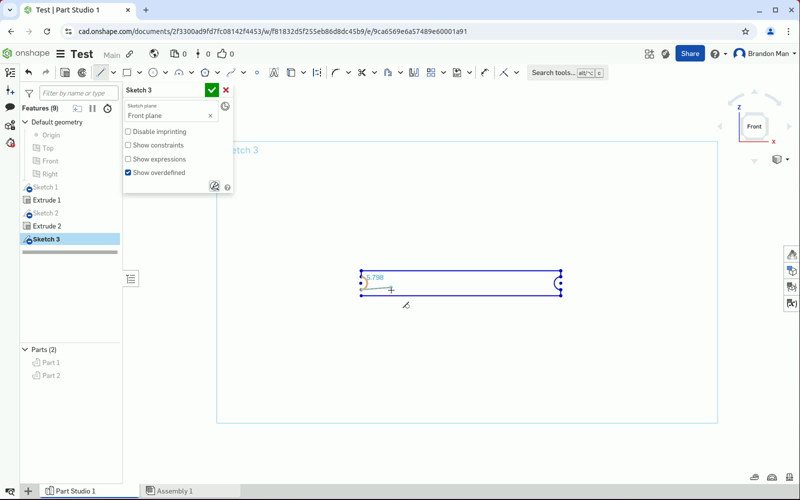
key_down(shift)
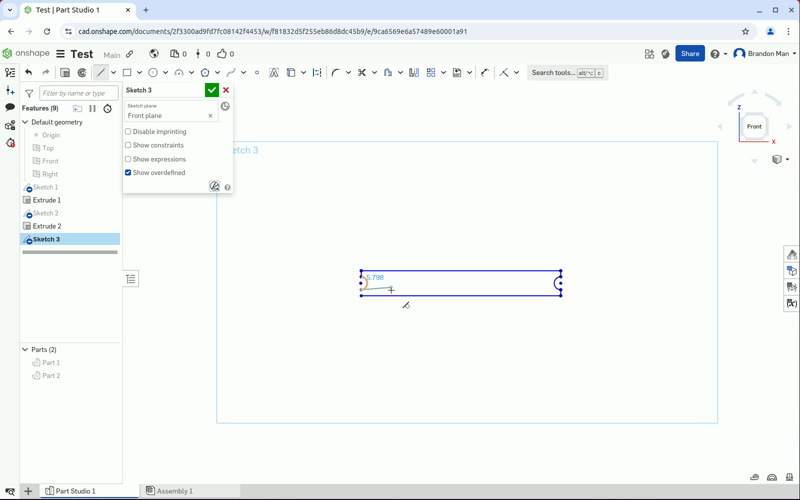
mouse_move(361, 295)
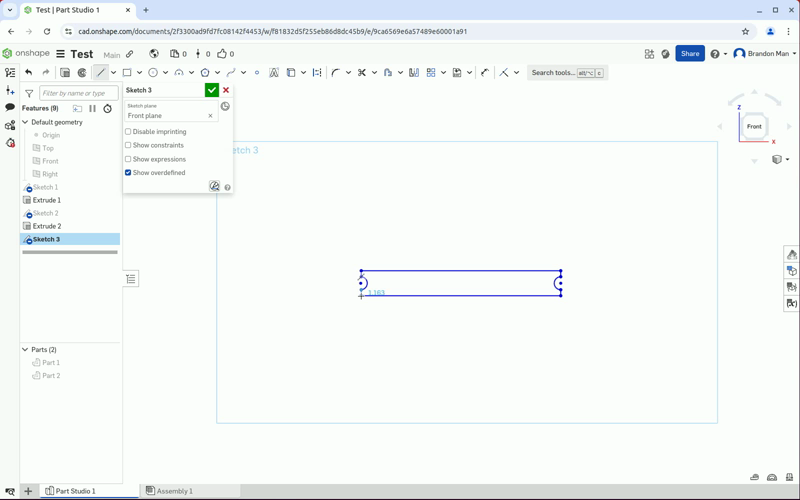
scroll(6)
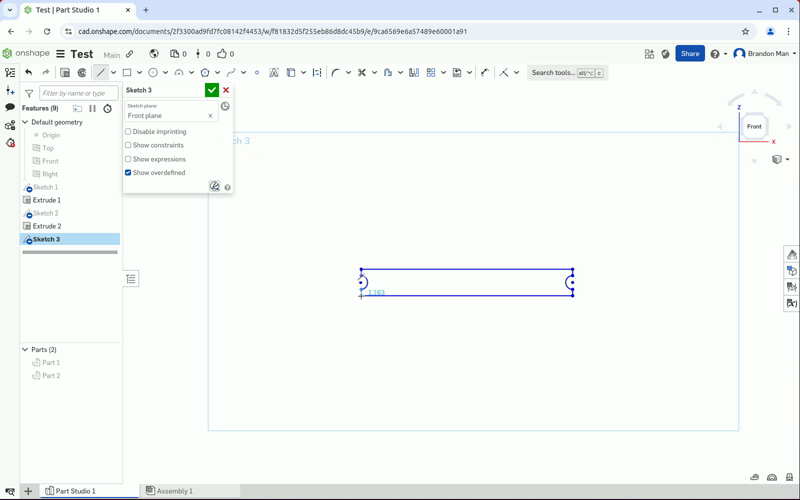
scroll(6)
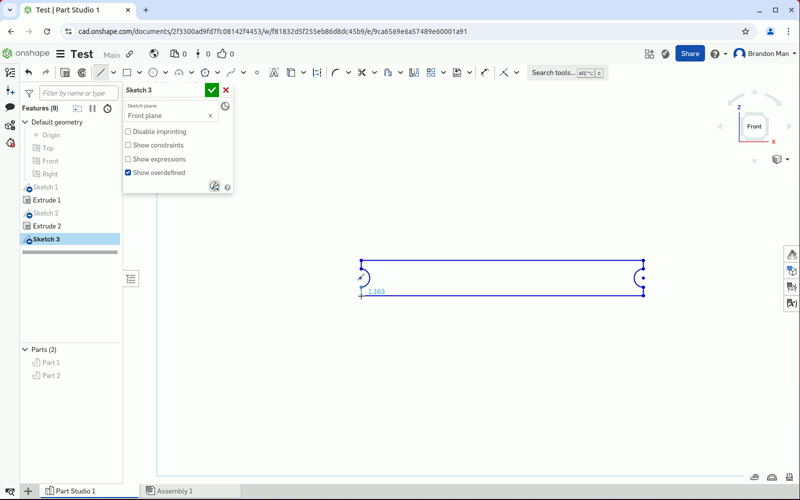
scroll(6)
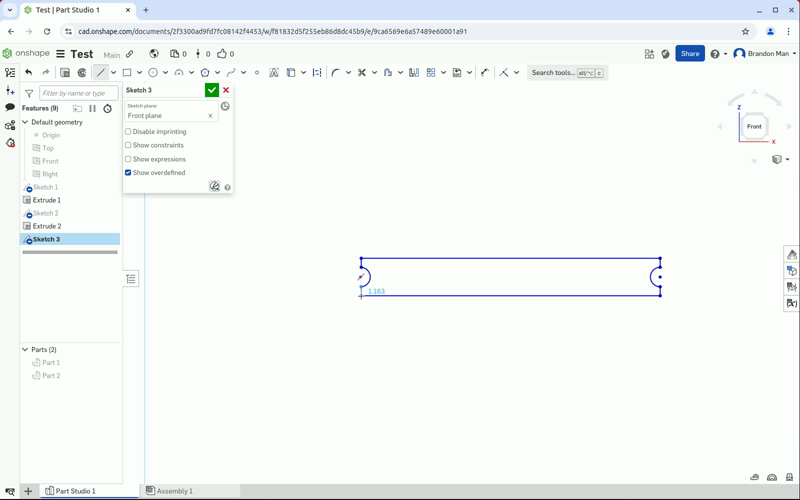
scroll(6)
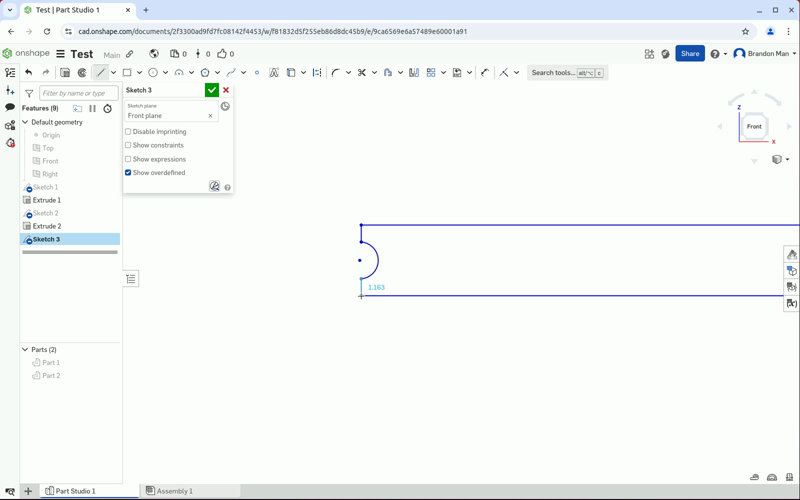
scroll(6)
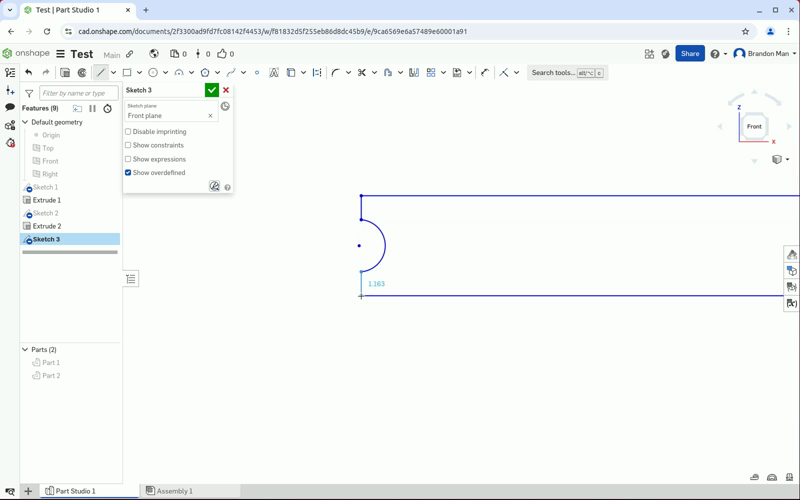
scroll(6)
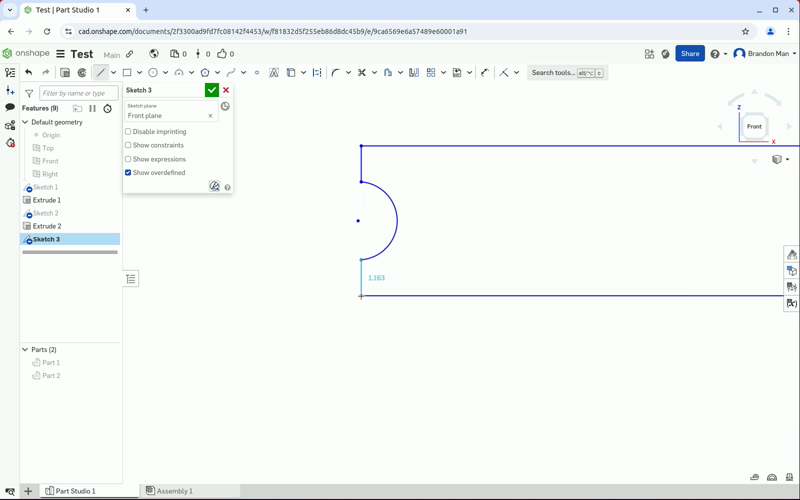
scroll(6)
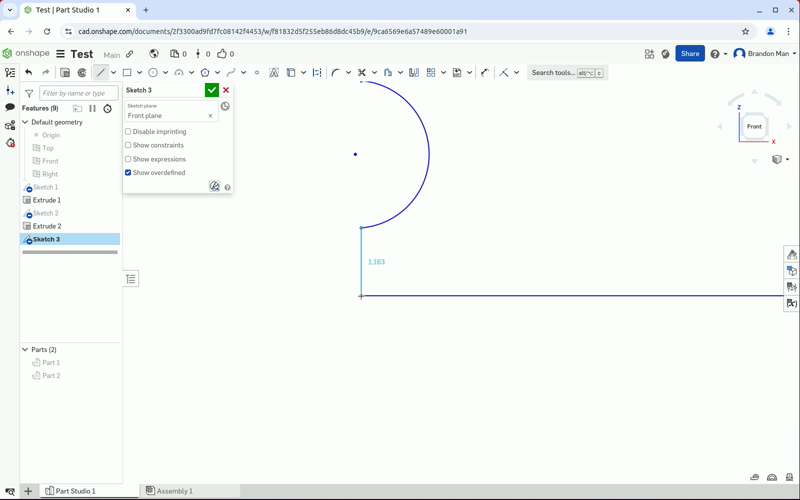
key_up(shift)
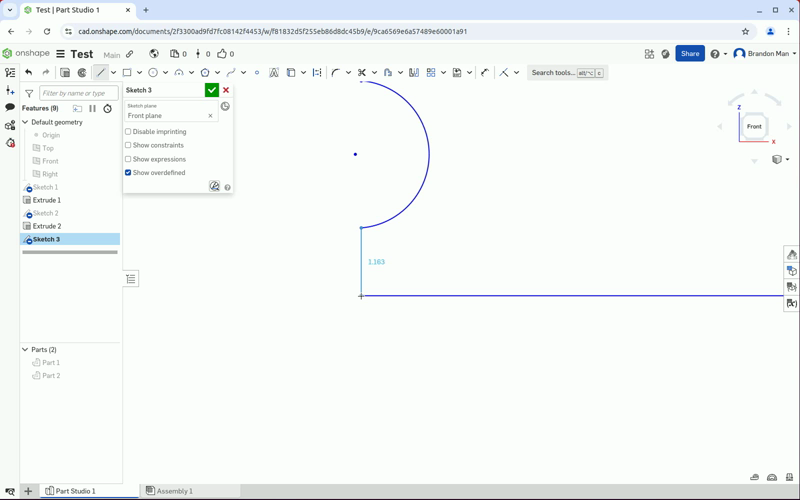
click(361, 295)
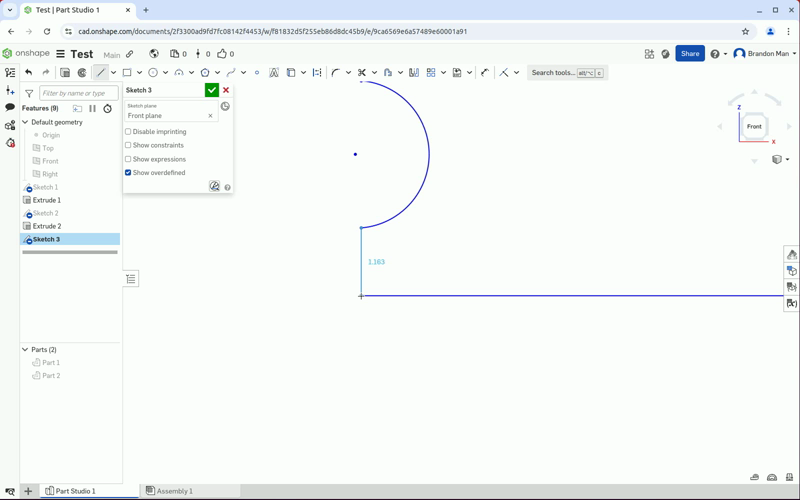
scroll(-6)
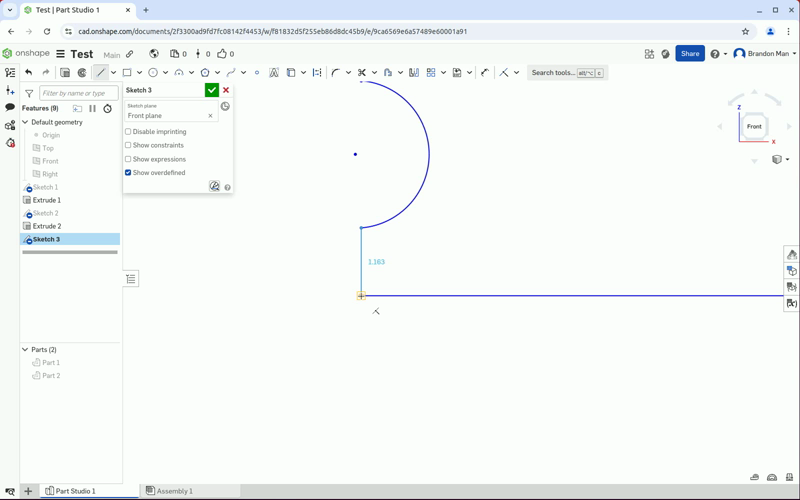
scroll(-6)
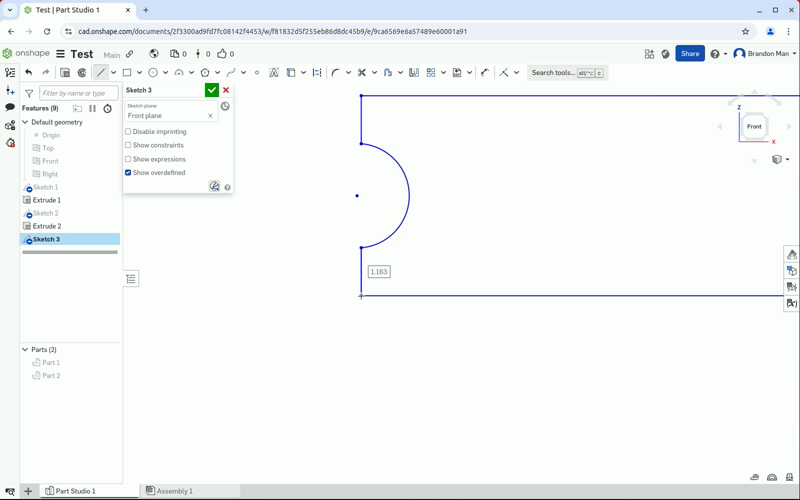
scroll(-6)
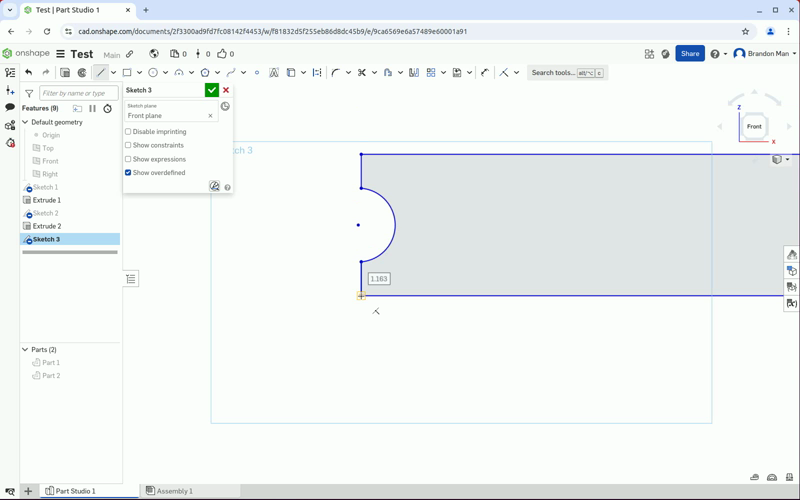
scroll(-6)
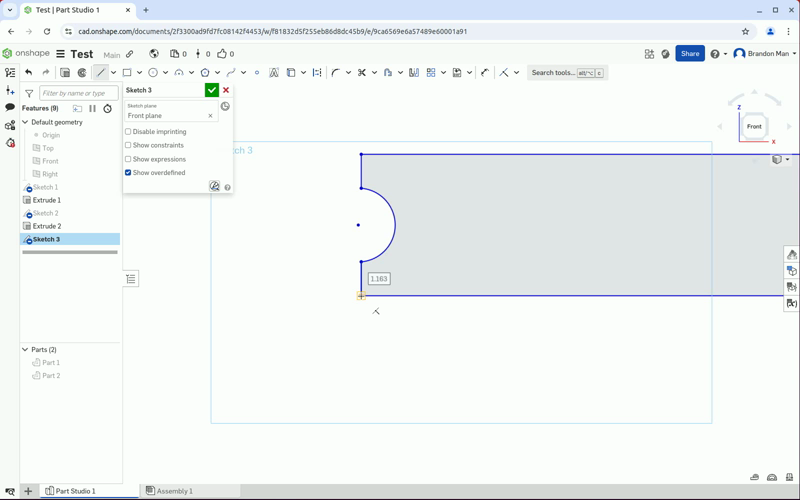
scroll(-6)
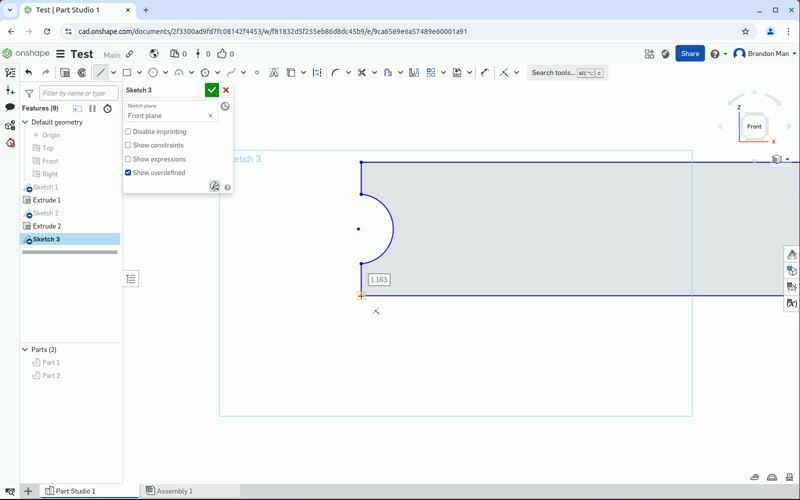
scroll(-6)
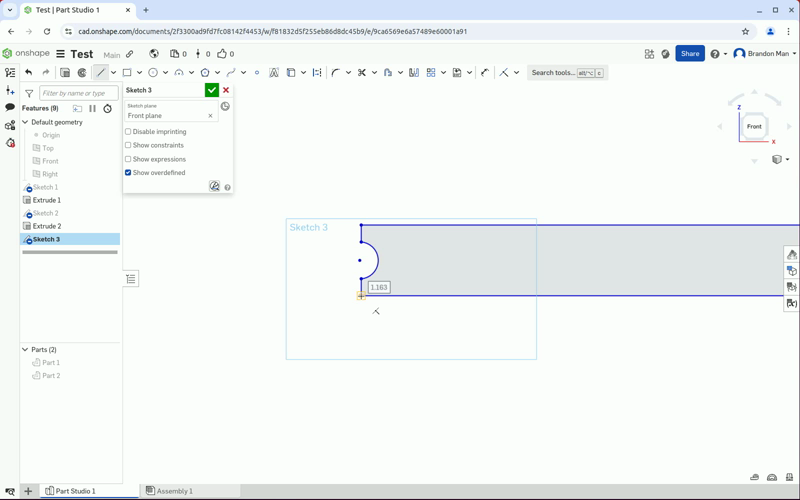
scroll(-6)
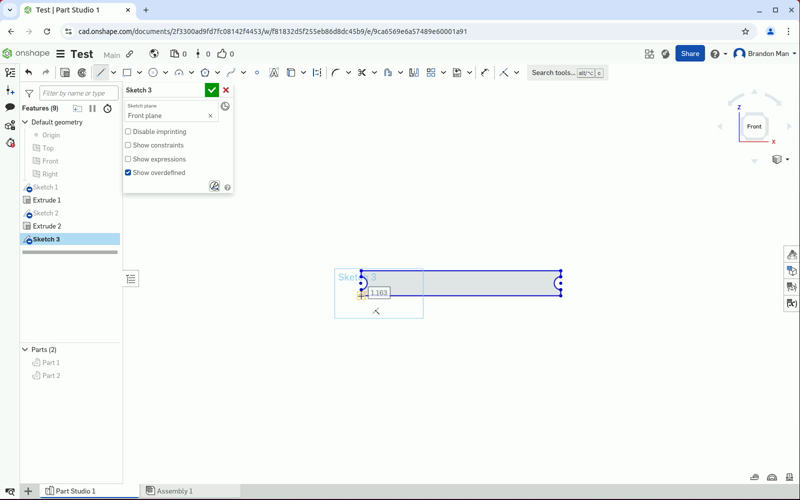
key(esc)
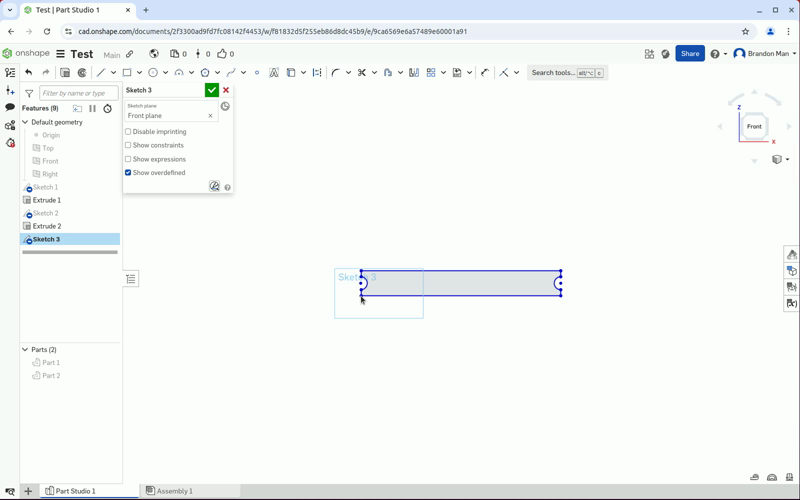
mouse_move(381, 290)
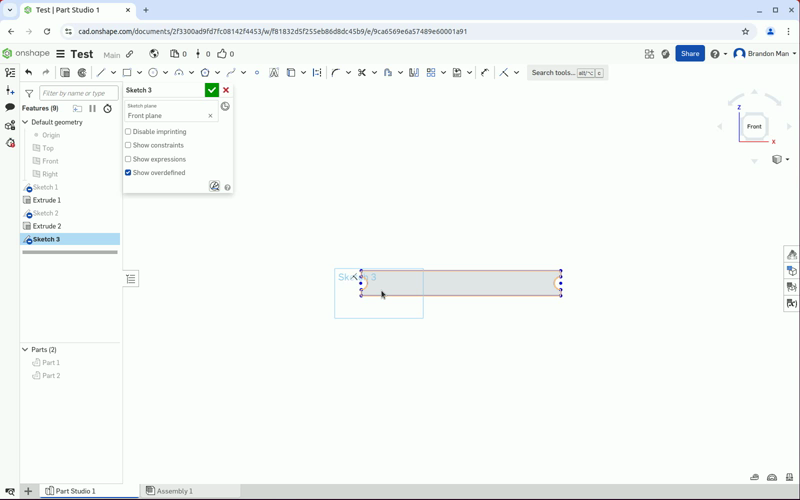
click(381, 290)
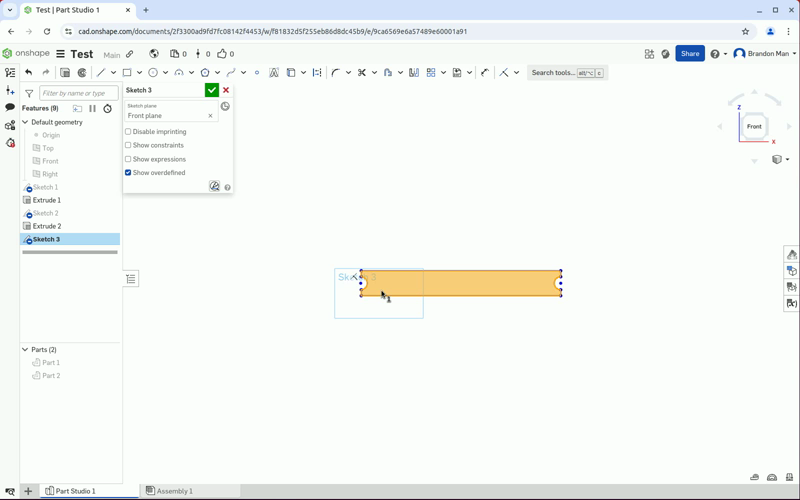
mouse_move(73, 352)
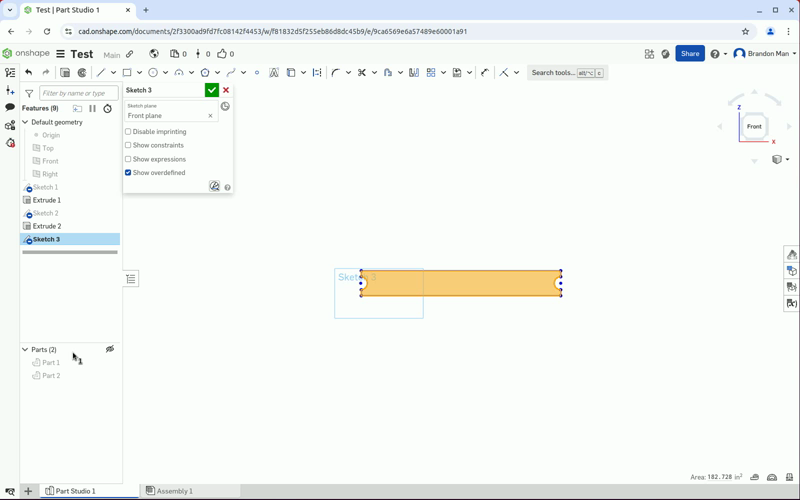
key(shift+y)
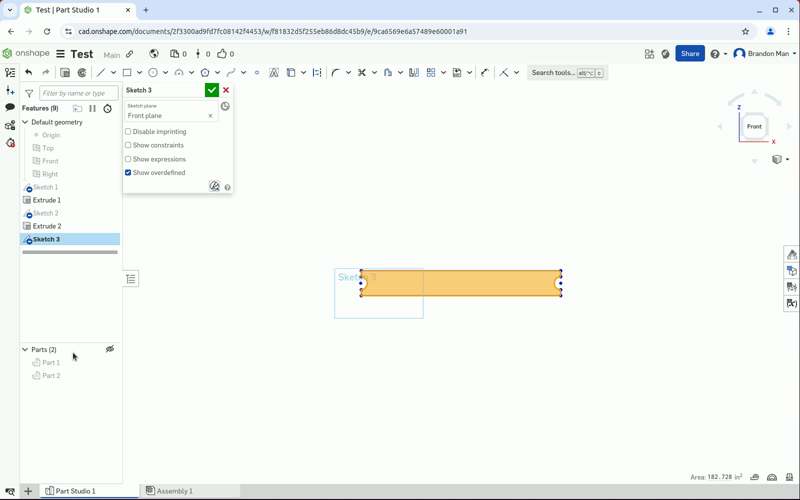
key(shift+e)
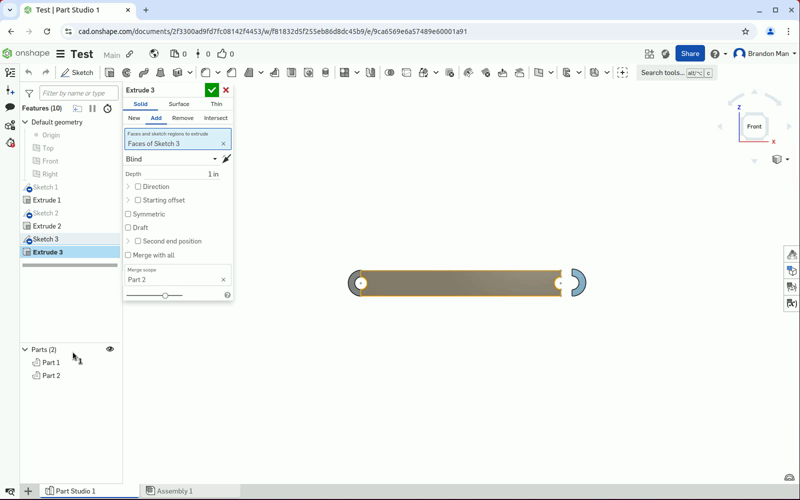
mouse_move(143, 106)
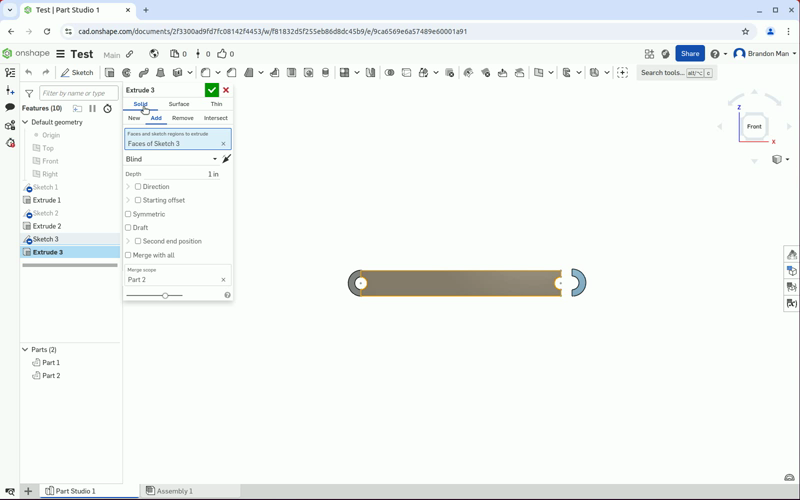
click(143, 106)
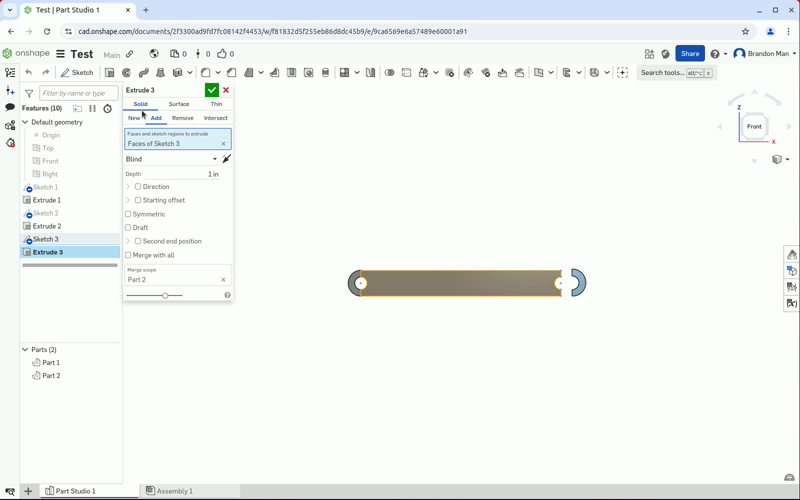
mouse_move(137, 120)
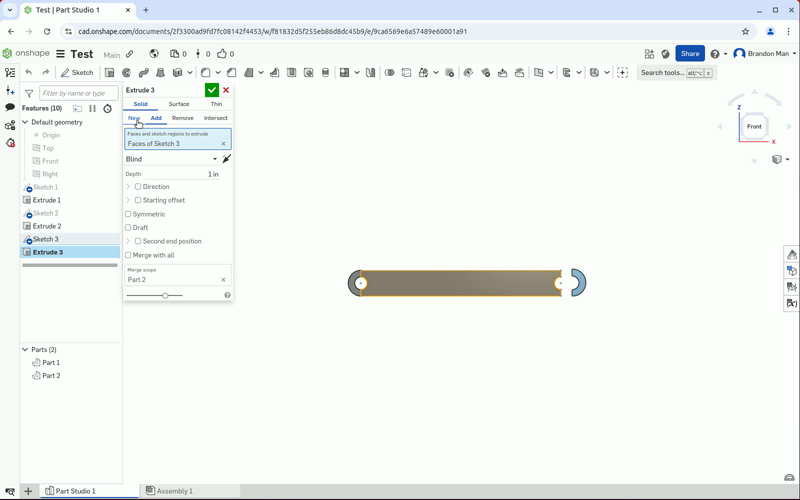
click(137, 120)
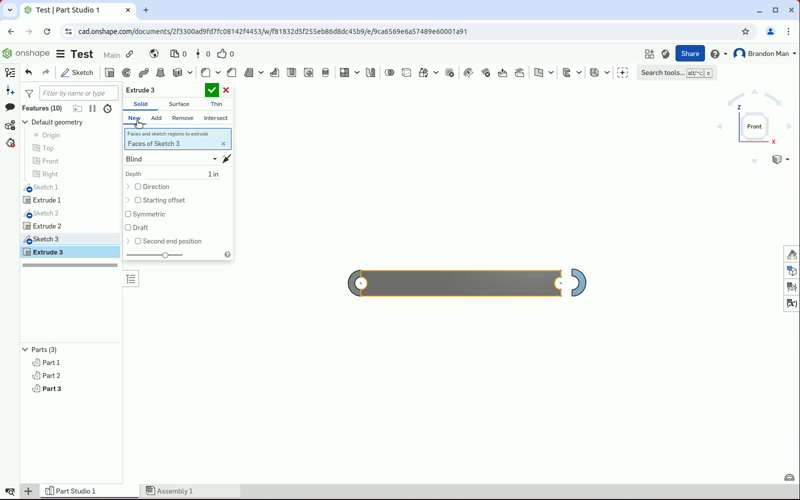
key(tab, 4)
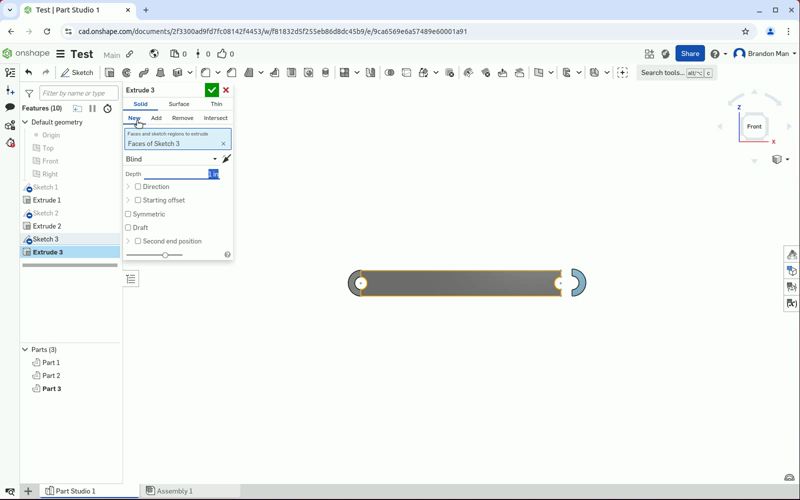
text(0.482)
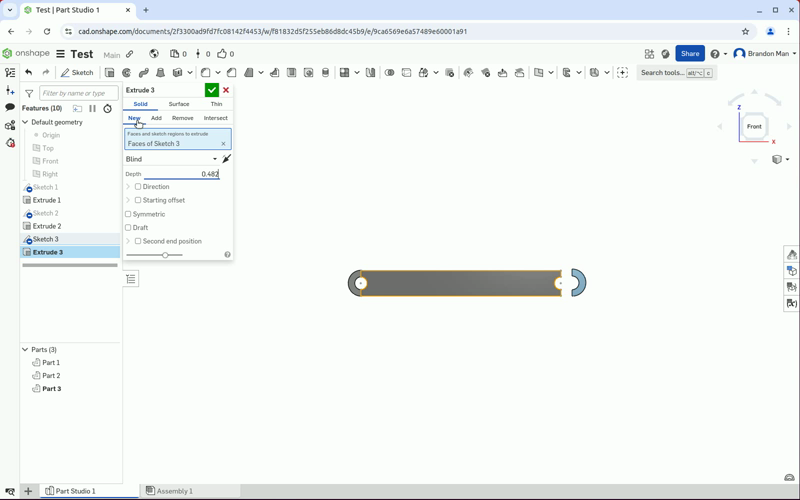
key(tab, 3)
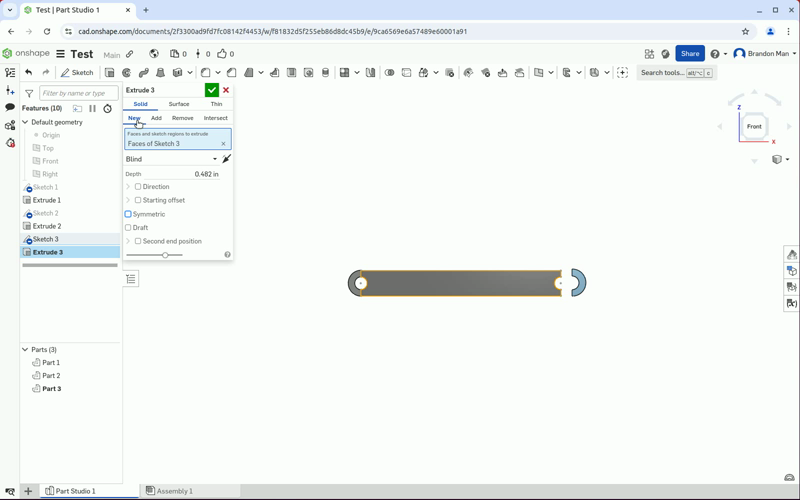
key(space)
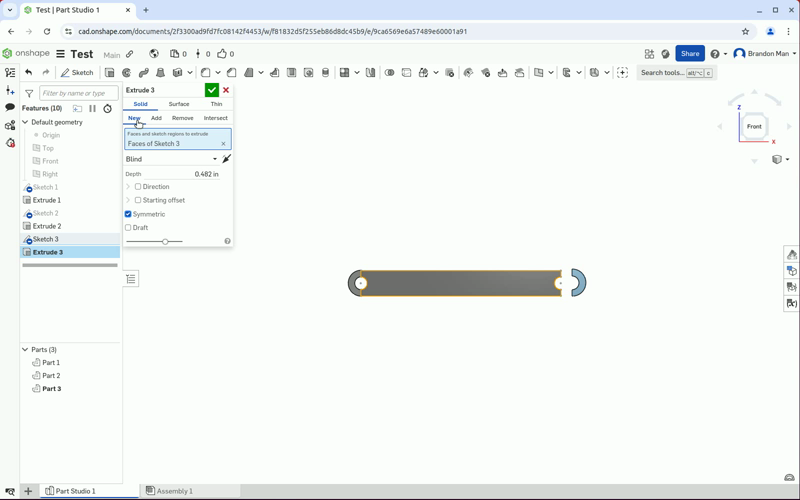
key(enter)
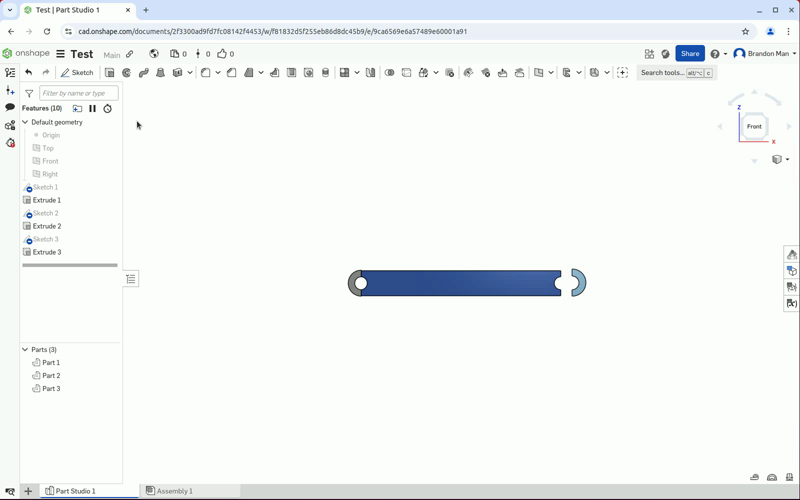
key(shift+h)
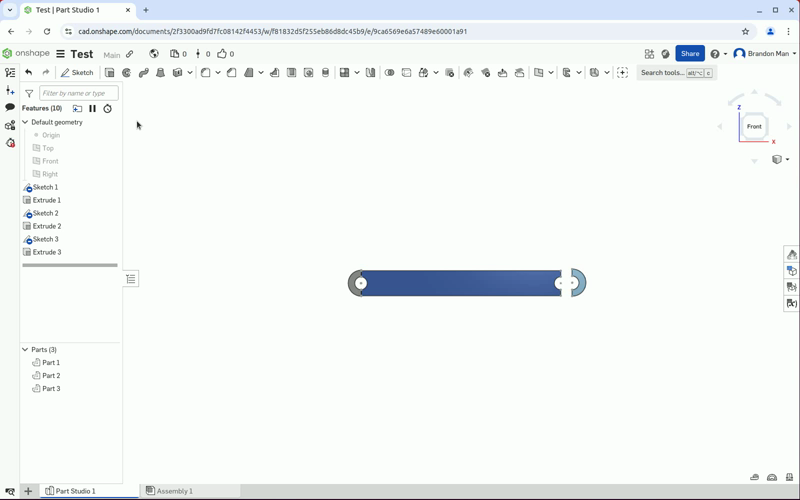
key(shift+h)
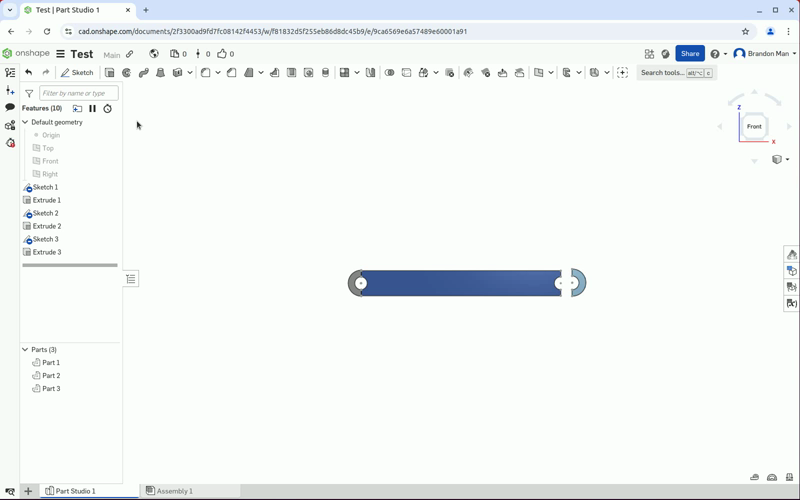
key(shift+7)
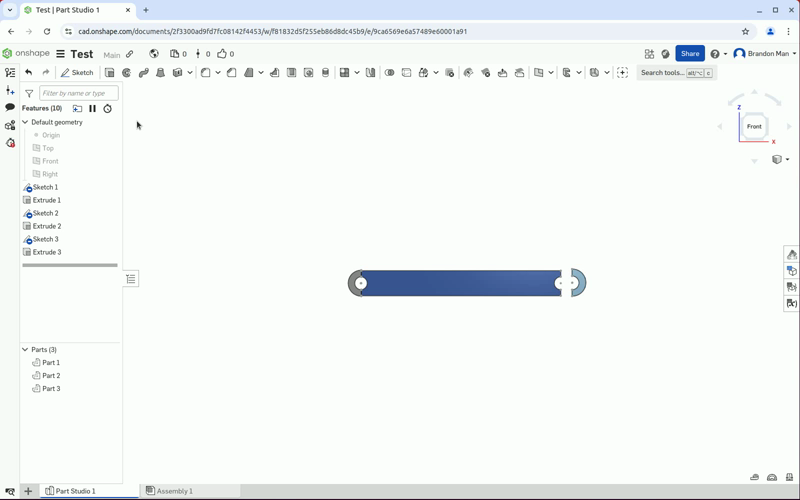
key(left, 2)
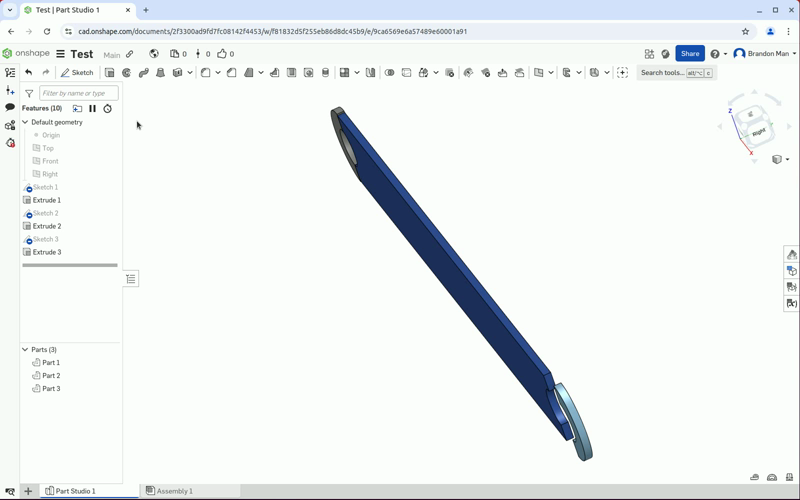
key(down, 2)
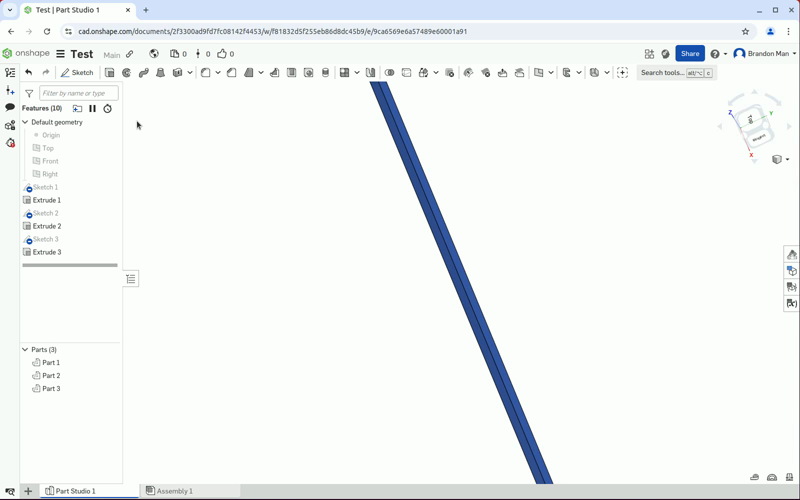
key(up, 2)
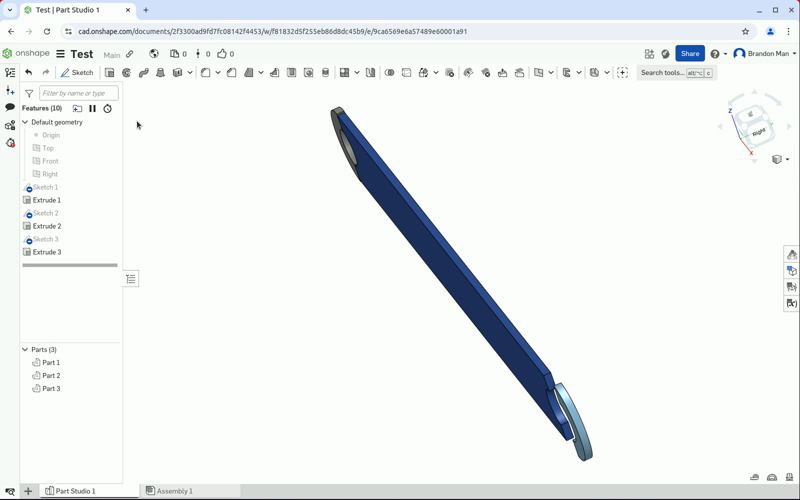
key(right, 2)
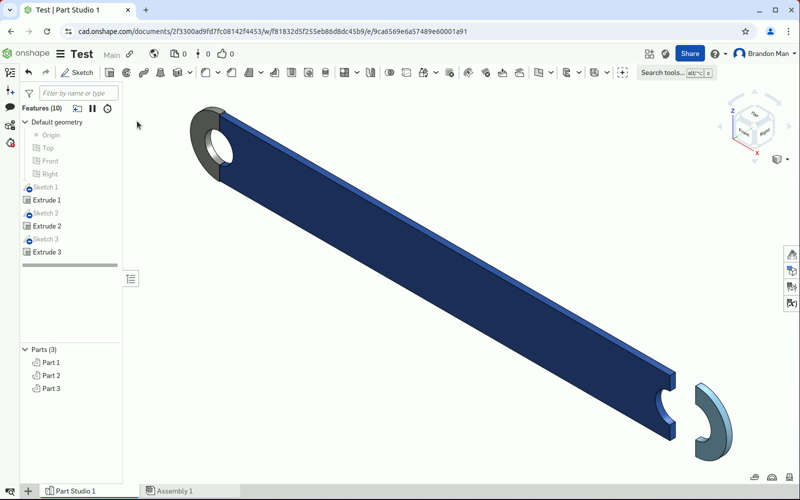
mouse_move(73, 189)
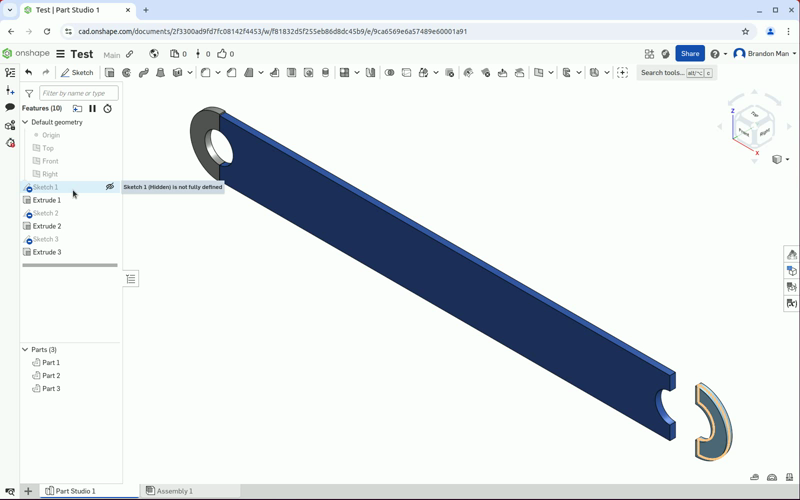
click(73, 189)